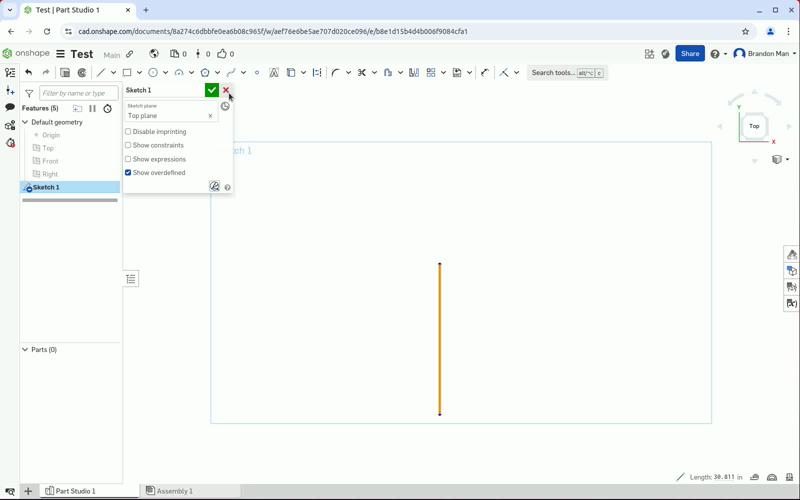
key(shift+h)
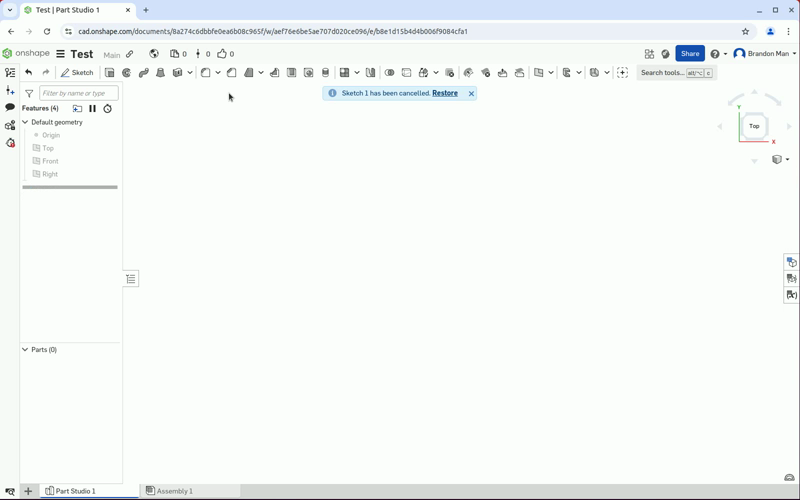
mouse_move(73, 352)
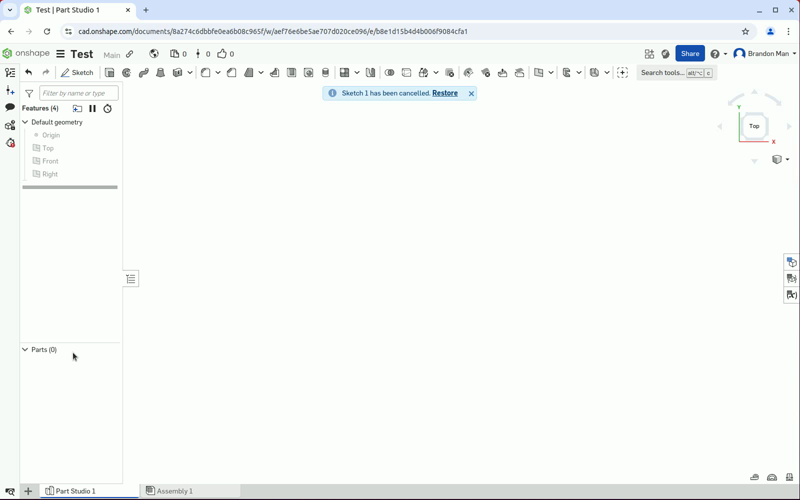
key(y)
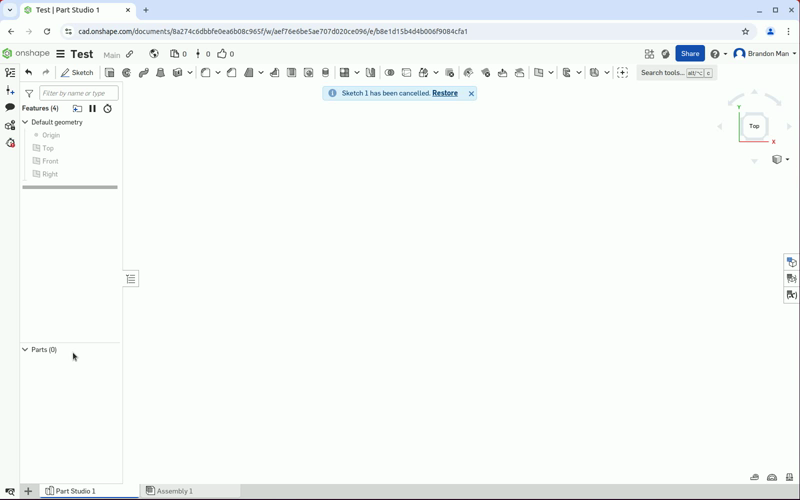
key(shift+p)
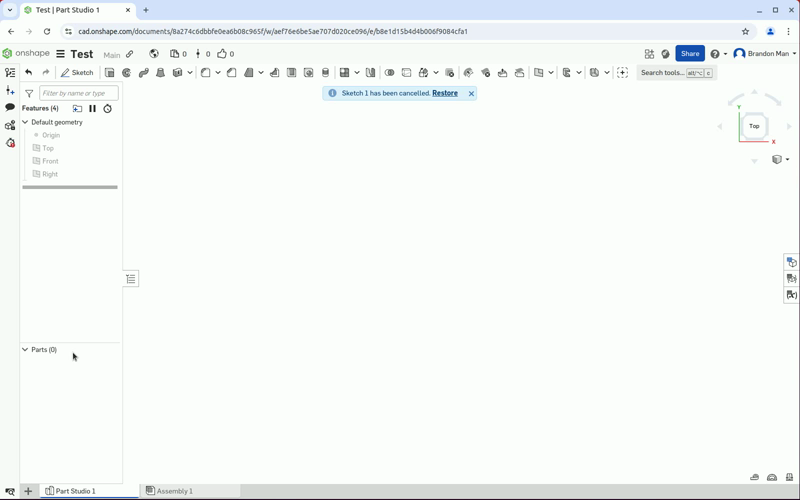
key(space)
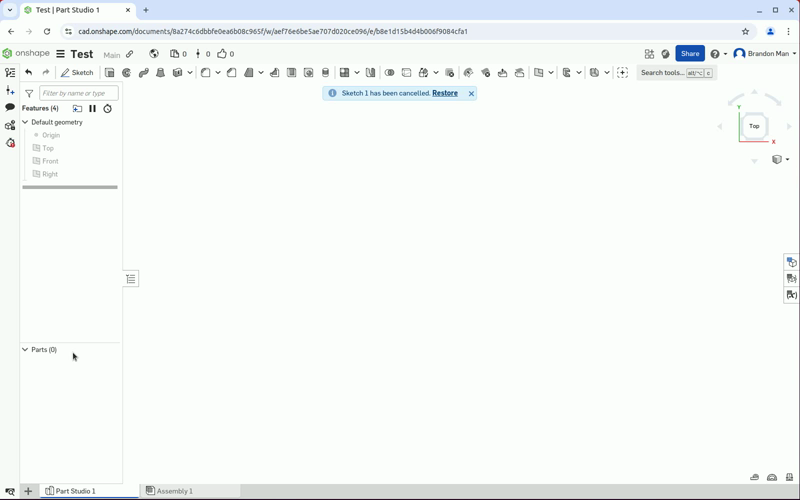
key_down(shift)
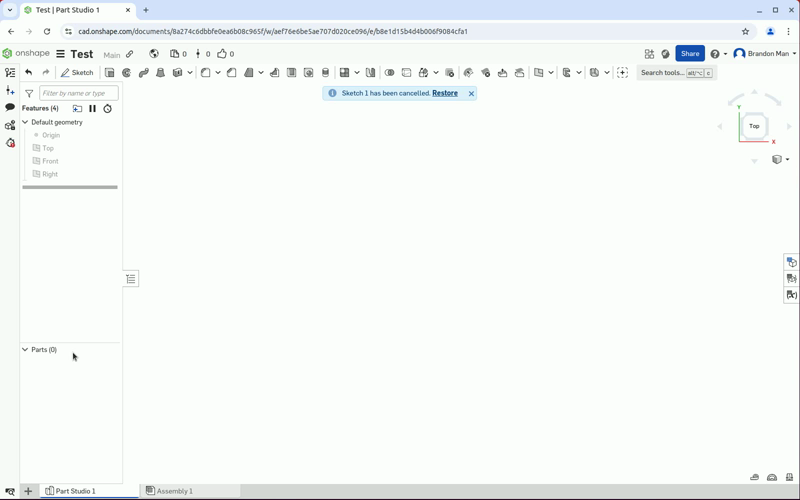
key(up)
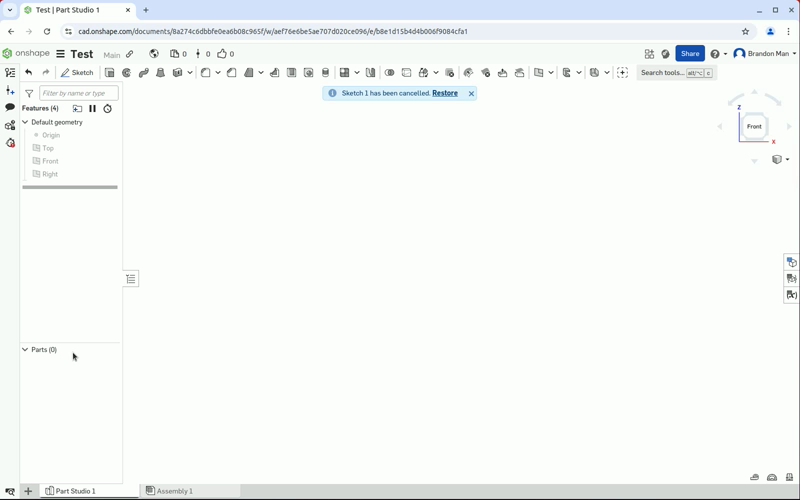
key_up(shift)
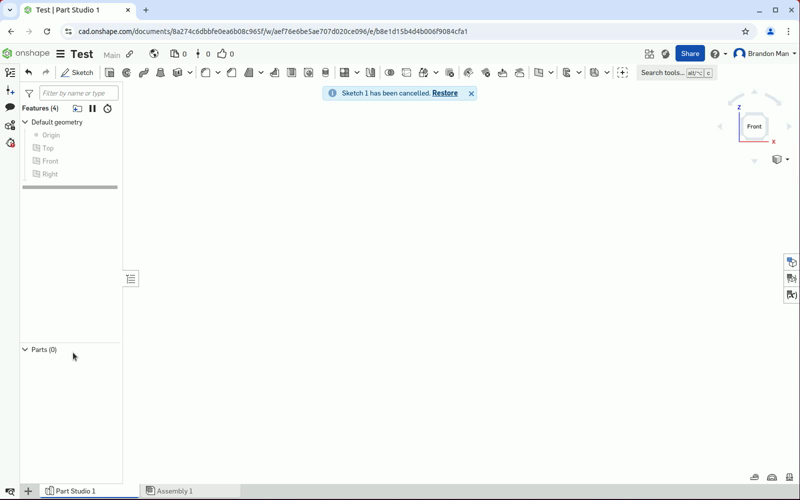
mouse_move(73, 352)
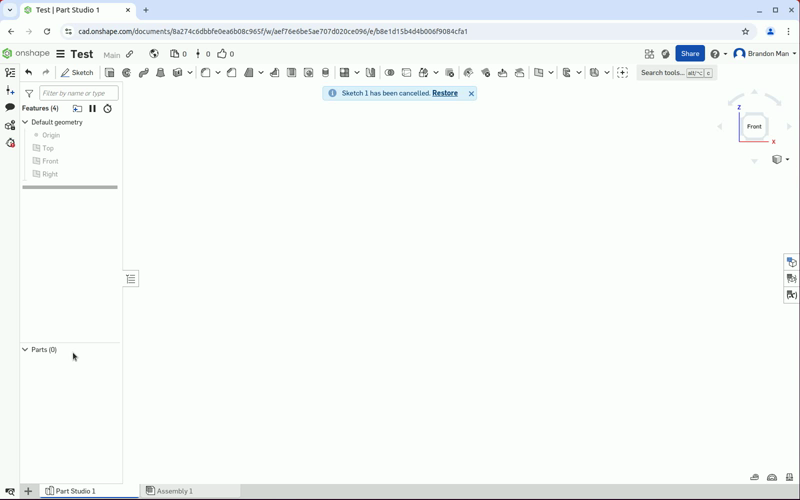
key(shift+y)
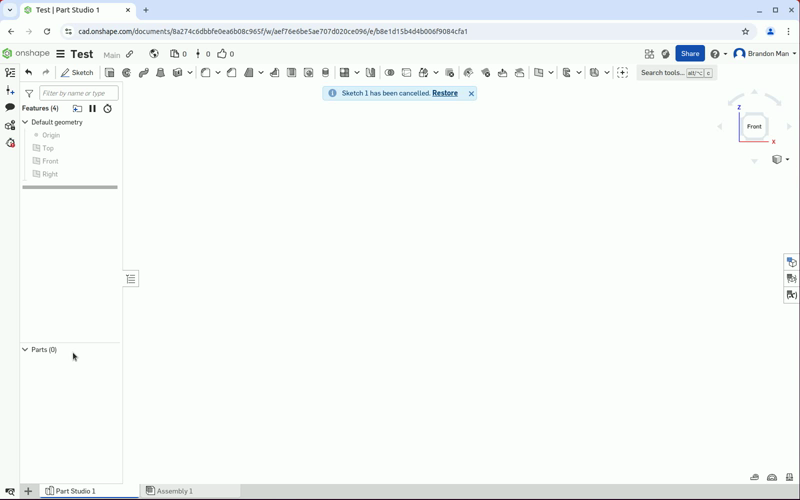
key(shift+s)
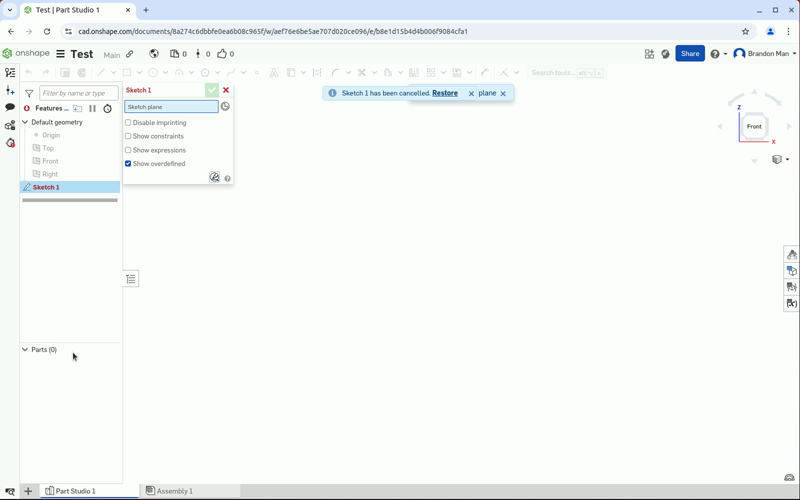
mouse_move(73, 163)
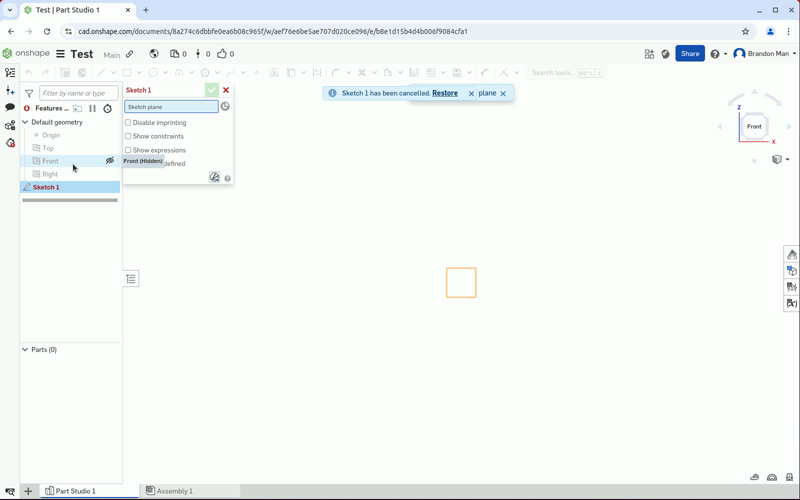
click(73, 163)
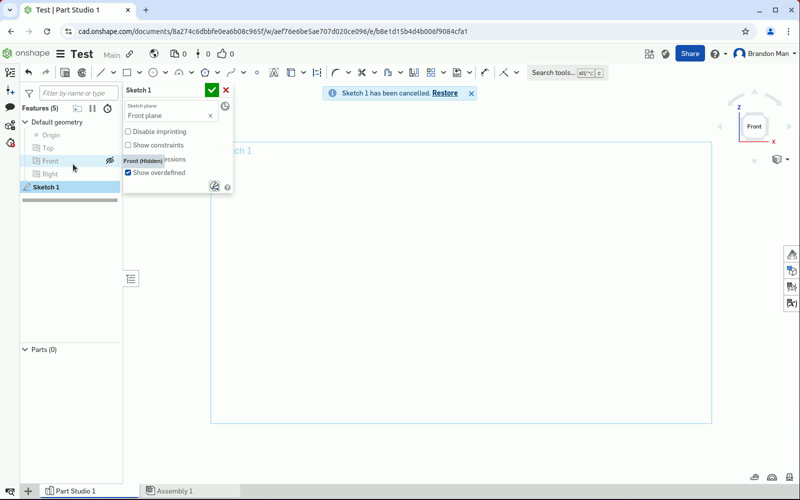
mouse_move(73, 352)
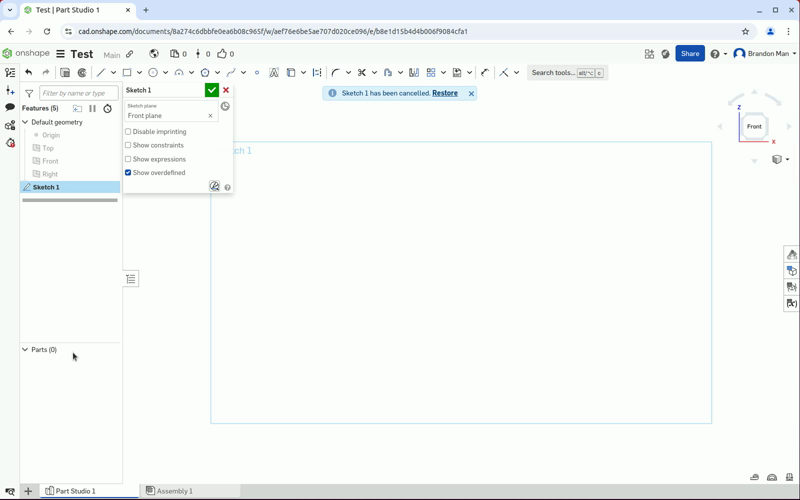
key(y)
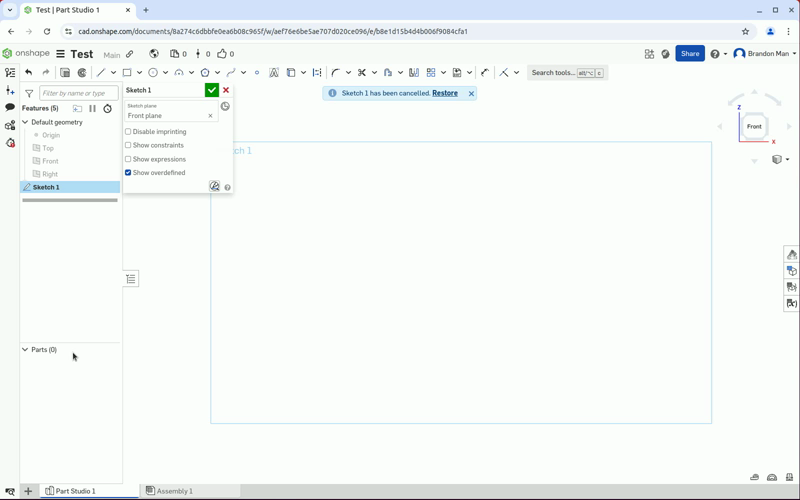
key(a)
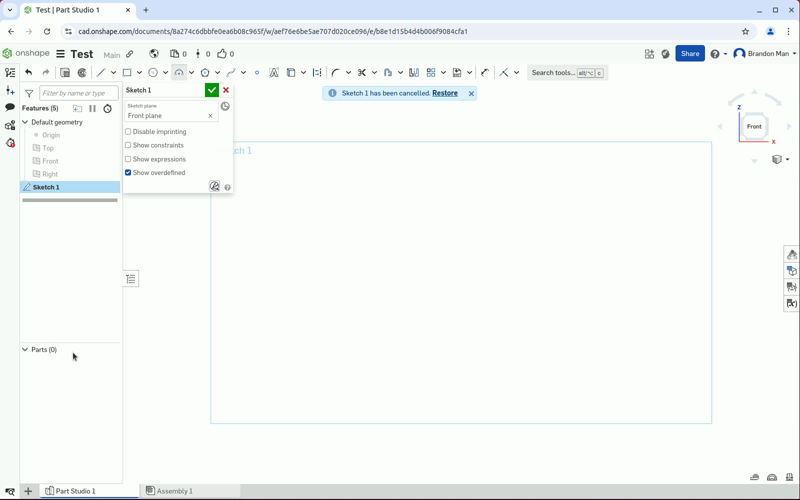
key_down(shift)
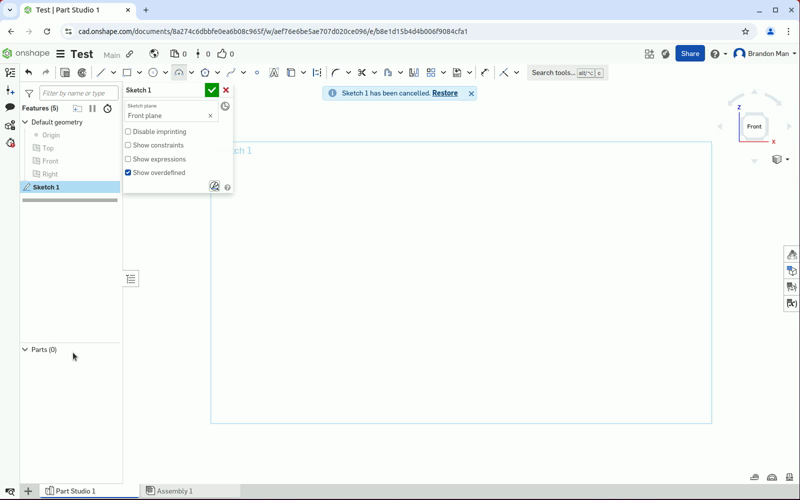
mouse_move(446, 223)
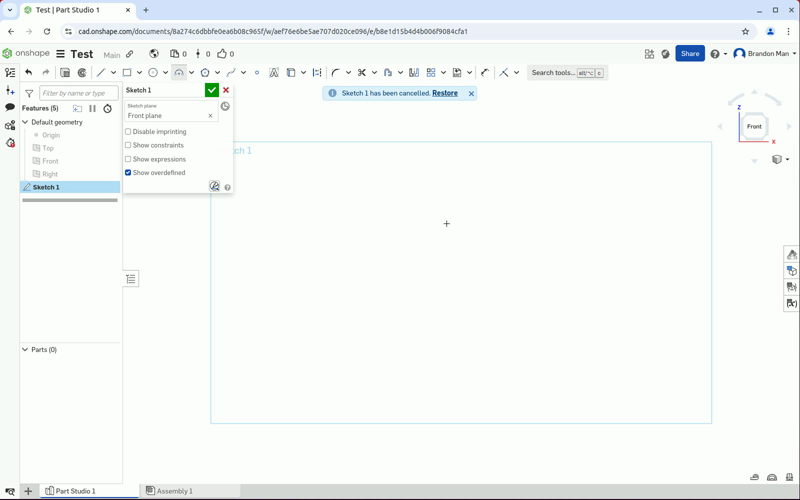
click(446, 223)
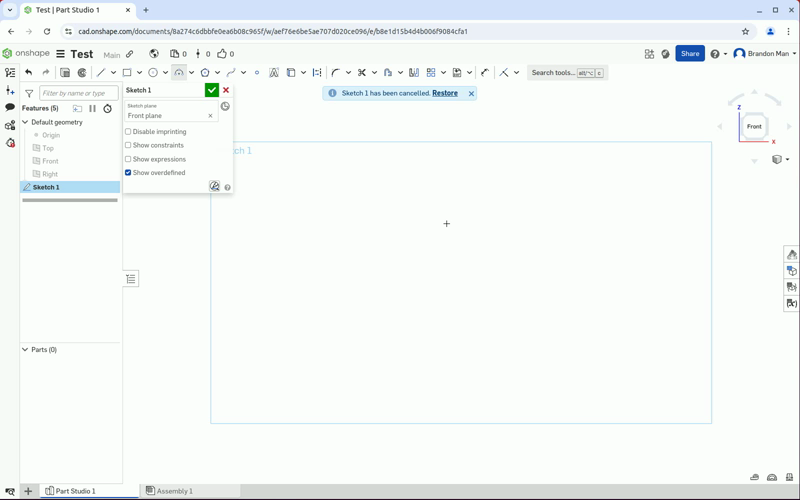
key_up(shift)
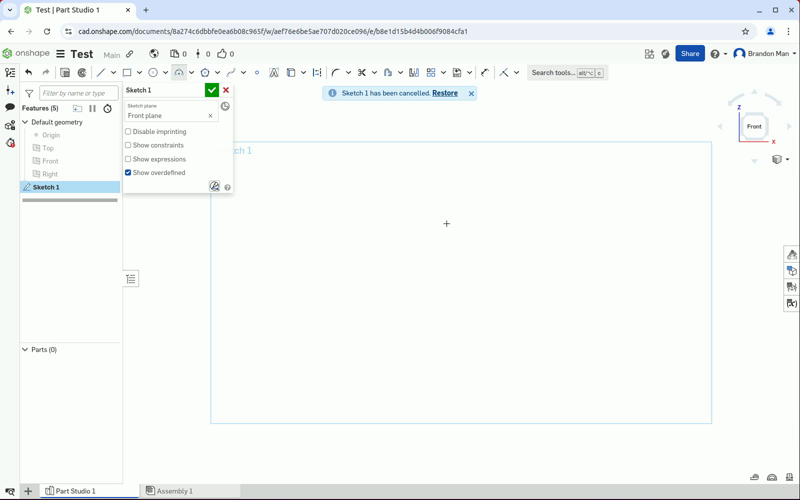
key_down(shift)
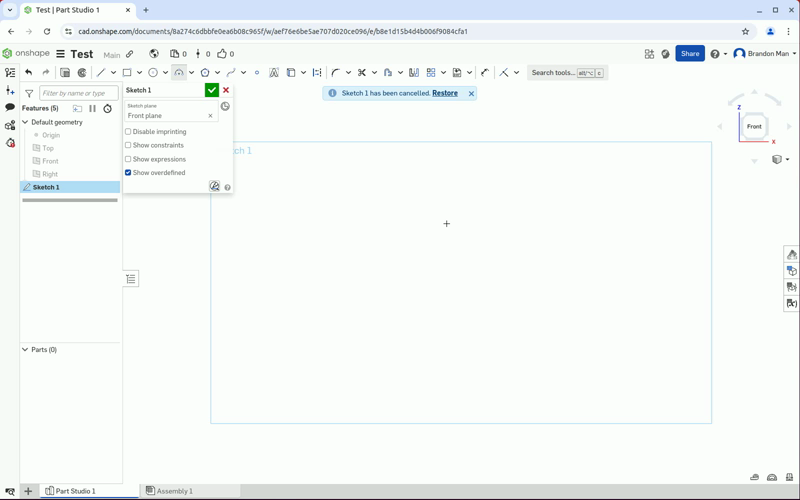
mouse_move(476, 223)
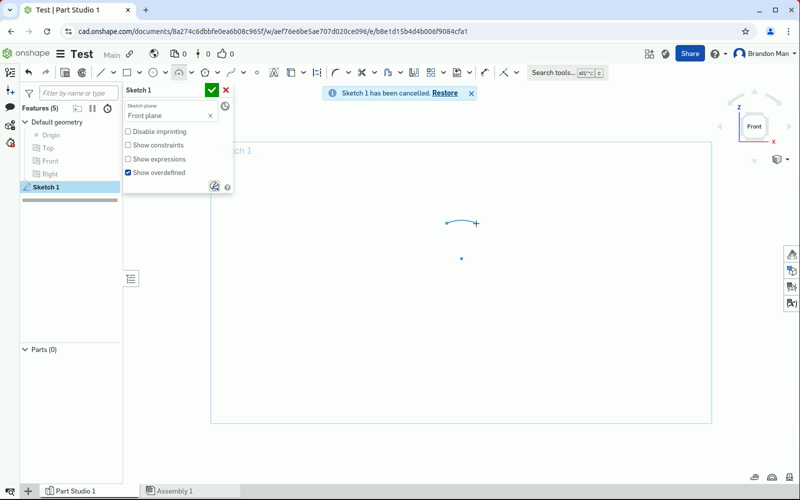
click(476, 223)
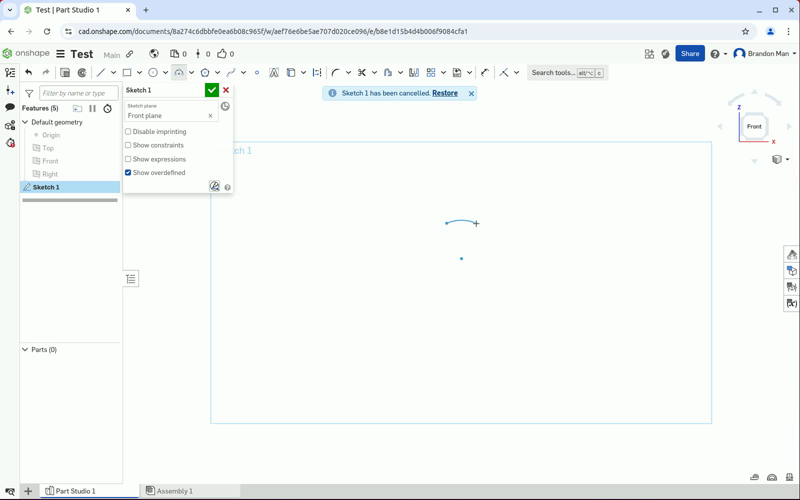
mouse_move(461, 210)
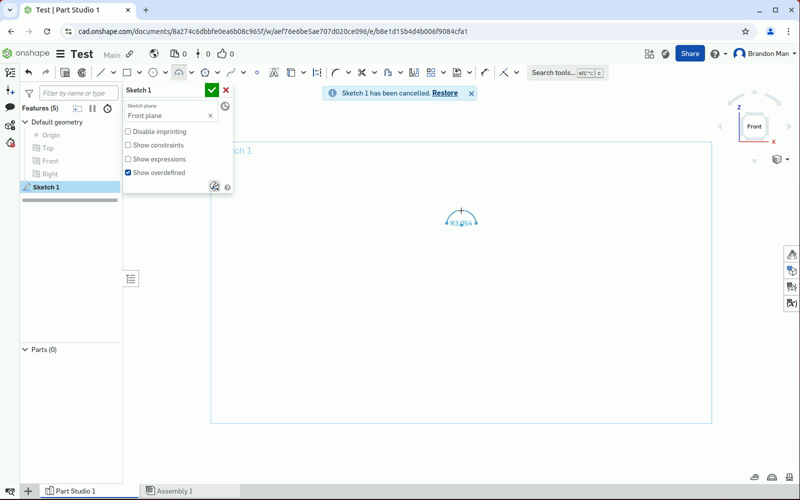
click(461, 210)
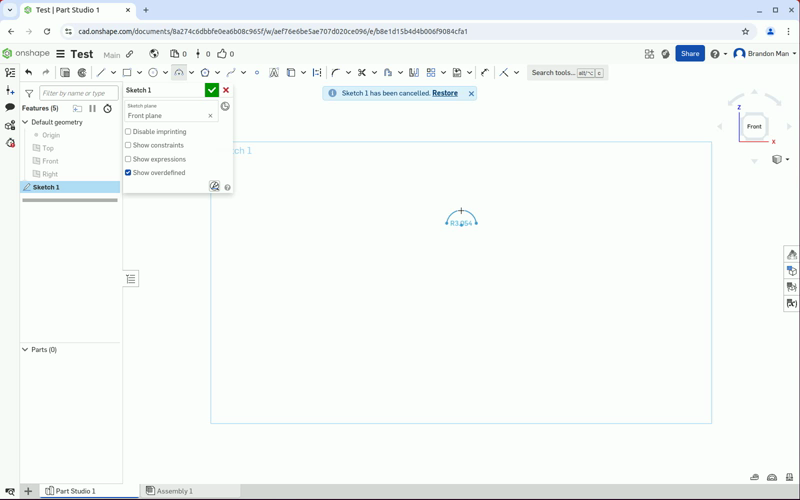
key_up(shift)
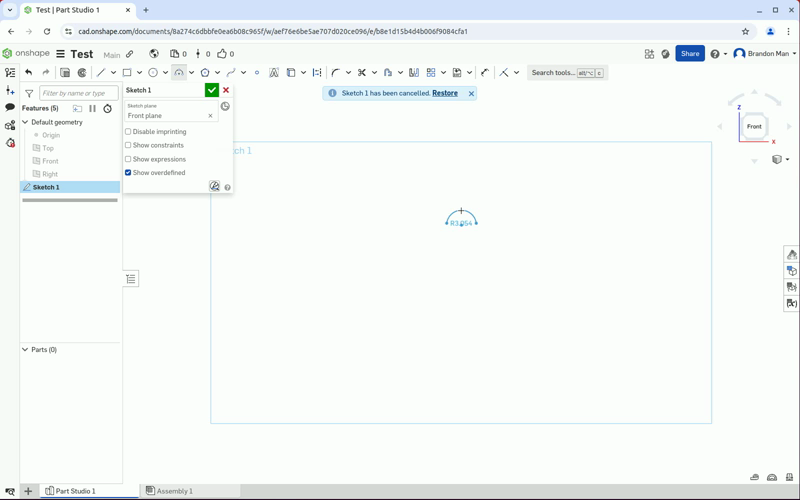
key(esc)
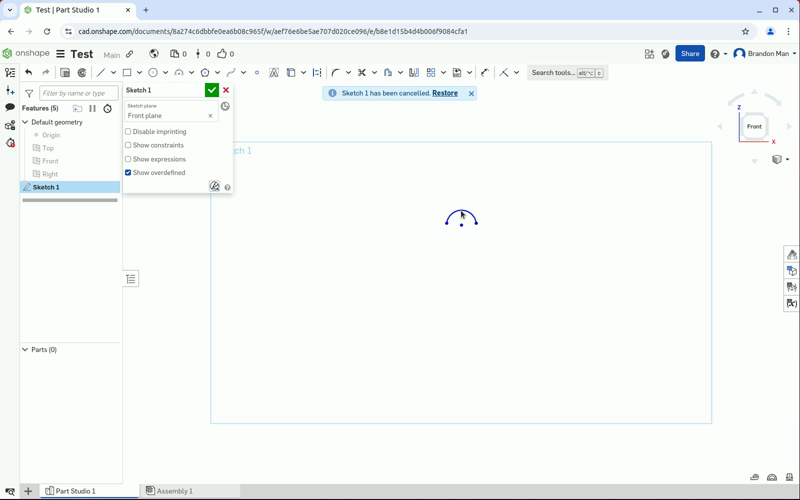
key(l)
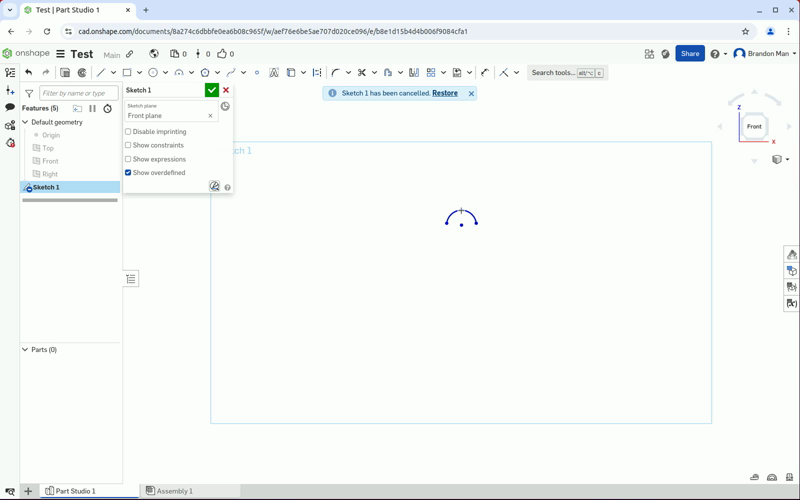
mouse_move(476, 223)
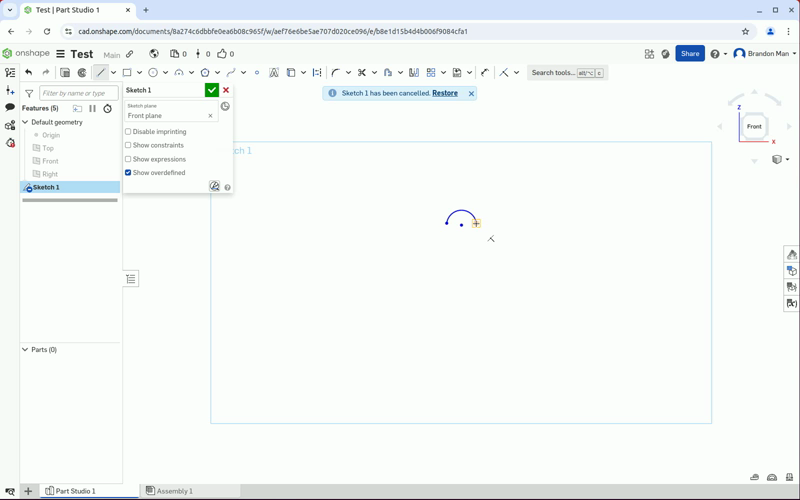
click(476, 223)
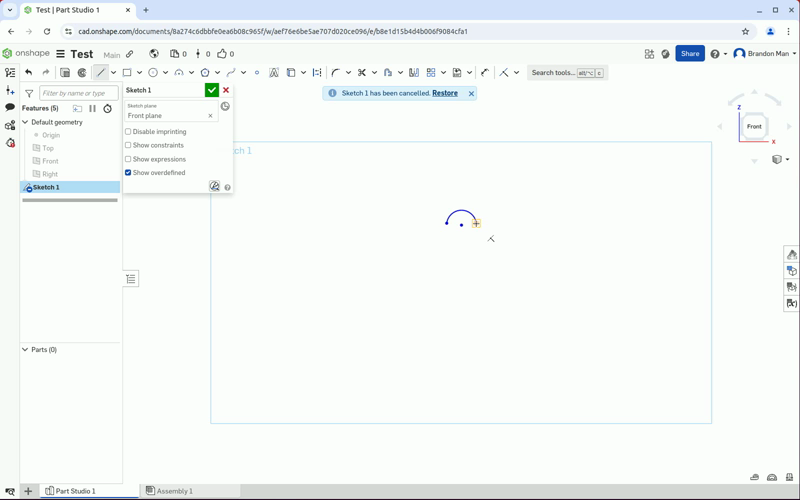
key_down(shift)
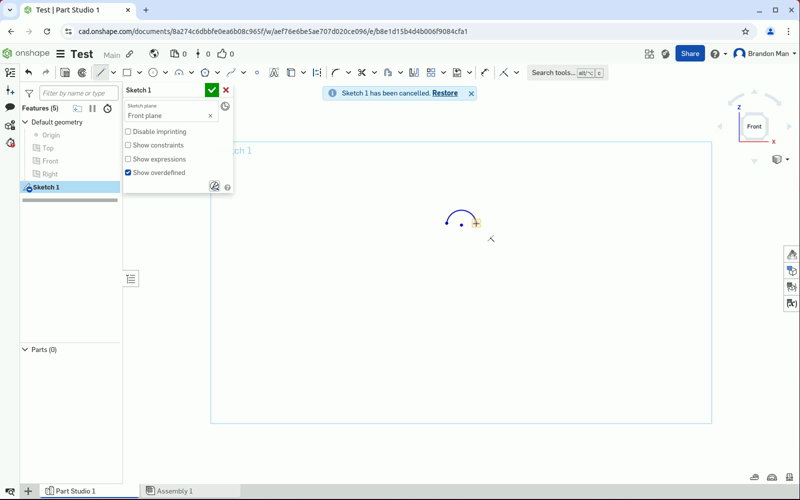
mouse_move(506, 223)
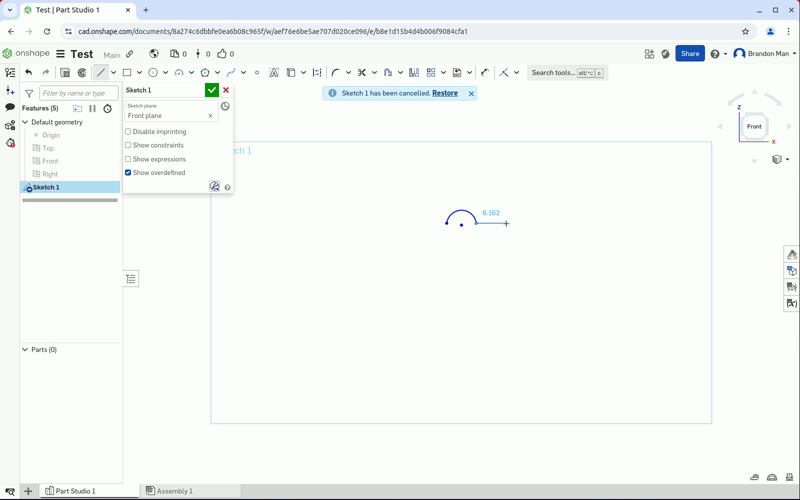
mouse_move(470, 176)
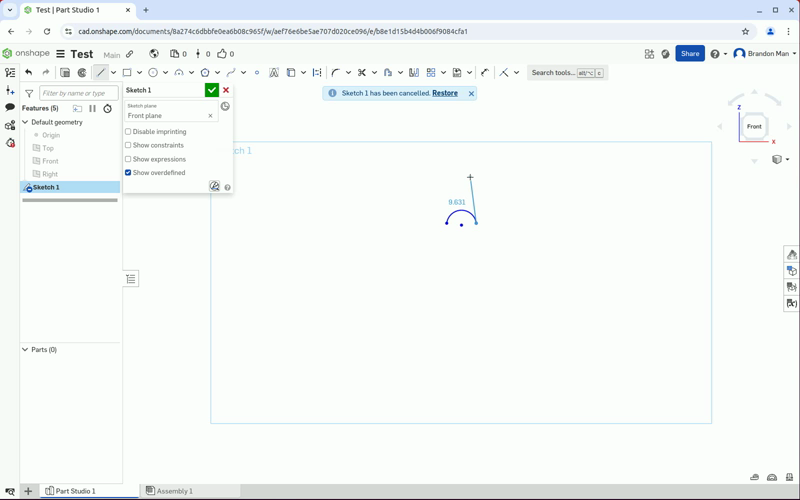
click(470, 176)
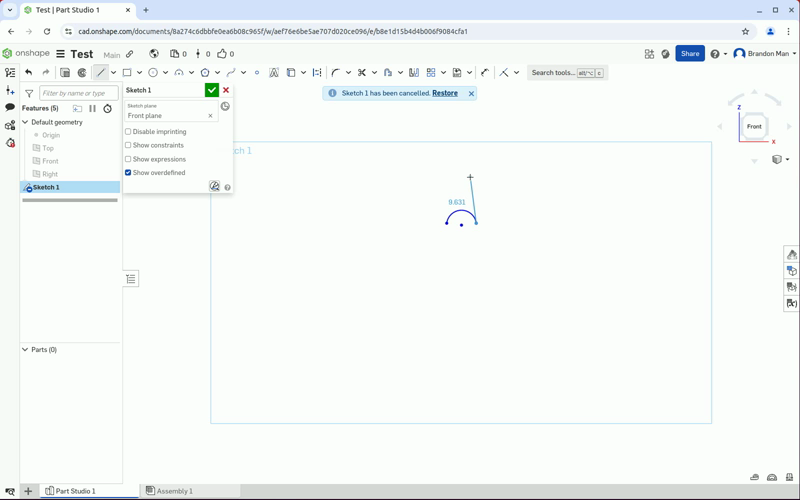
key_up(shift)
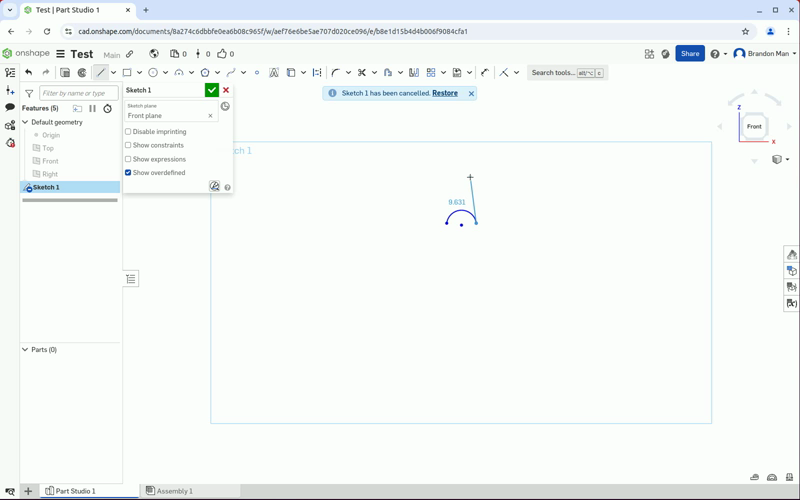
key(esc)
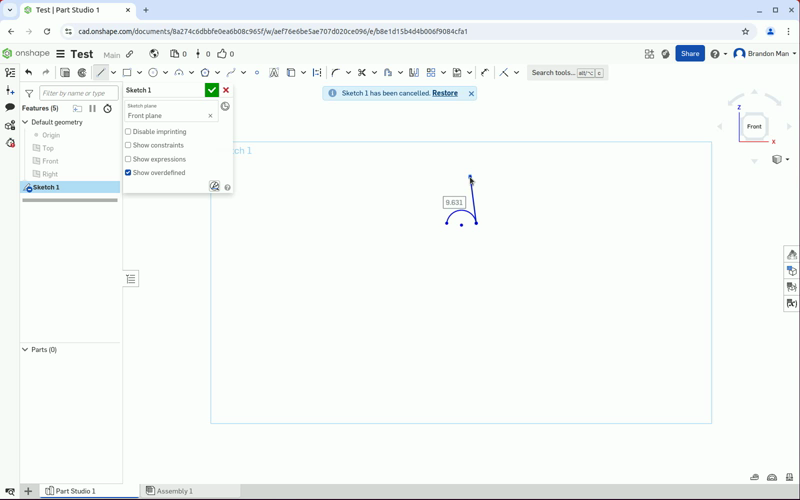
key(a)
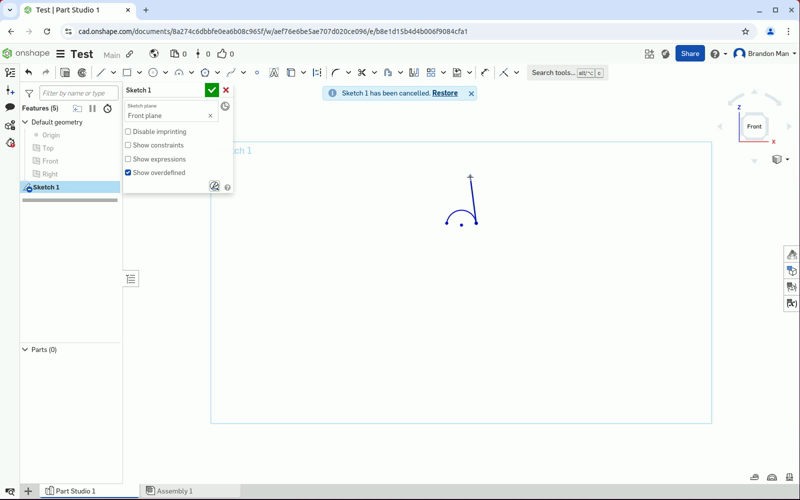
mouse_move(470, 176)
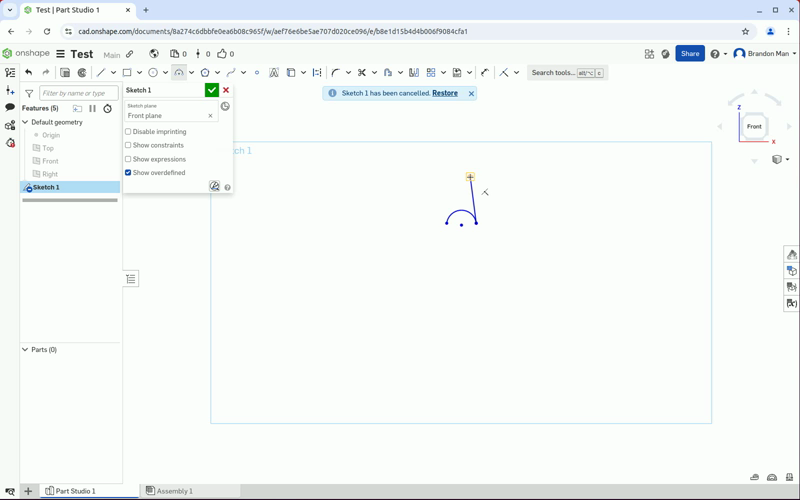
click(470, 176)
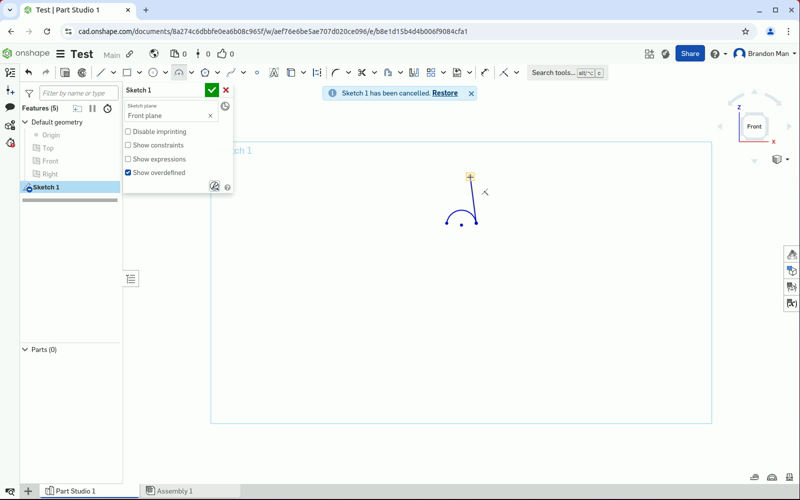
key_down(shift)
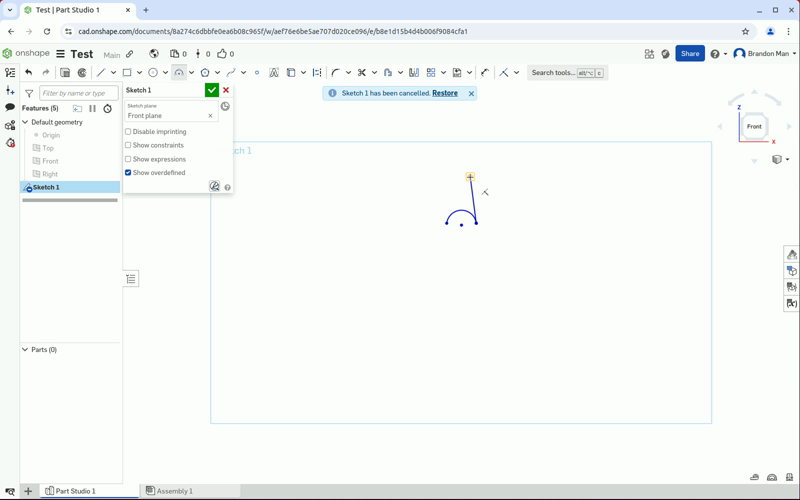
mouse_move(452, 176)
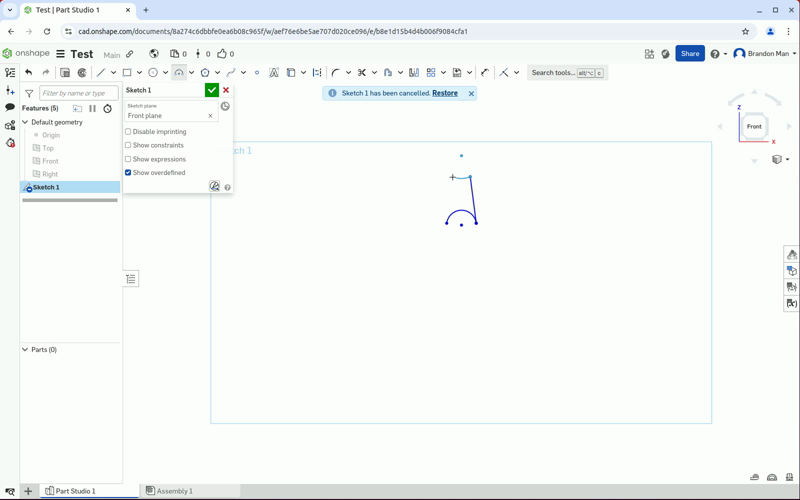
click(452, 176)
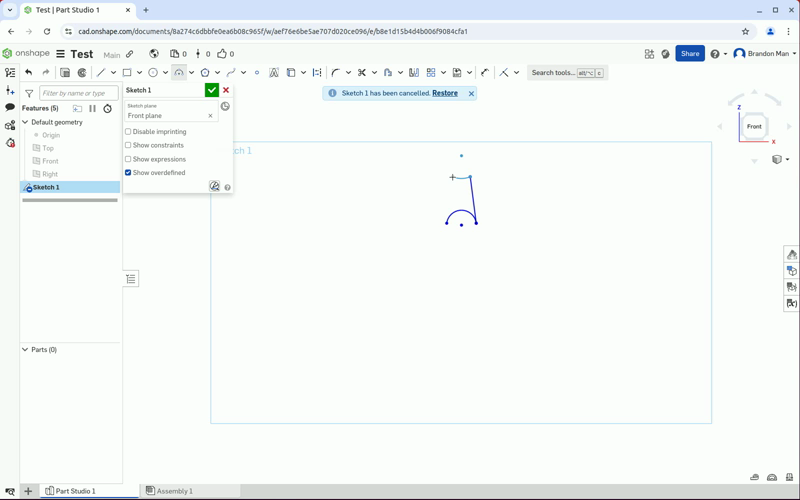
mouse_move(461, 186)
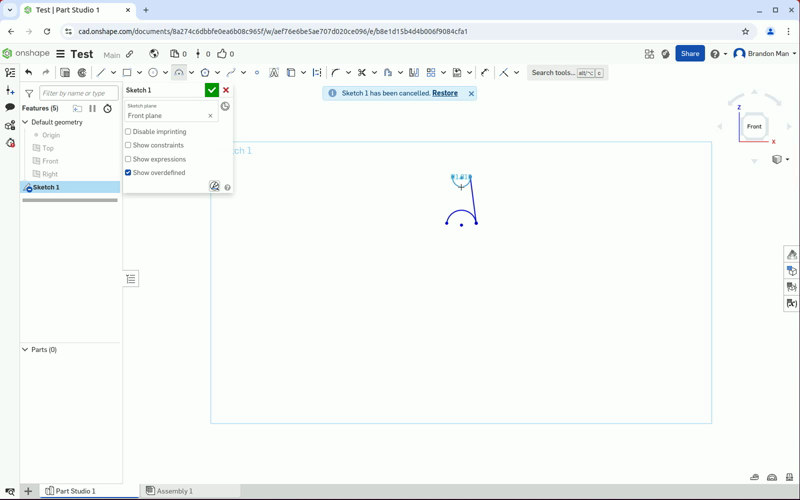
click(461, 186)
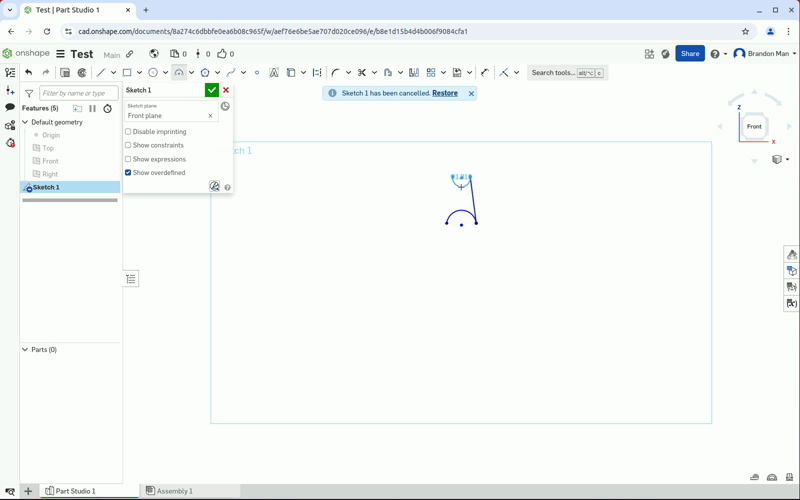
key_up(shift)
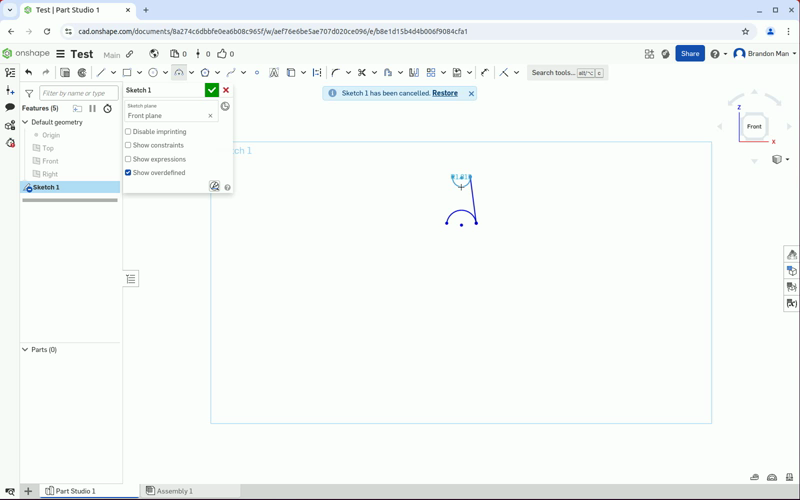
key(esc)
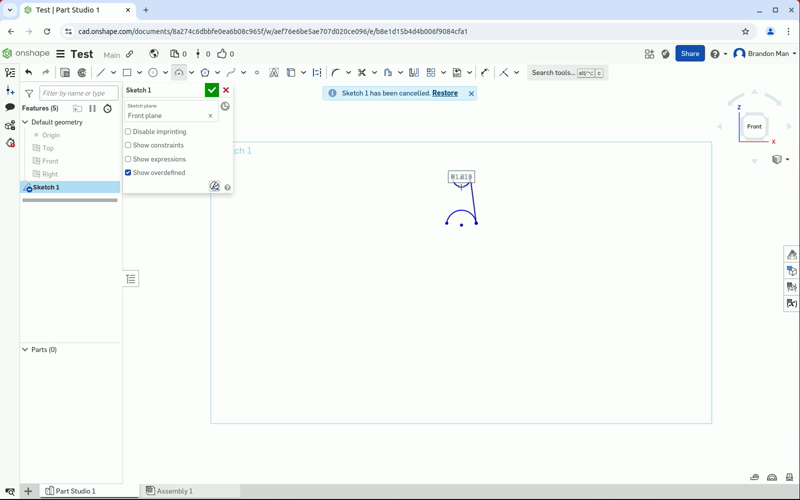
key(l)
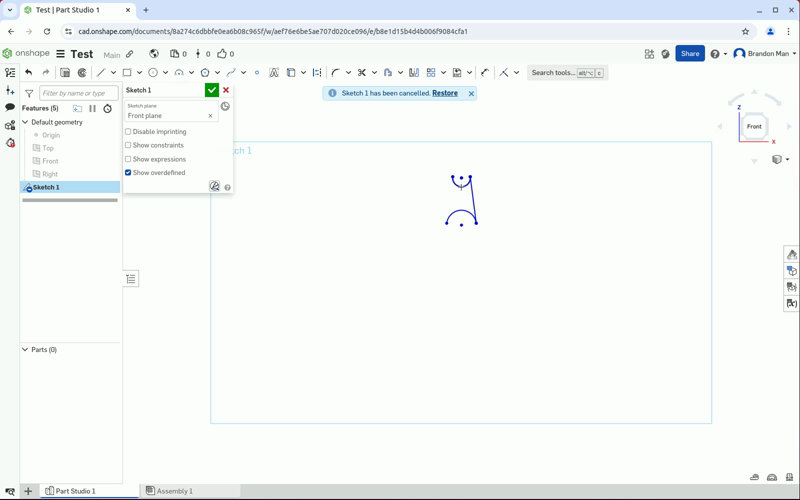
mouse_move(452, 176)
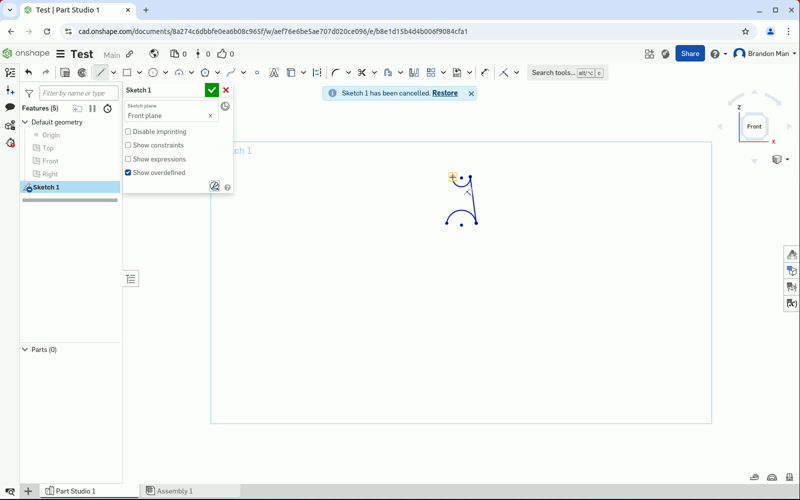
click(452, 176)
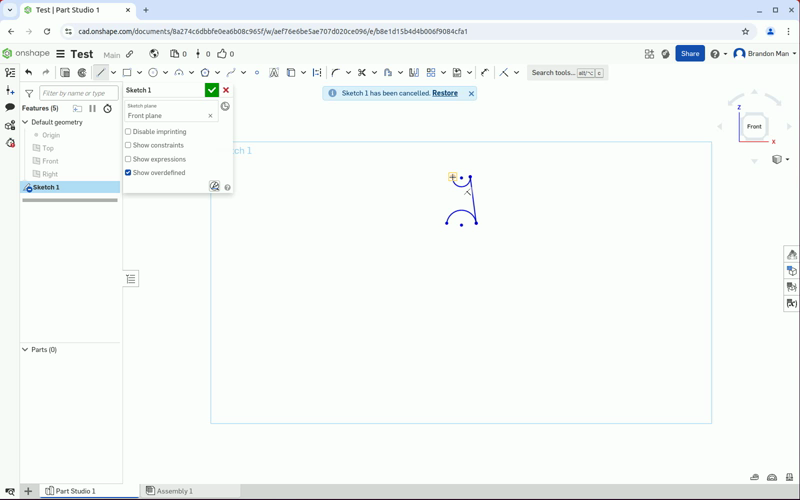
mouse_move(482, 176)
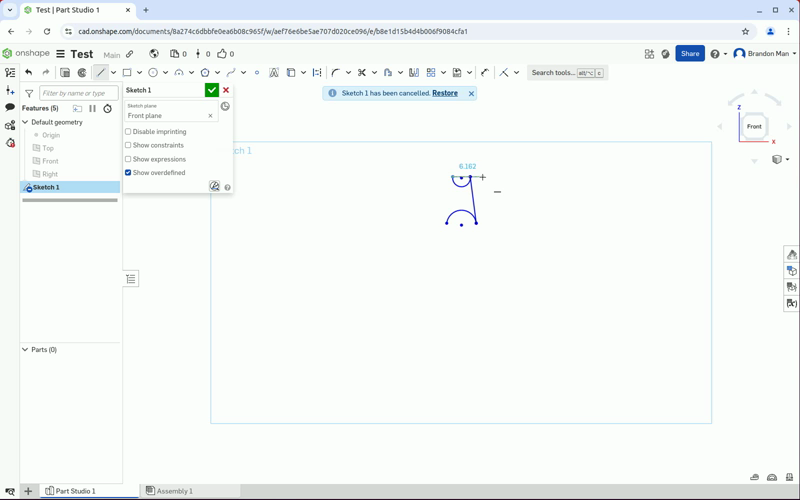
key_down(shift)
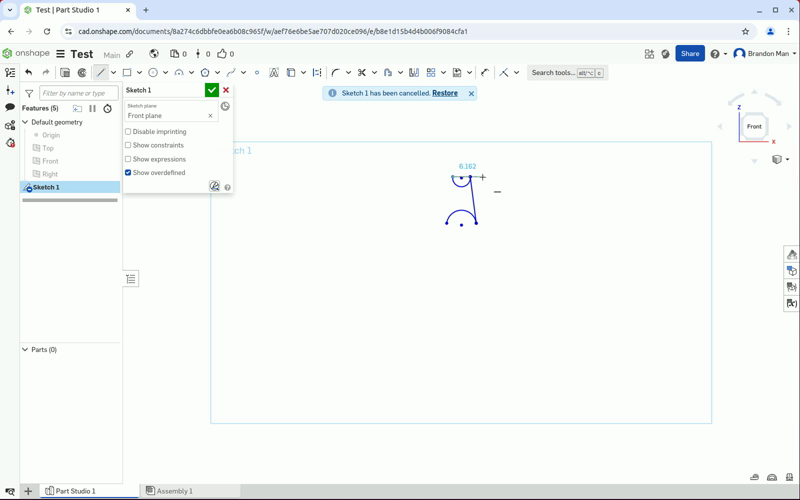
mouse_move(446, 223)
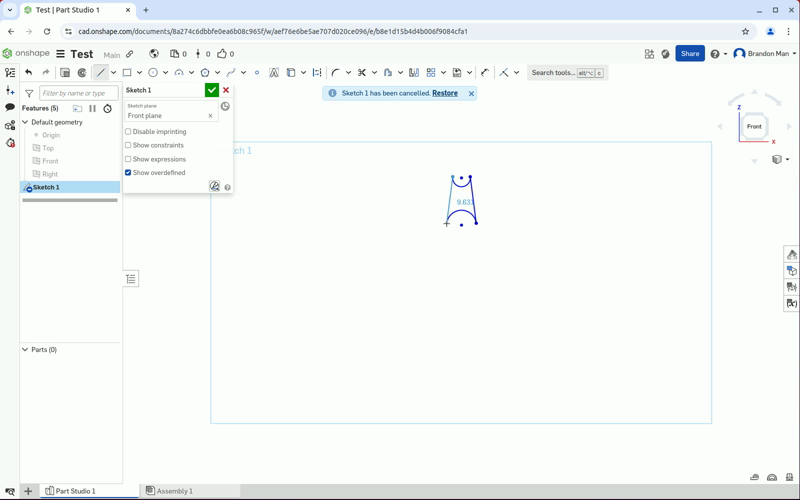
key_up(shift)
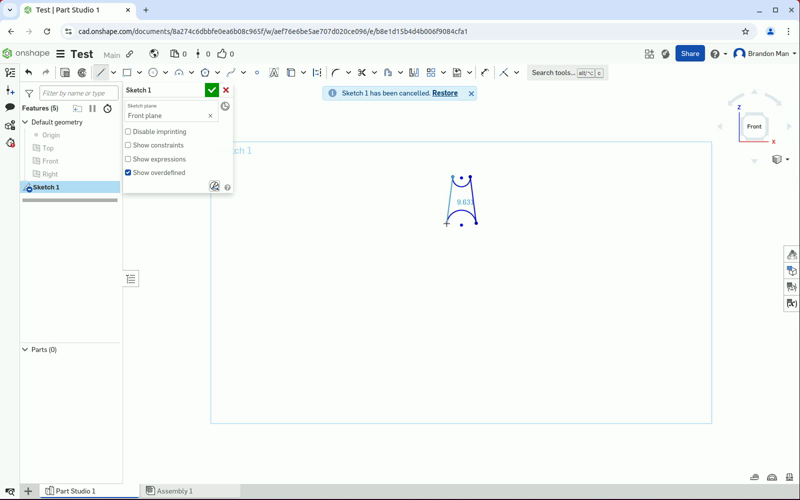
click(446, 223)
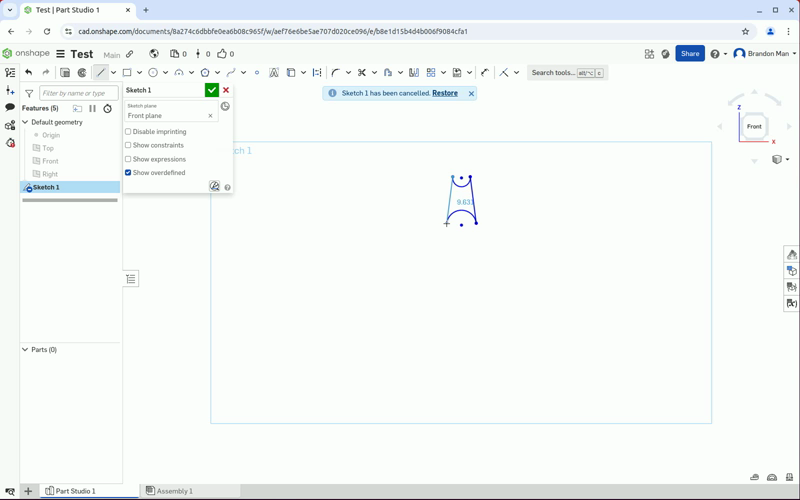
key(esc)
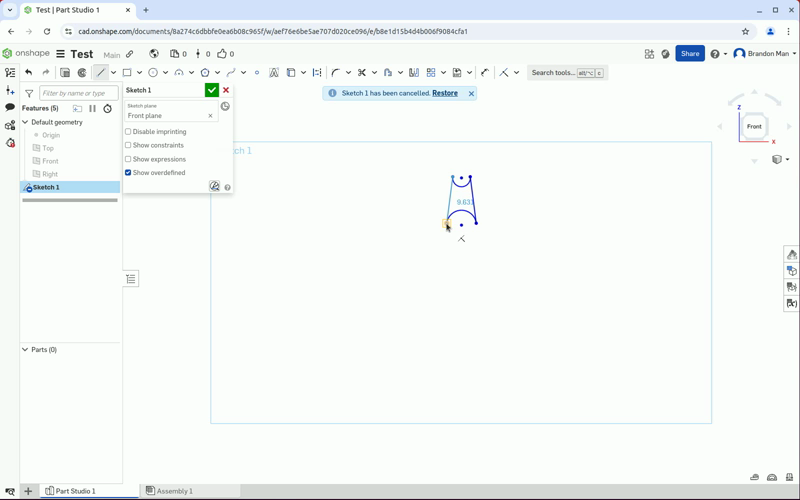
key(c)
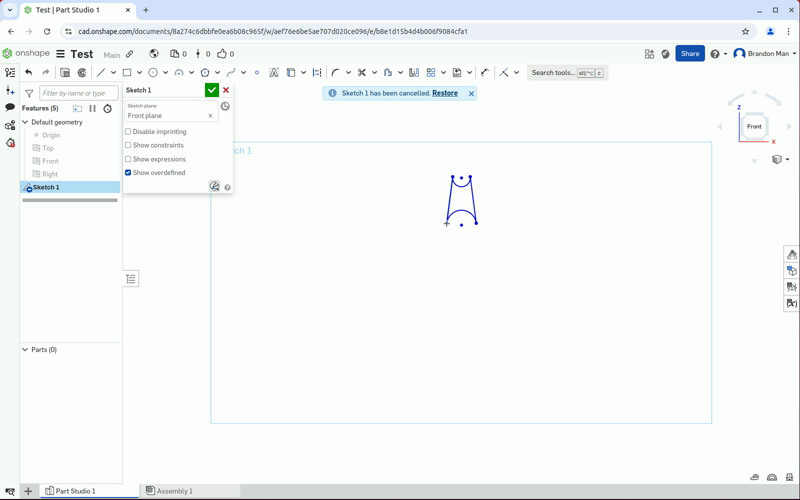
key_down(shift)
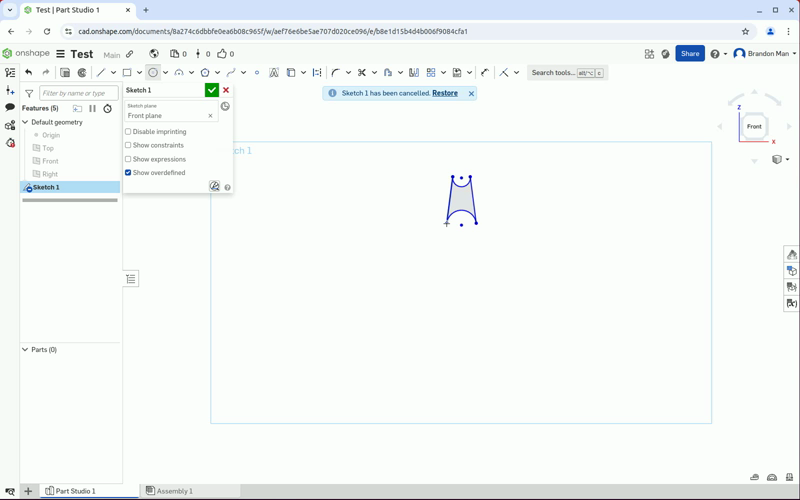
mouse_move(456, 191)
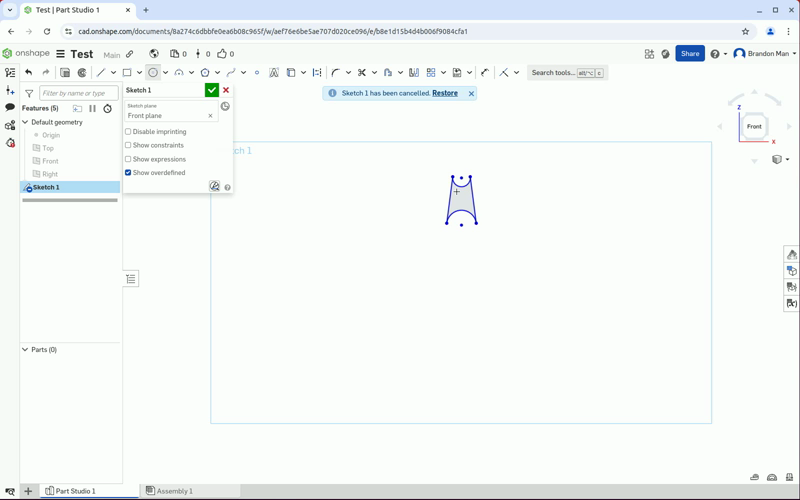
click(456, 191)
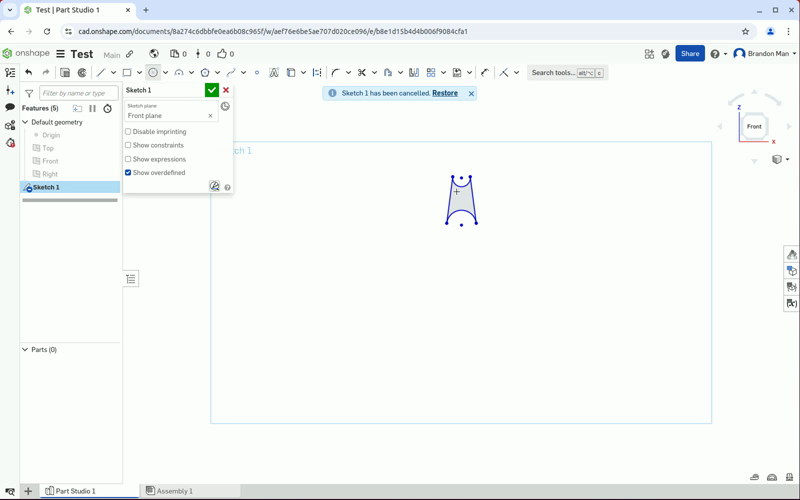
key_up(shift)
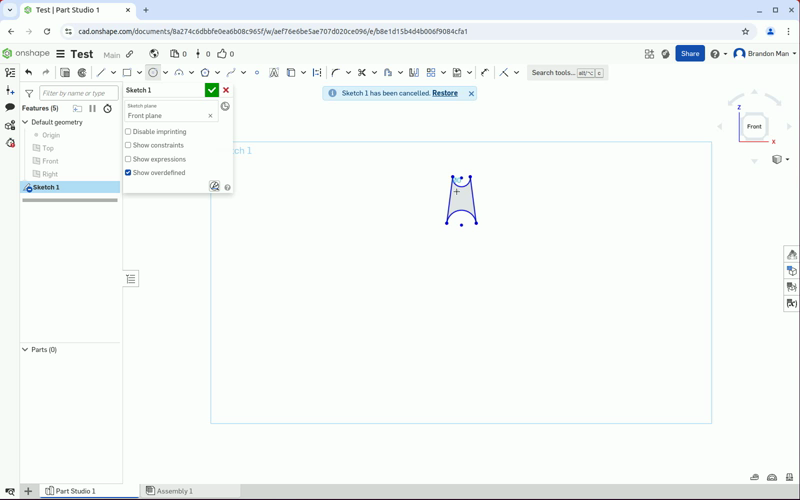
mouse_move(459, 191)
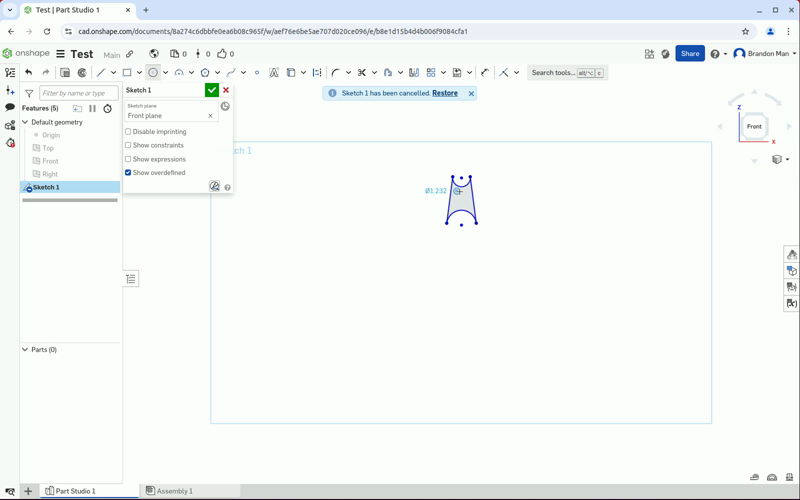
scroll(6)
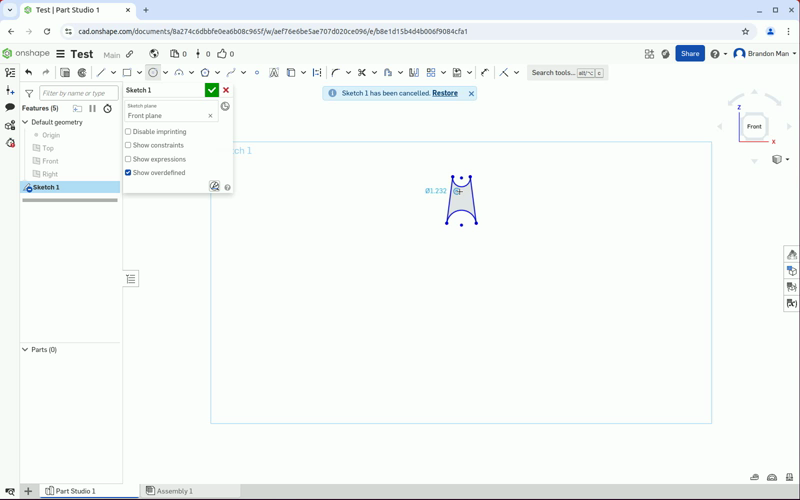
scroll(6)
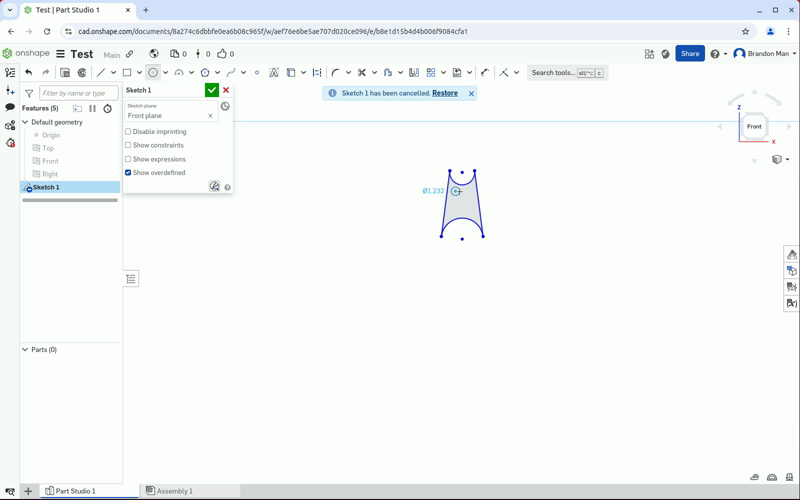
scroll(6)
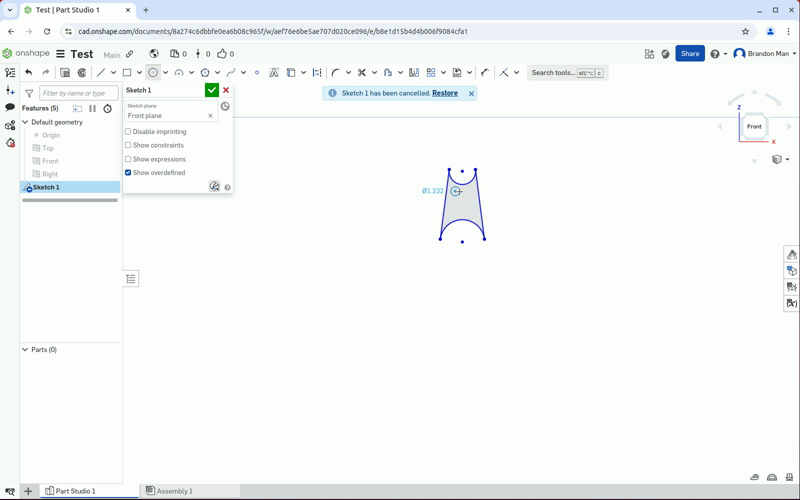
scroll(6)
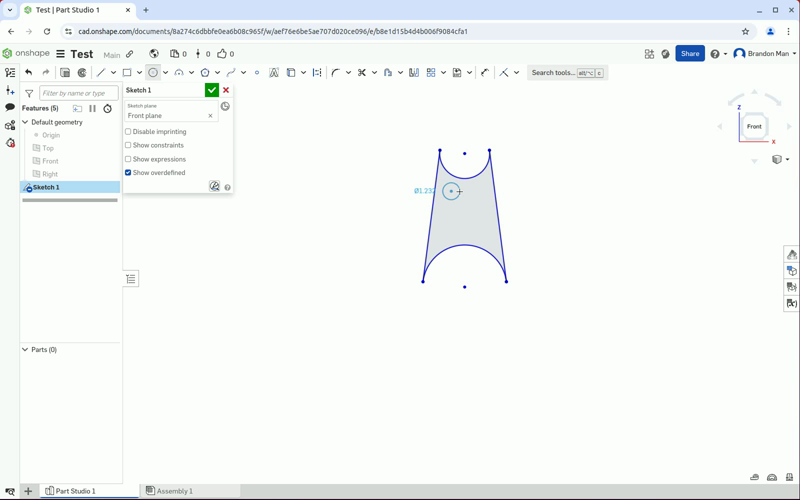
scroll(6)
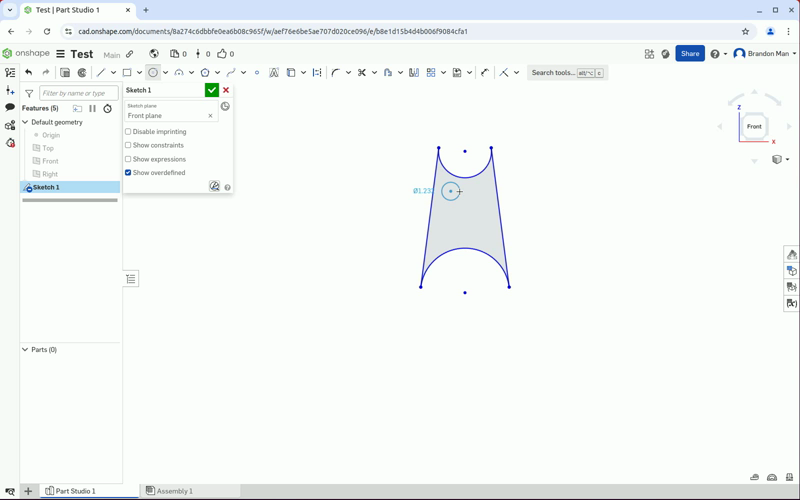
scroll(6)
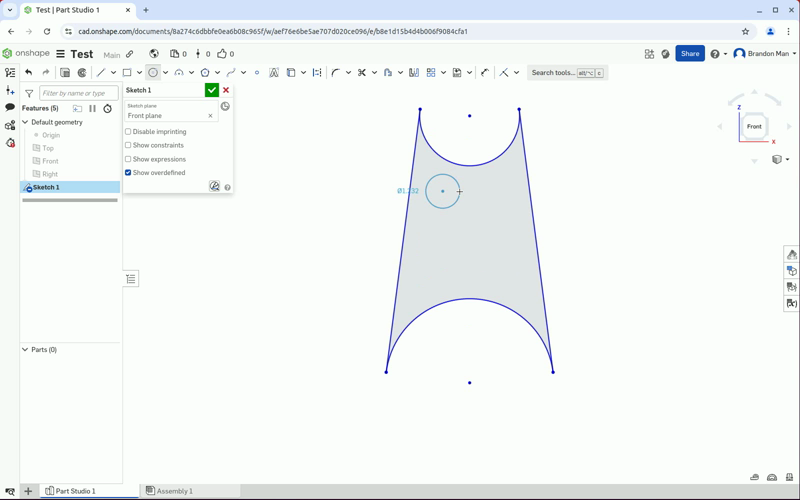
scroll(6)
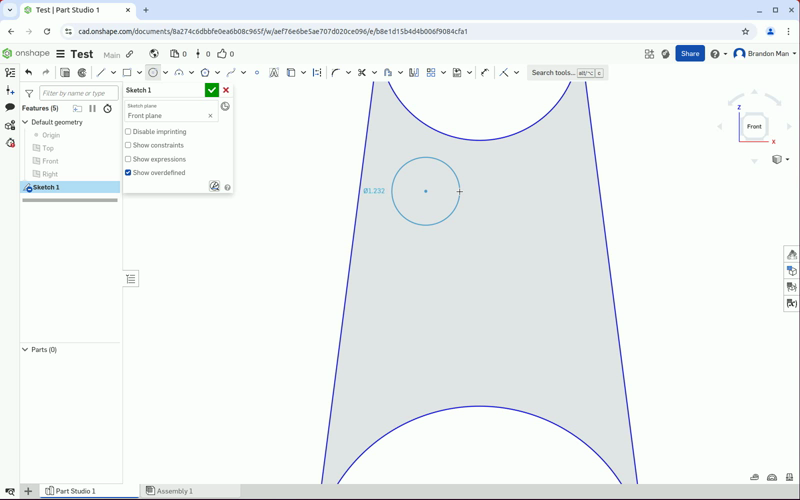
click(459, 191)
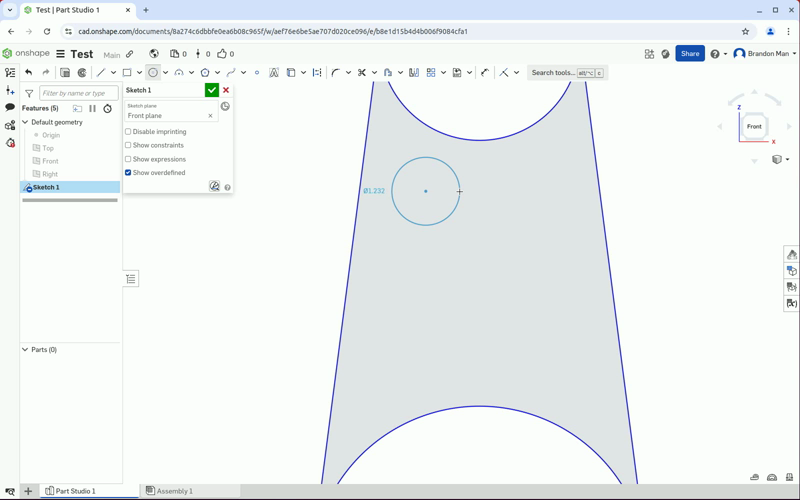
scroll(-6)
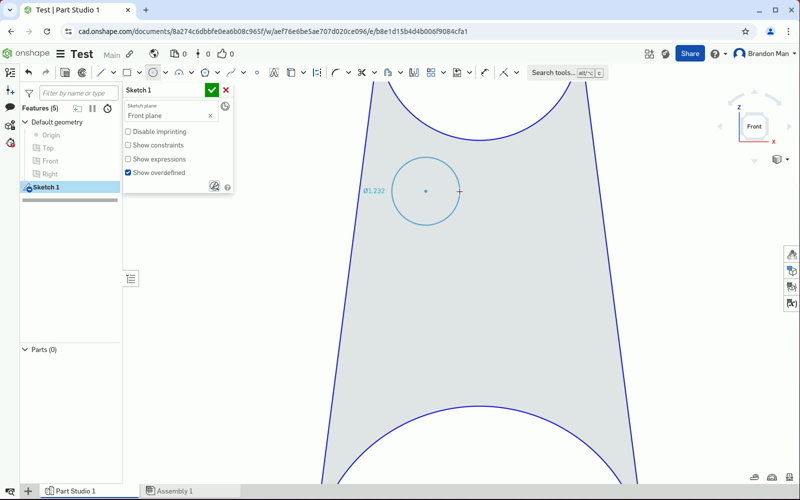
scroll(-6)
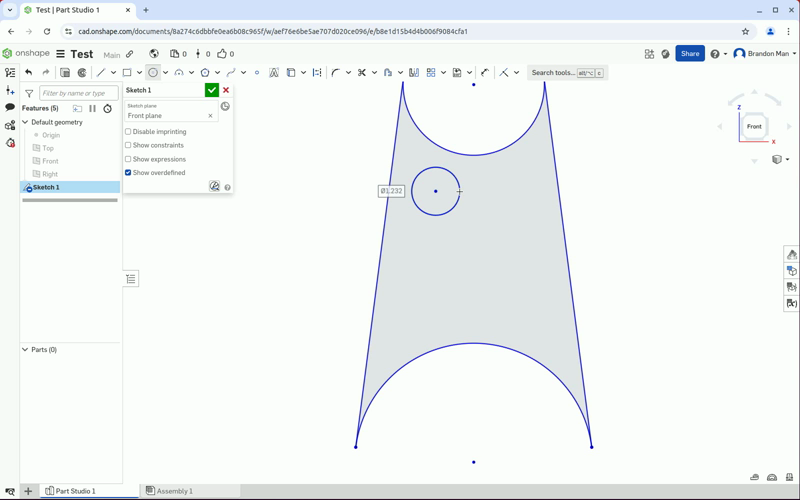
scroll(-6)
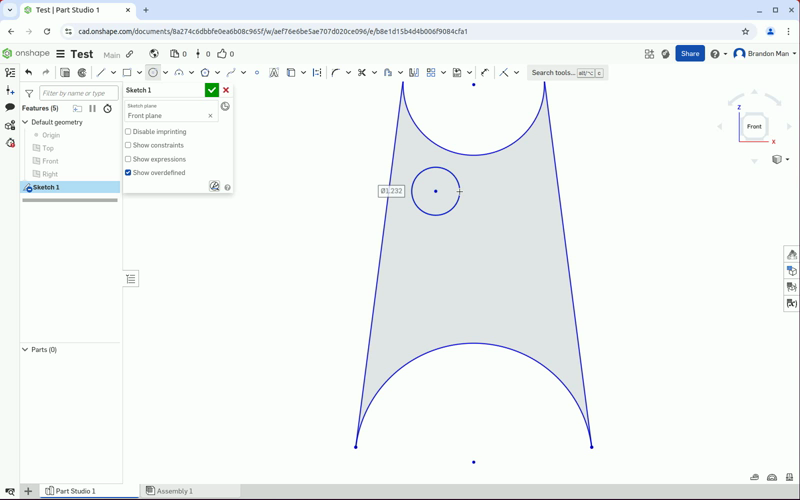
scroll(-6)
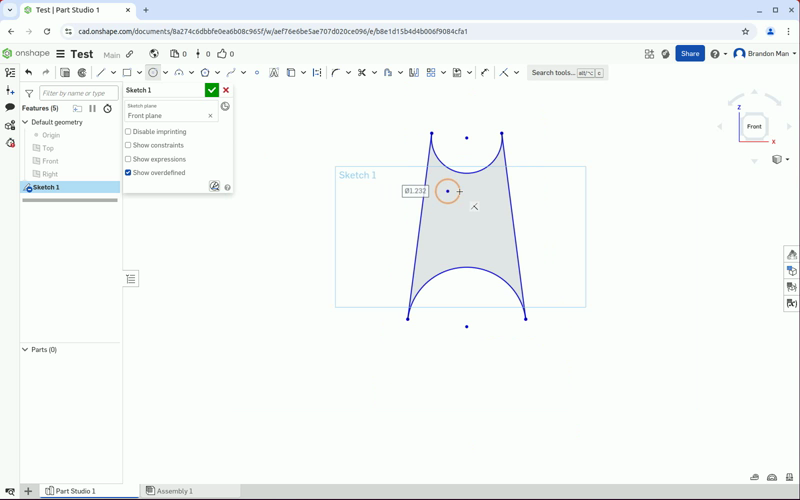
scroll(-6)
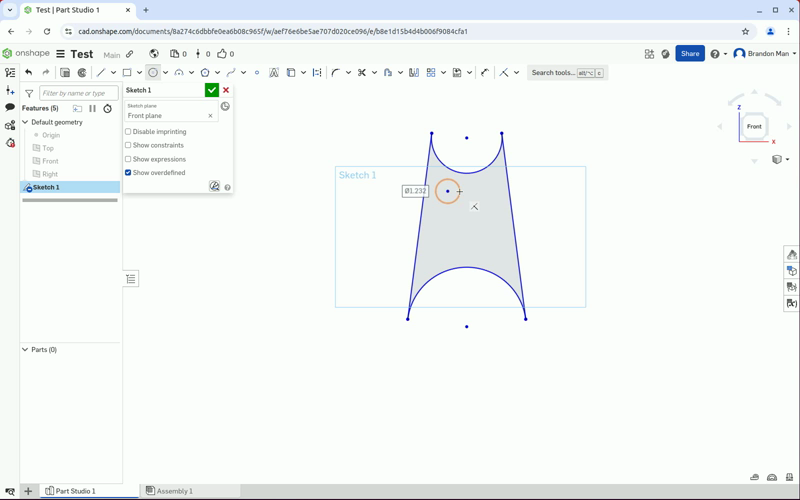
scroll(-6)
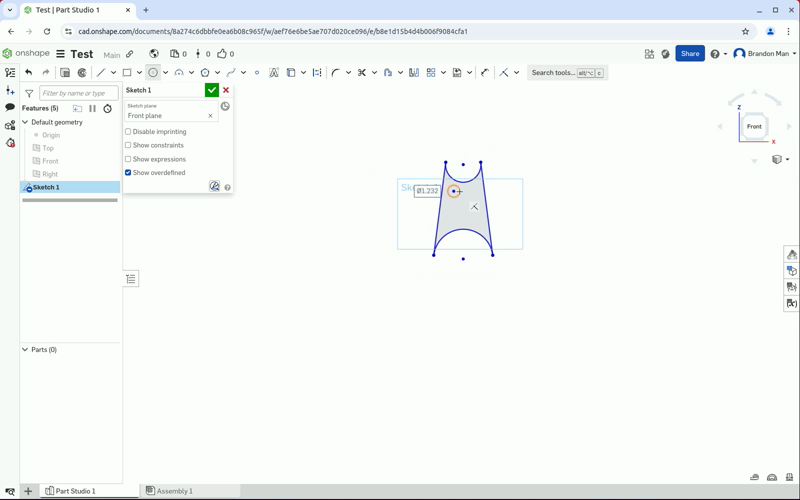
scroll(-6)
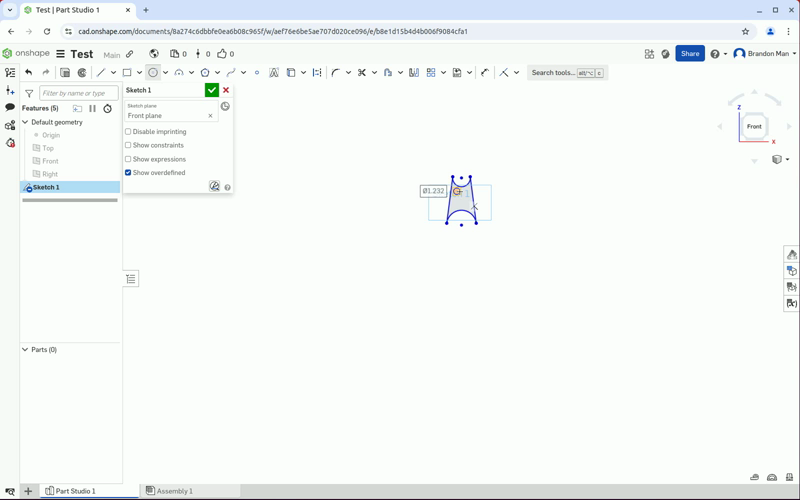
key(esc)
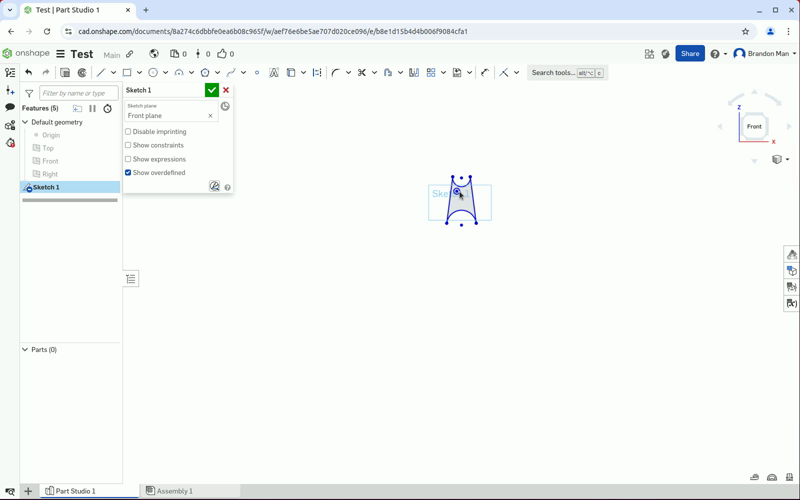
mouse_move(463, 203)
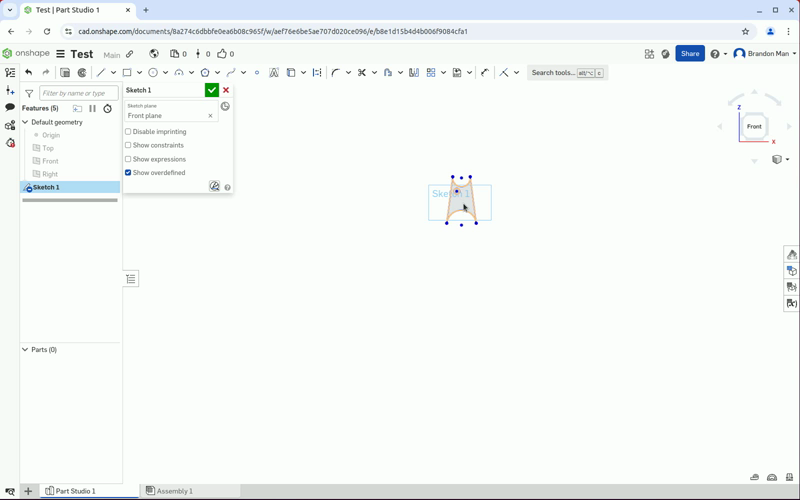
scroll(6)
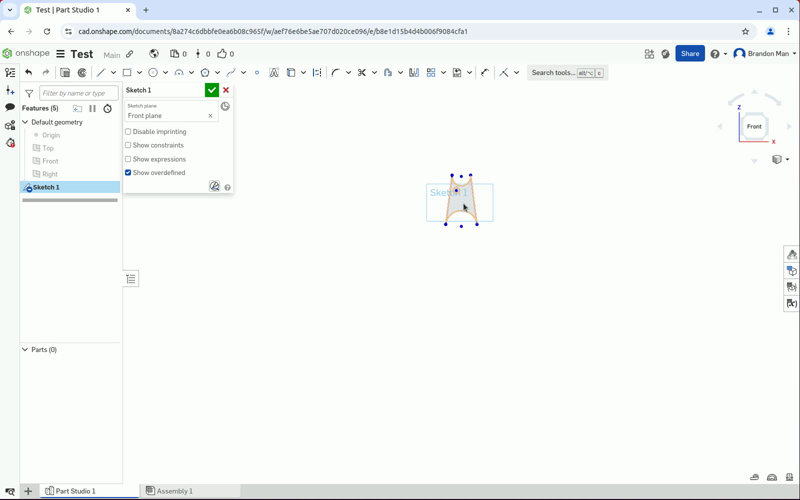
scroll(6)
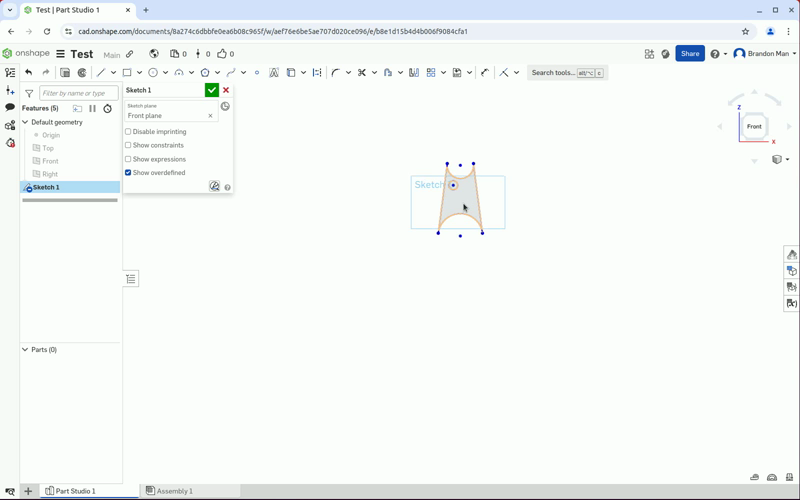
scroll(6)
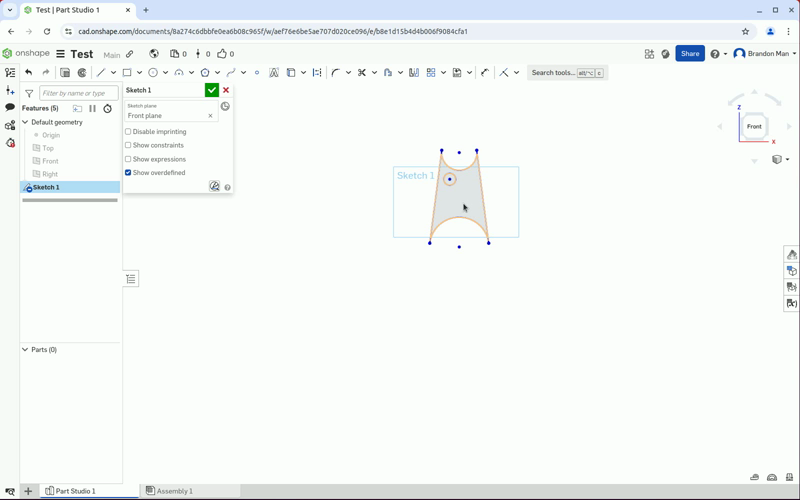
scroll(6)
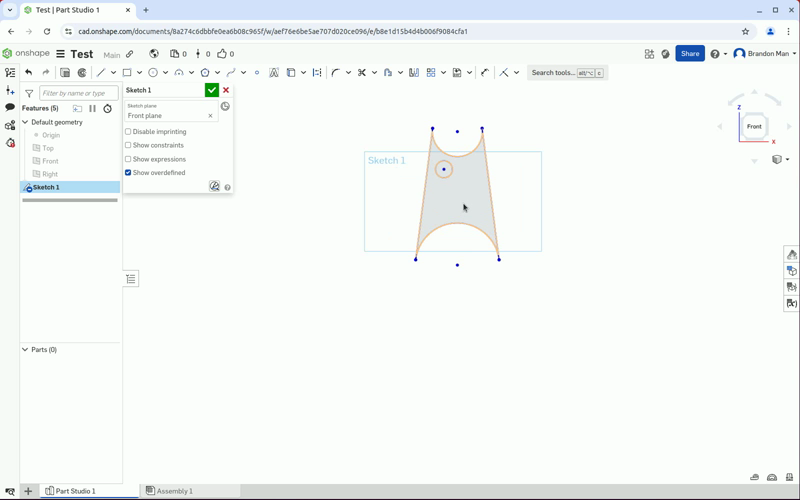
scroll(6)
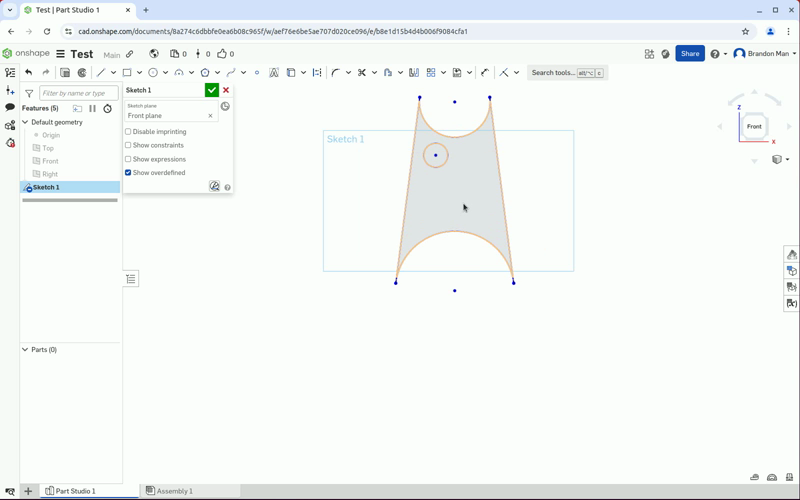
scroll(6)
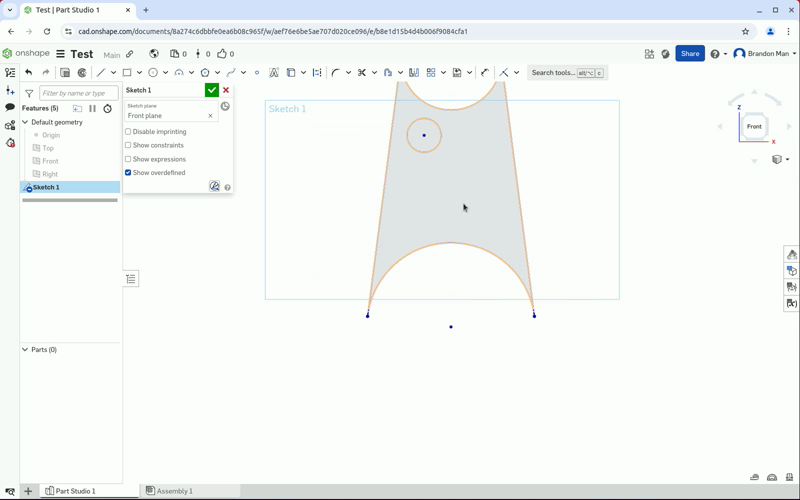
scroll(6)
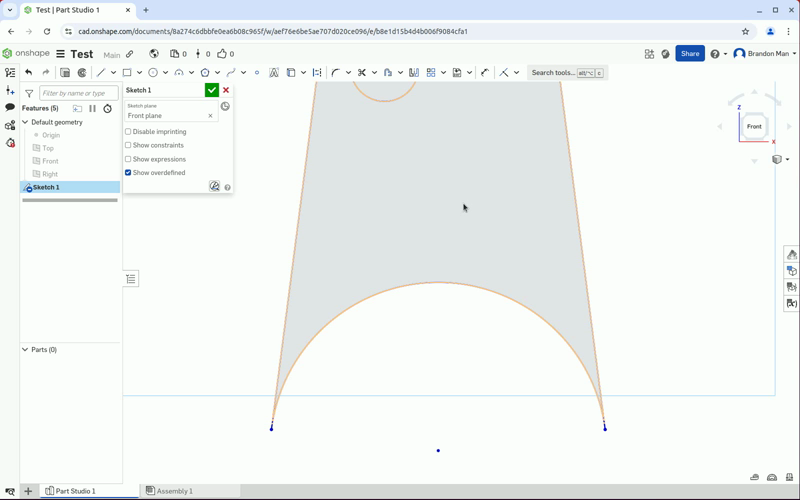
click(463, 203)
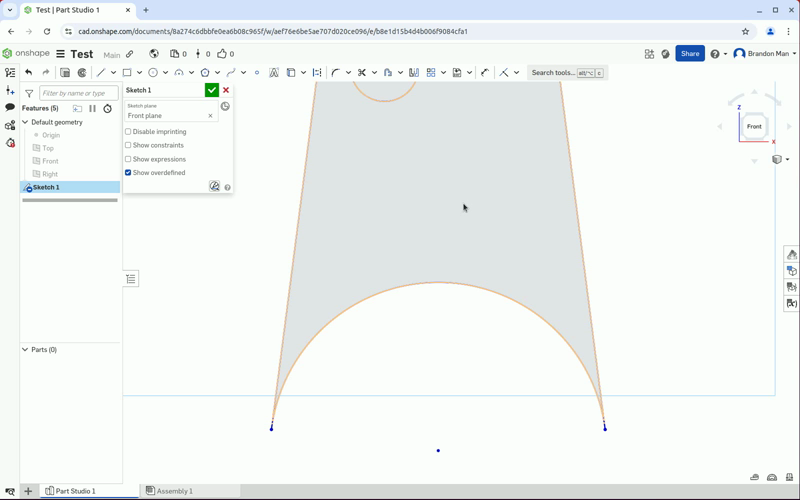
scroll(-6)
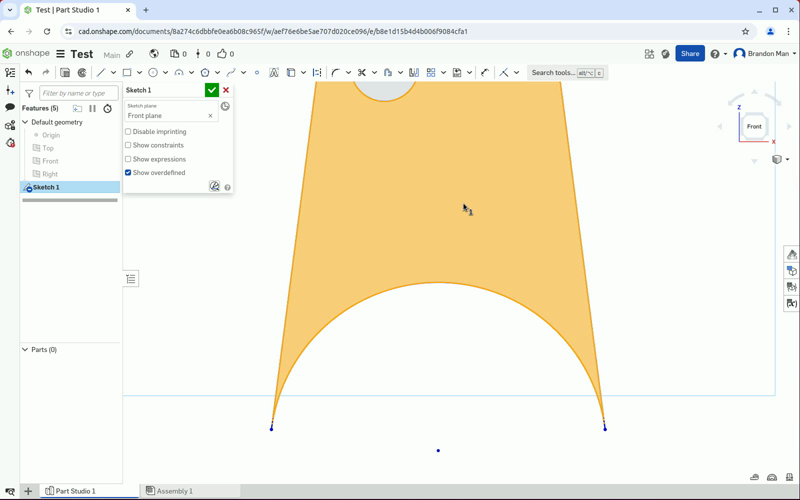
scroll(-6)
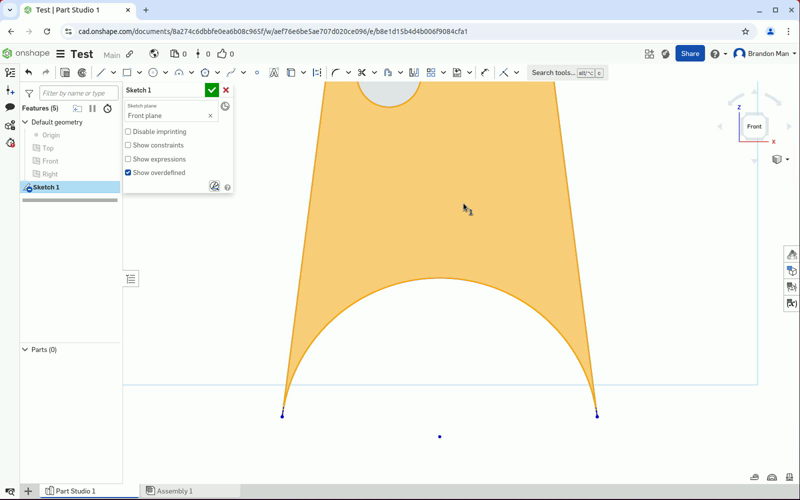
scroll(-6)
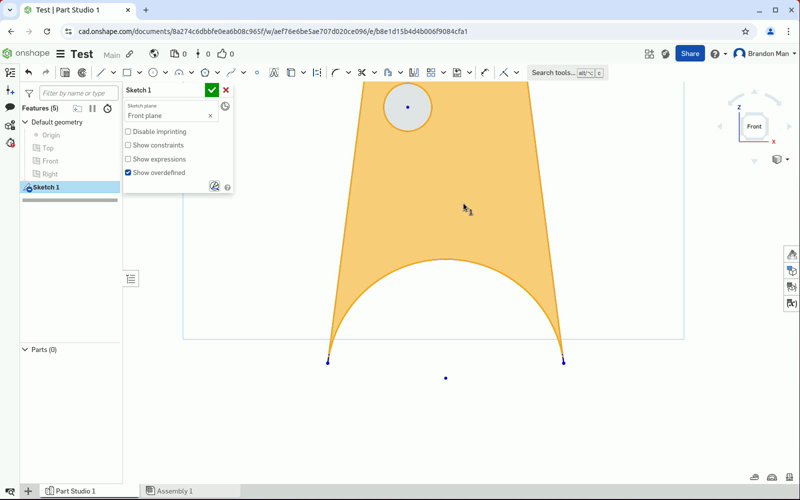
scroll(-6)
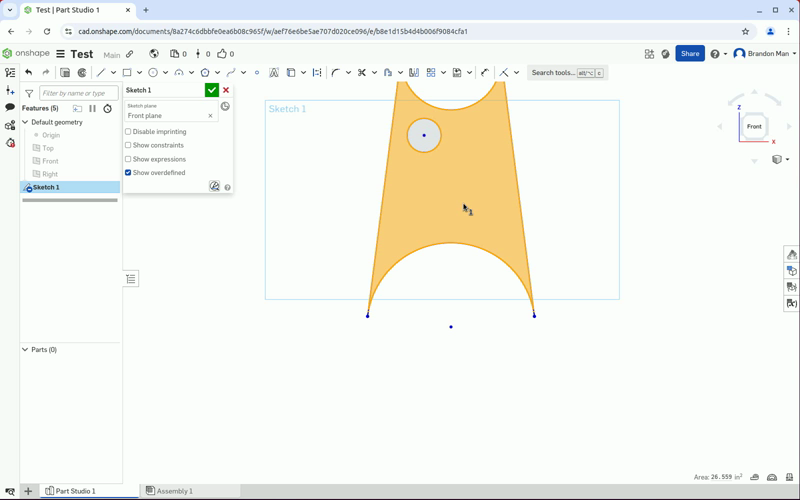
scroll(-6)
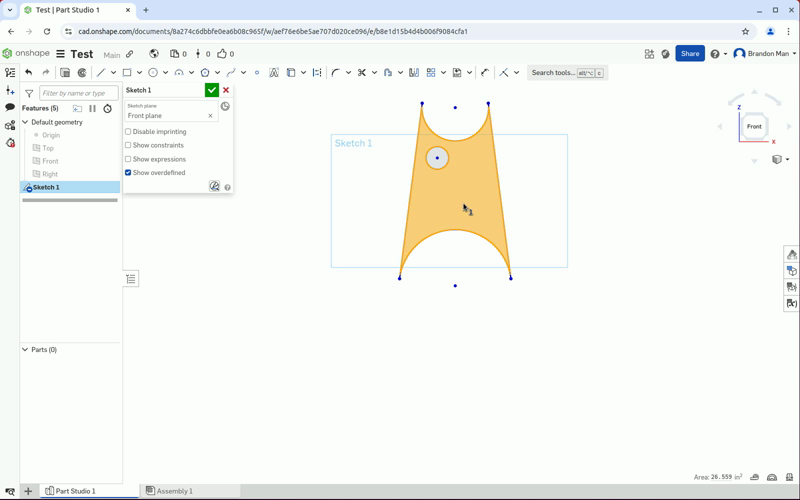
scroll(-6)
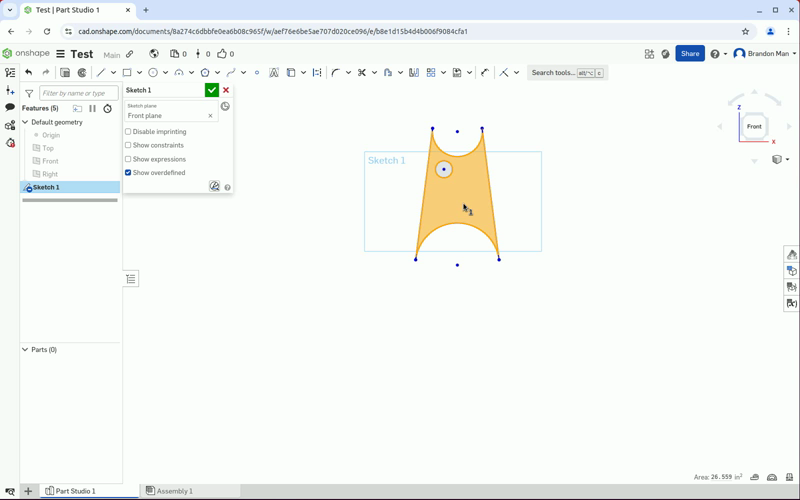
scroll(-6)
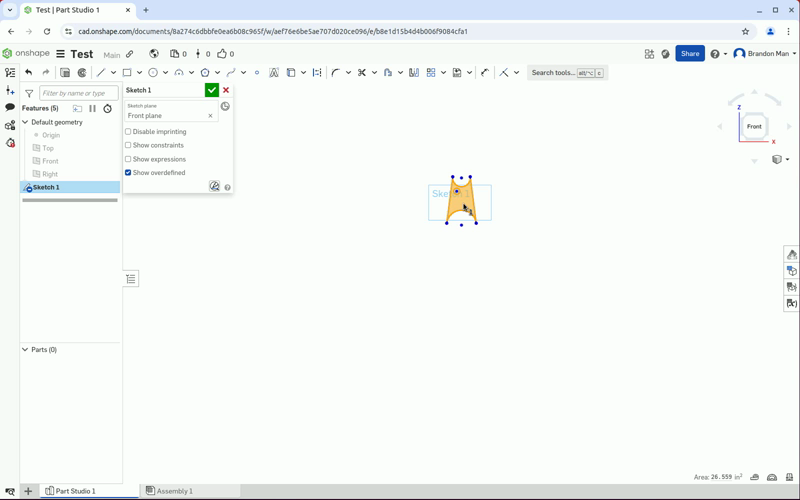
mouse_move(73, 352)
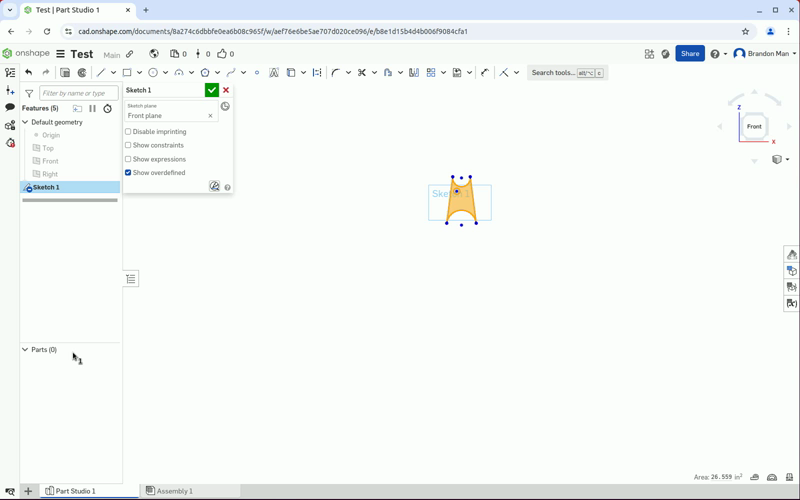
key(shift+y)
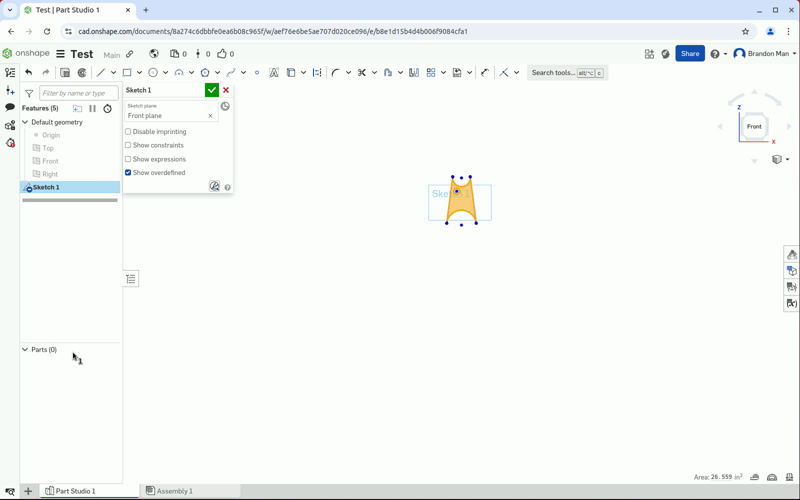
key(shift+e)
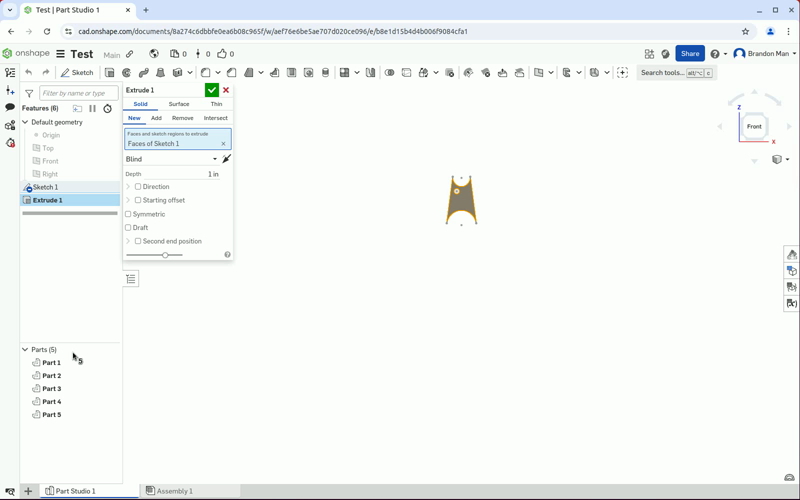
mouse_move(143, 106)
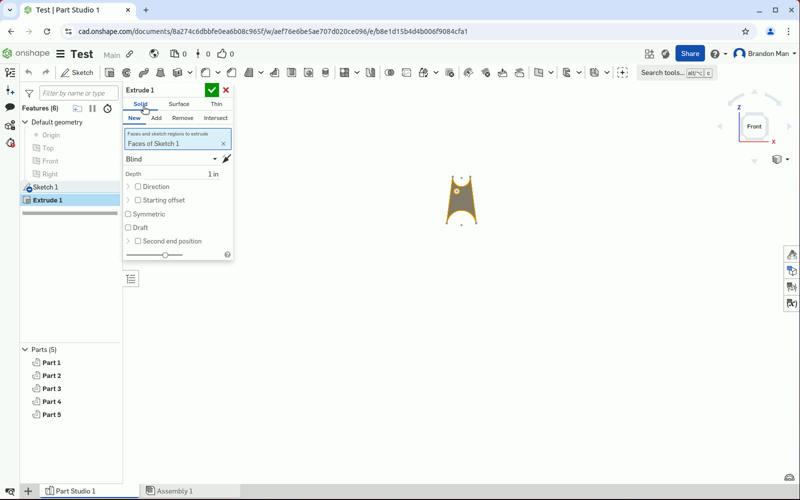
click(143, 106)
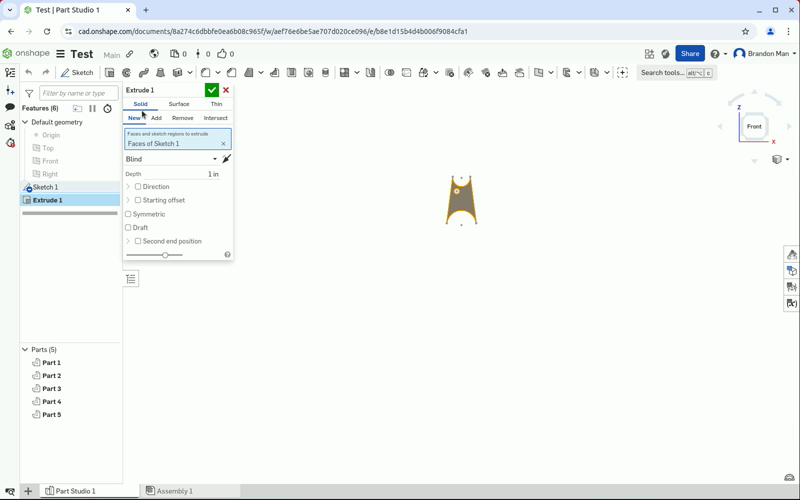
mouse_move(137, 120)
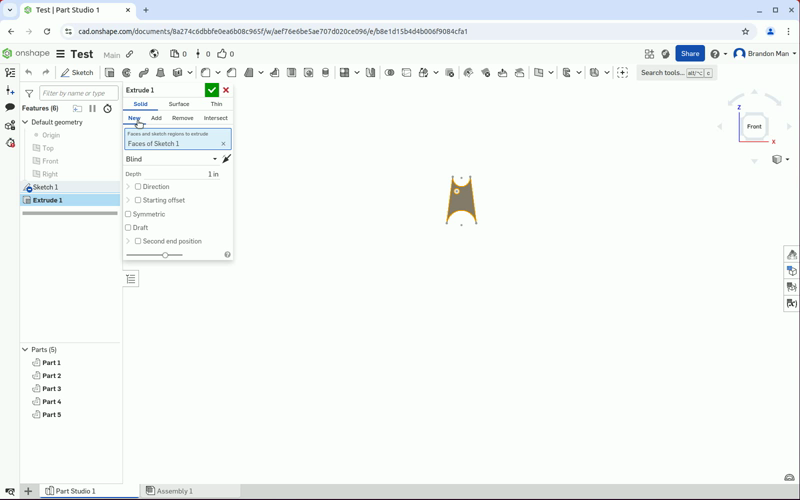
click(137, 120)
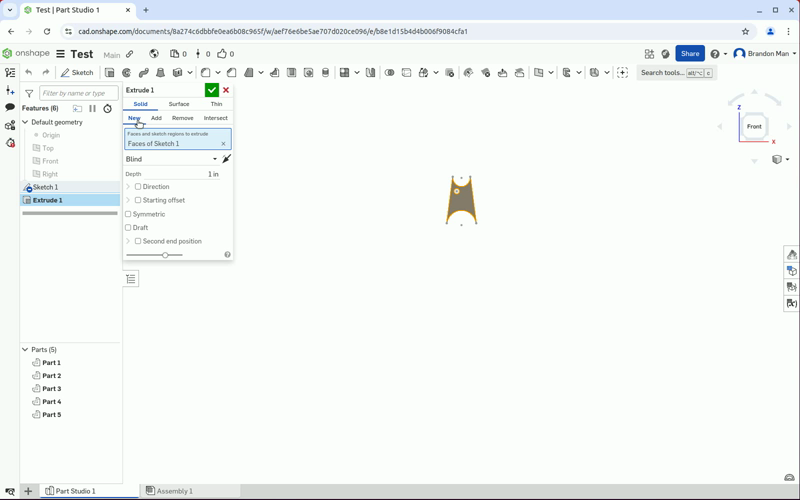
key(tab, 4)
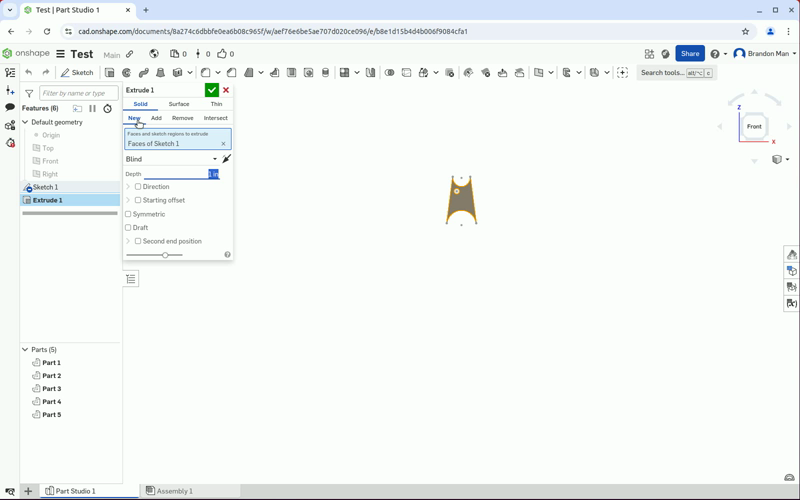
text(0.481)
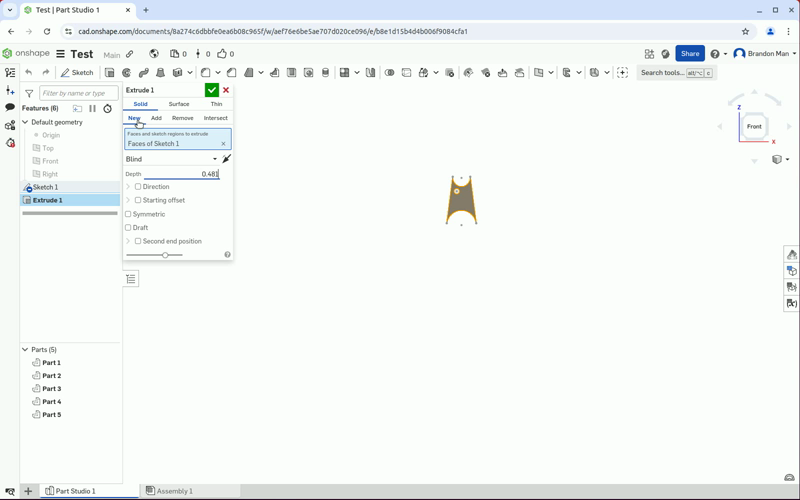
key(enter)
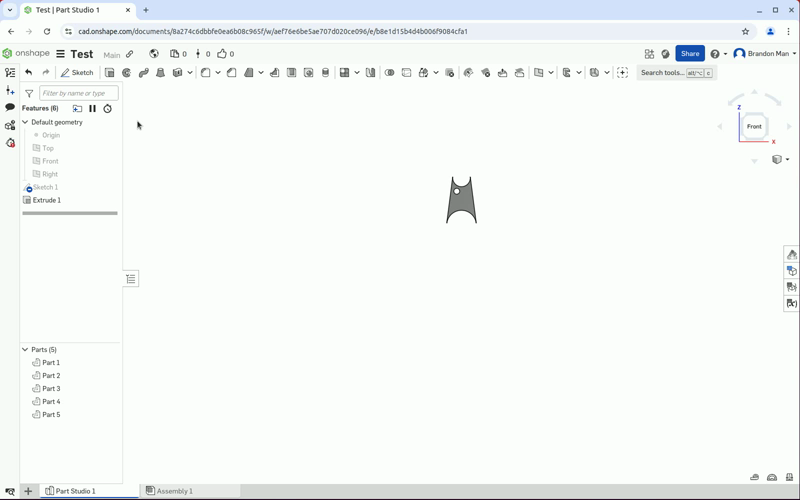
key(shift+h)
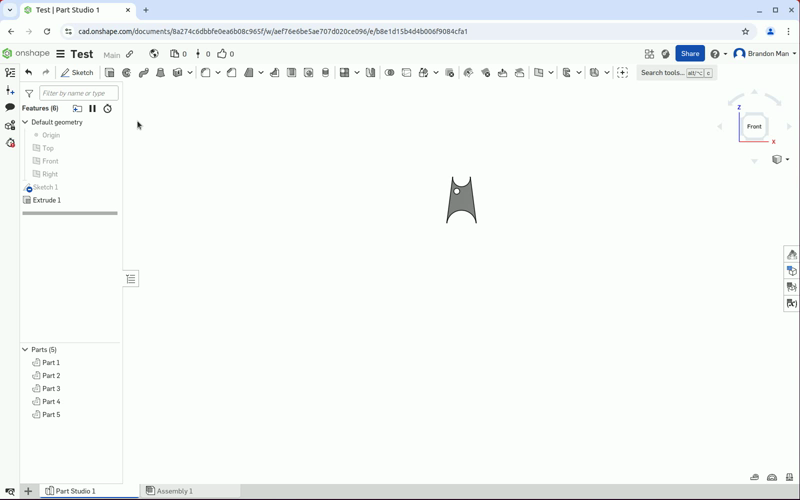
key(shift+h)
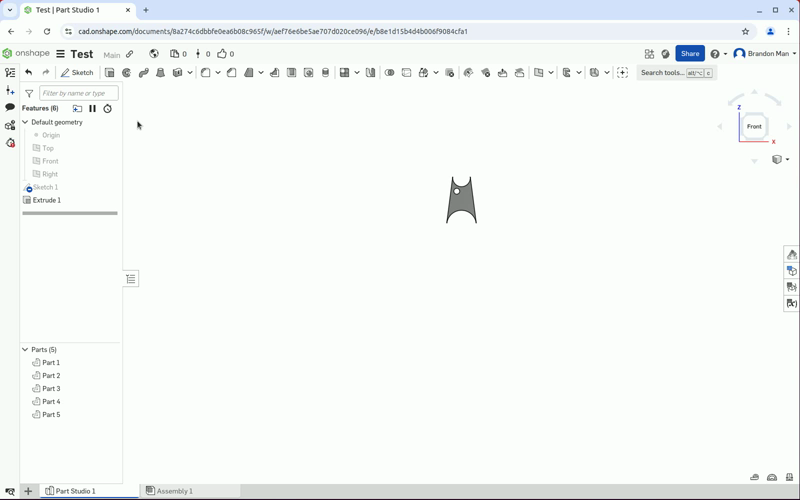
mouse_move(73, 189)
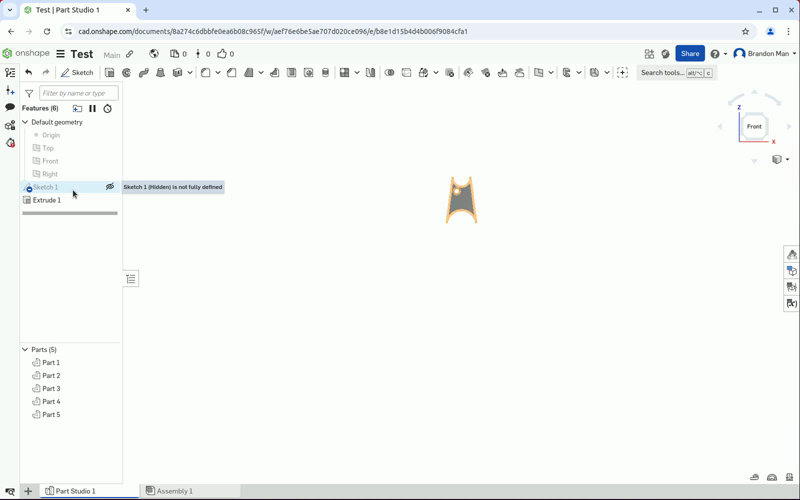
click(73, 189)
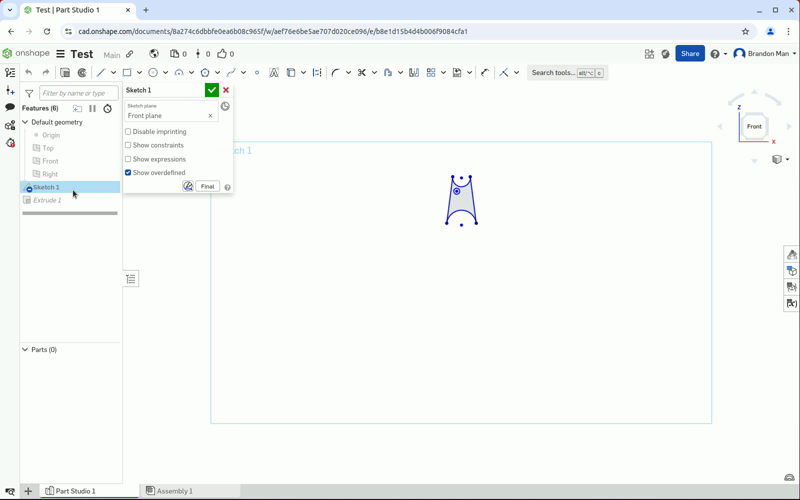
mouse_move(229, 92)
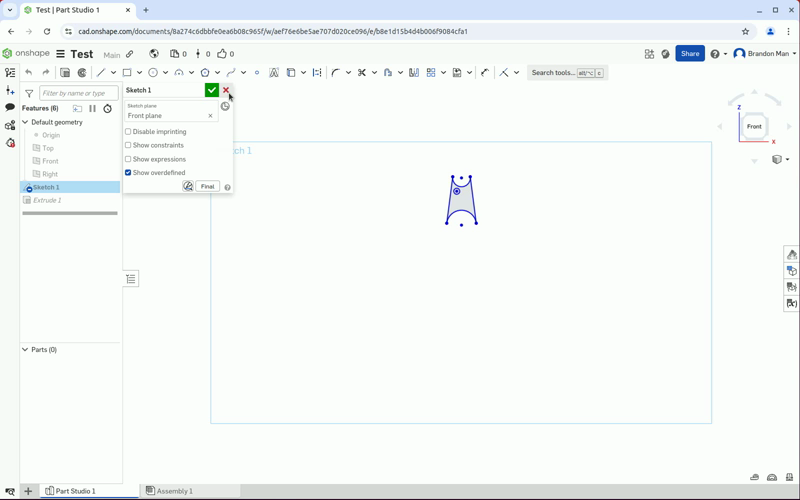
click(229, 92)
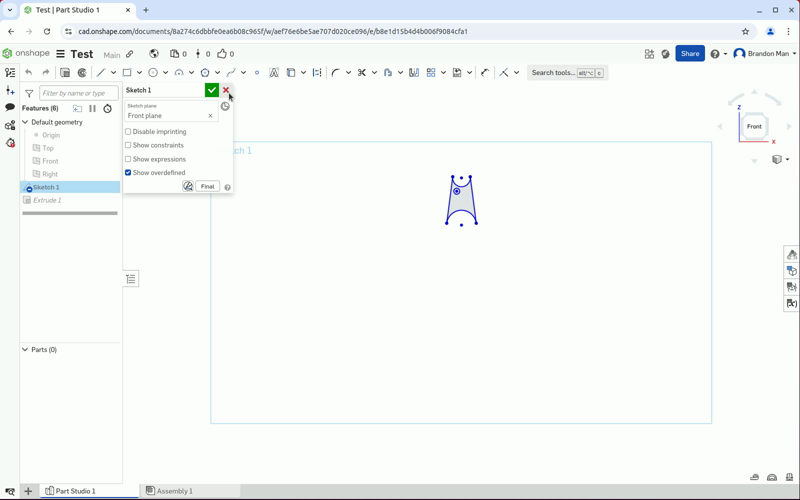
key(shift+s)
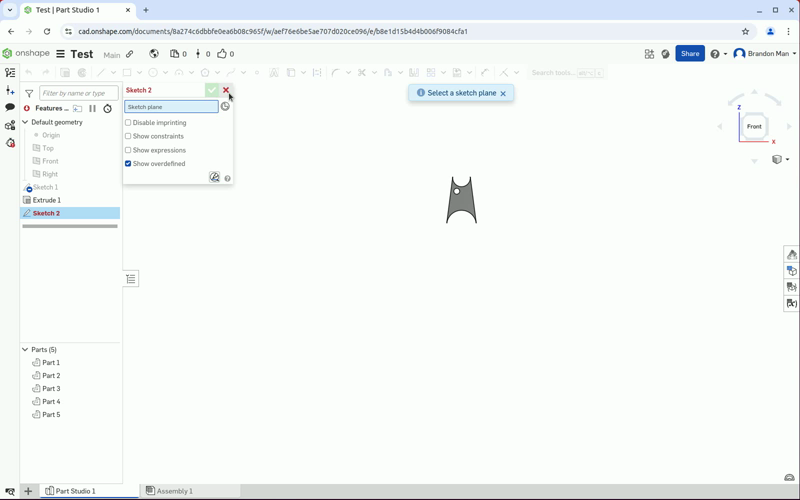
mouse_move(73, 163)
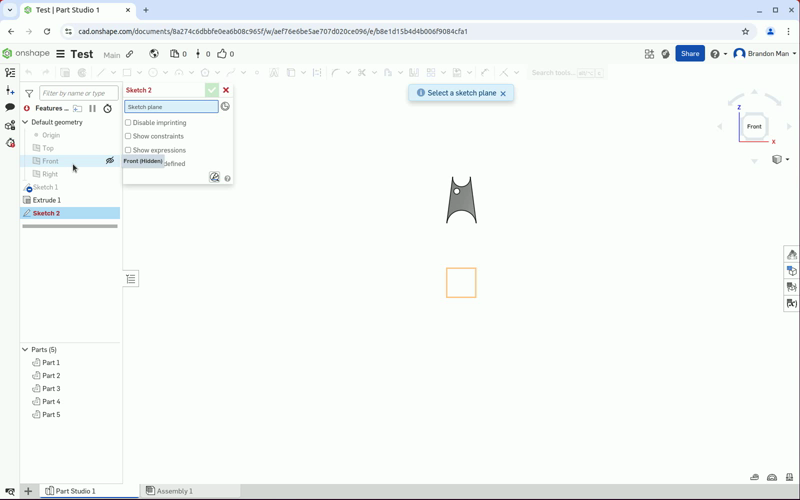
click(73, 163)
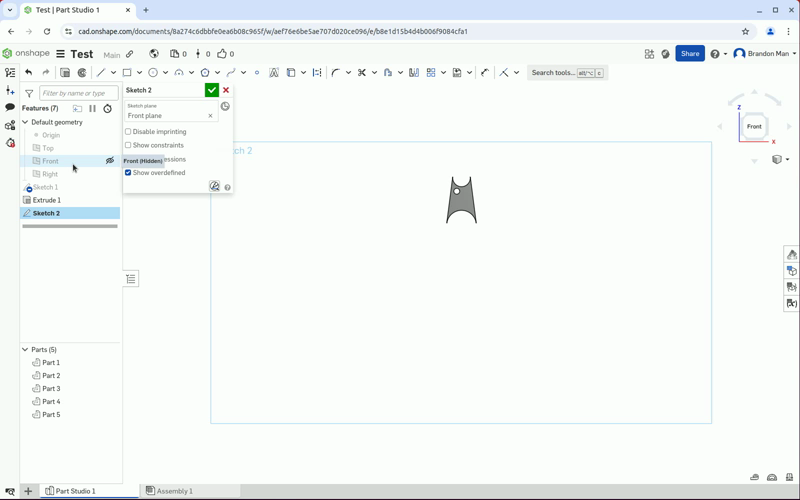
mouse_move(73, 352)
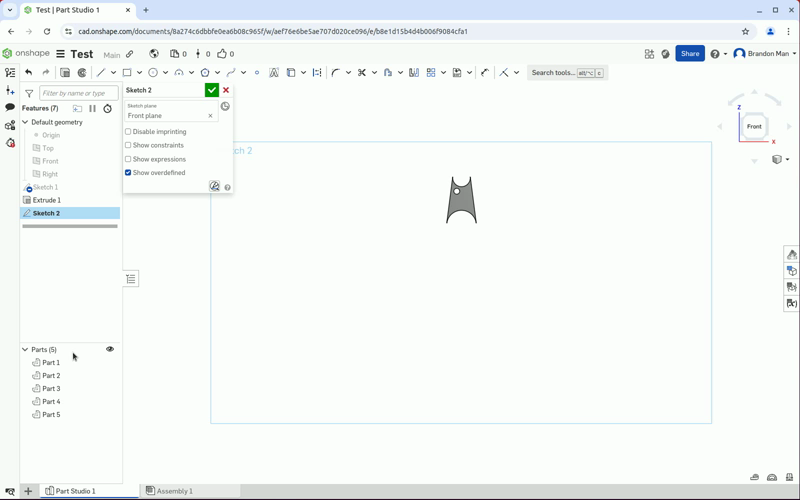
key(y)
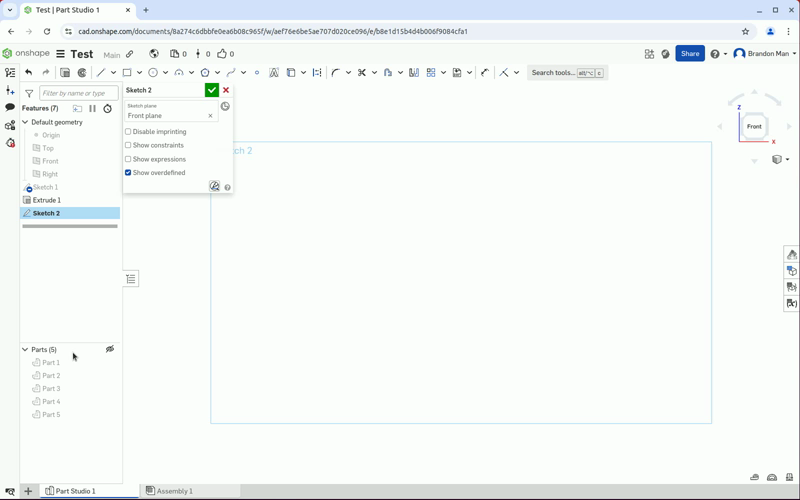
key(l)
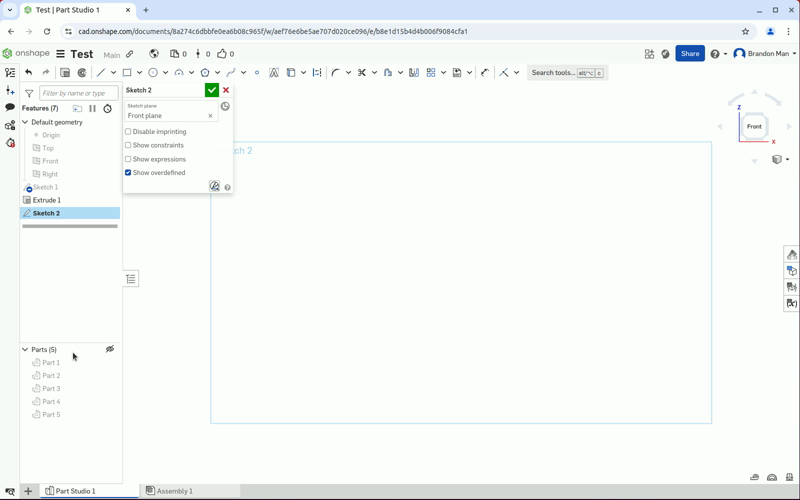
key_down(shift)
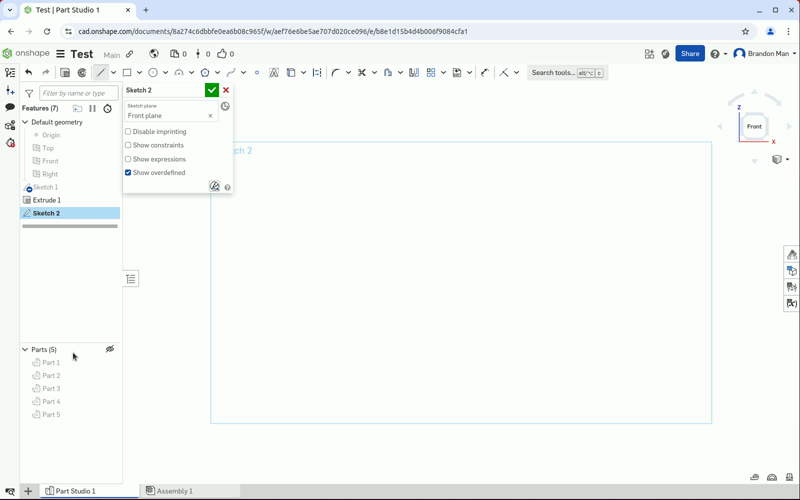
mouse_move(446, 226)
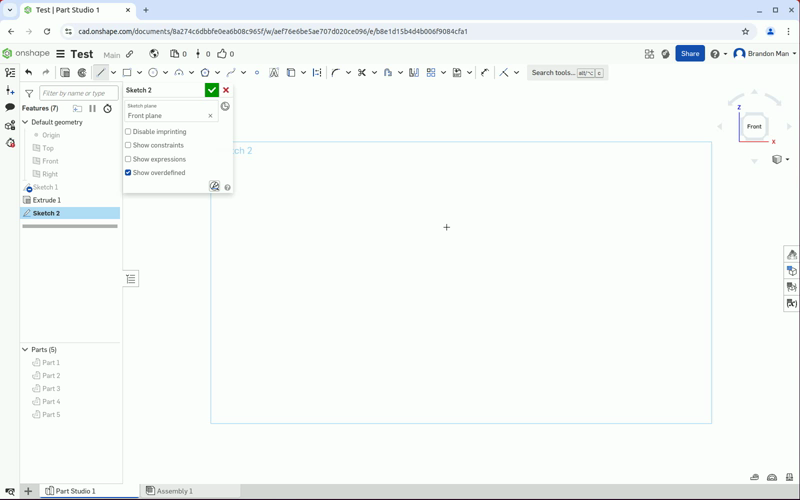
click(446, 226)
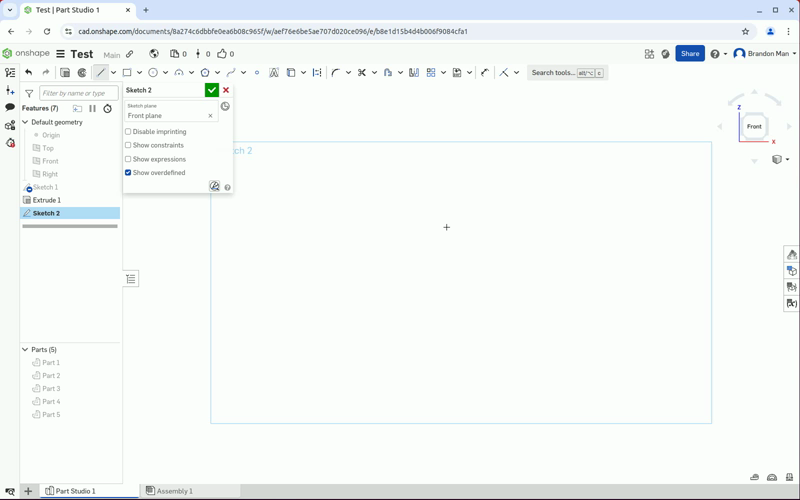
key_up(shift)
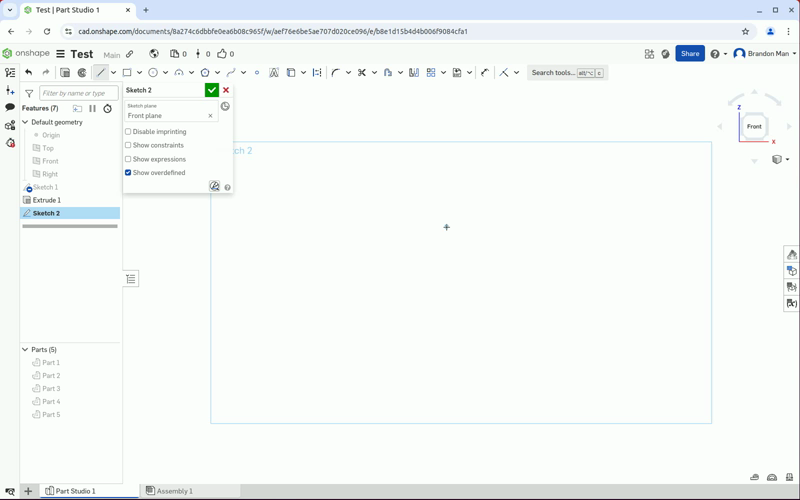
key_down(shift)
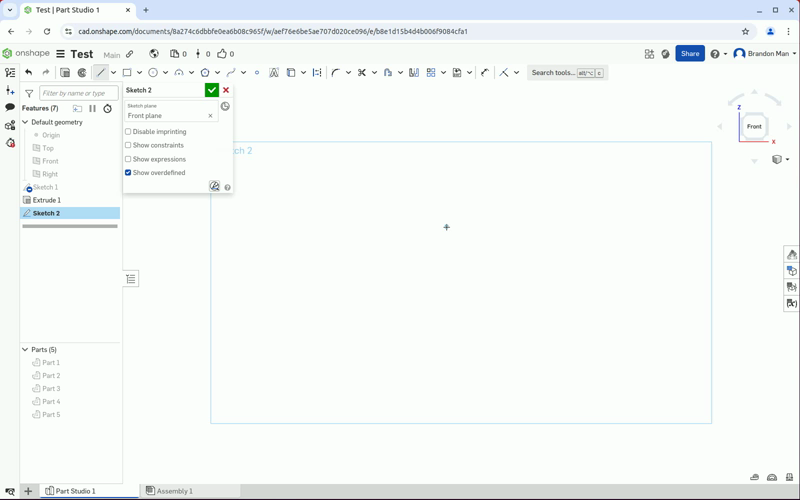
mouse_move(476, 226)
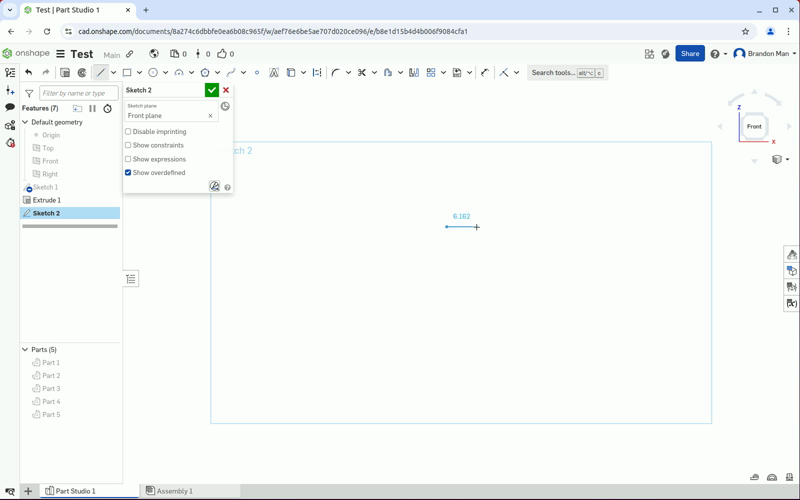
mouse_move(452, 282)
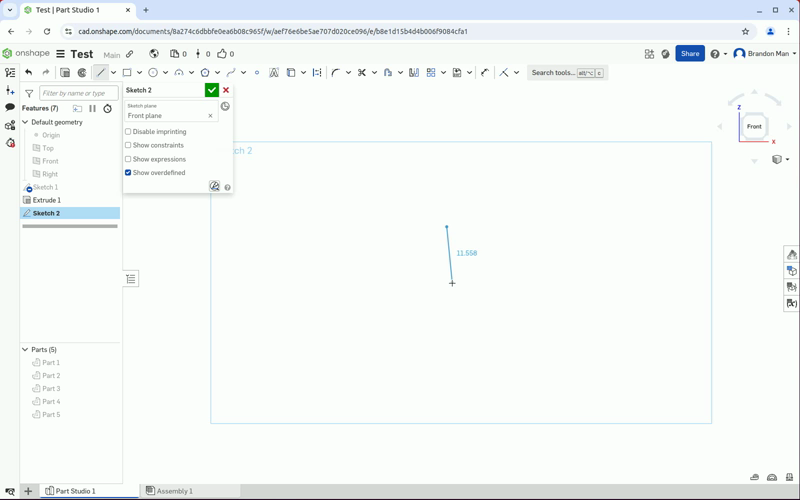
click(452, 282)
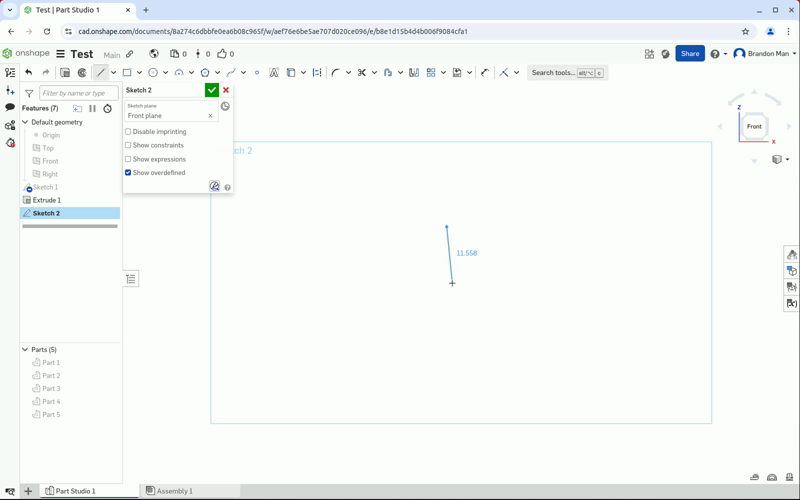
key_up(shift)
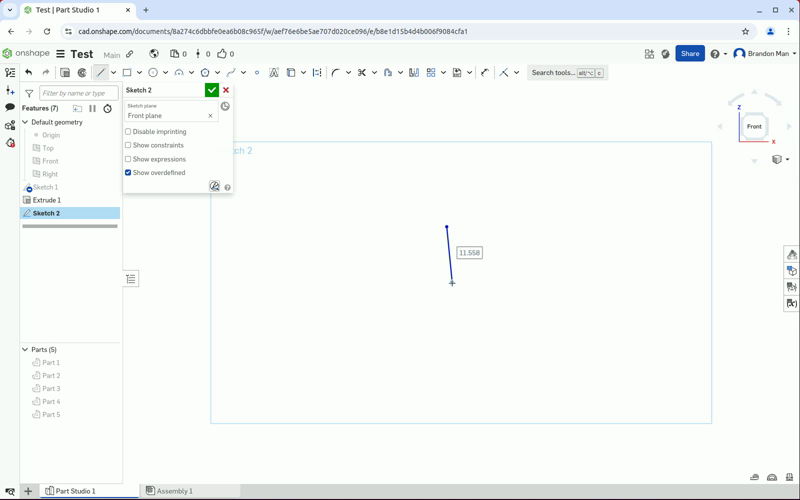
key(esc)
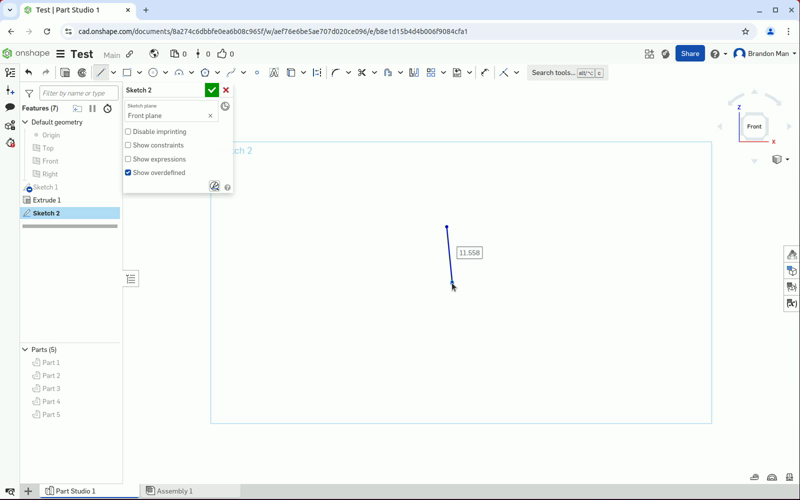
key(a)
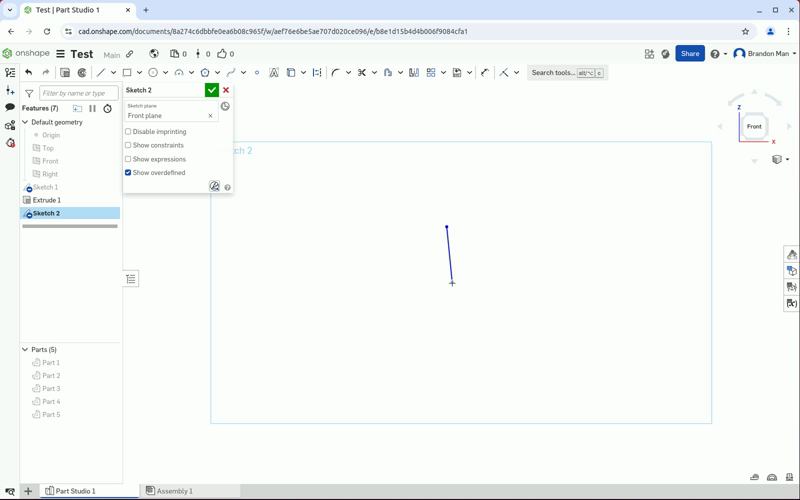
mouse_move(452, 282)
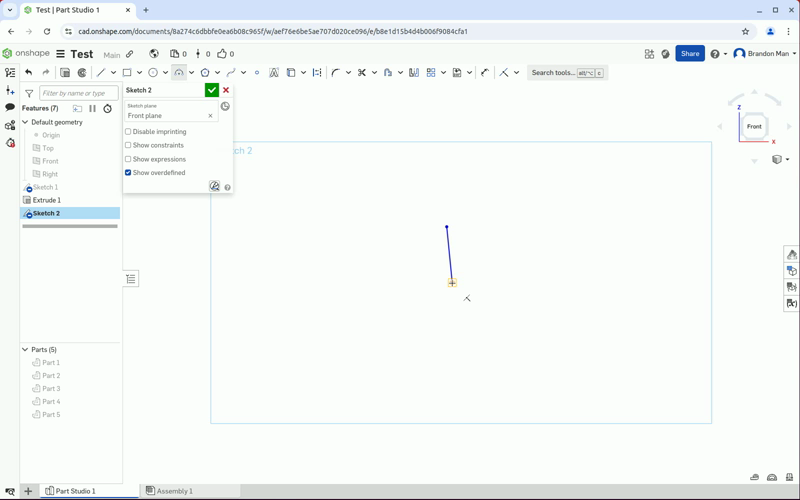
click(452, 282)
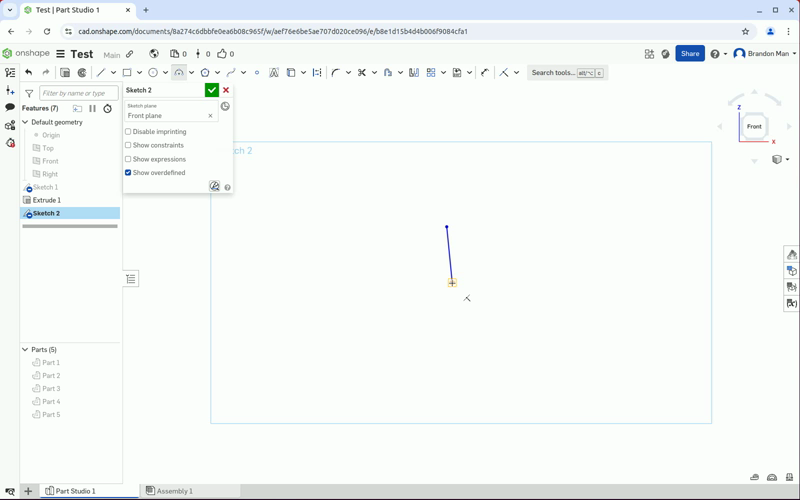
key_down(shift)
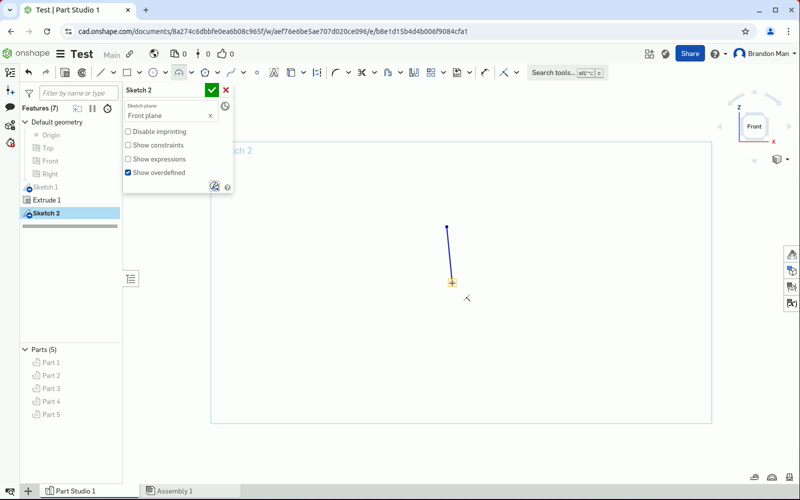
mouse_move(461, 291)
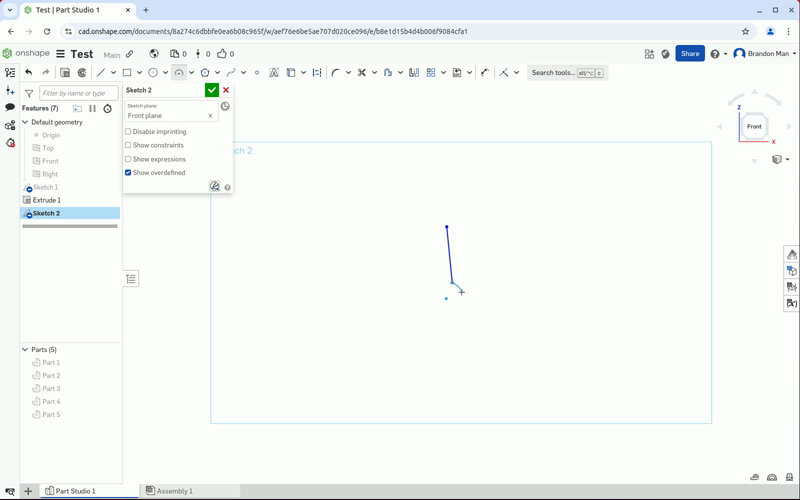
click(461, 291)
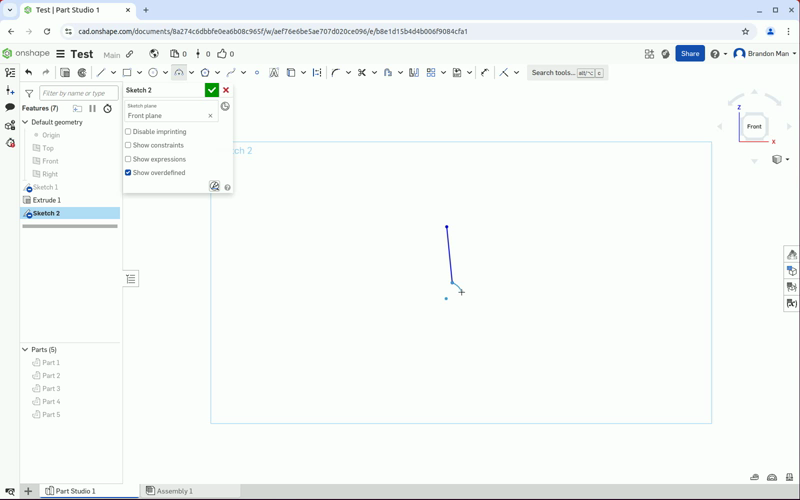
mouse_move(467, 276)
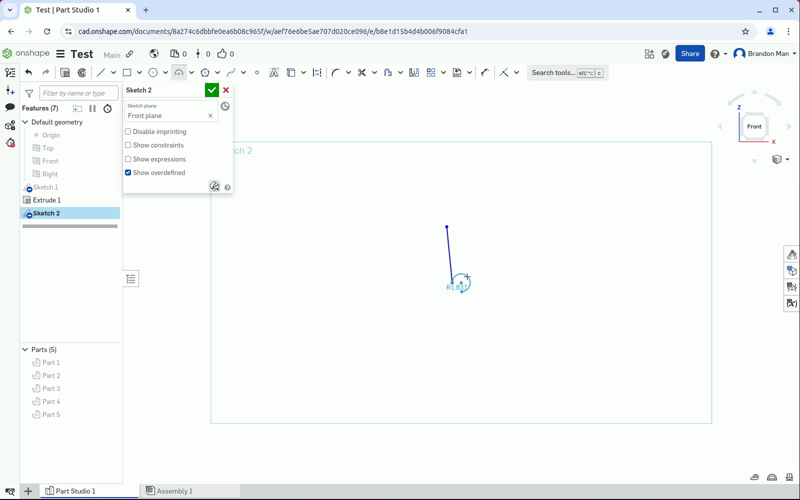
click(467, 276)
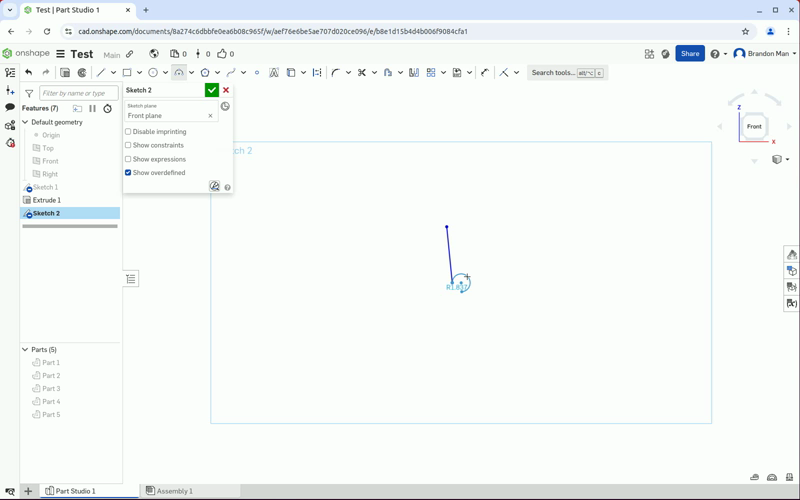
key_up(shift)
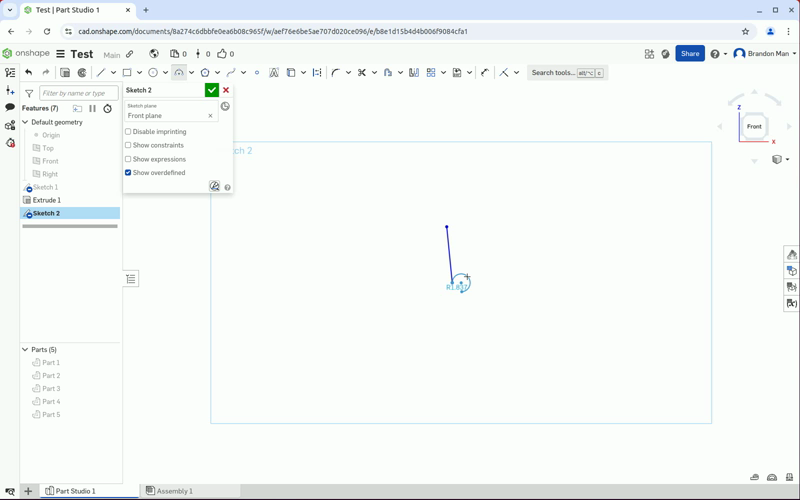
key(esc)
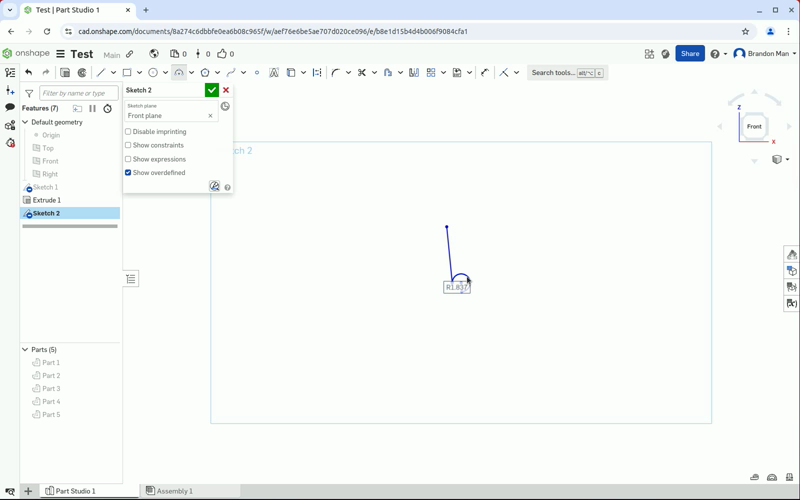
key(l)
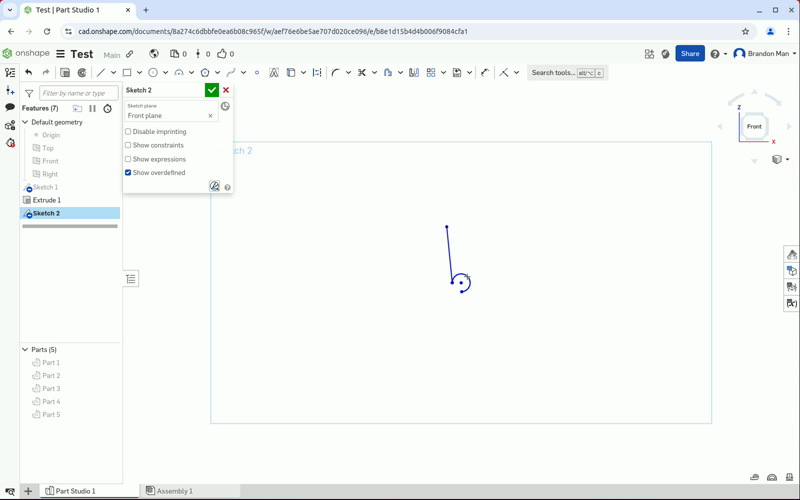
mouse_move(461, 291)
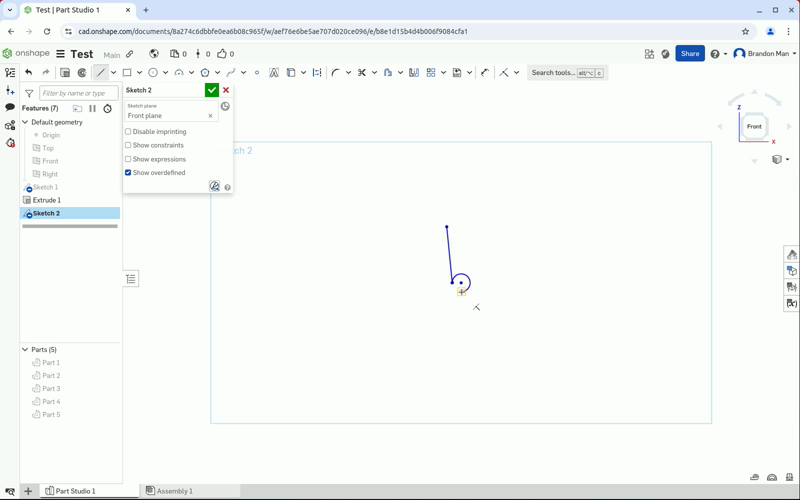
click(461, 291)
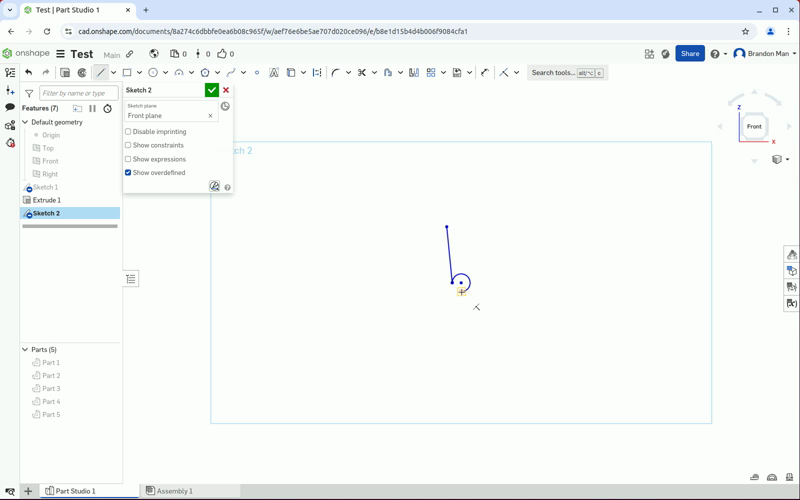
key_down(shift)
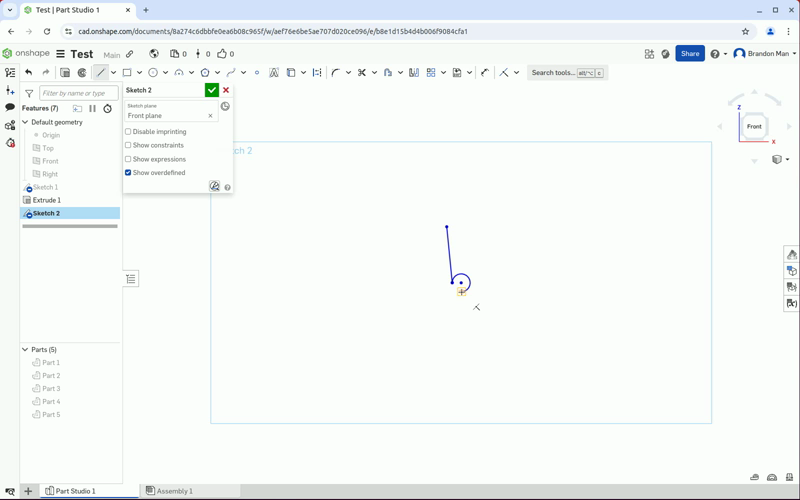
mouse_move(491, 291)
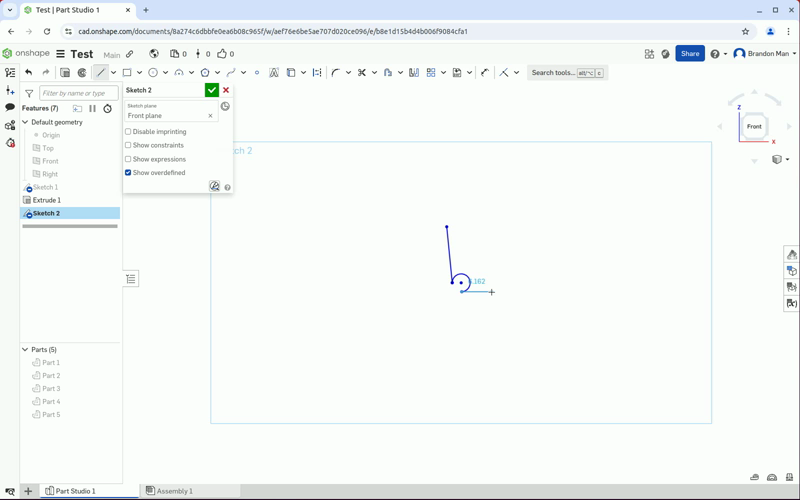
mouse_move(502, 290)
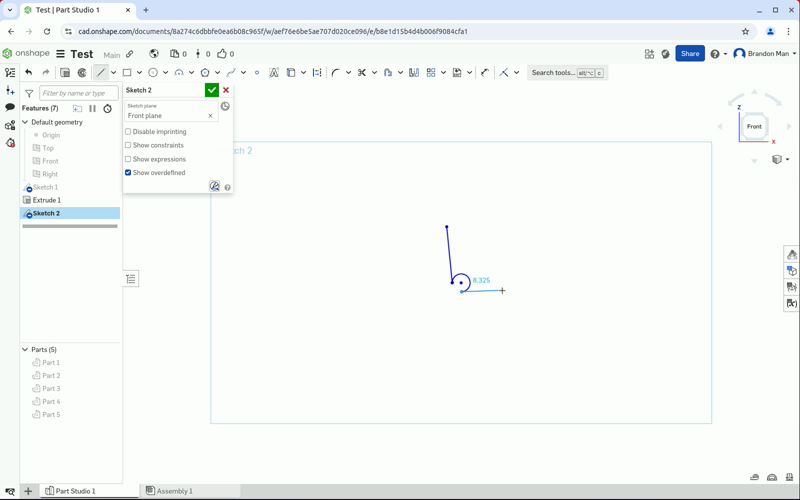
click(502, 290)
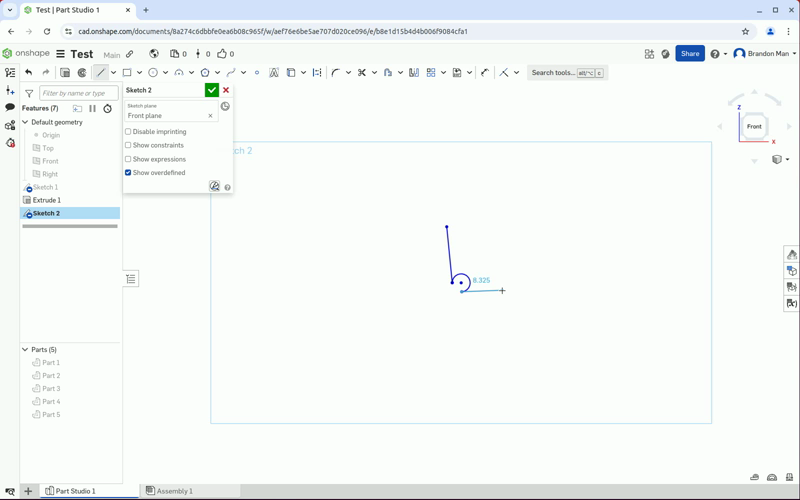
key_up(shift)
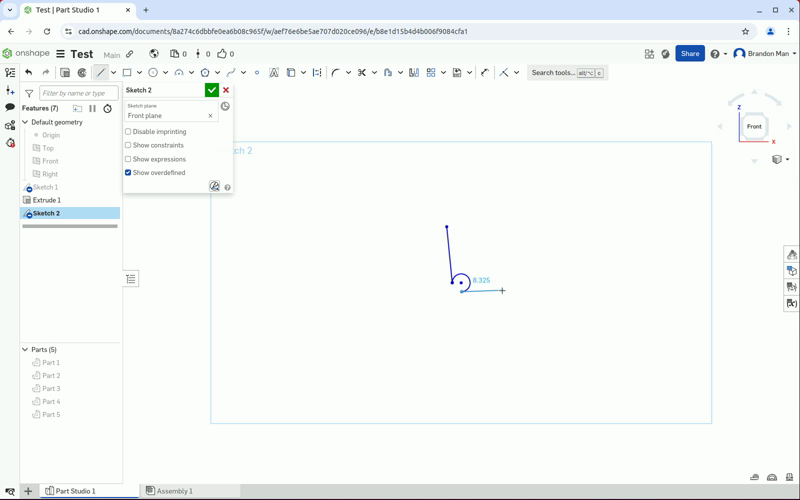
key(esc)
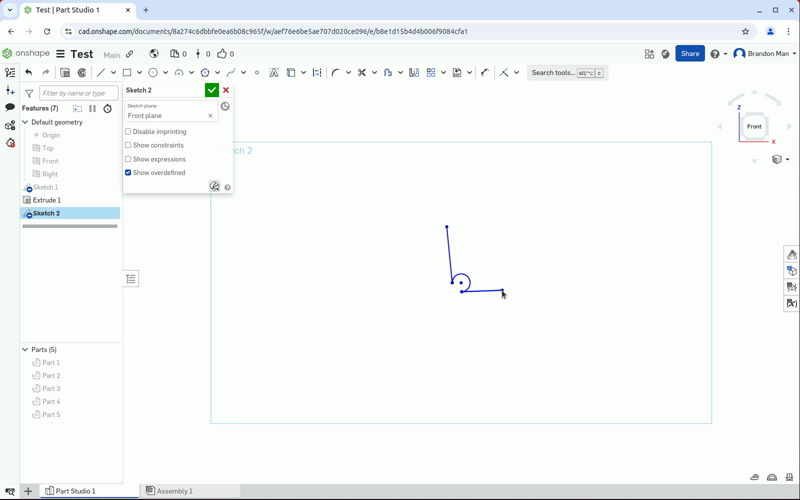
key(a)
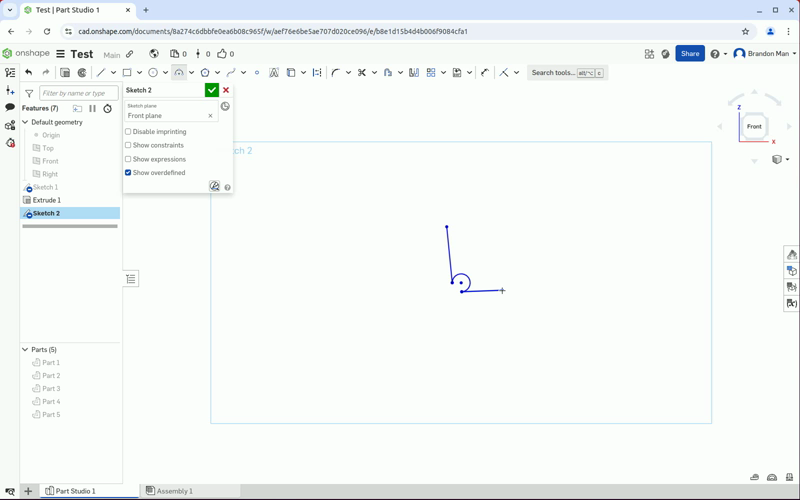
mouse_move(502, 290)
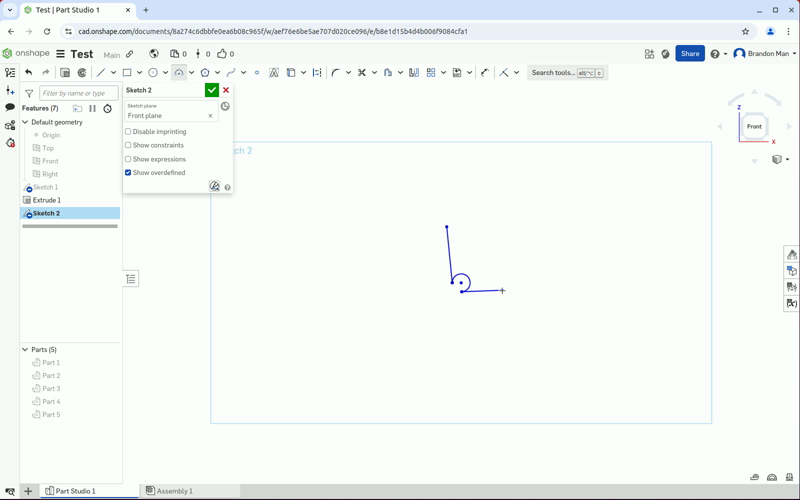
click(502, 290)
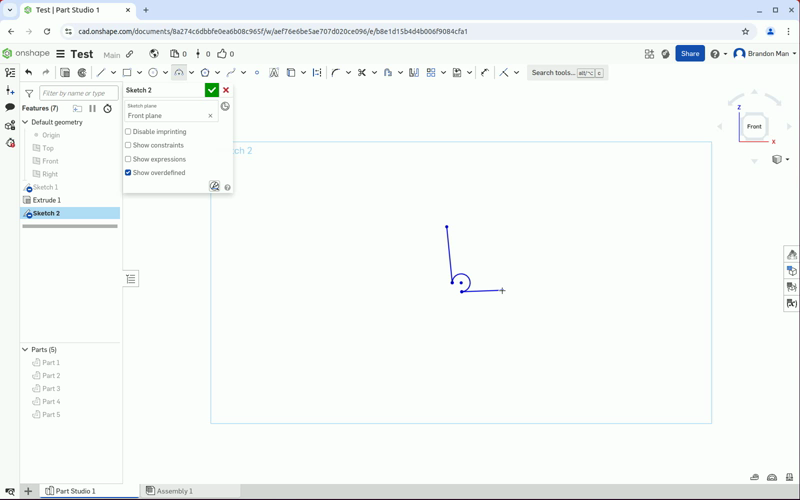
key_down(shift)
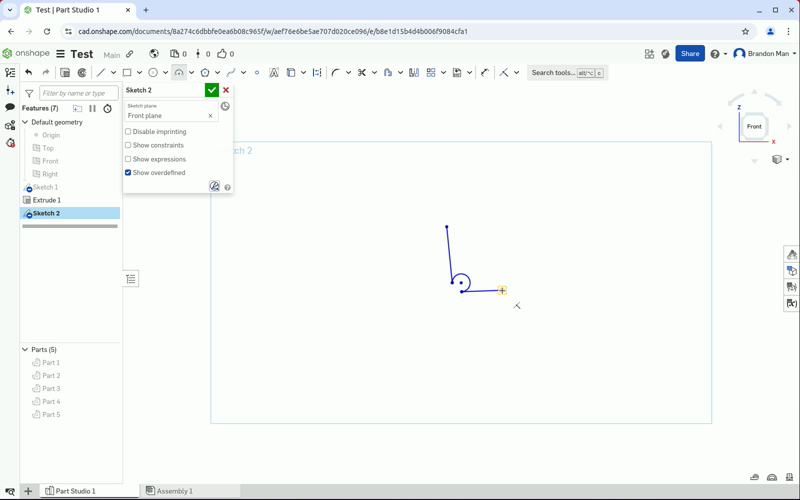
mouse_move(502, 276)
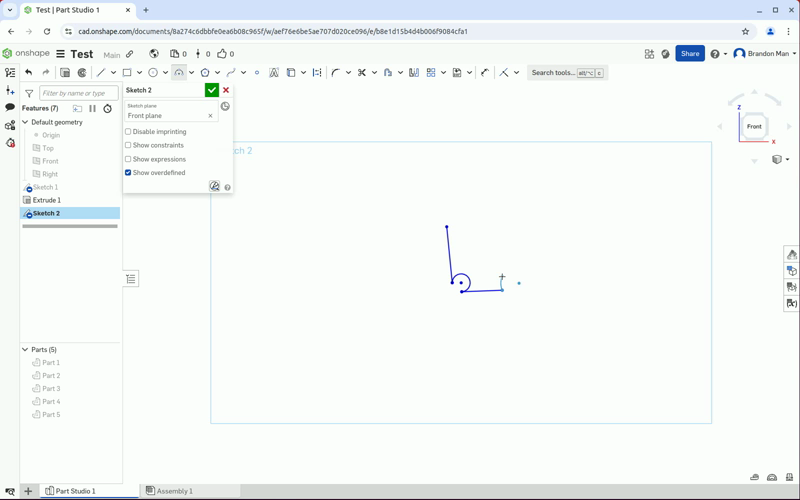
click(502, 276)
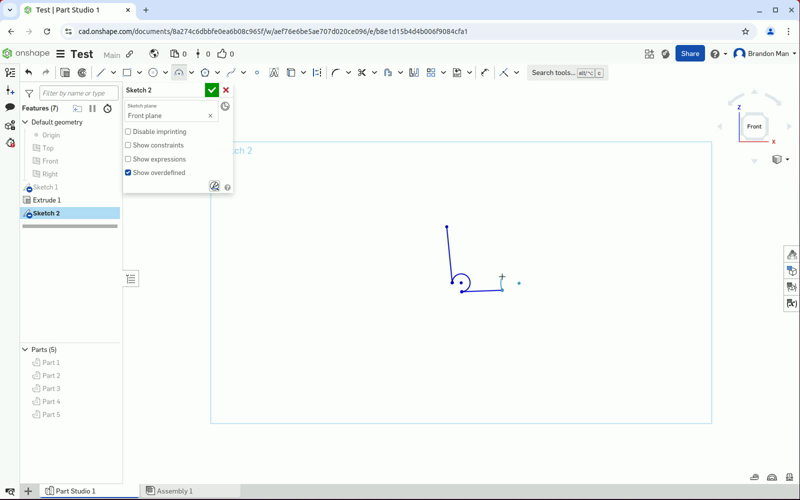
mouse_move(494, 282)
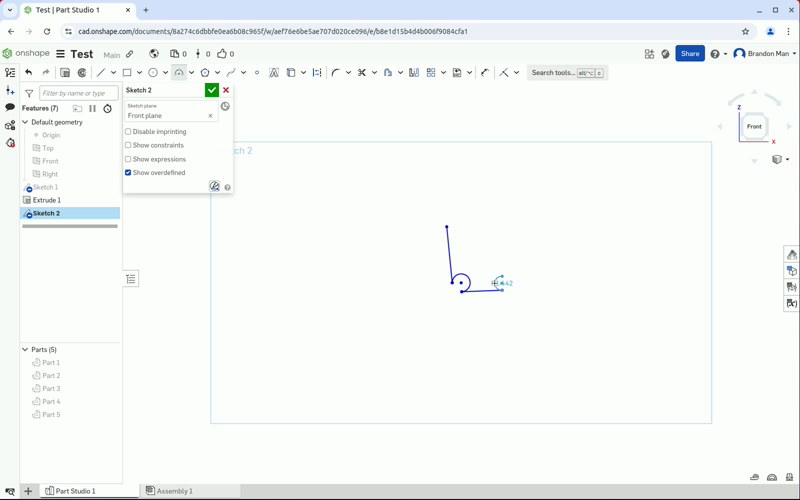
click(494, 282)
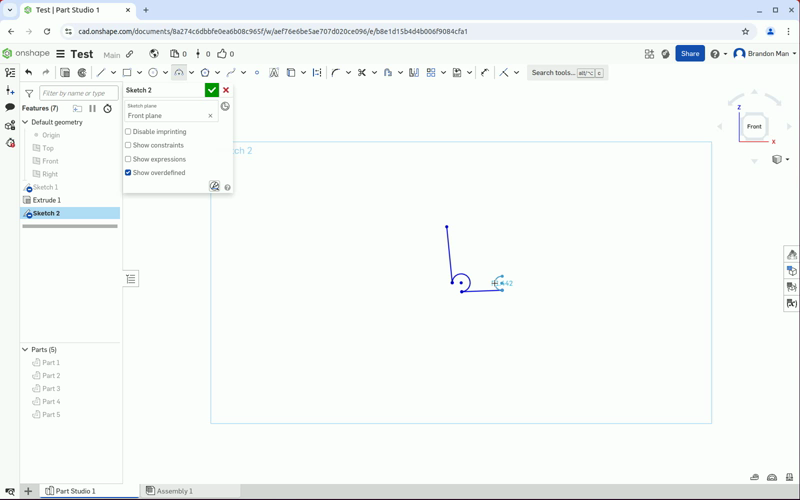
key_up(shift)
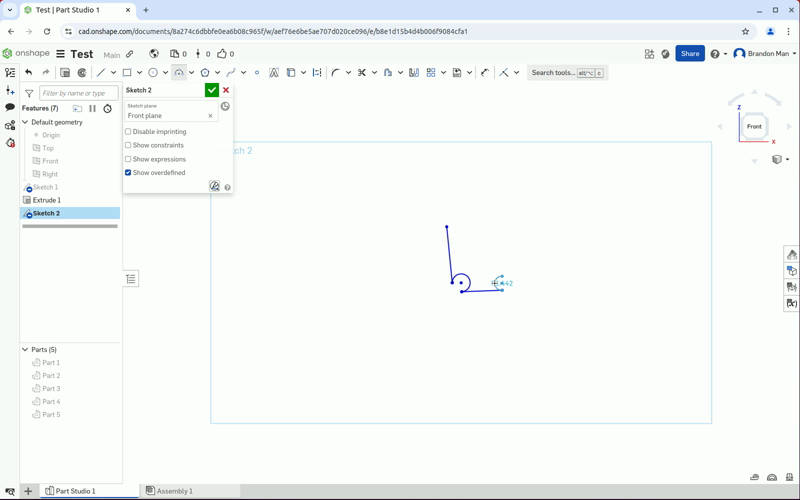
key(esc)
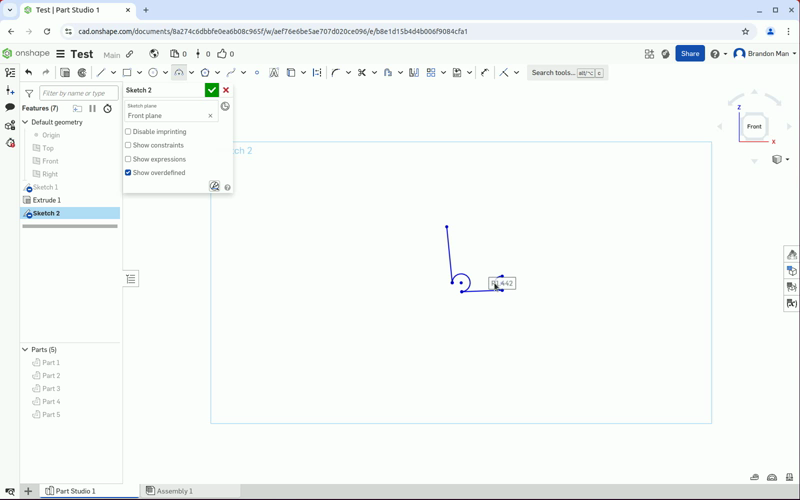
key(l)
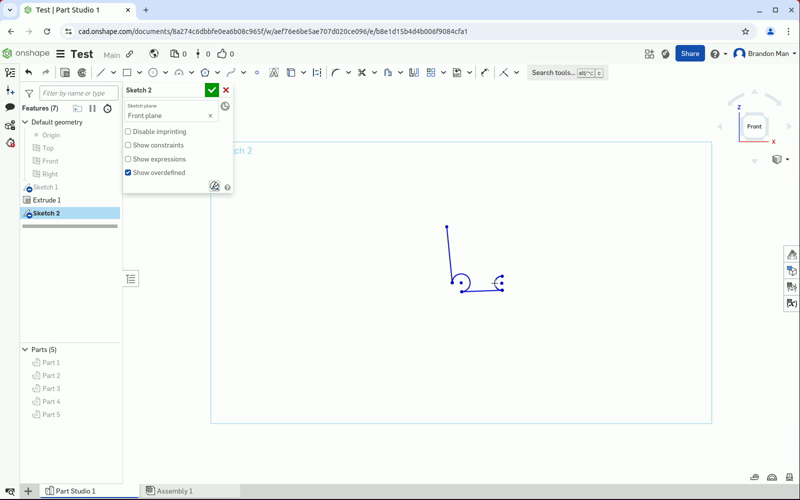
mouse_move(502, 276)
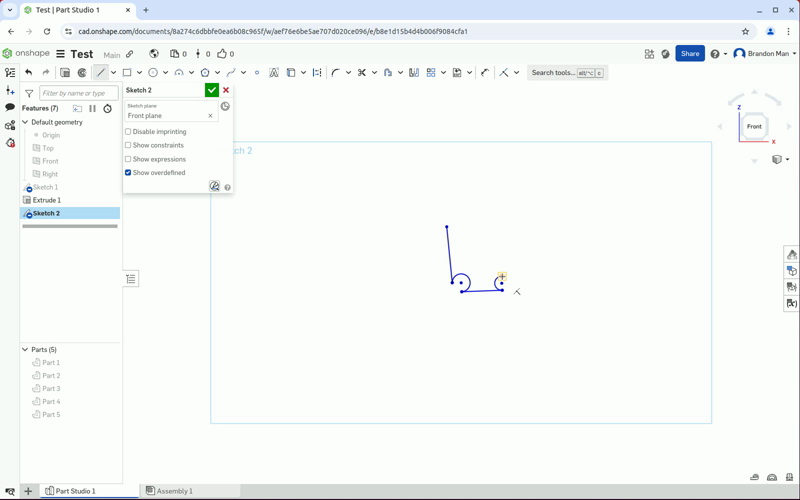
click(502, 276)
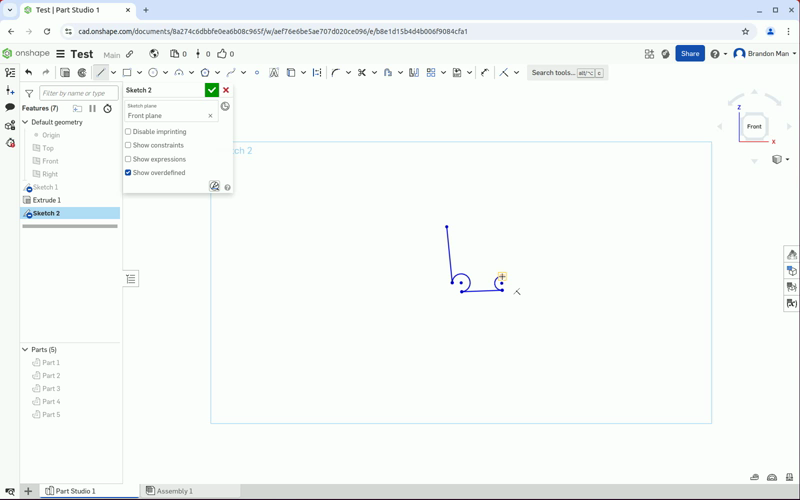
key_down(shift)
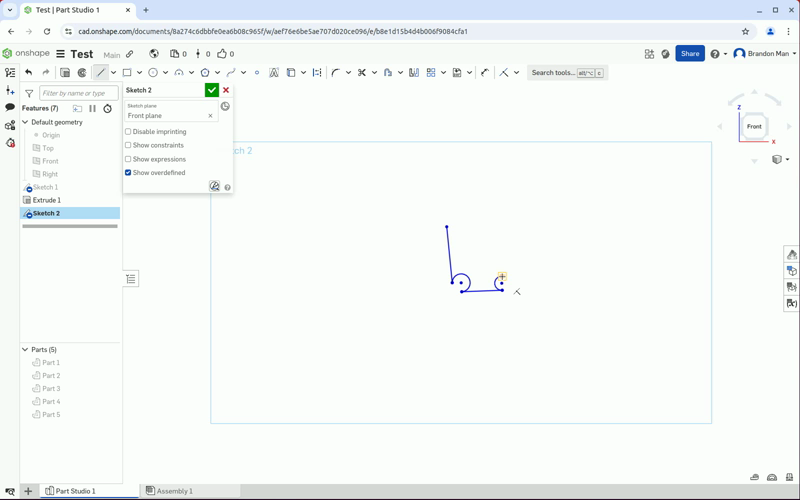
mouse_move(532, 276)
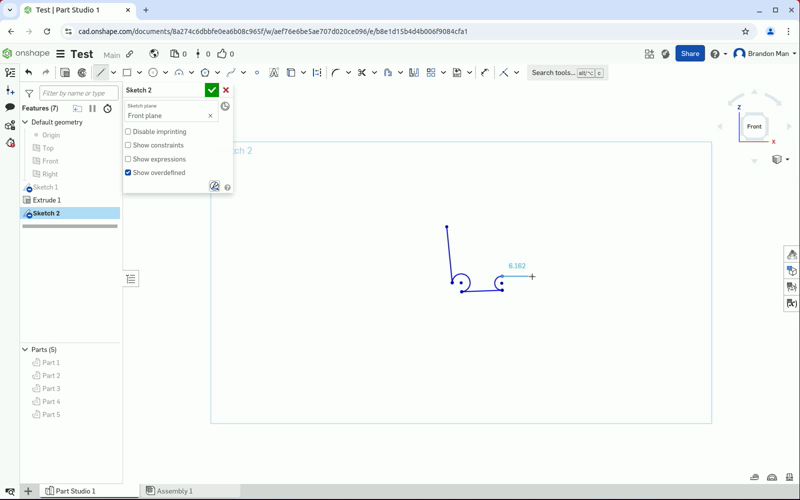
mouse_move(478, 275)
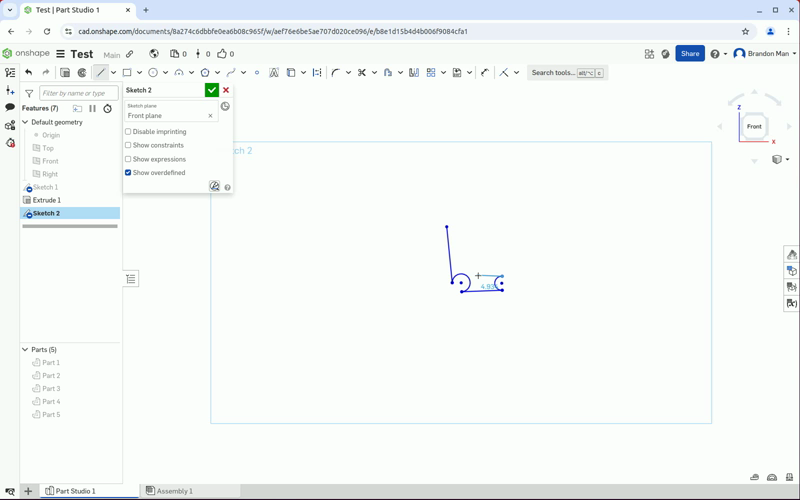
click(478, 275)
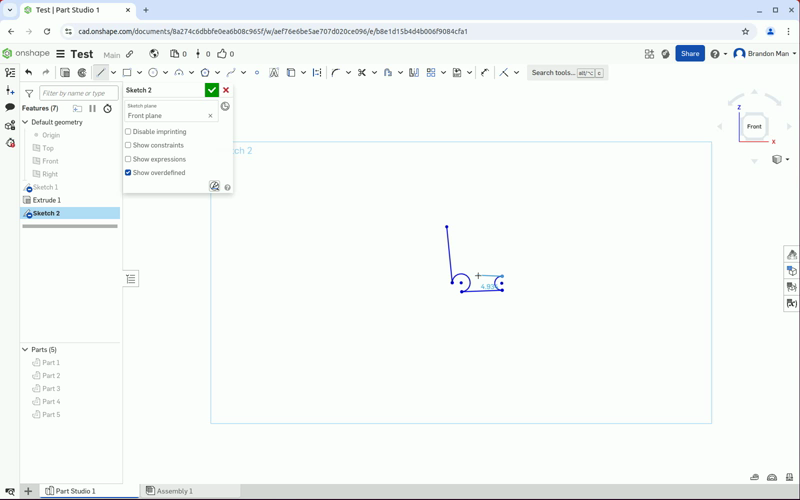
key_up(shift)
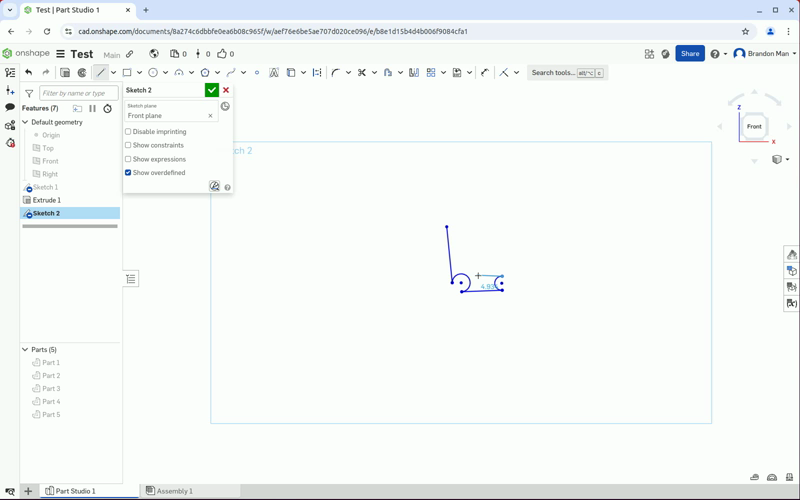
key(esc)
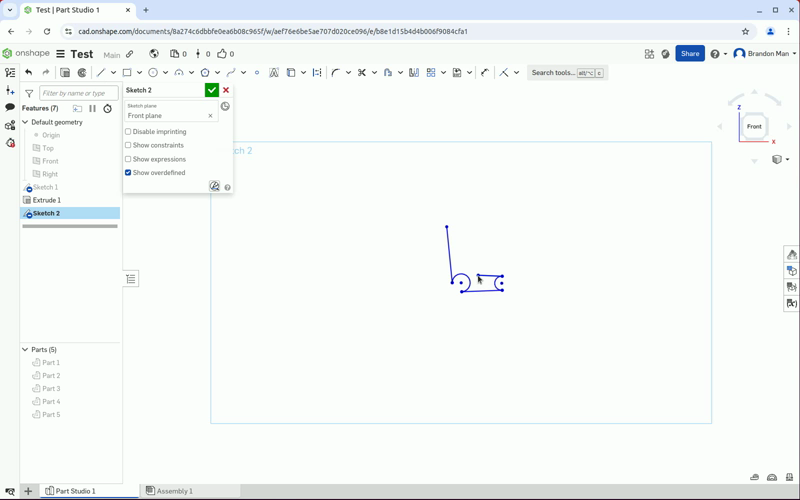
key(a)
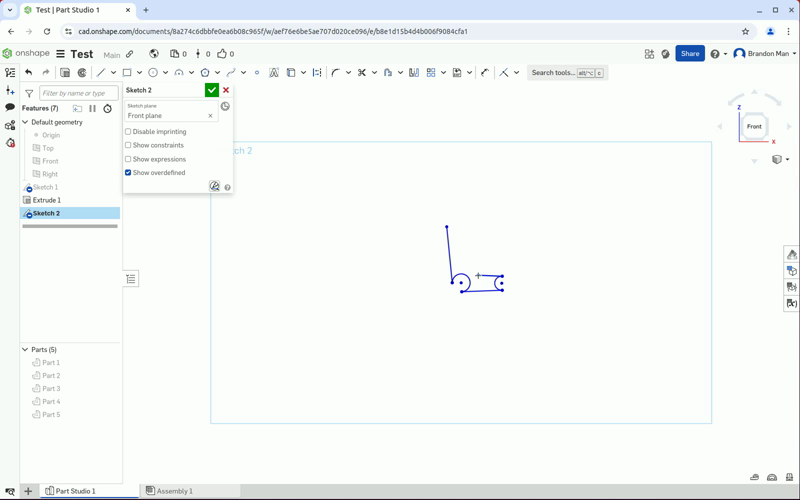
mouse_move(478, 275)
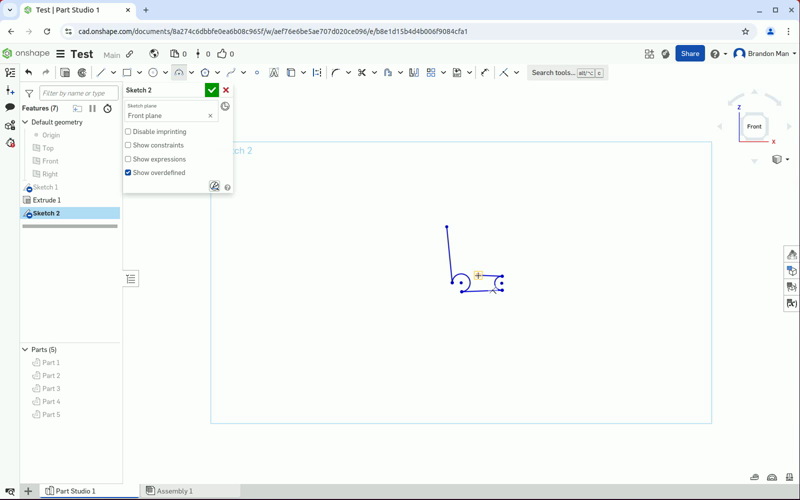
click(478, 275)
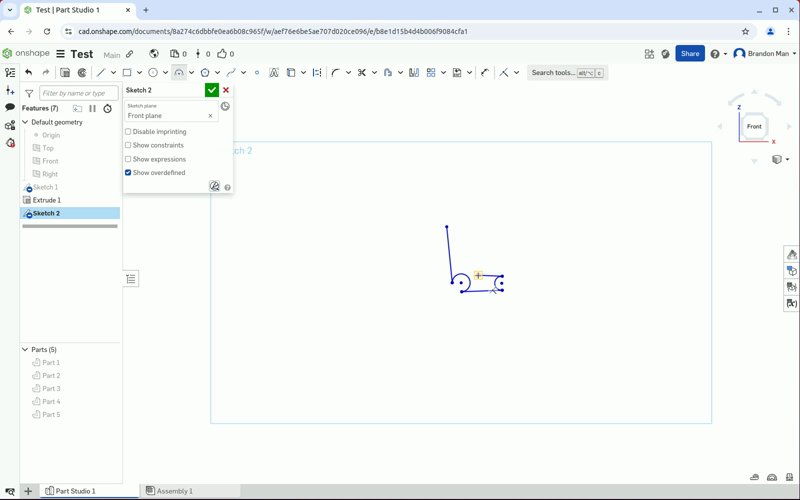
key_down(shift)
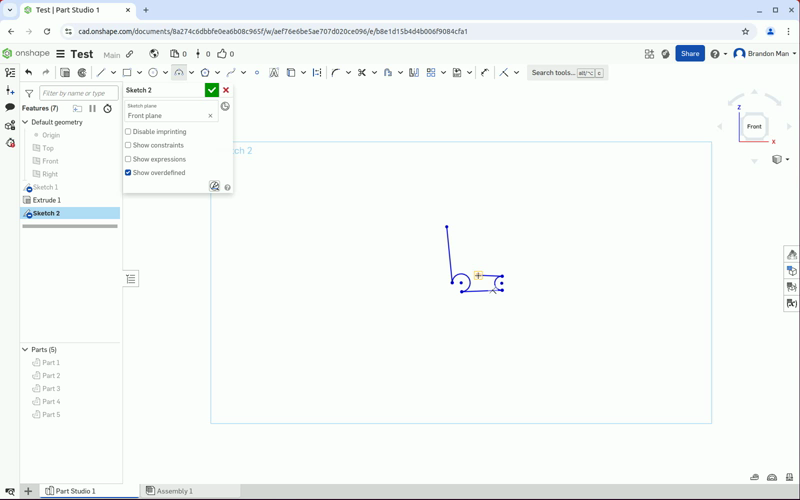
mouse_move(471, 267)
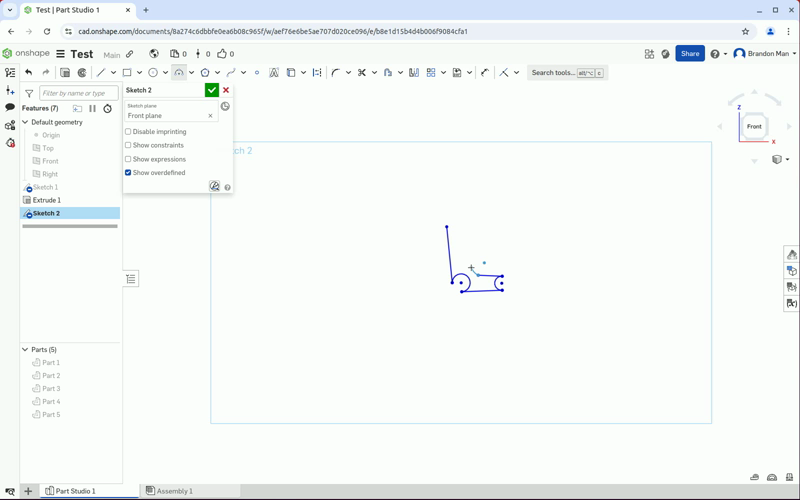
click(471, 267)
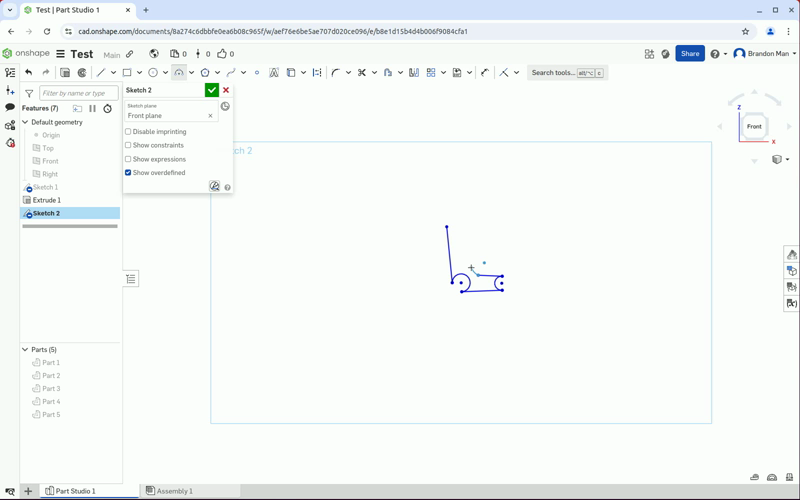
mouse_move(472, 272)
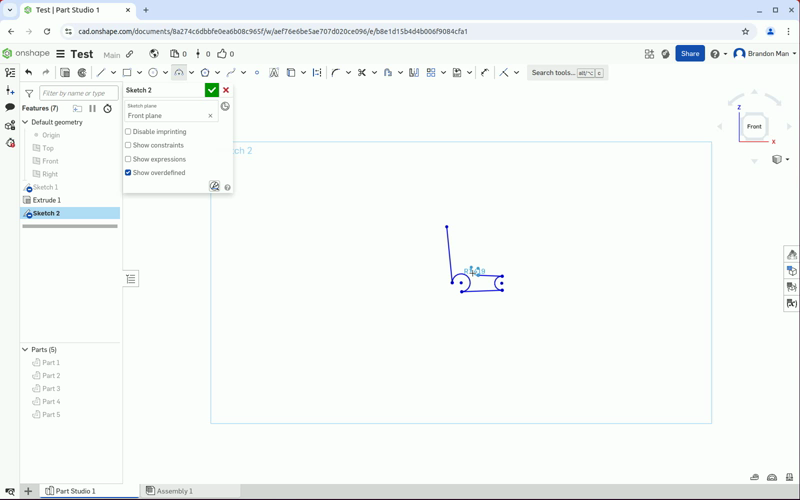
click(472, 272)
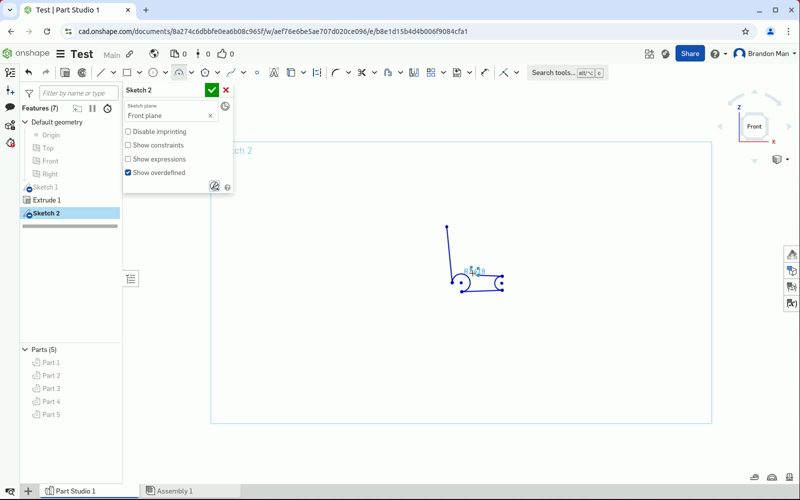
key_up(shift)
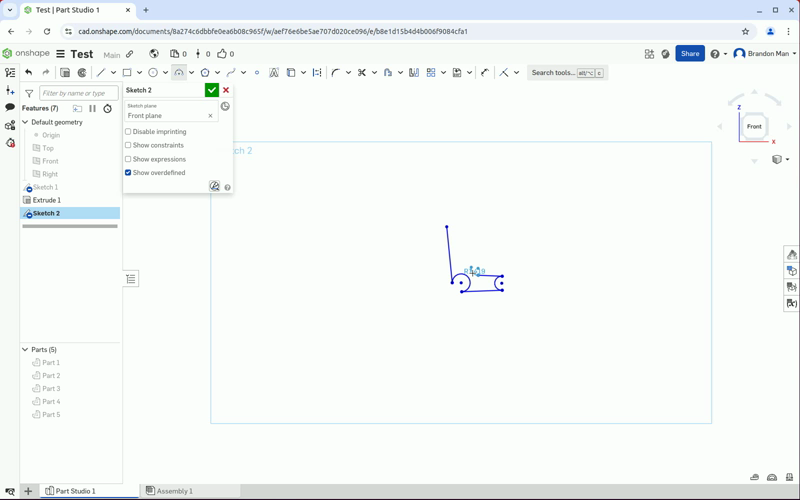
key(esc)
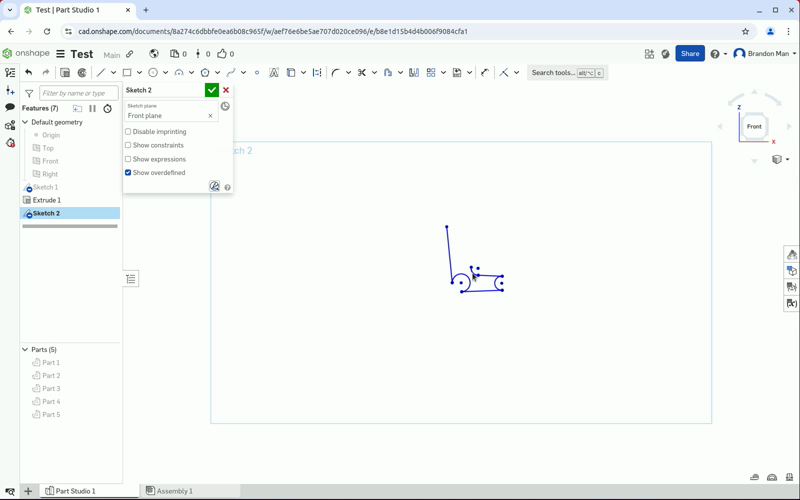
key(l)
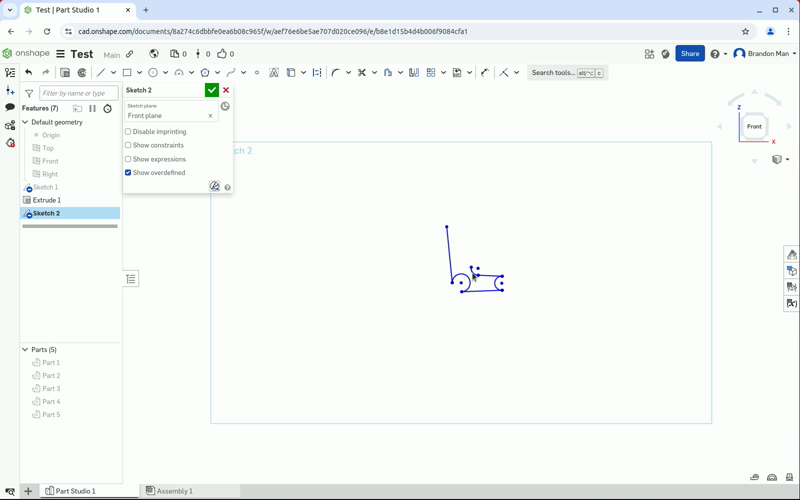
mouse_move(471, 267)
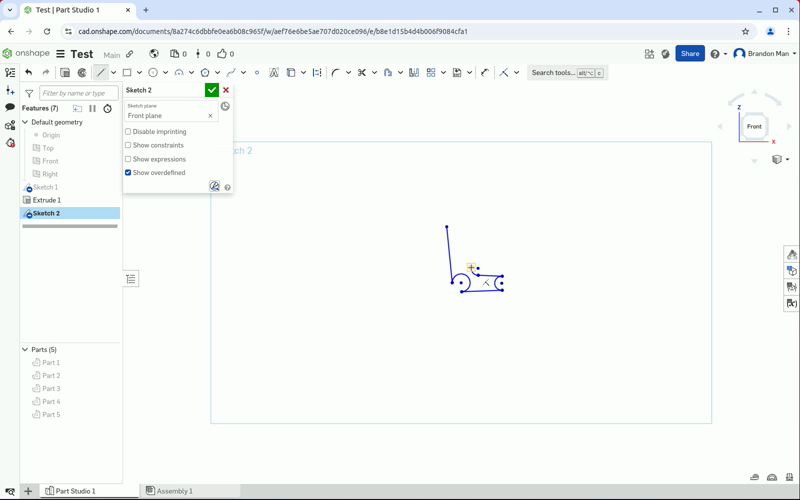
click(471, 267)
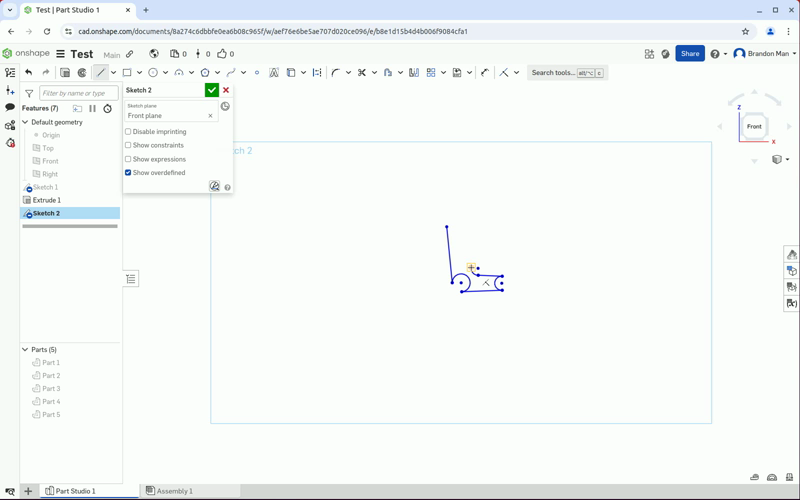
key_down(shift)
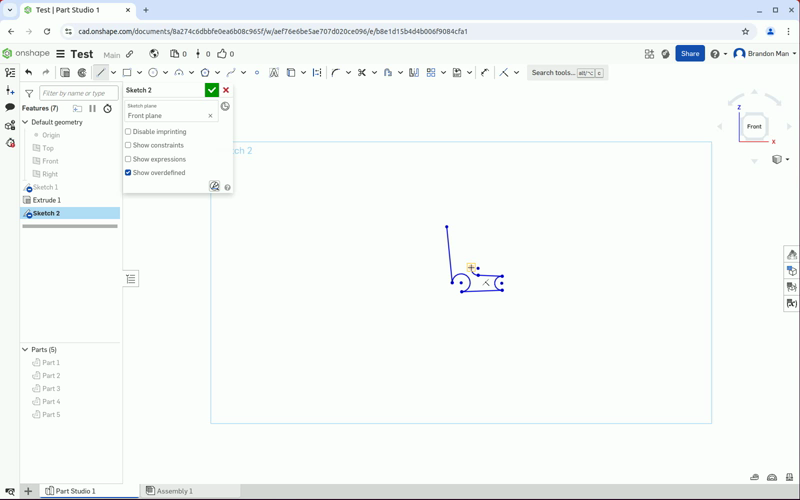
mouse_move(501, 267)
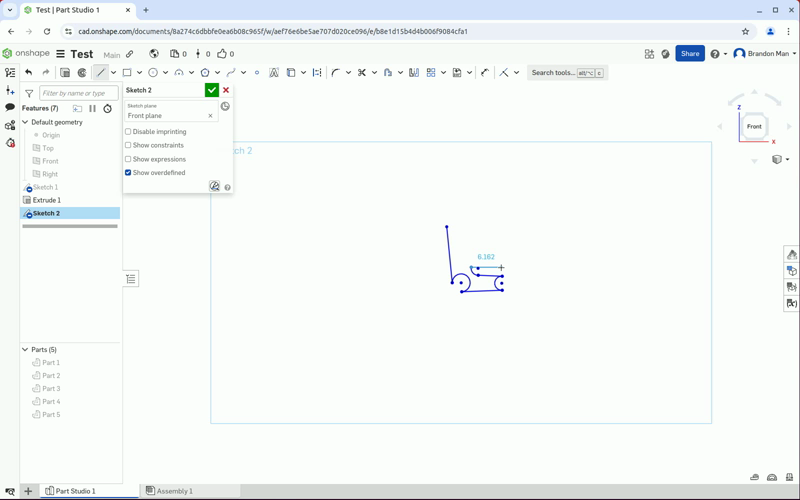
mouse_move(475, 227)
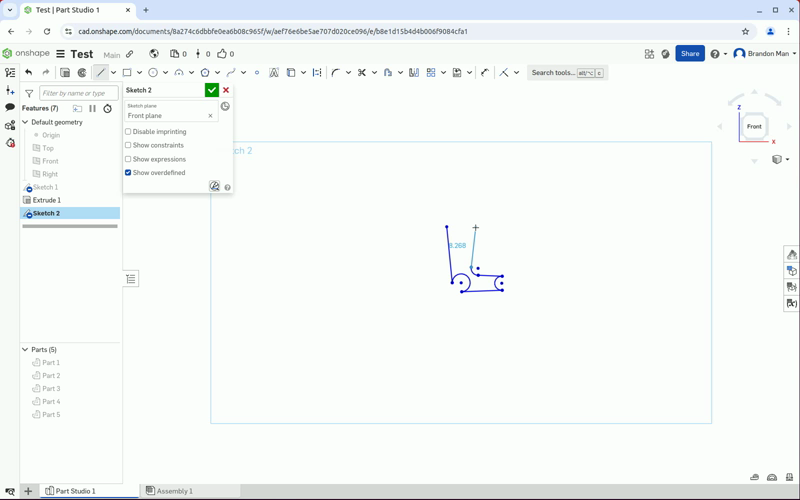
click(475, 227)
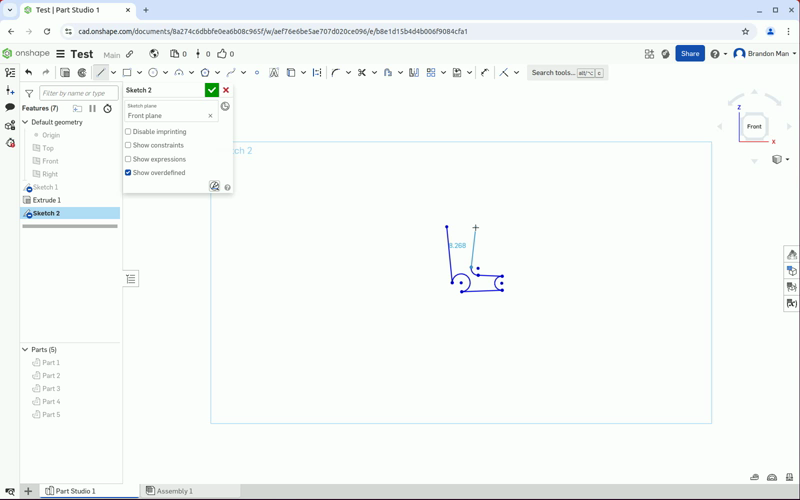
key_up(shift)
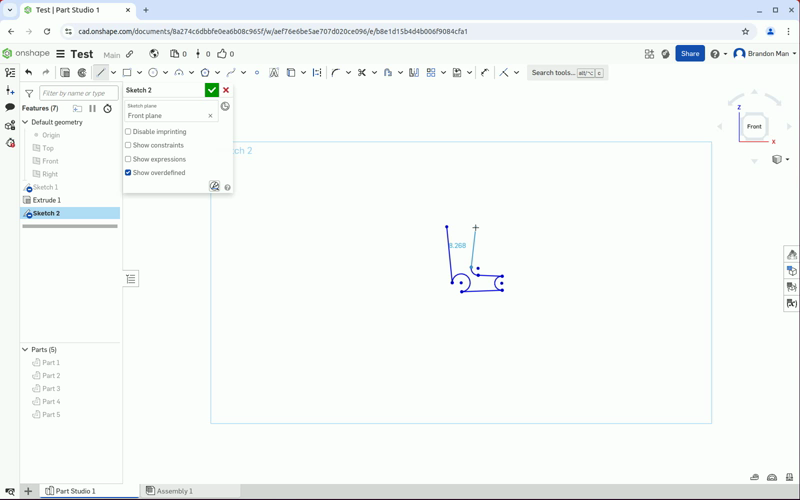
key(esc)
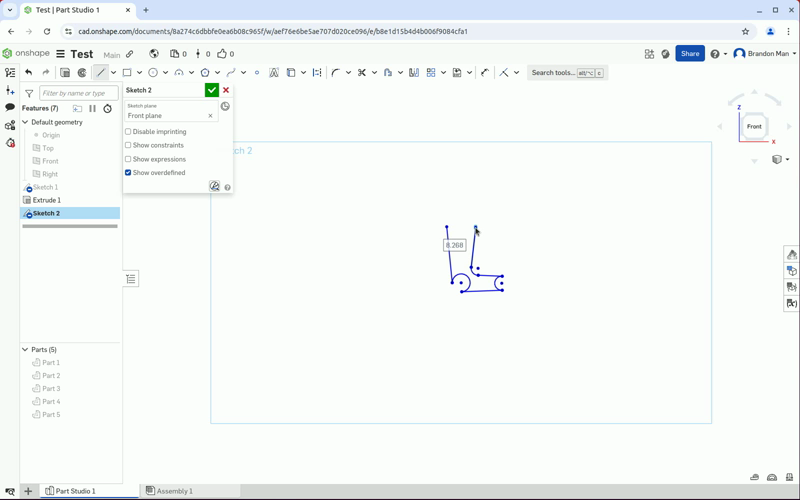
key(a)
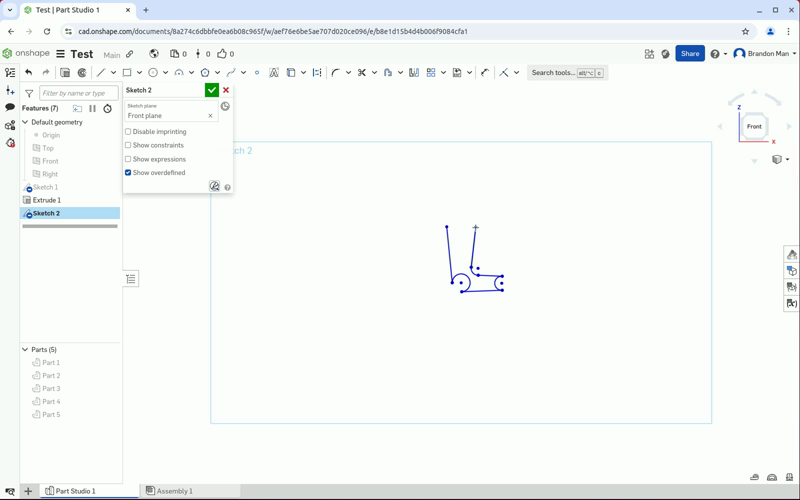
mouse_move(475, 227)
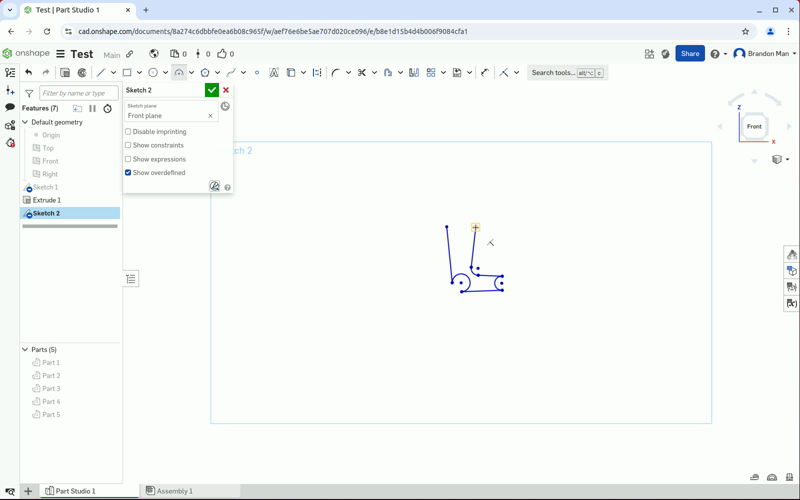
click(475, 227)
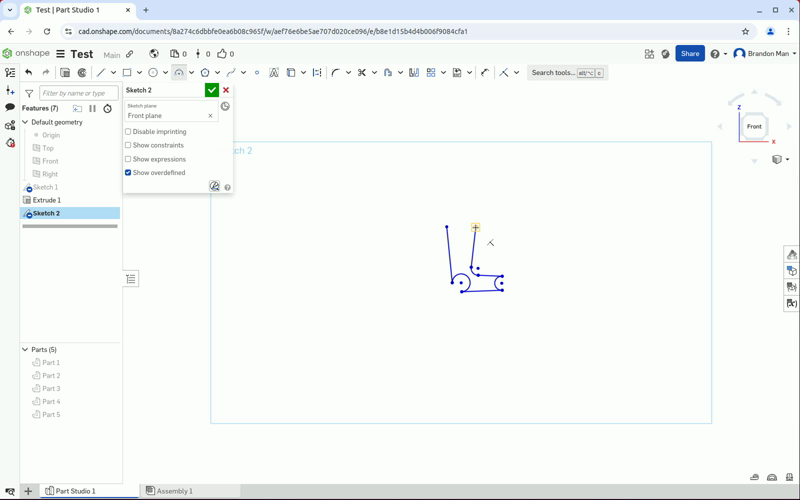
mouse_move(446, 226)
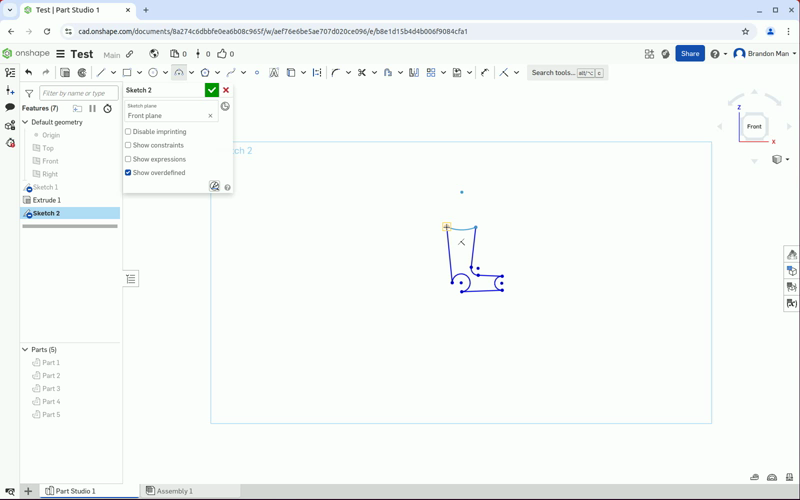
click(446, 226)
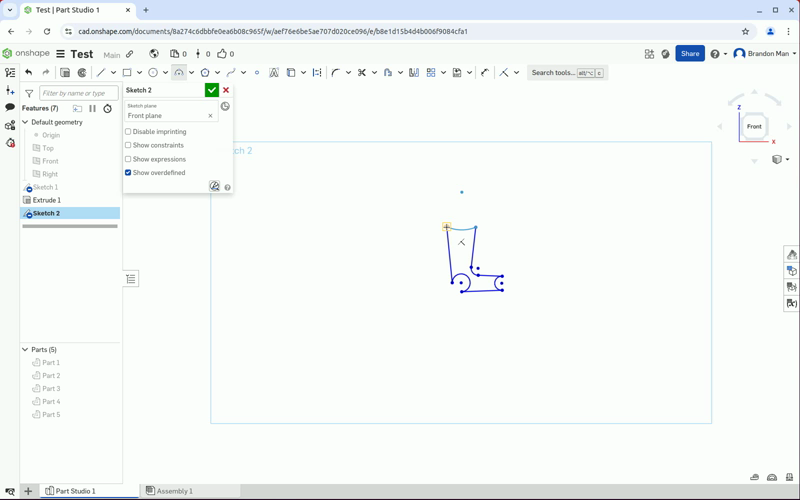
key_down(shift)
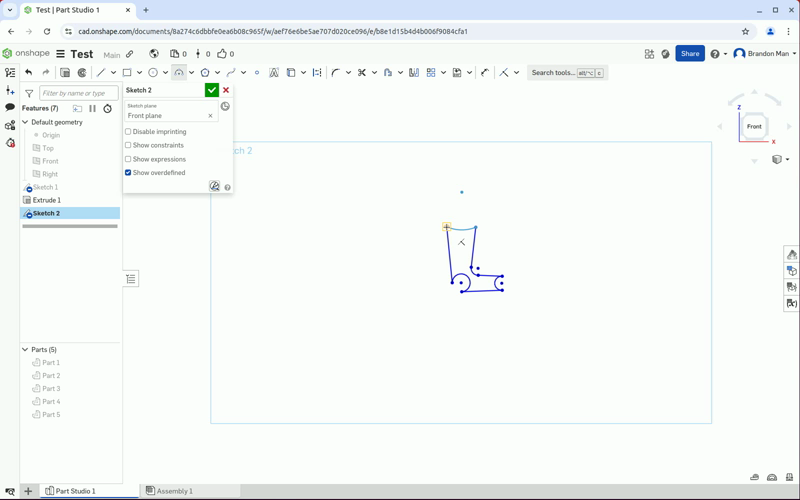
mouse_move(460, 239)
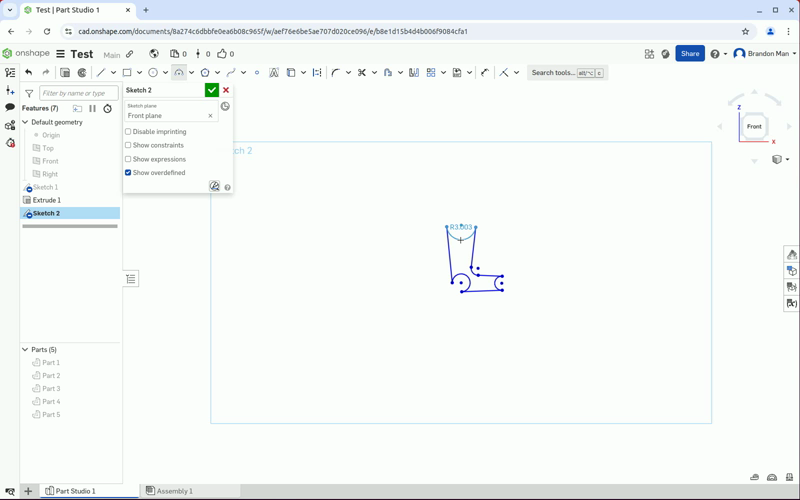
click(460, 239)
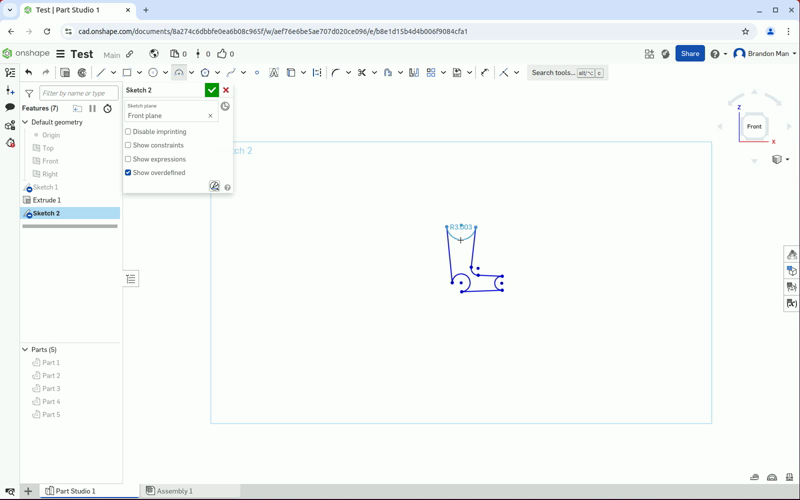
key_up(shift)
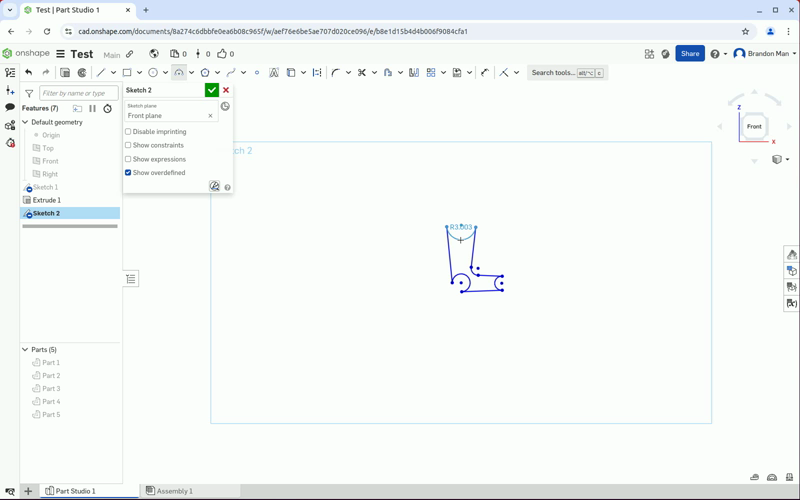
key(esc)
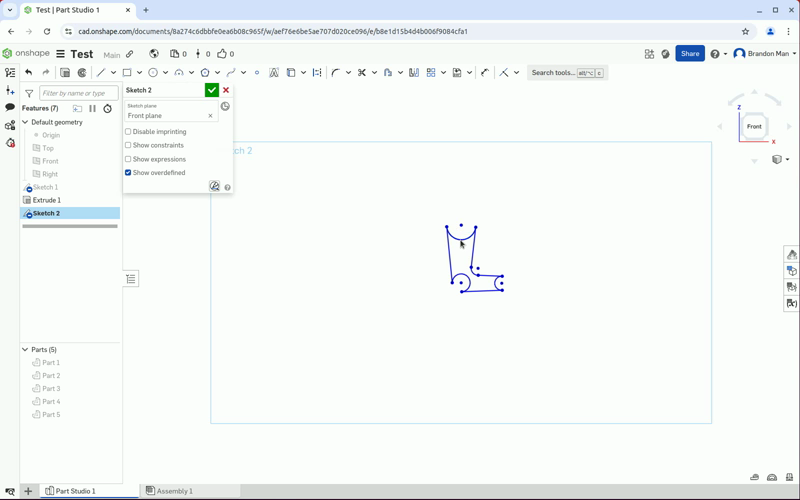
mouse_move(458, 255)
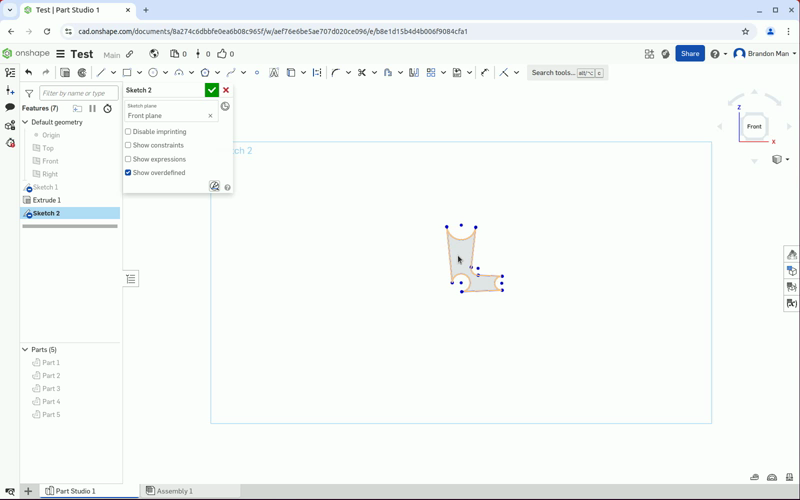
scroll(6)
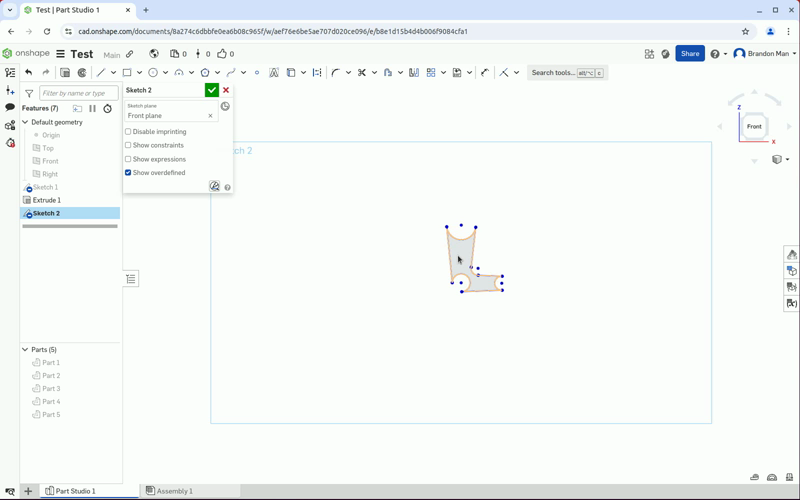
scroll(6)
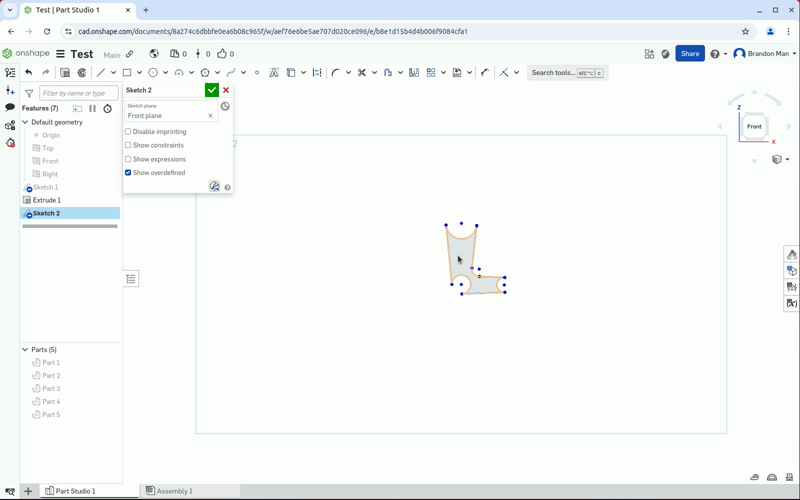
scroll(6)
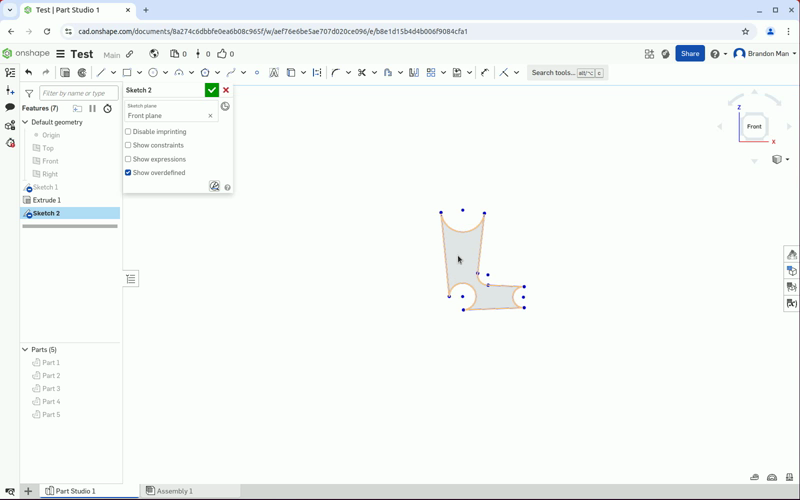
scroll(6)
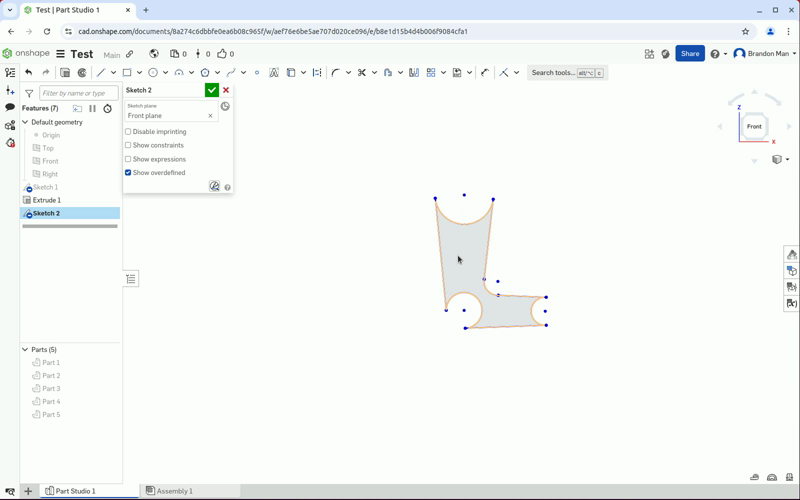
scroll(6)
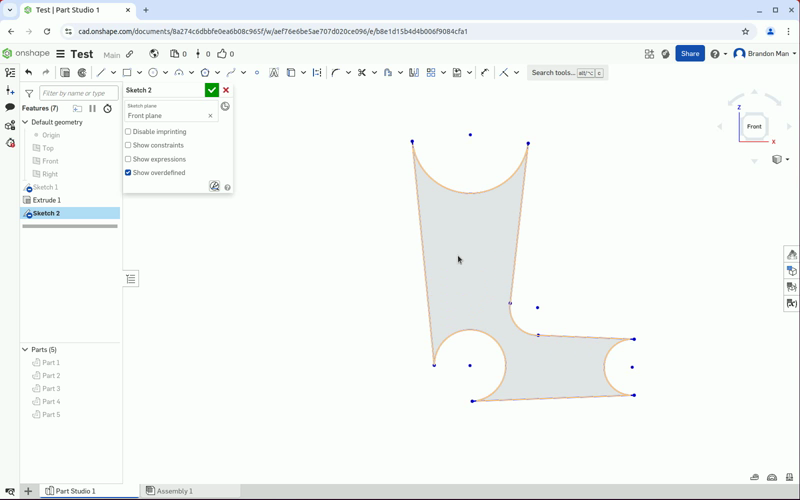
scroll(6)
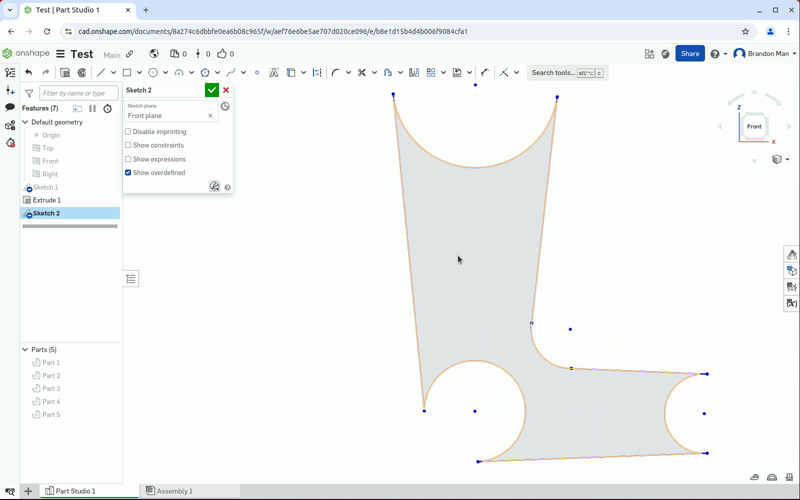
scroll(6)
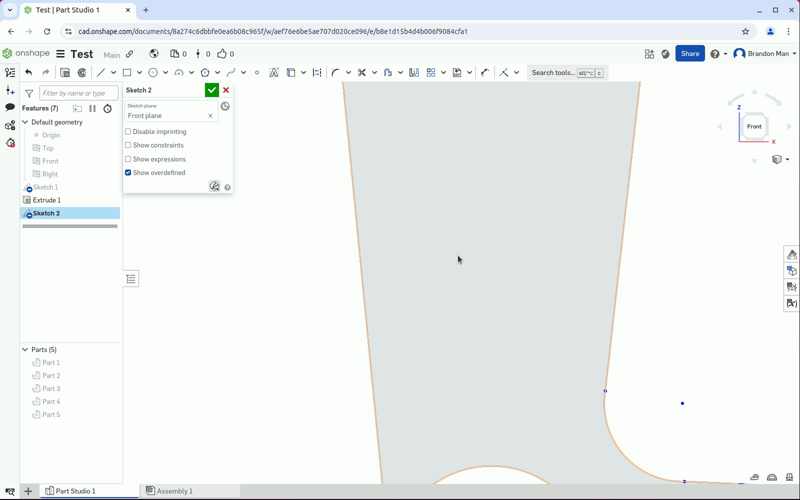
click(458, 255)
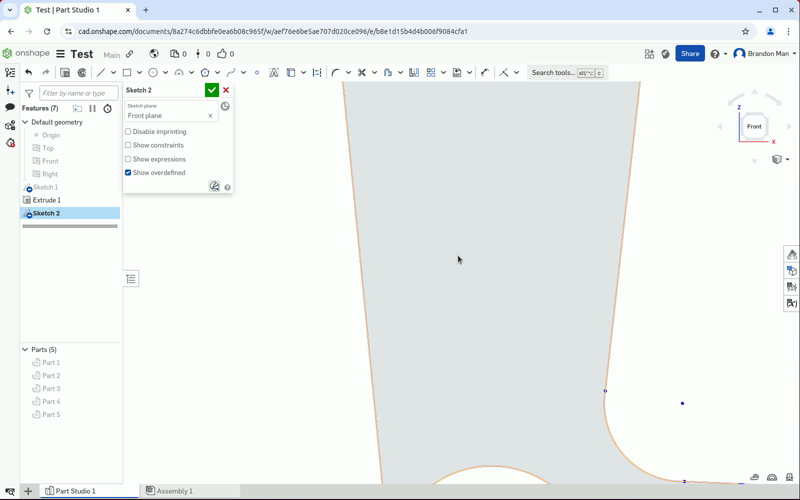
scroll(-6)
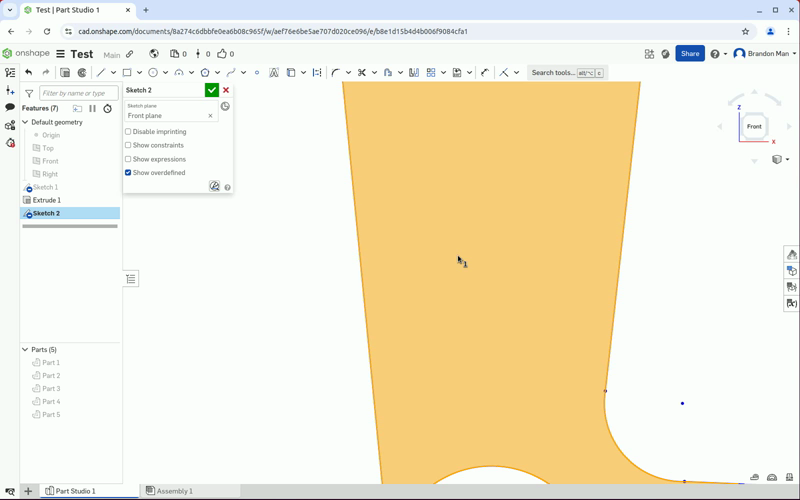
scroll(-6)
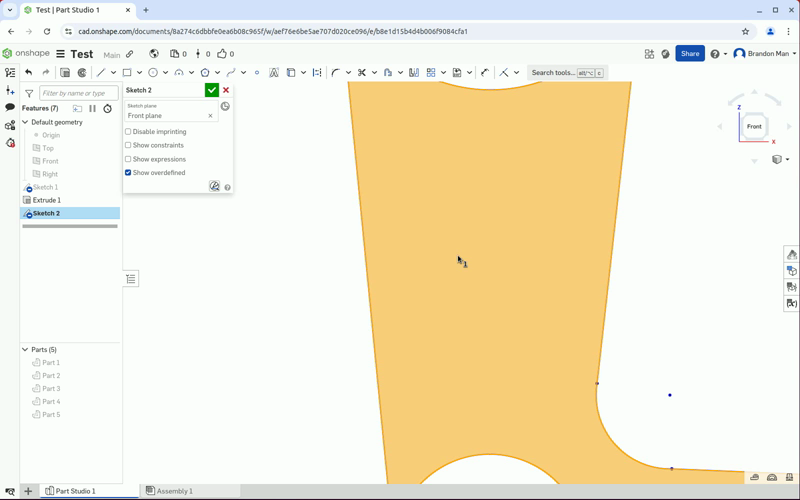
scroll(-6)
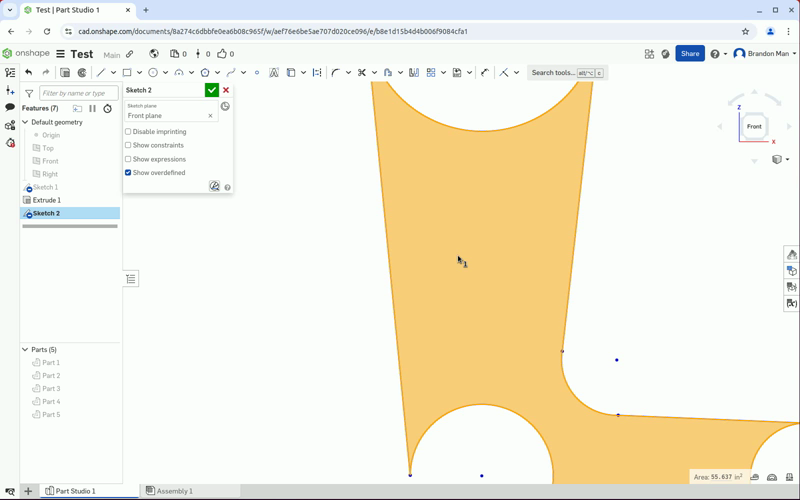
scroll(-6)
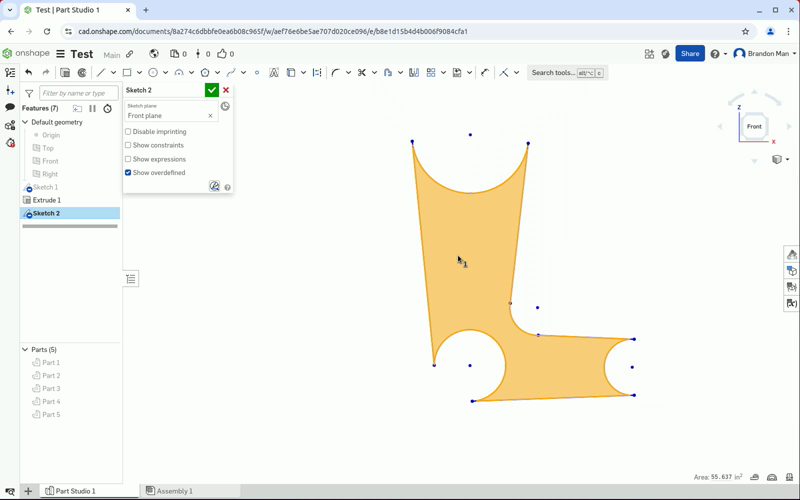
scroll(-6)
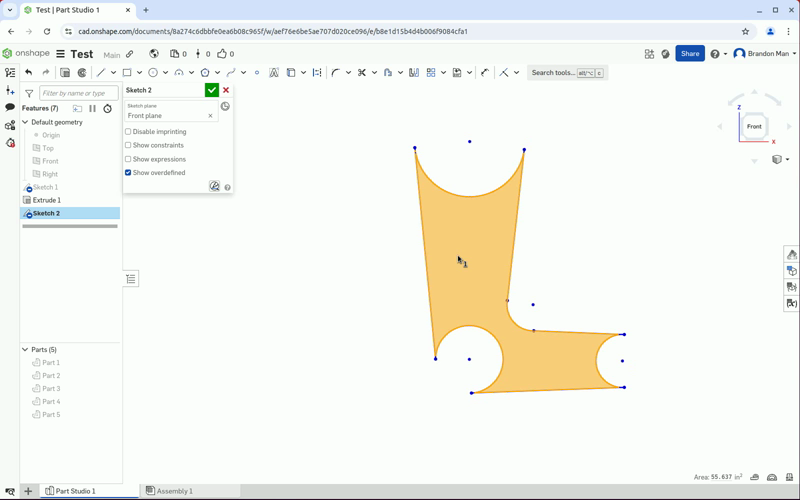
scroll(-6)
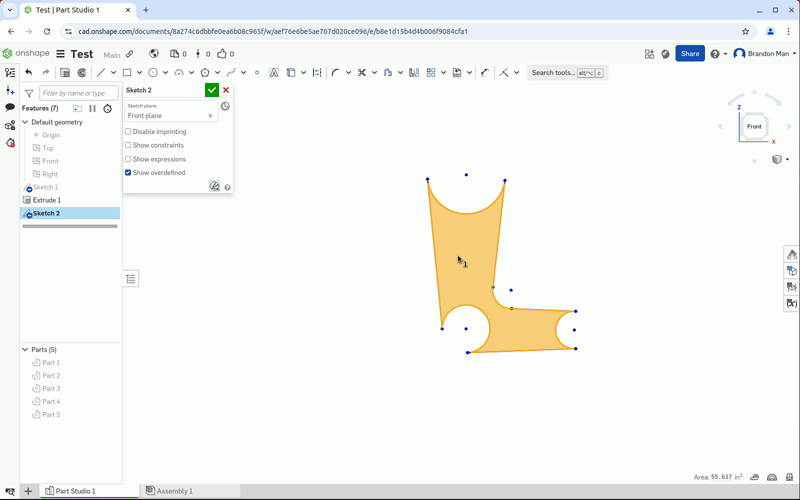
scroll(-6)
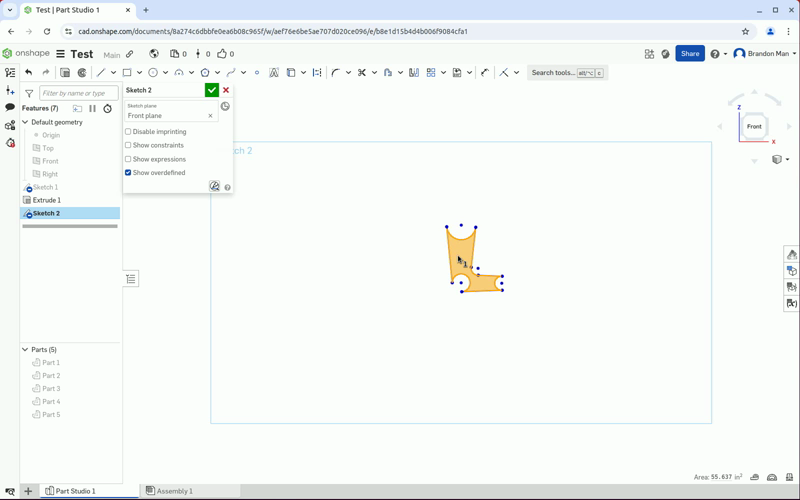
mouse_move(73, 352)
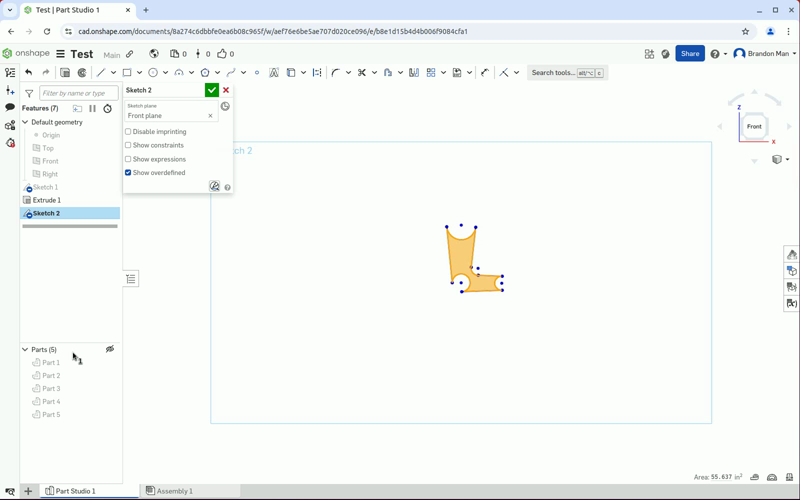
key(shift+y)
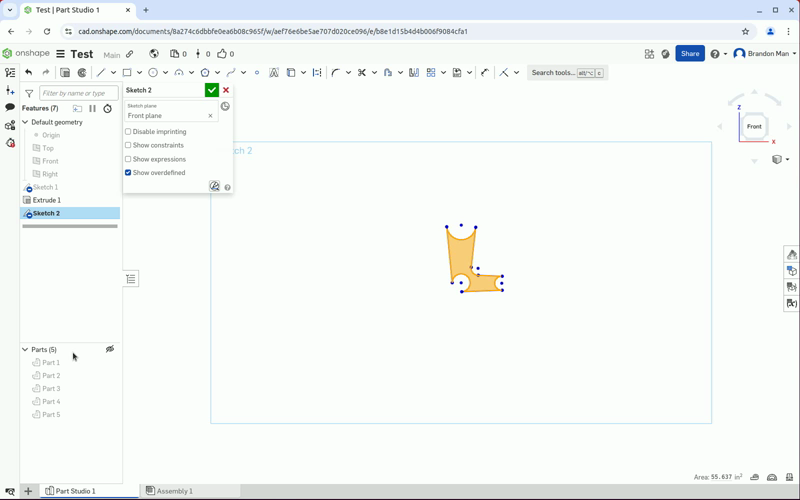
key(shift+e)
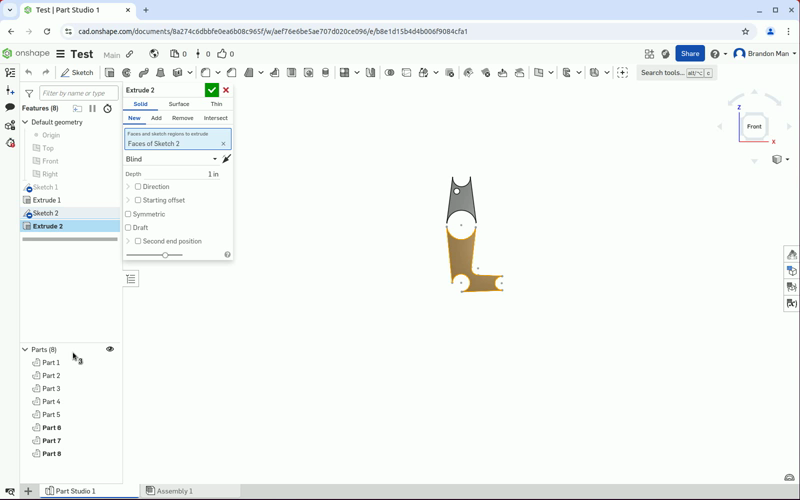
mouse_move(143, 106)
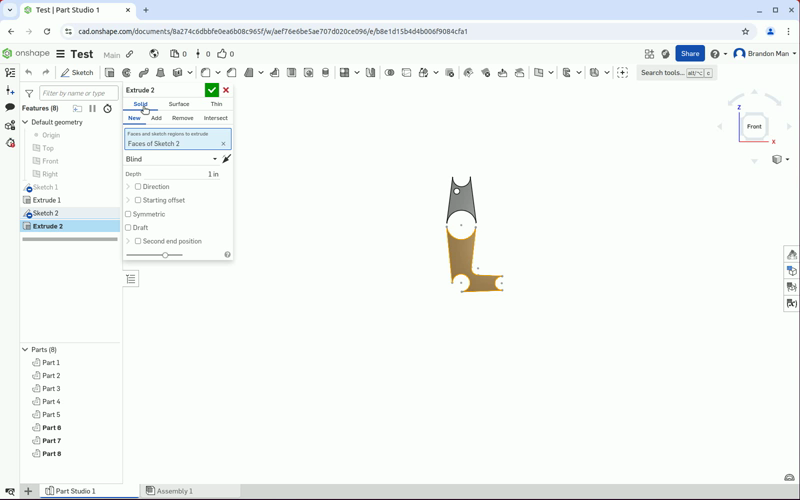
click(143, 106)
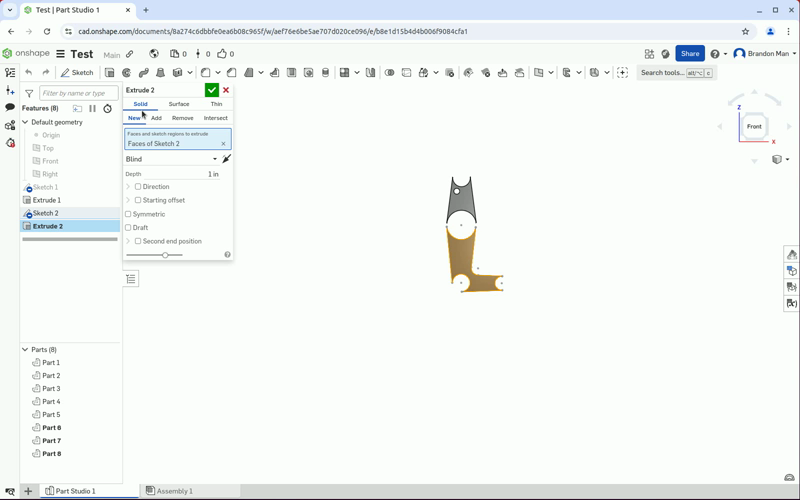
mouse_move(137, 120)
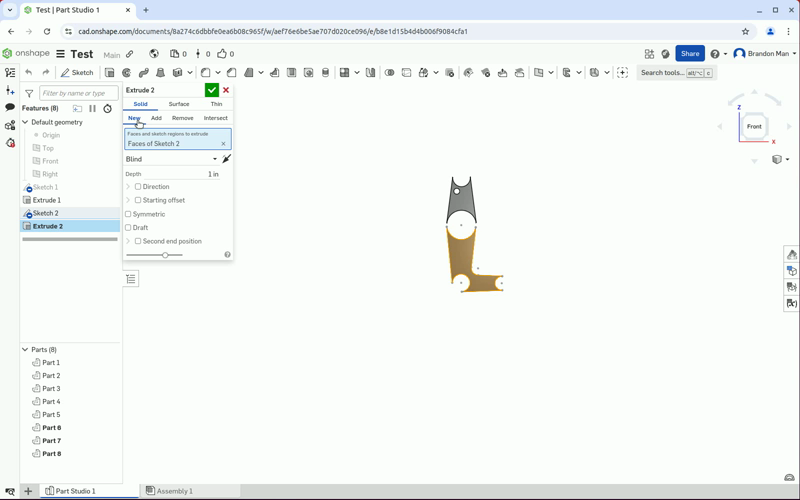
click(137, 120)
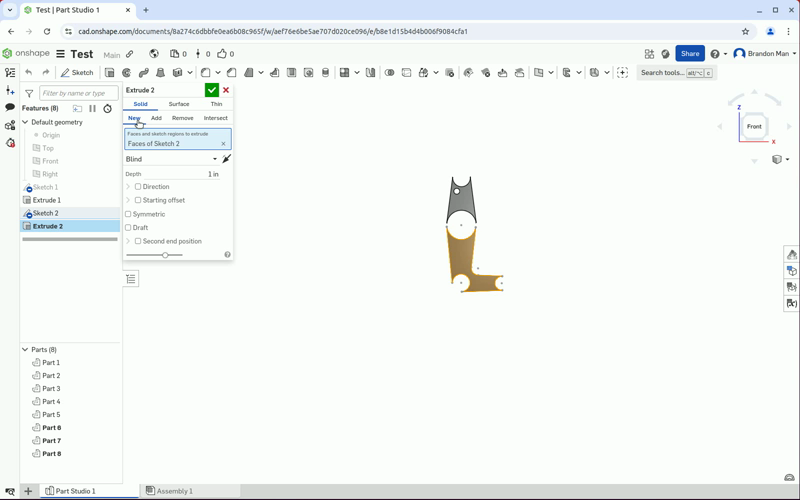
key(tab, 4)
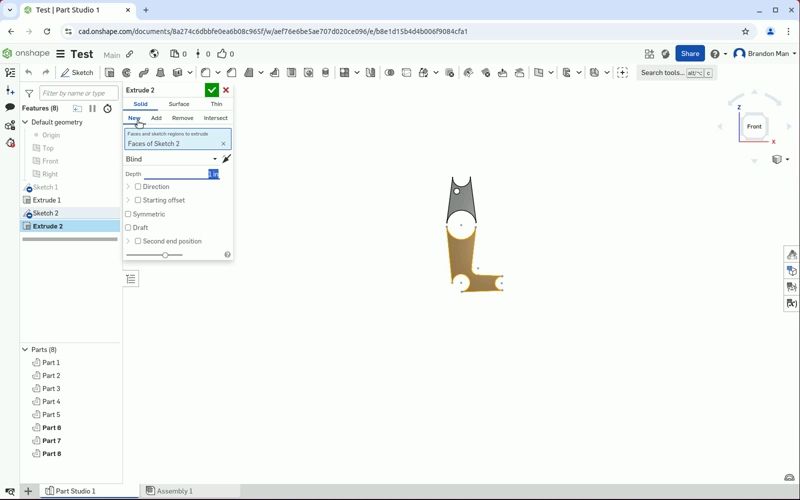
text(0.481)
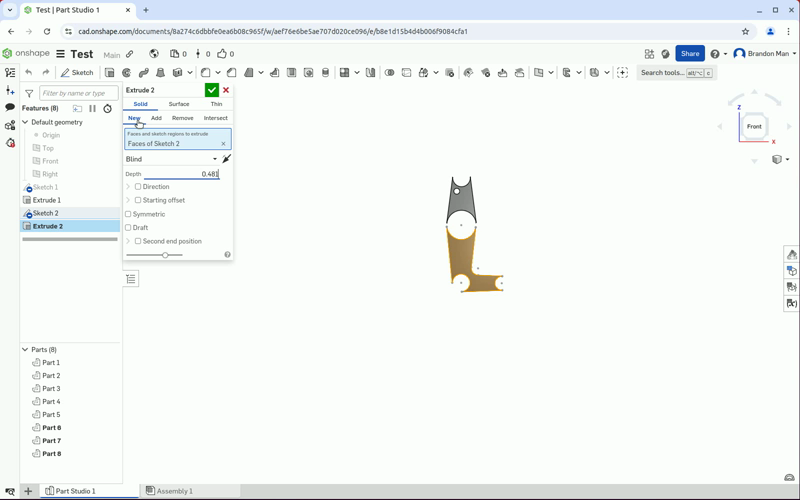
key(enter)
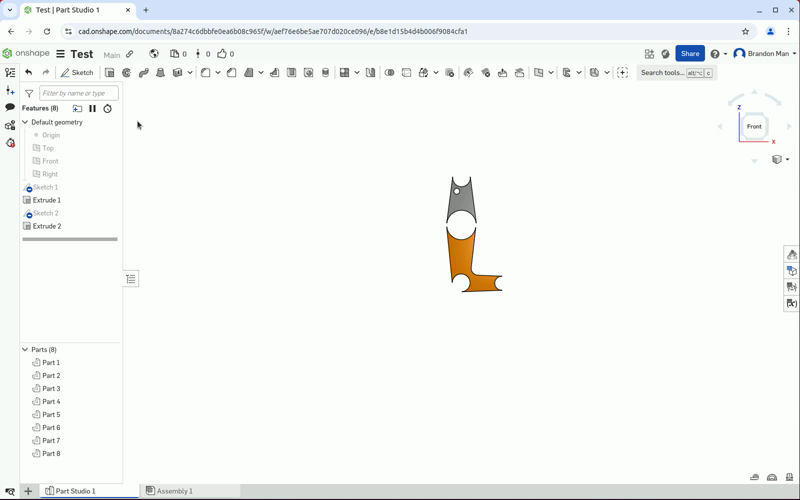
key(shift+h)
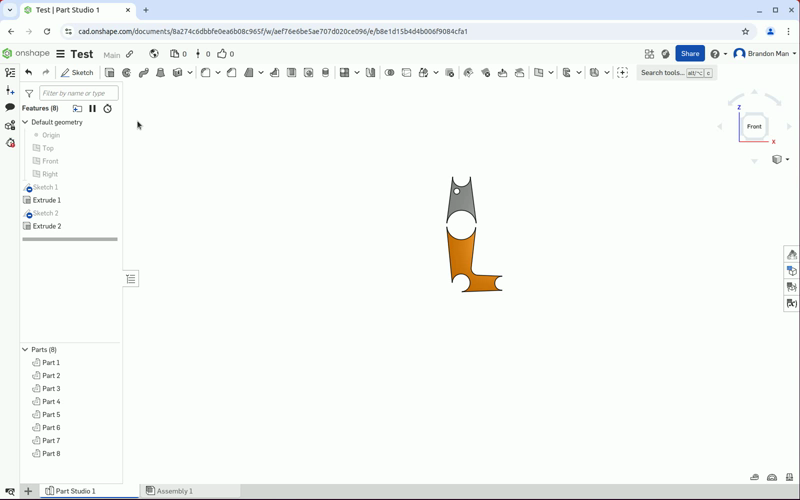
key(shift+h)
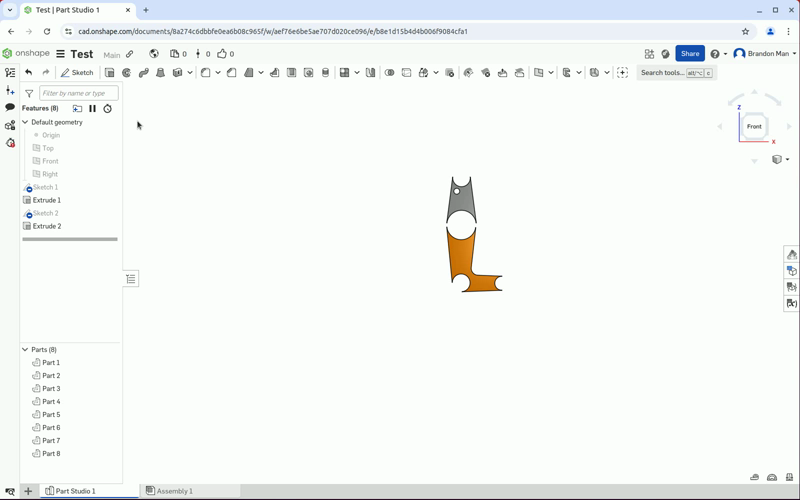
mouse_move(73, 189)
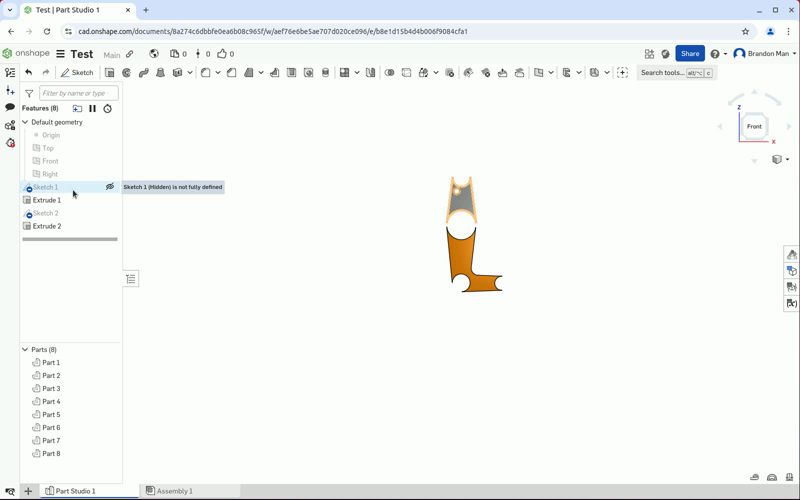
click(73, 189)
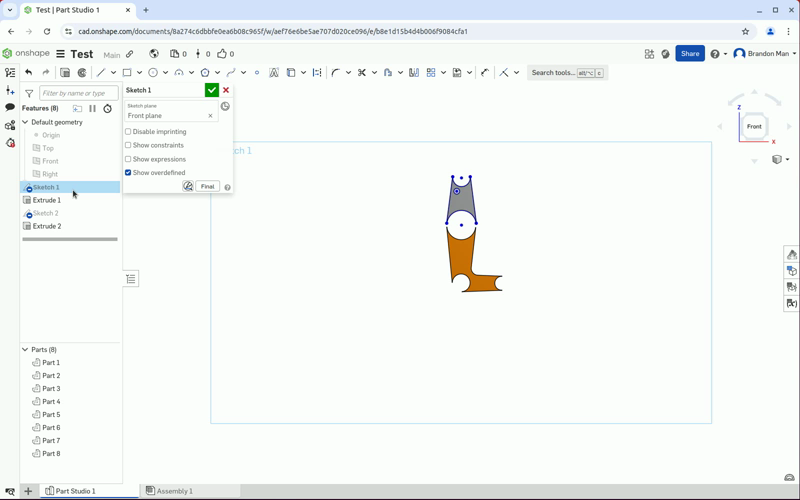
mouse_move(229, 92)
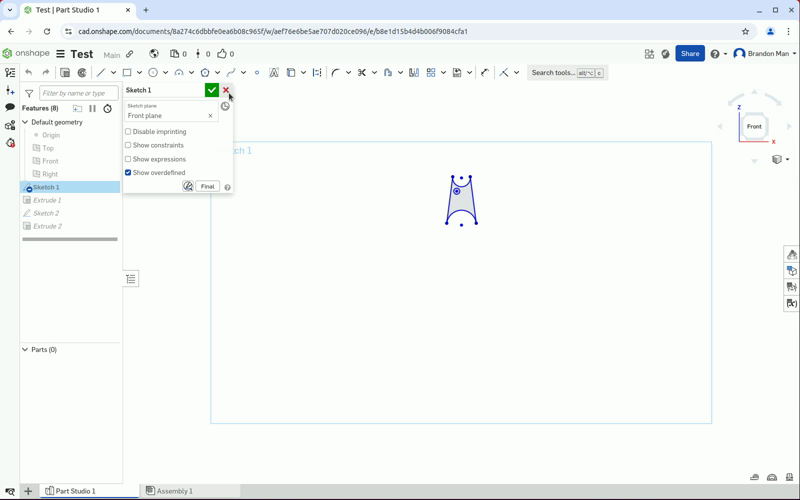
click(229, 92)
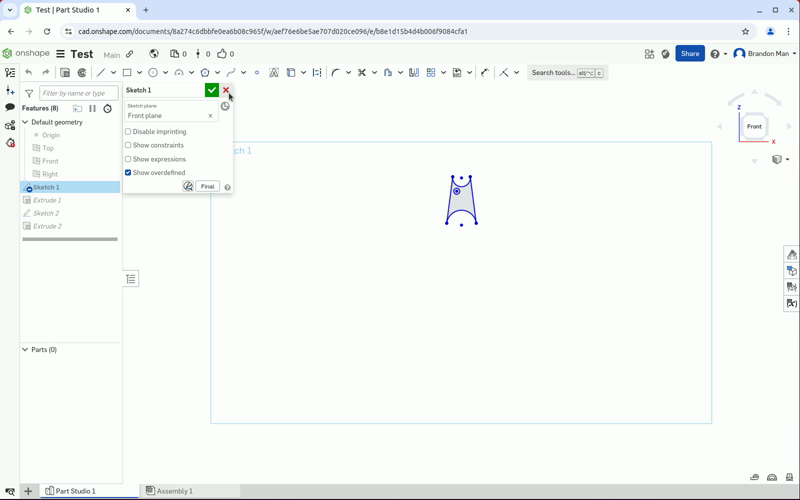
key(shift+s)
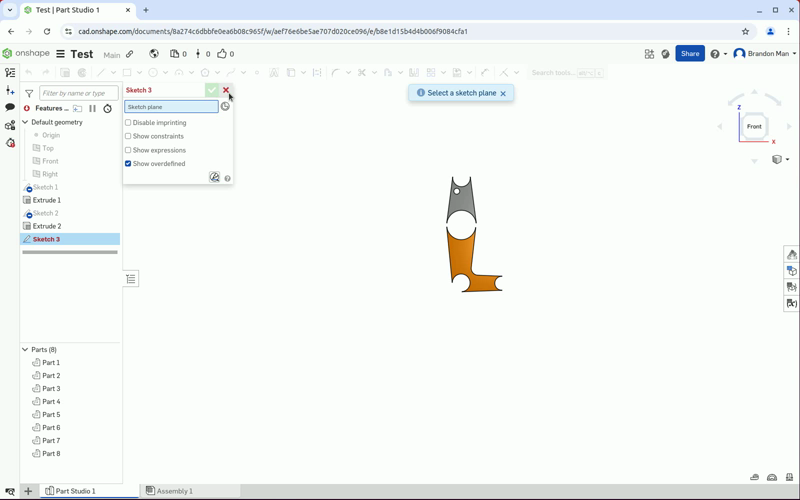
mouse_move(73, 163)
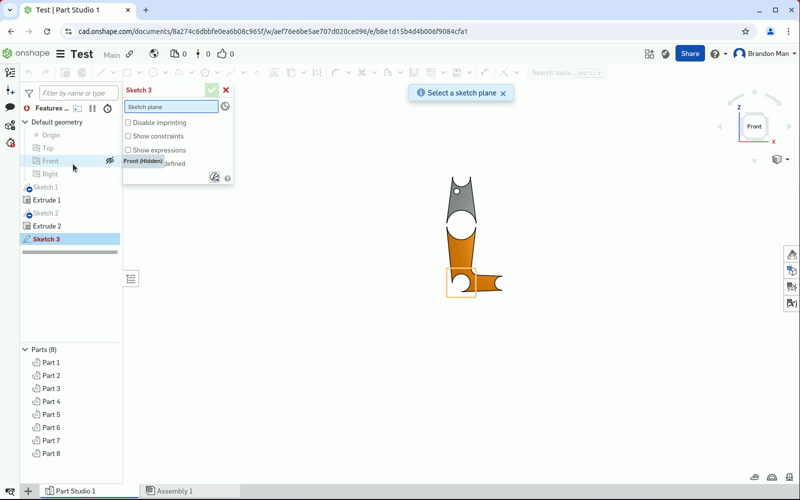
click(73, 163)
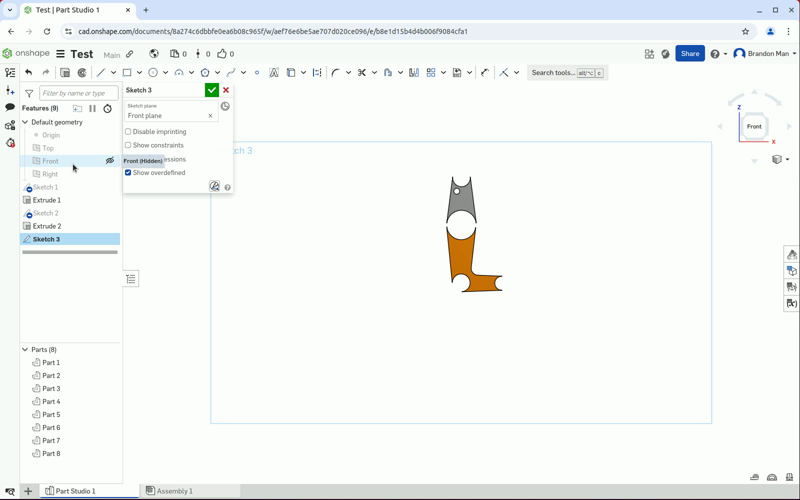
mouse_move(73, 352)
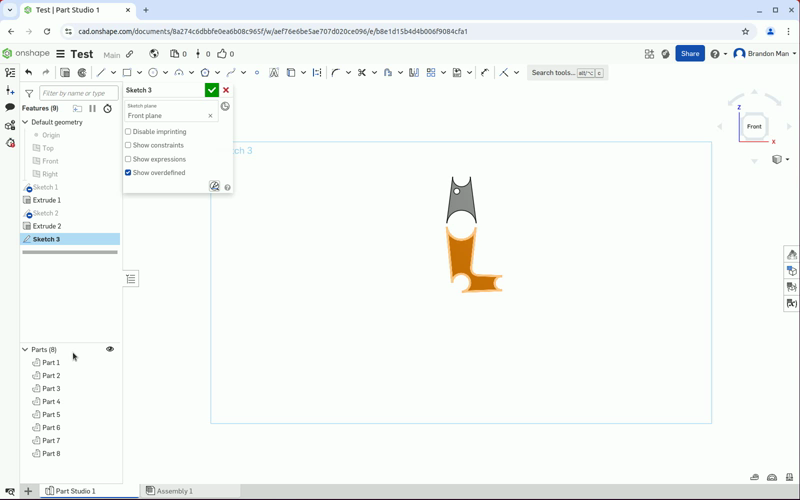
key(y)
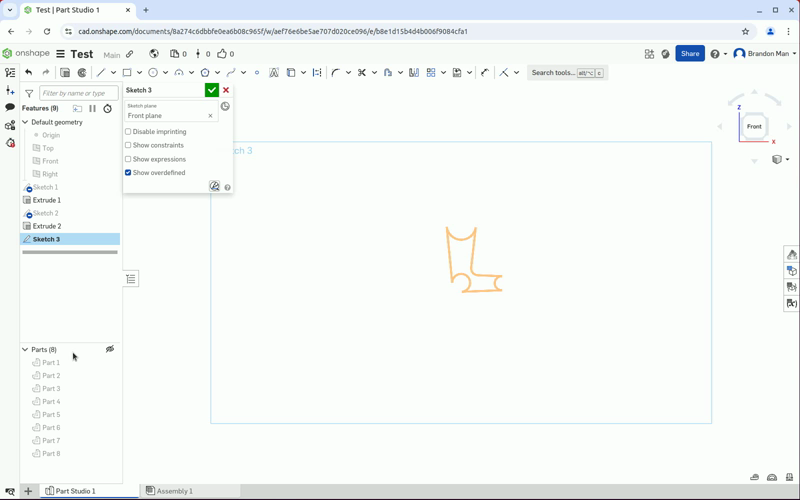
key(c)
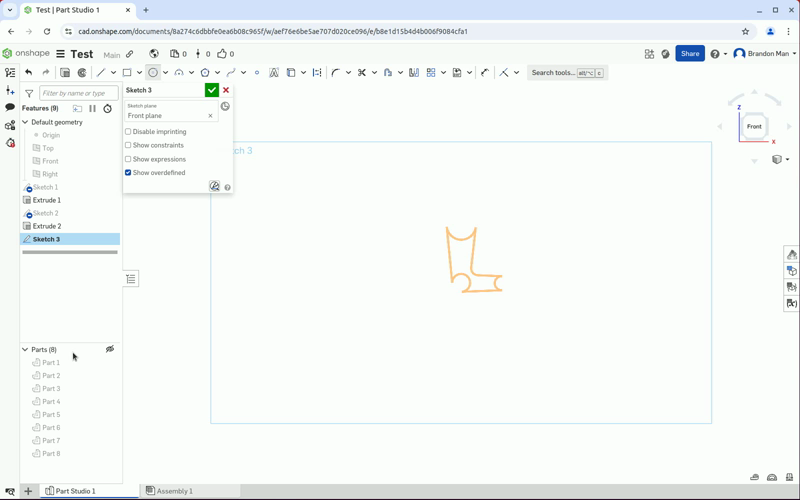
key_down(shift)
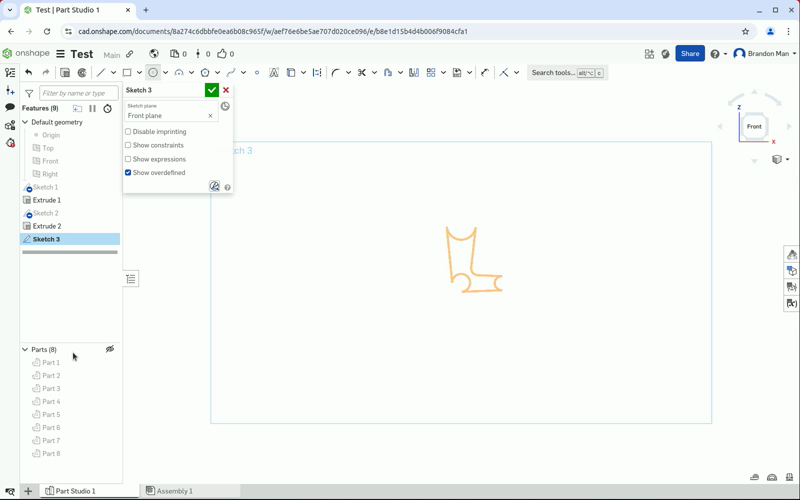
mouse_move(461, 225)
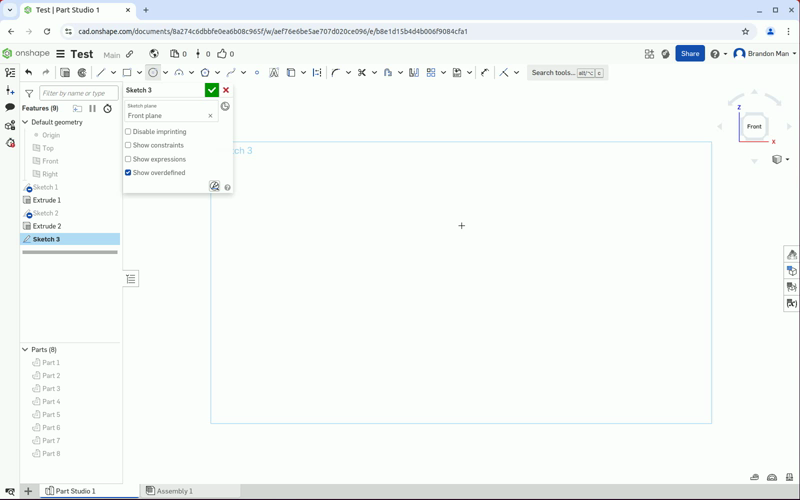
click(461, 225)
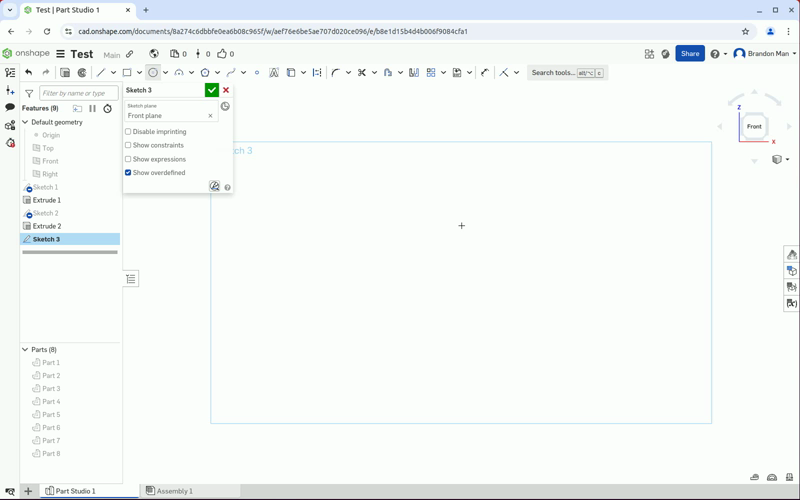
key_up(shift)
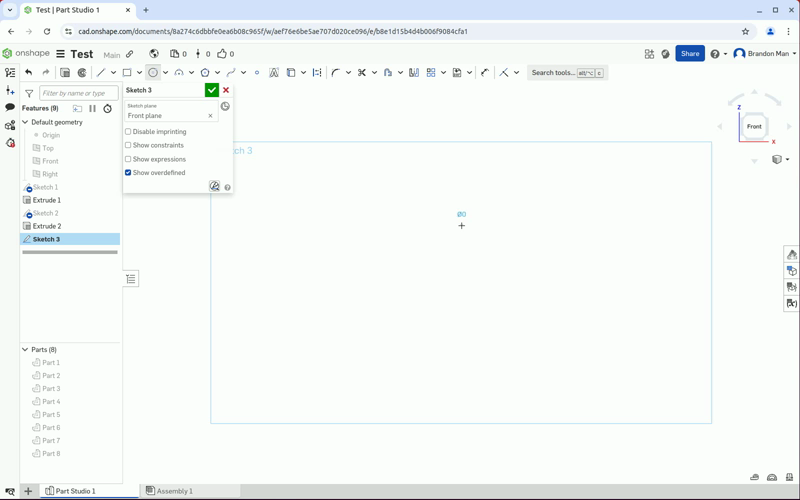
mouse_move(477, 225)
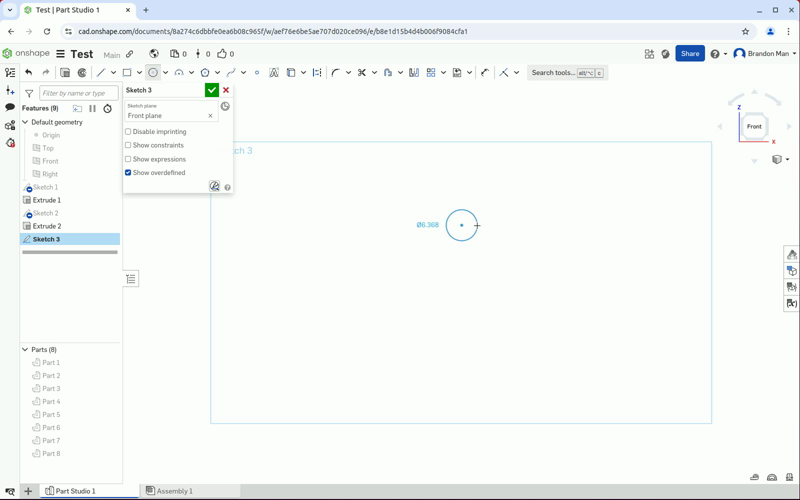
click(477, 225)
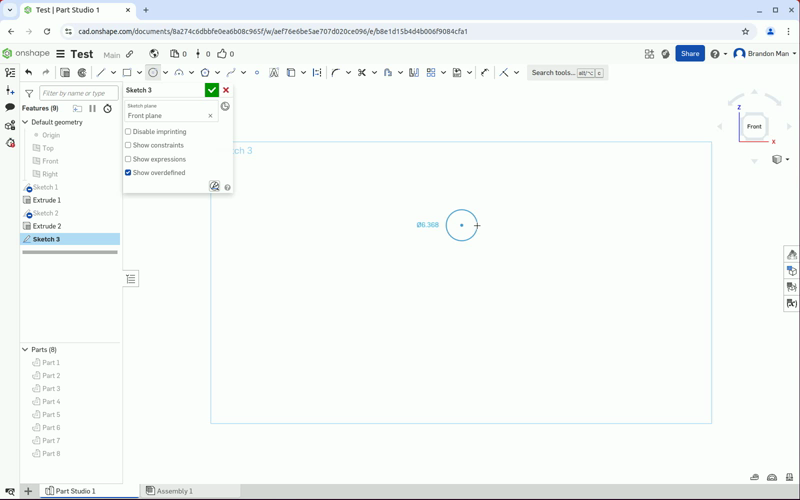
key(esc)
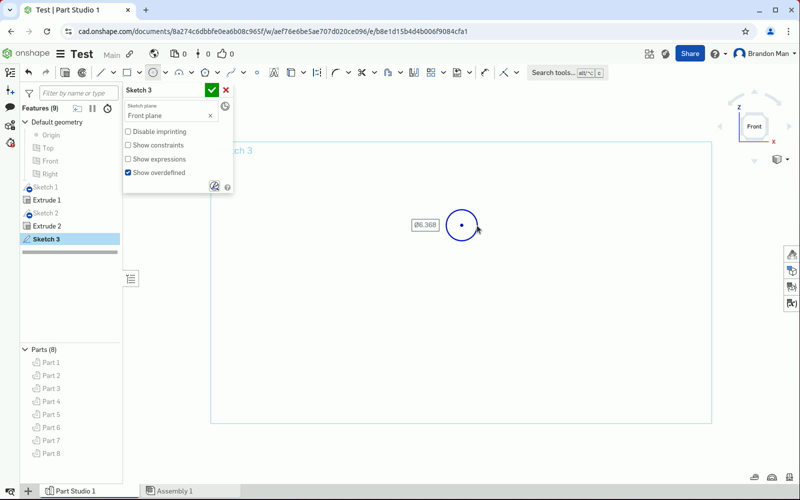
key(c)
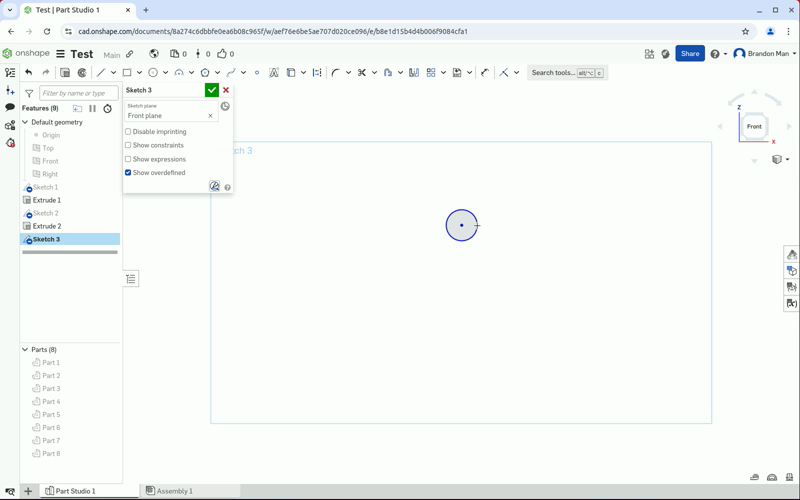
key_down(shift)
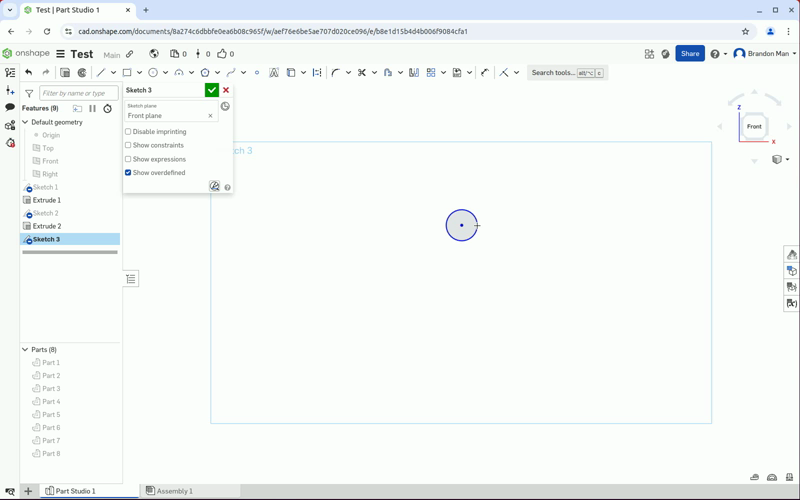
mouse_move(461, 225)
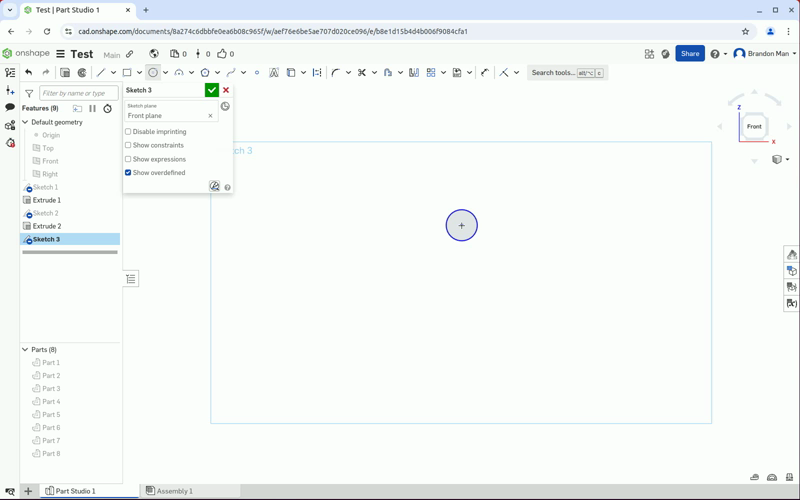
click(461, 225)
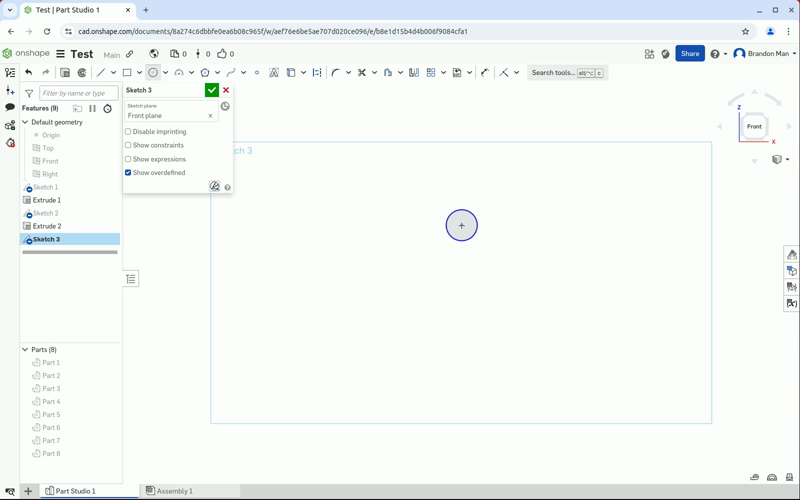
key_up(shift)
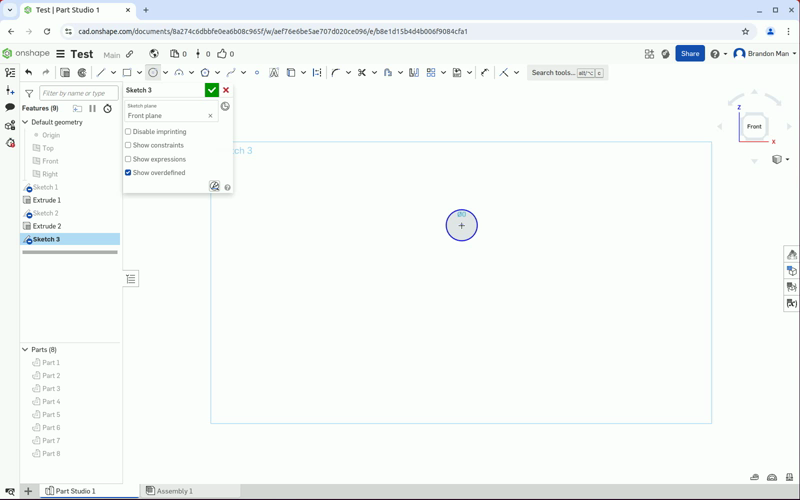
mouse_move(465, 225)
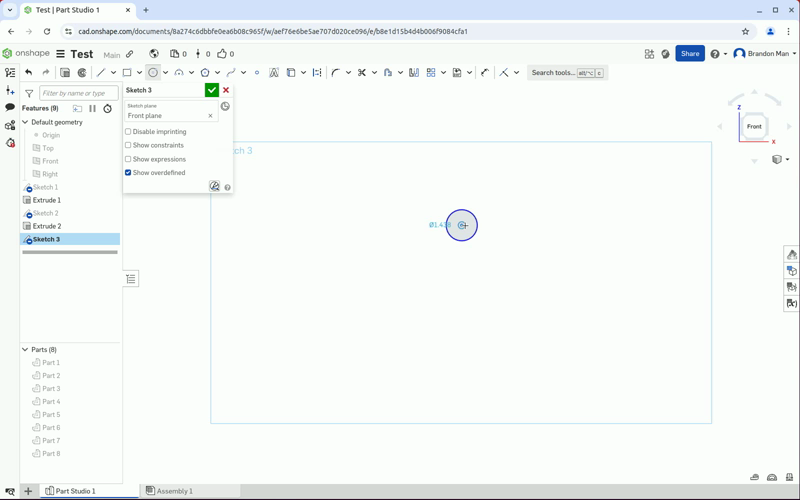
scroll(6)
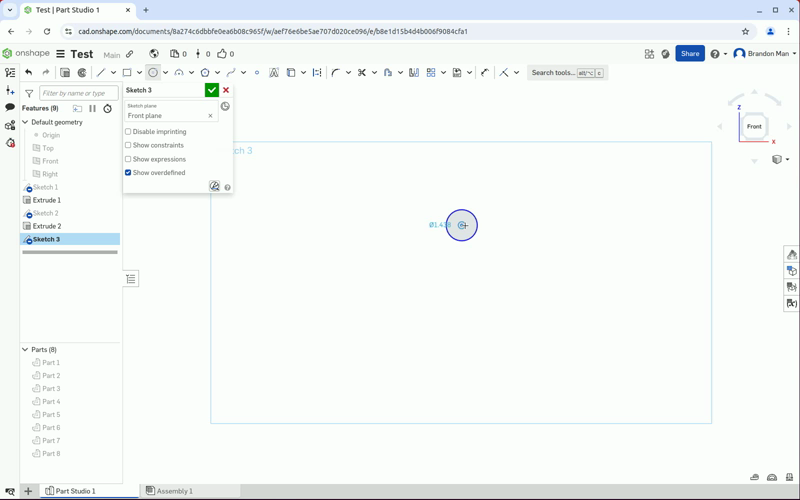
scroll(6)
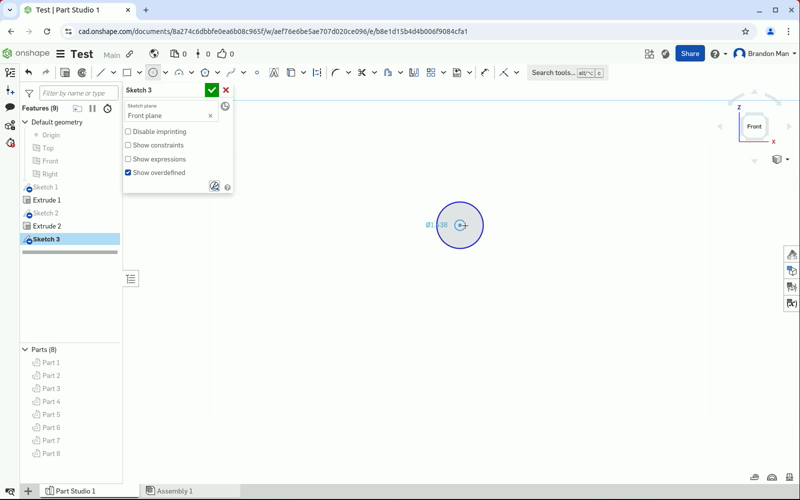
scroll(6)
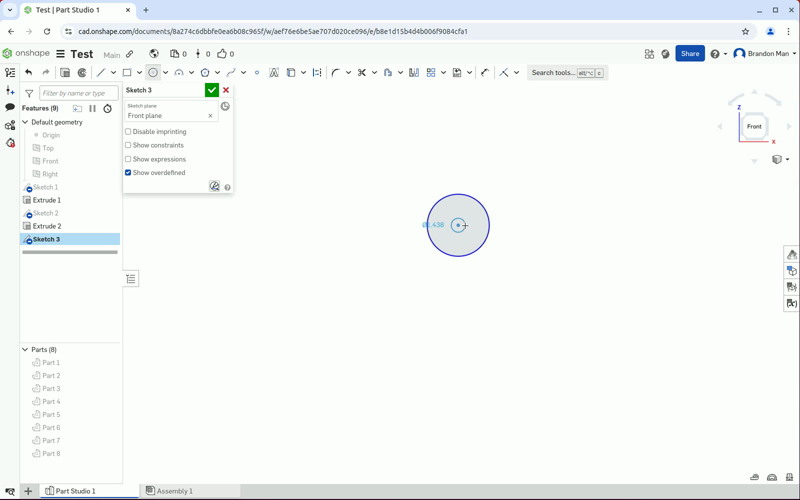
scroll(6)
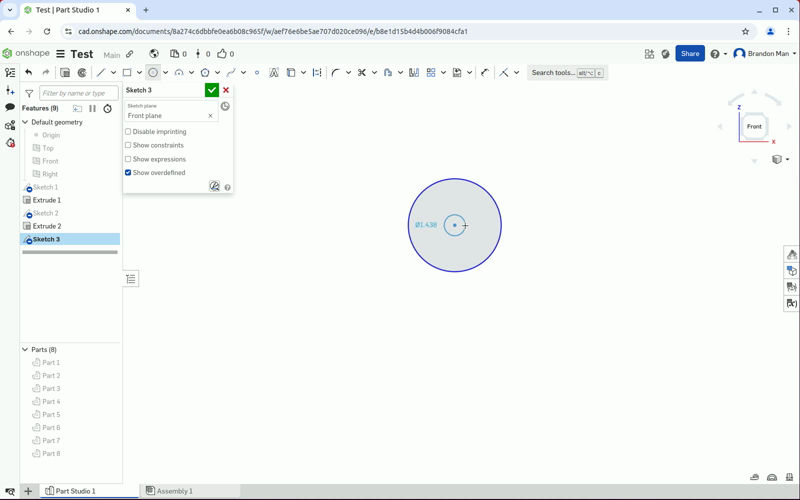
scroll(6)
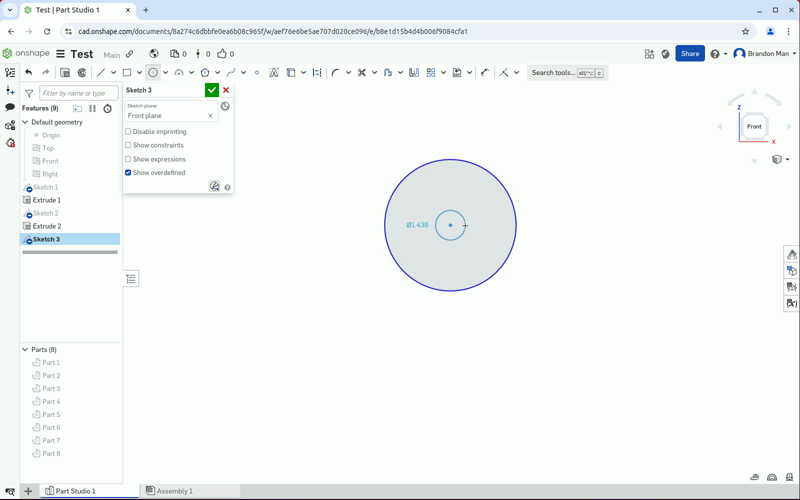
scroll(6)
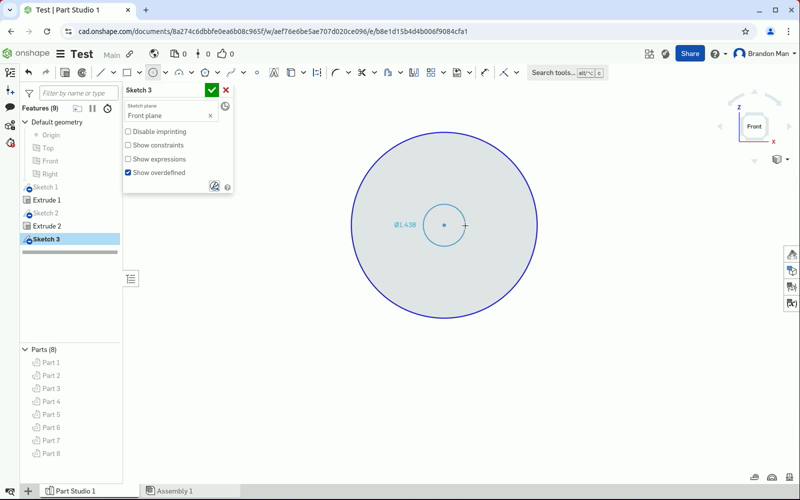
scroll(6)
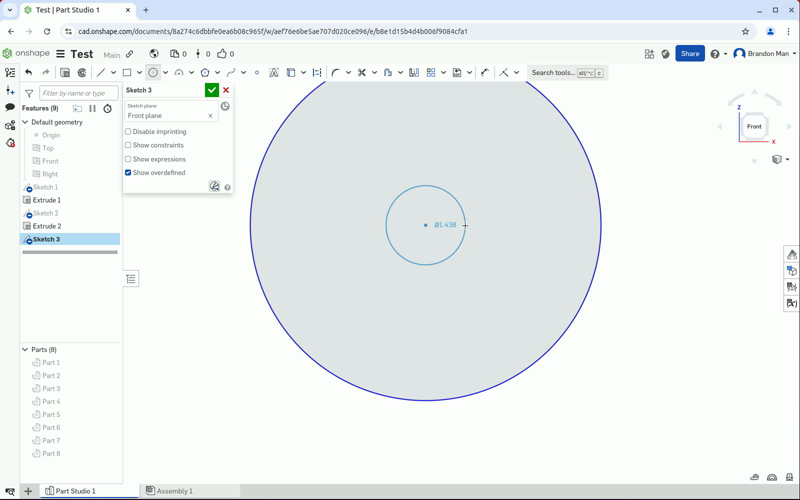
click(465, 225)
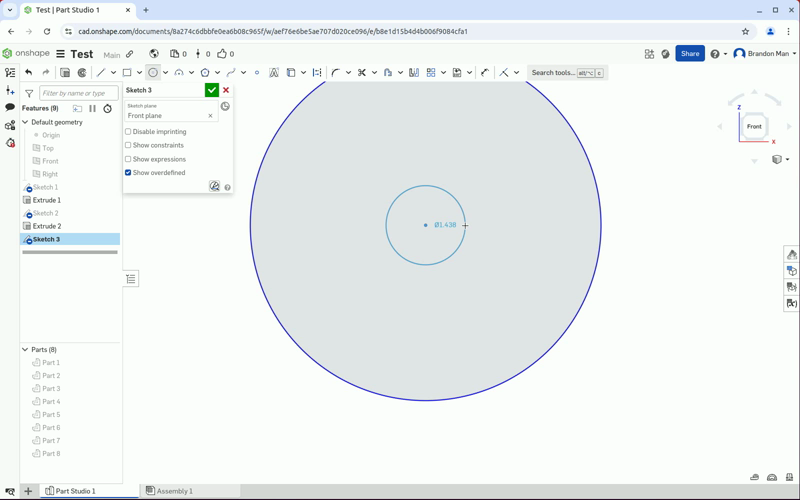
scroll(-6)
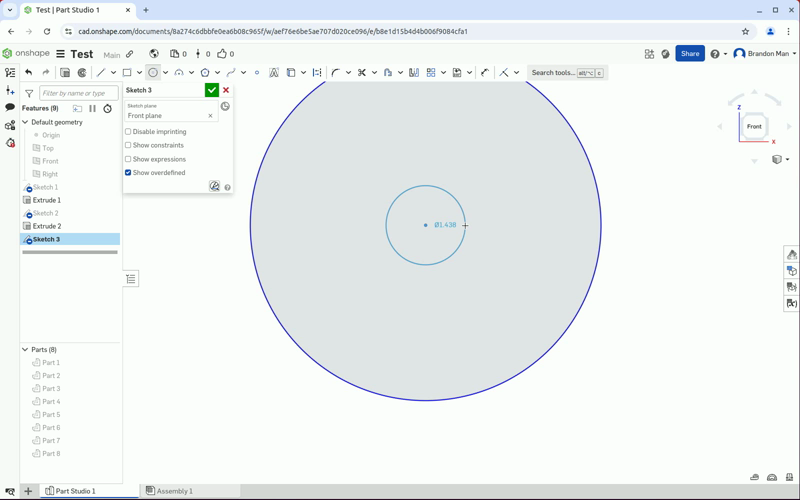
scroll(-6)
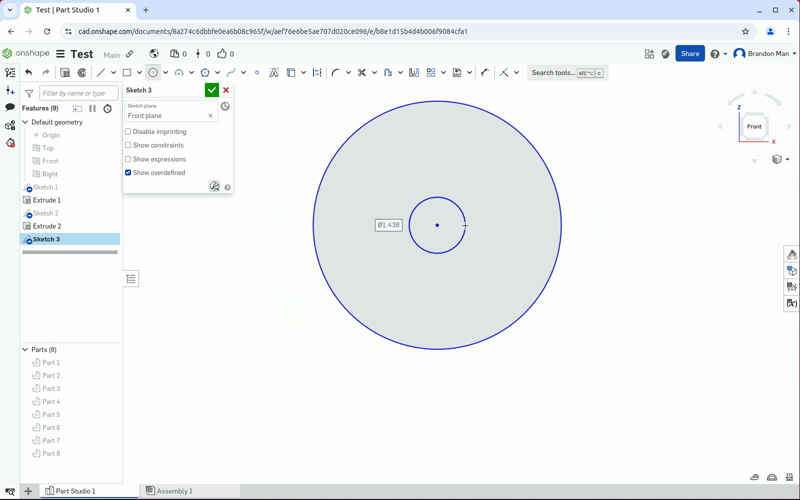
scroll(-6)
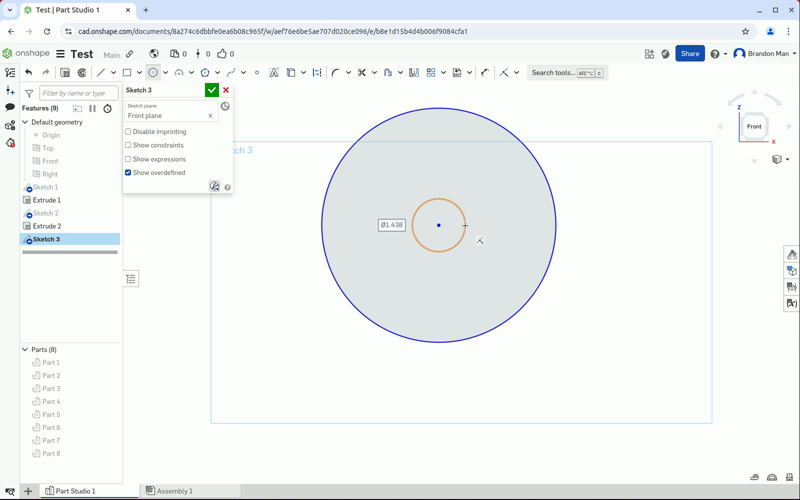
scroll(-6)
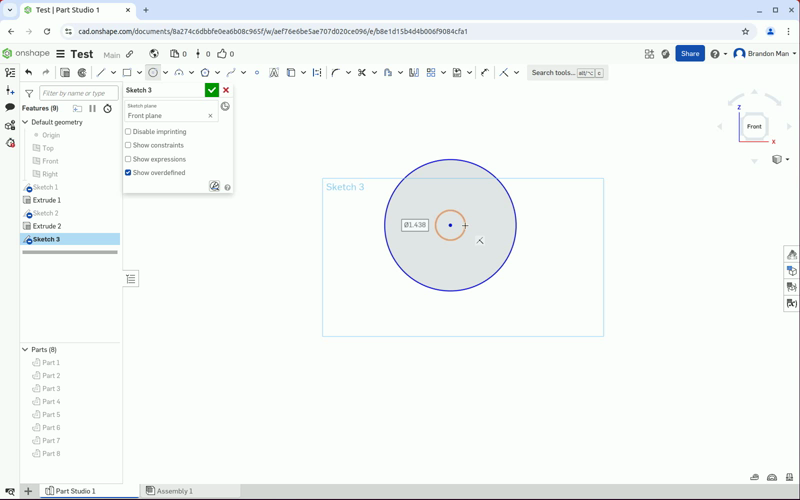
scroll(-6)
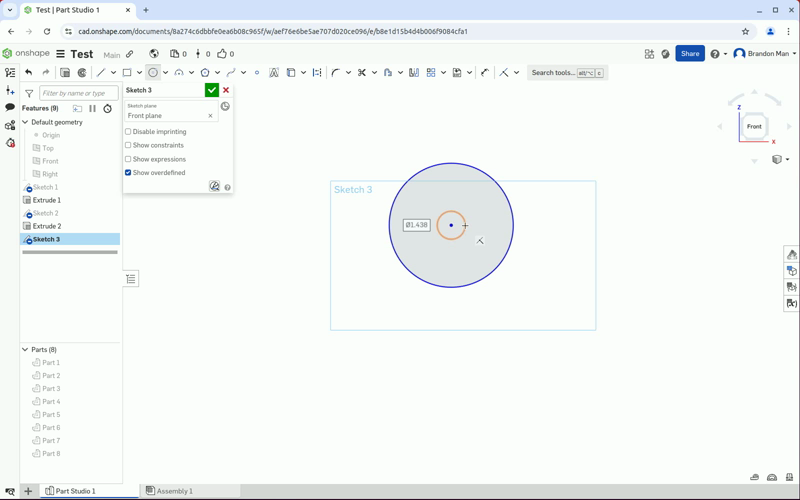
scroll(-6)
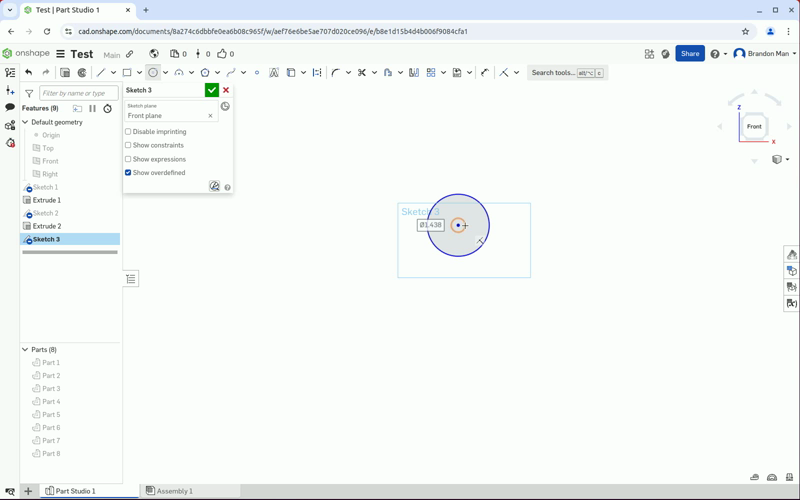
scroll(-6)
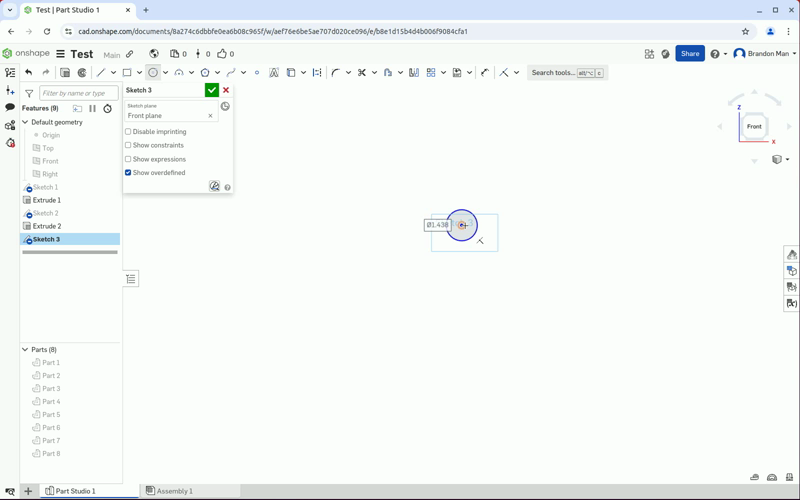
key(esc)
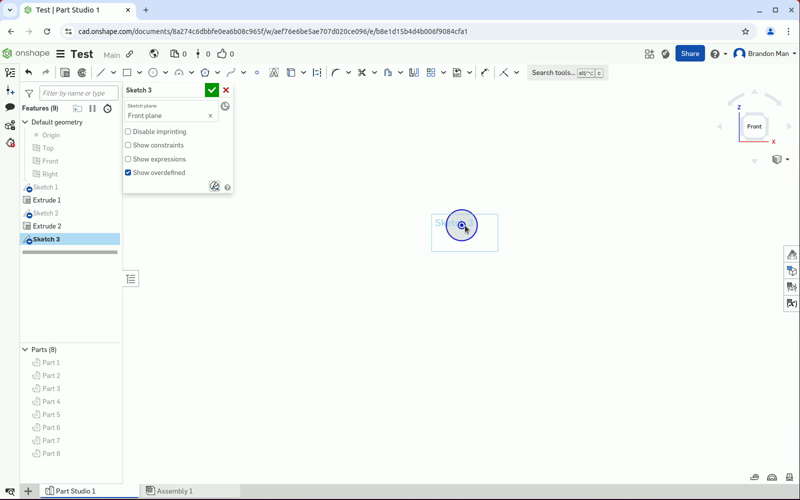
mouse_move(460, 219)
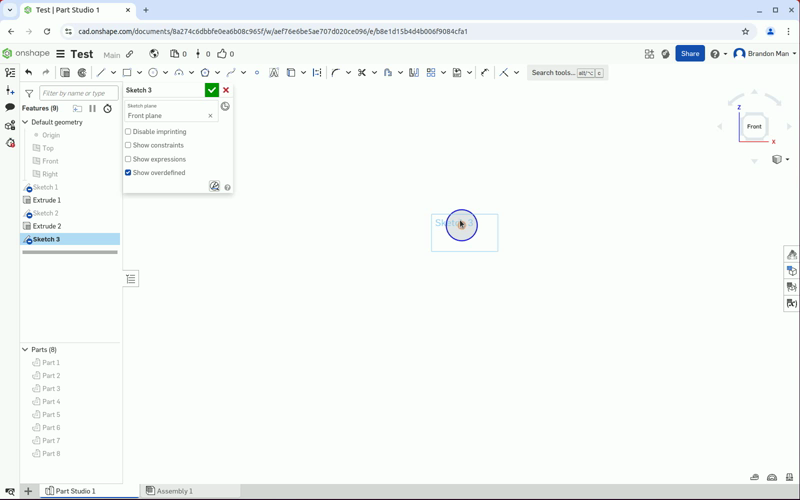
scroll(6)
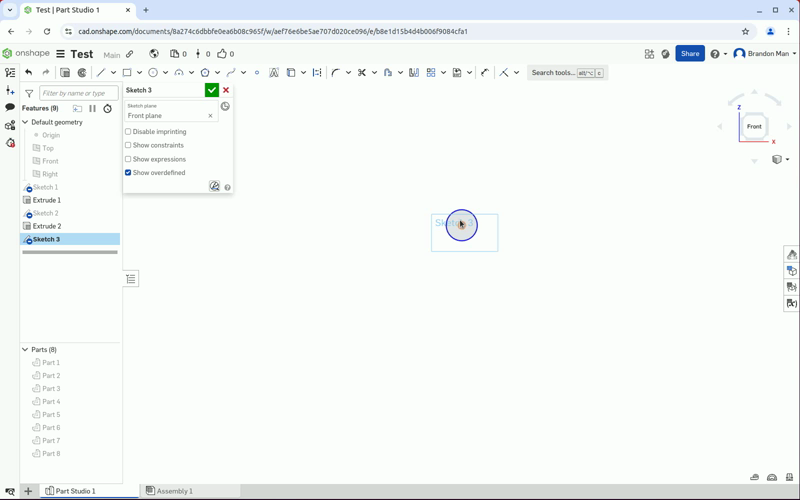
scroll(6)
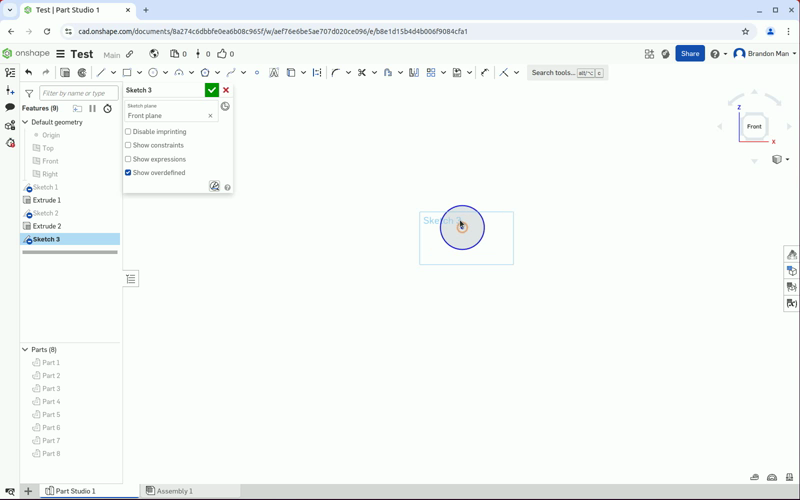
scroll(6)
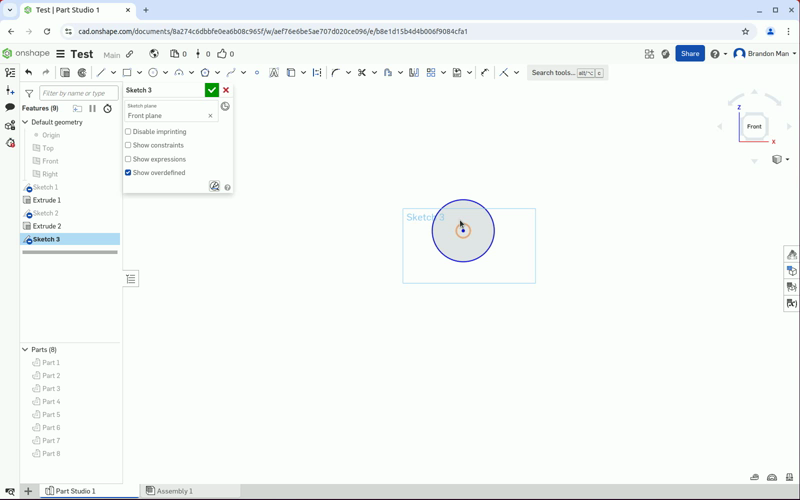
scroll(6)
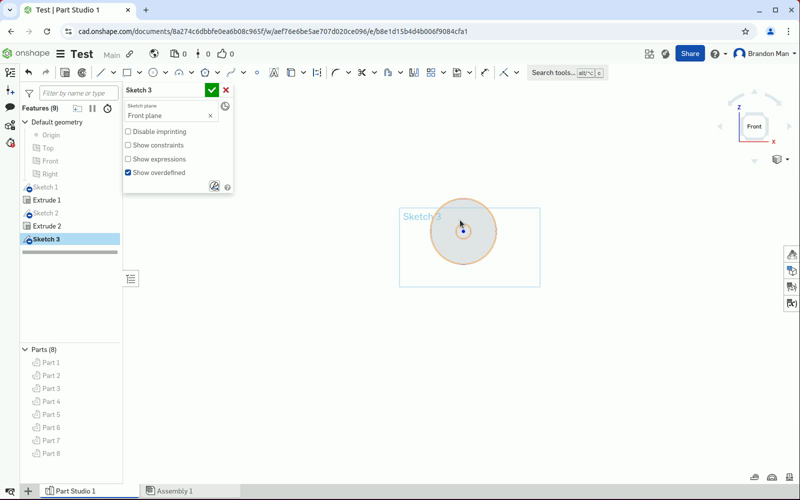
scroll(6)
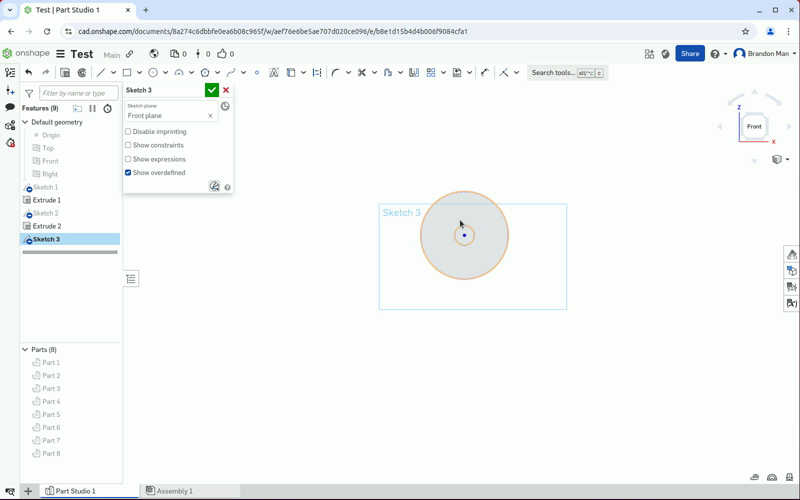
scroll(6)
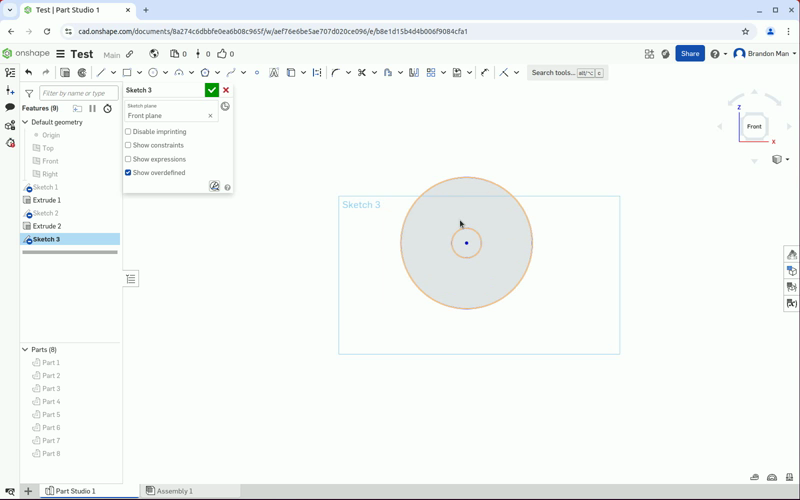
scroll(6)
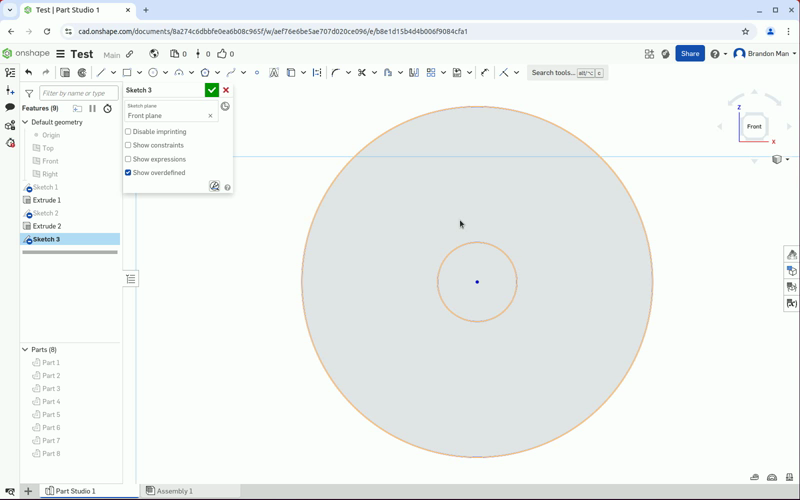
click(460, 219)
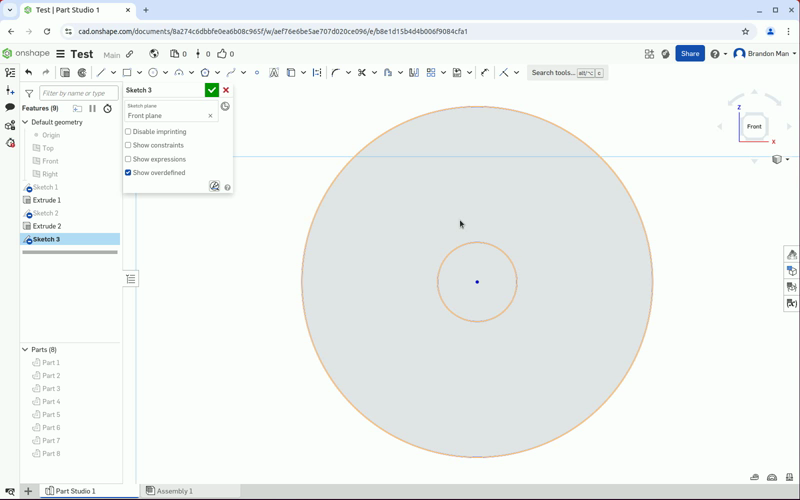
scroll(-6)
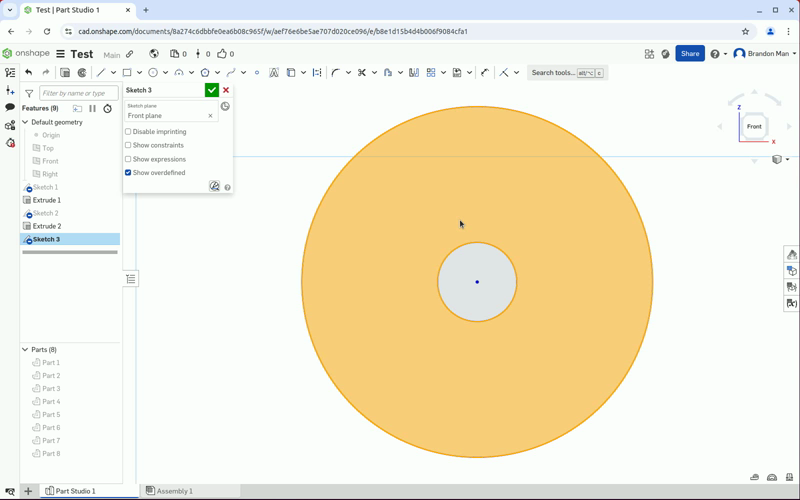
scroll(-6)
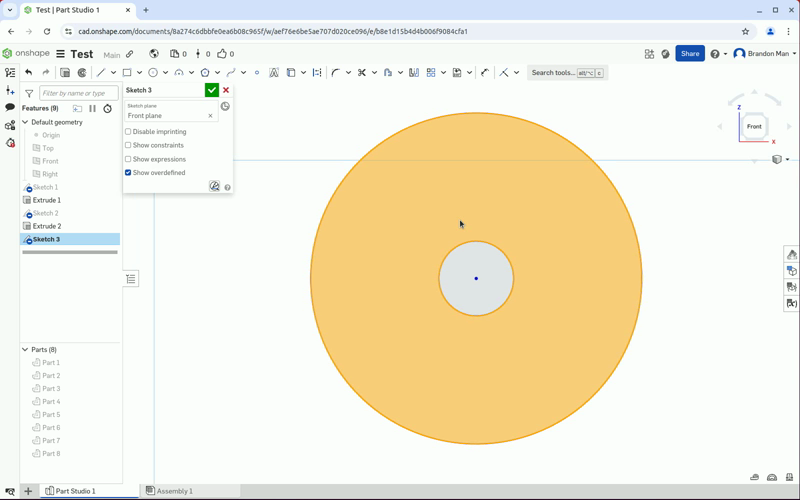
scroll(-6)
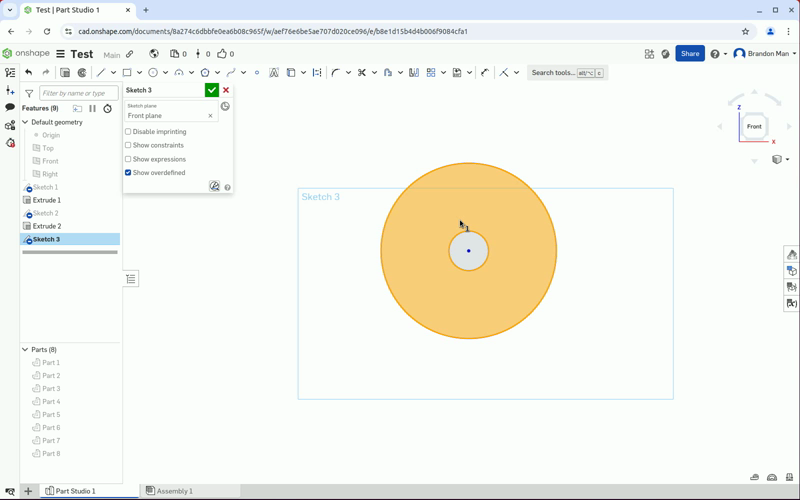
scroll(-6)
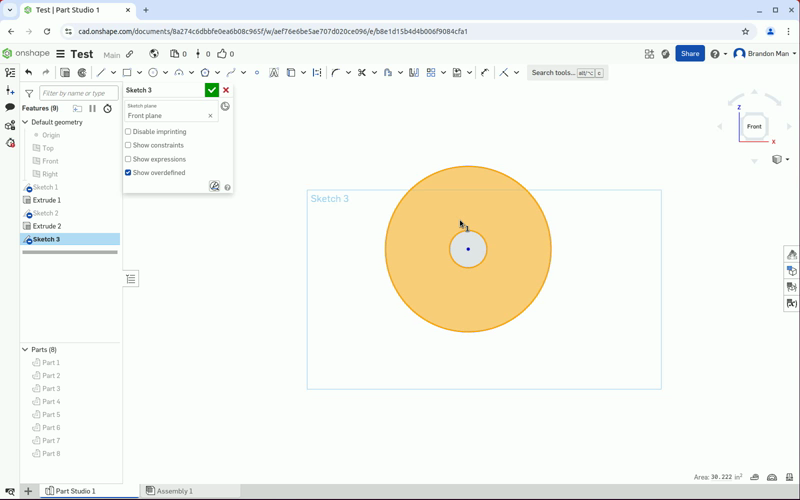
scroll(-6)
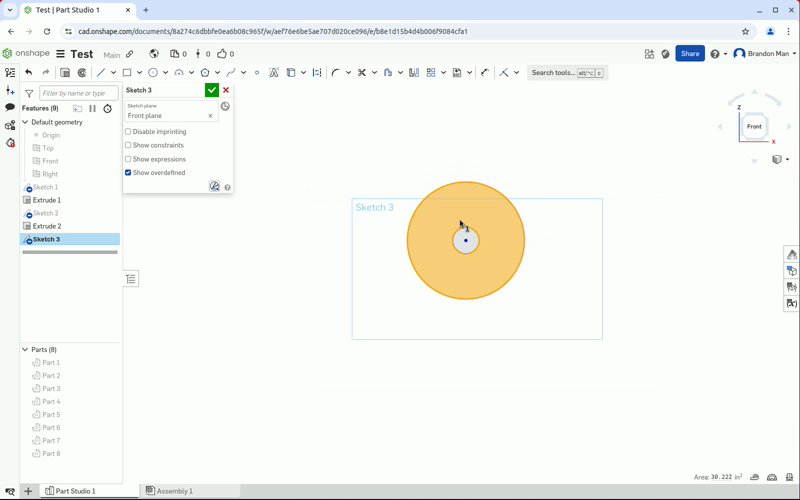
scroll(-6)
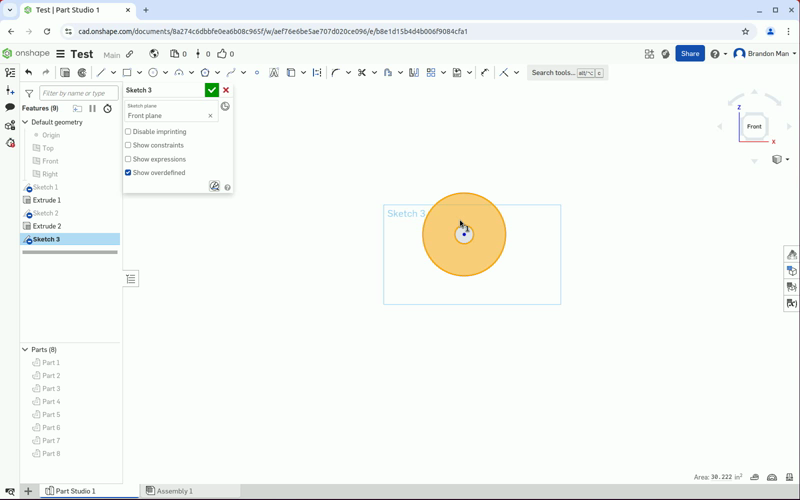
scroll(-6)
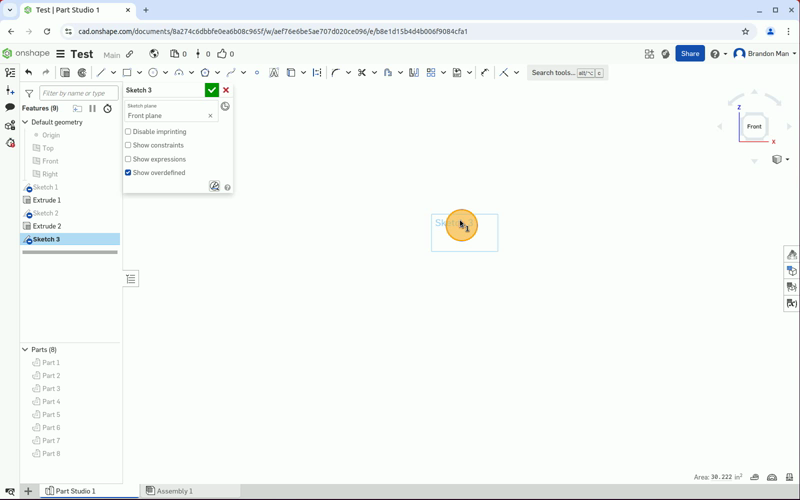
mouse_move(73, 352)
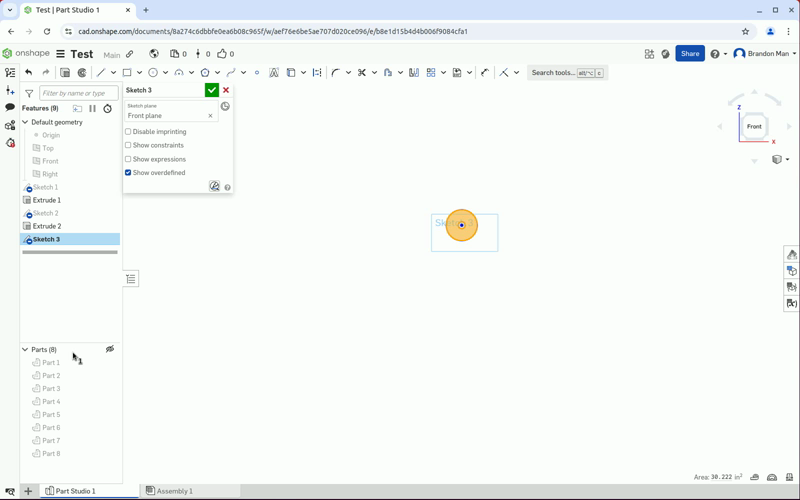
key(shift+y)
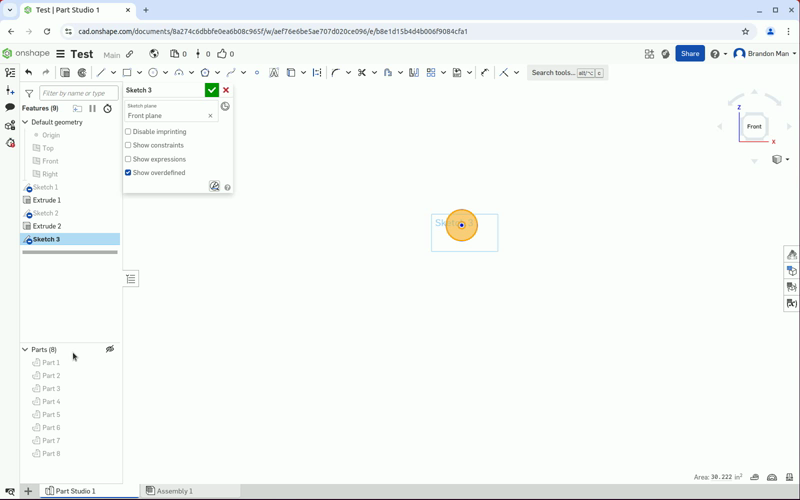
key(shift+e)
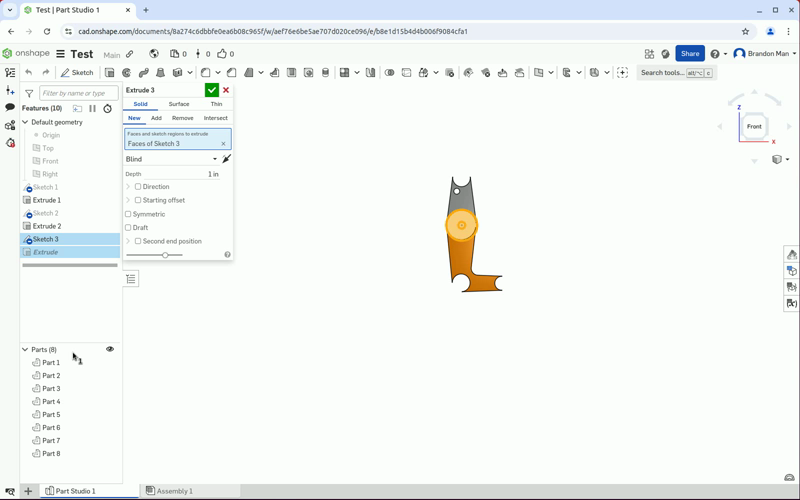
mouse_move(143, 106)
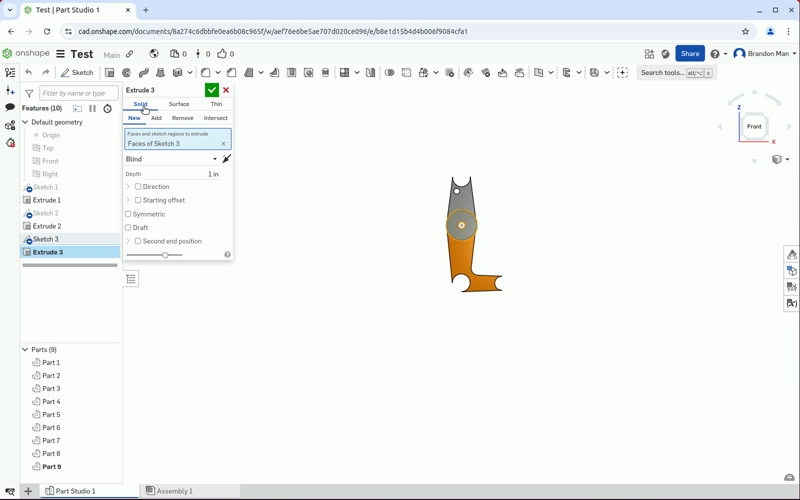
click(143, 106)
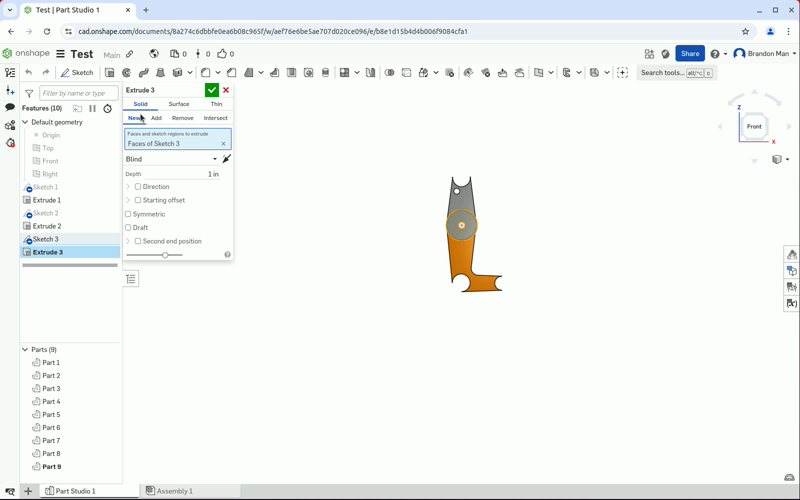
mouse_move(137, 120)
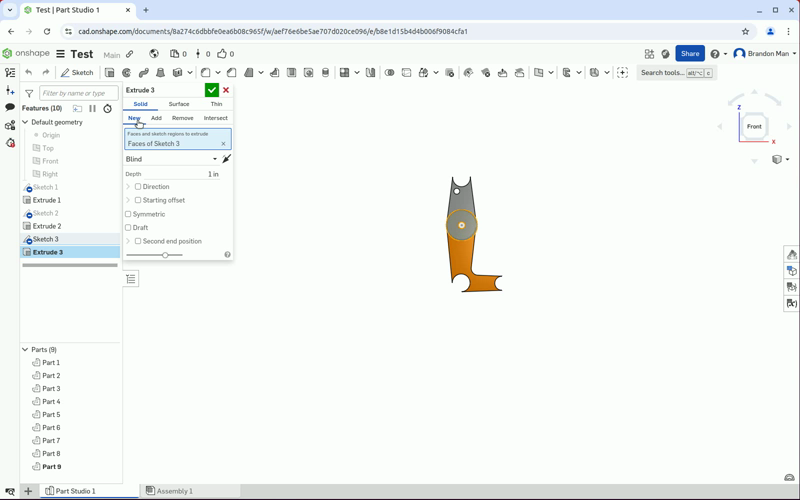
click(137, 120)
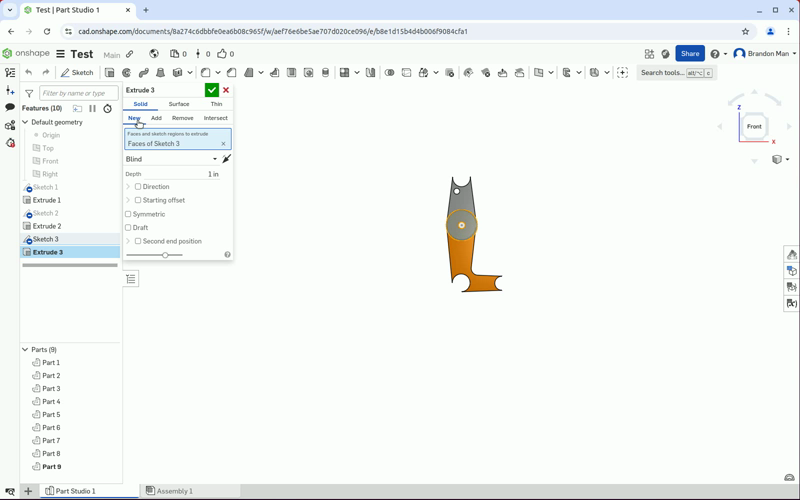
key(tab, 4)
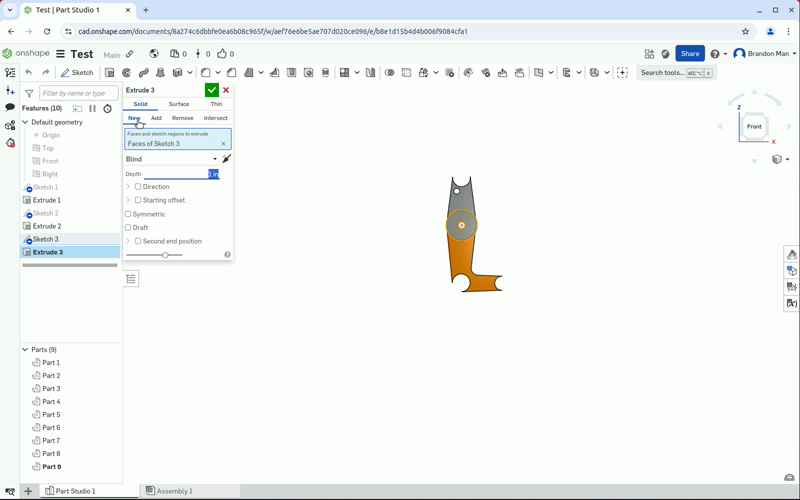
text(0.481)
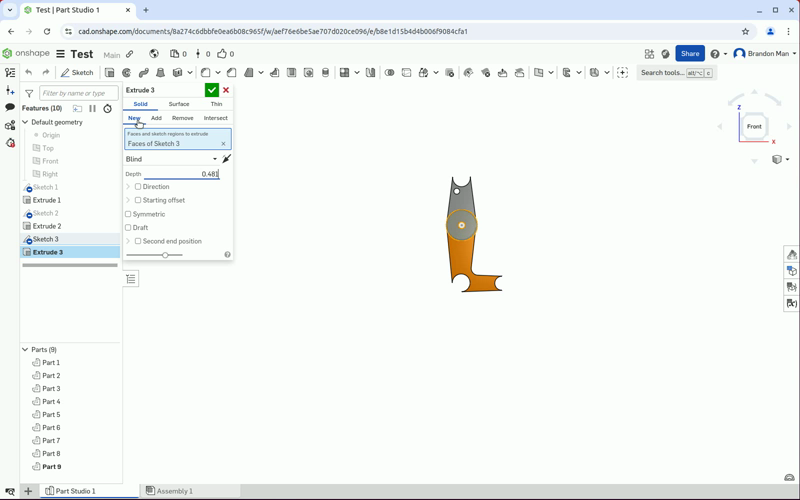
key(enter)
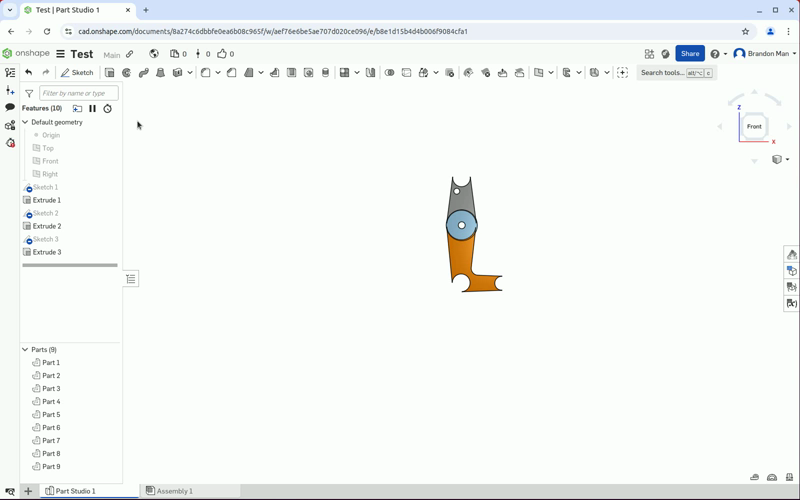
key(shift+h)
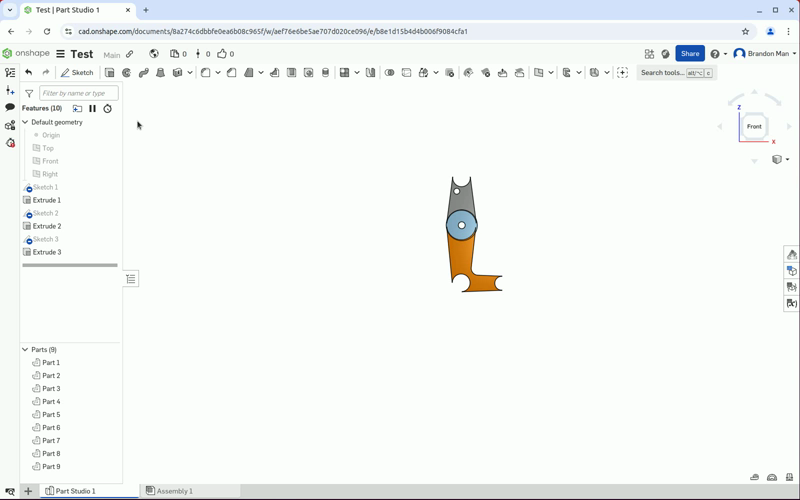
key(shift+h)
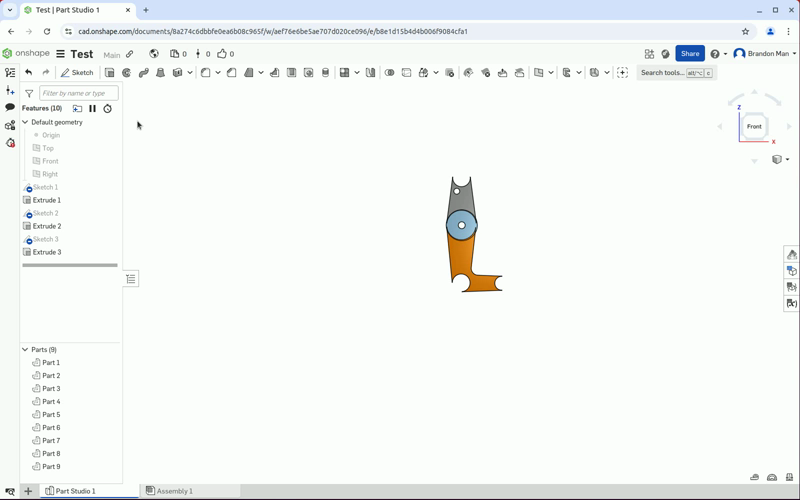
mouse_move(73, 189)
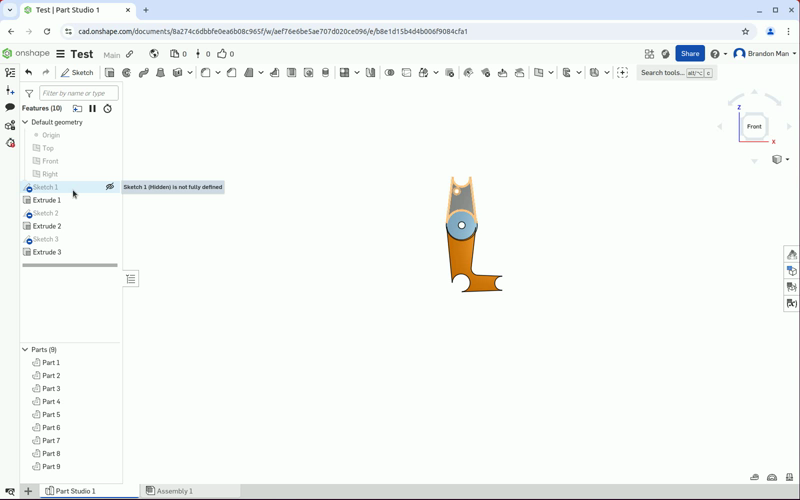
click(73, 189)
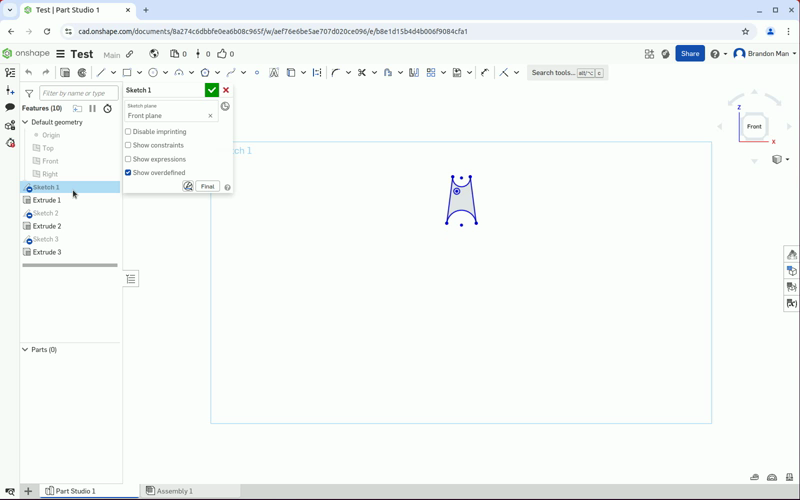
mouse_move(229, 92)
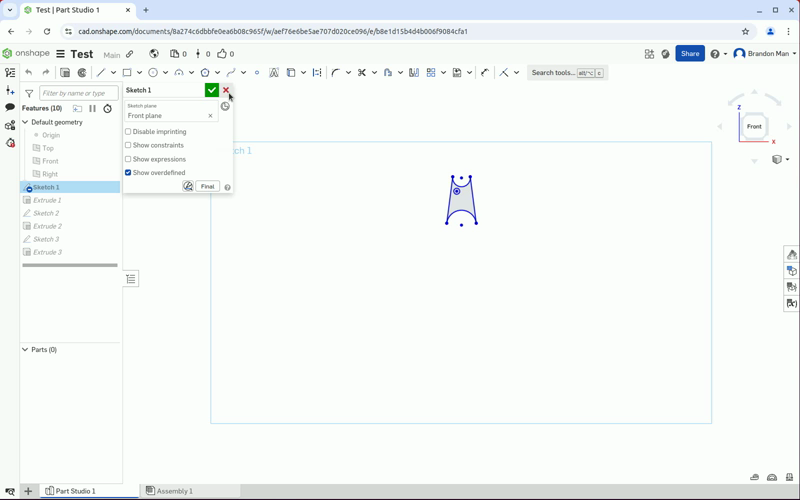
click(229, 92)
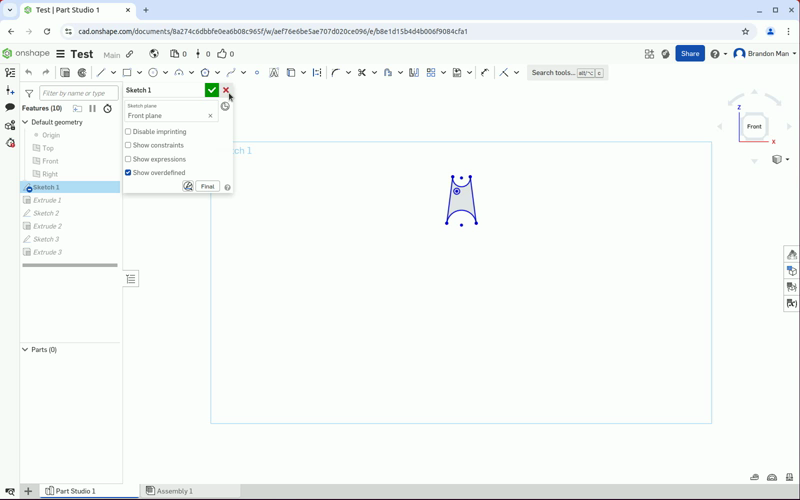
key(shift+s)
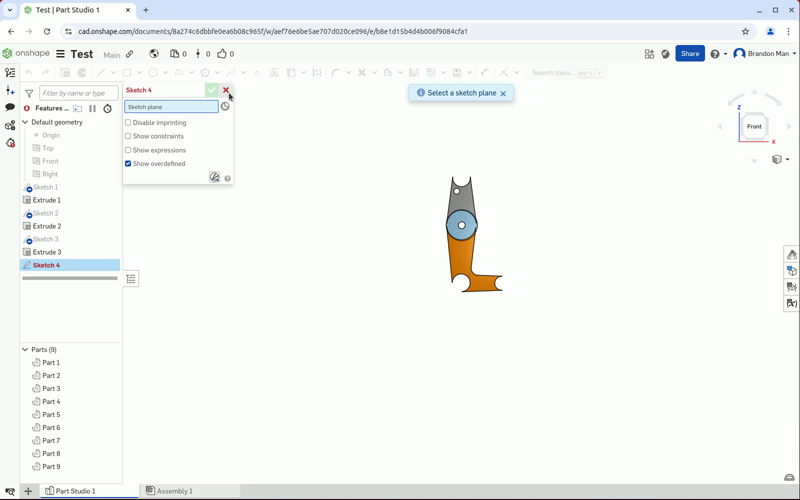
mouse_move(73, 163)
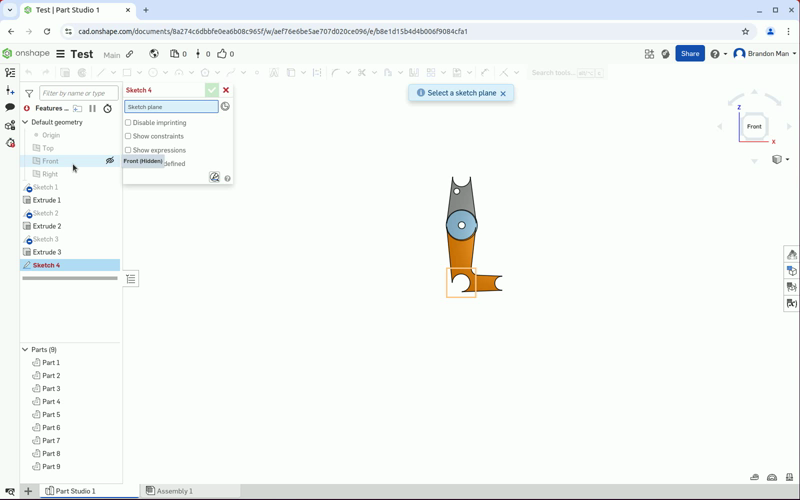
click(73, 163)
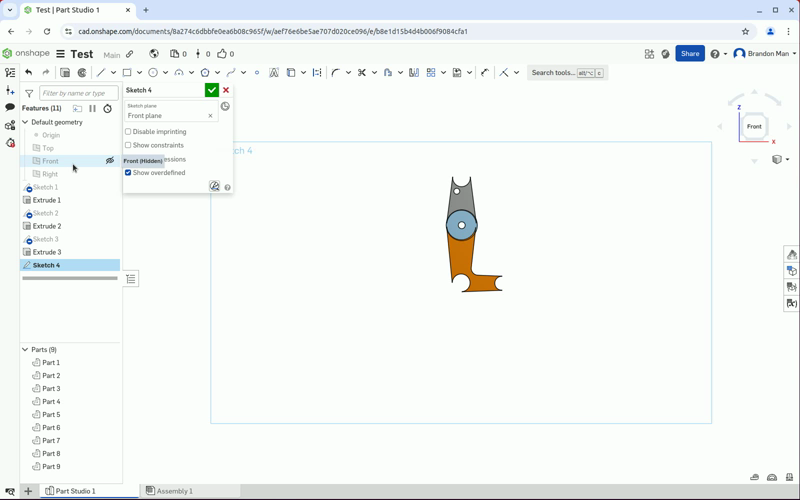
mouse_move(73, 352)
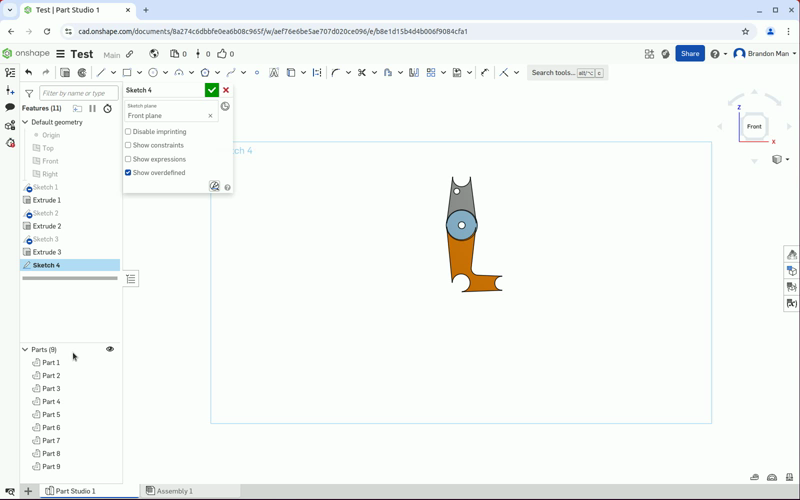
key(y)
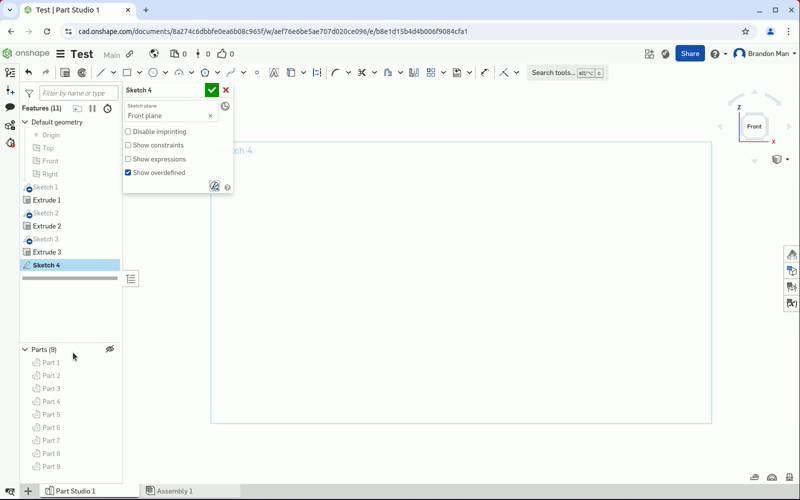
key(l)
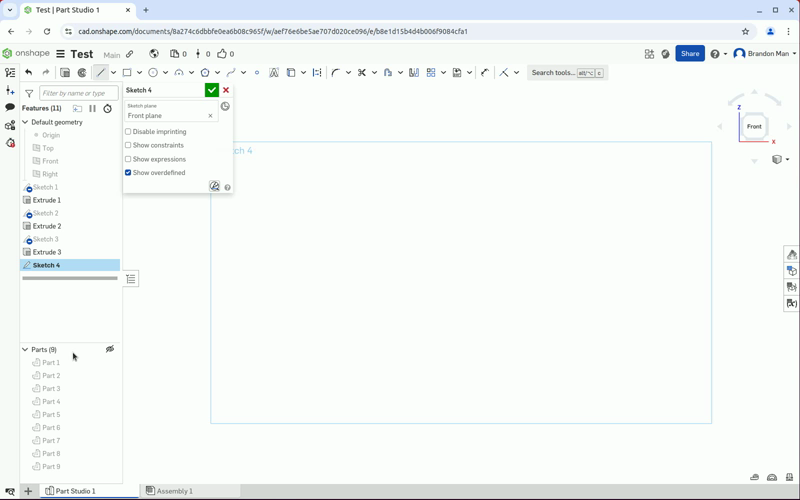
key_down(shift)
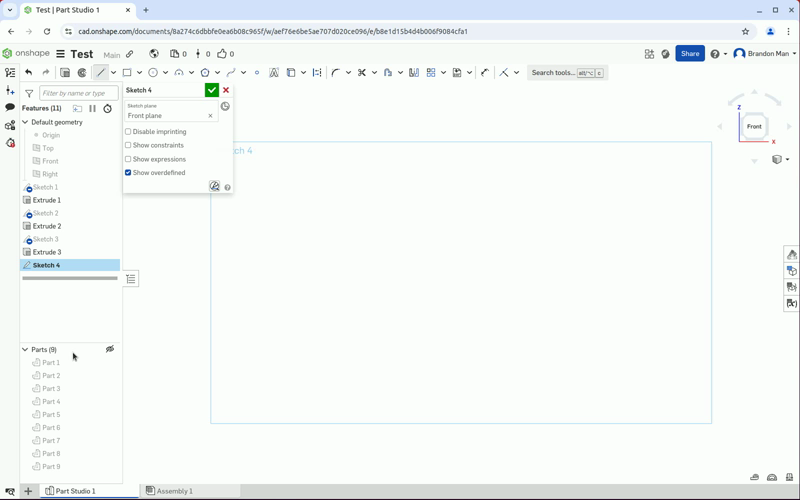
mouse_move(460, 291)
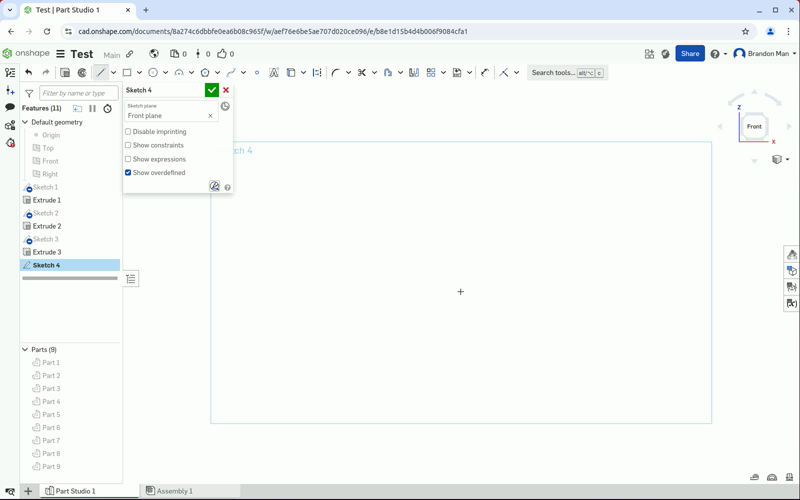
click(460, 291)
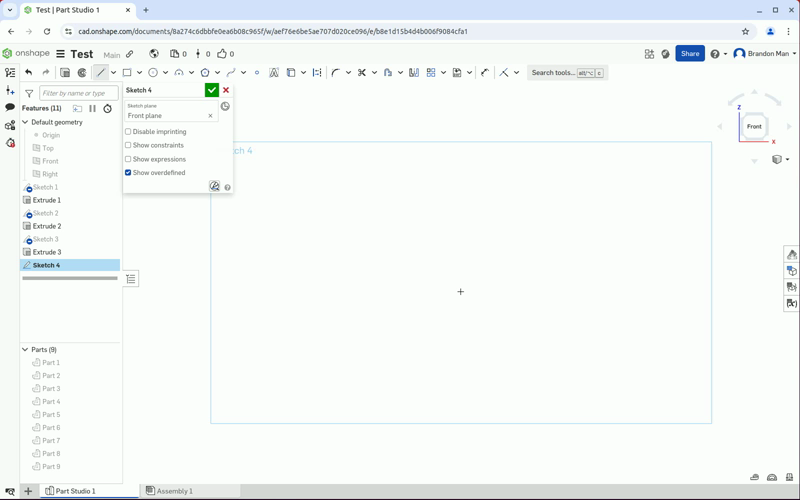
key_up(shift)
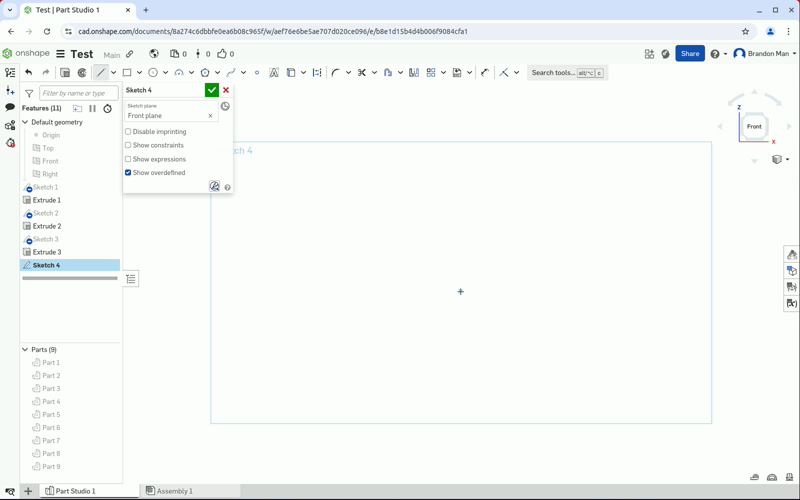
key_down(shift)
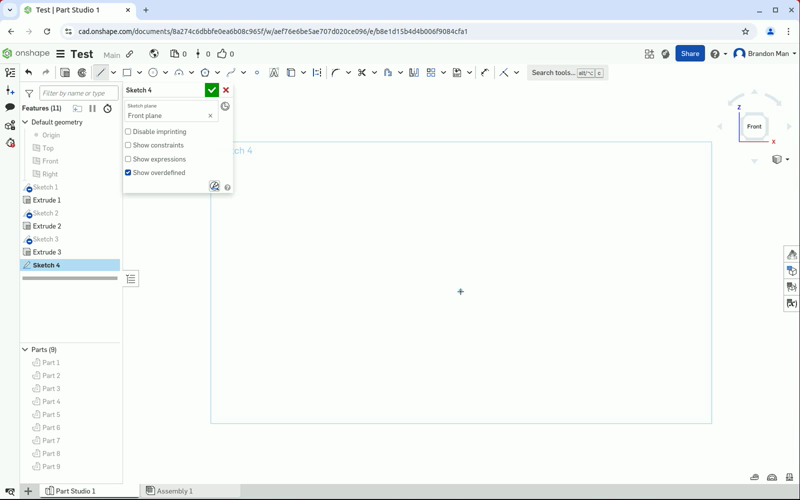
mouse_move(490, 291)
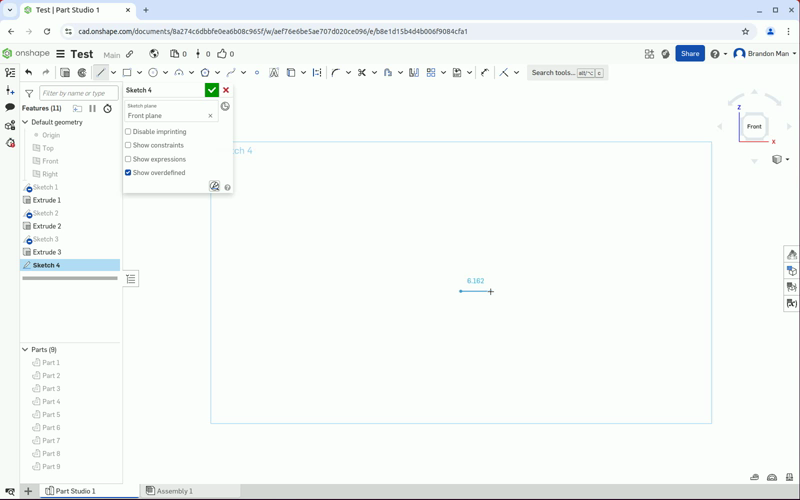
mouse_move(461, 291)
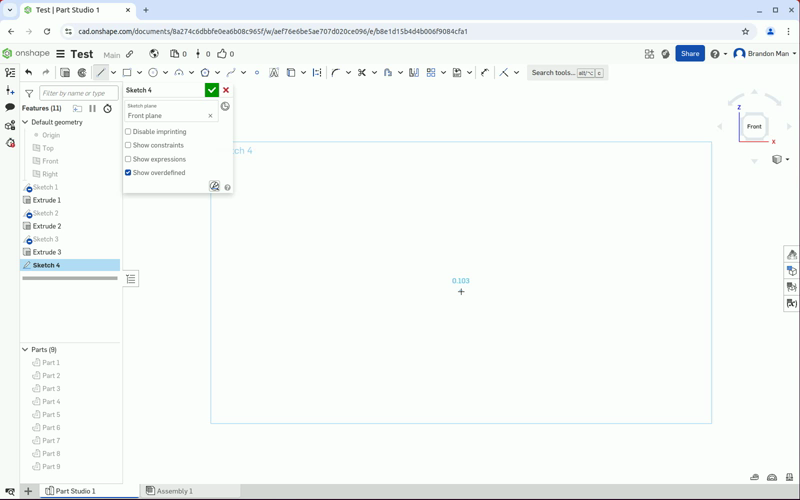
scroll(6)
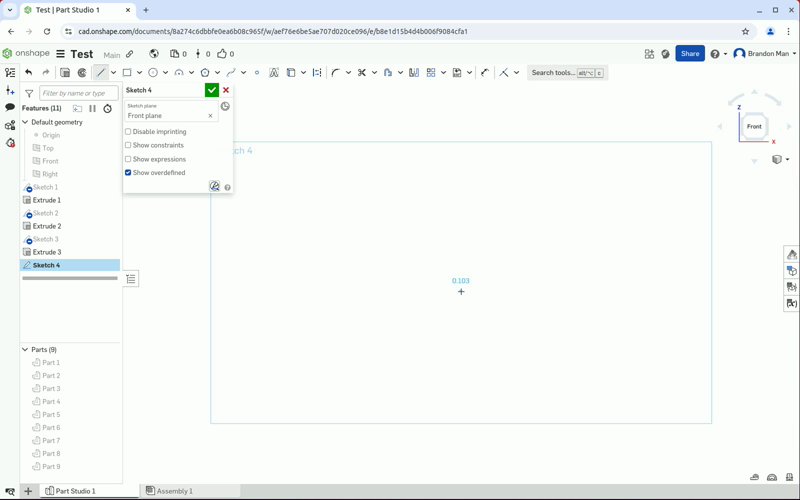
scroll(6)
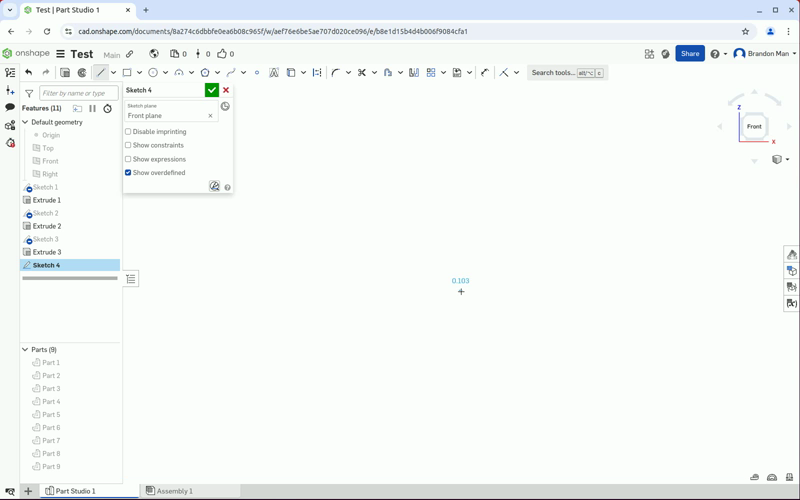
scroll(6)
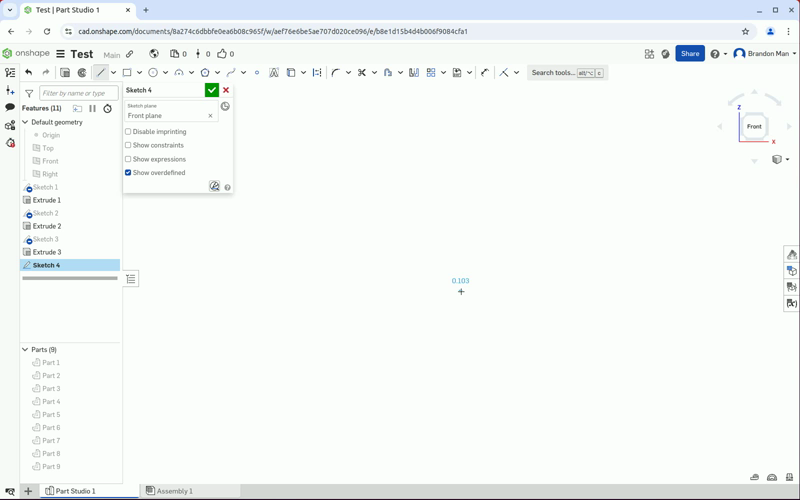
scroll(6)
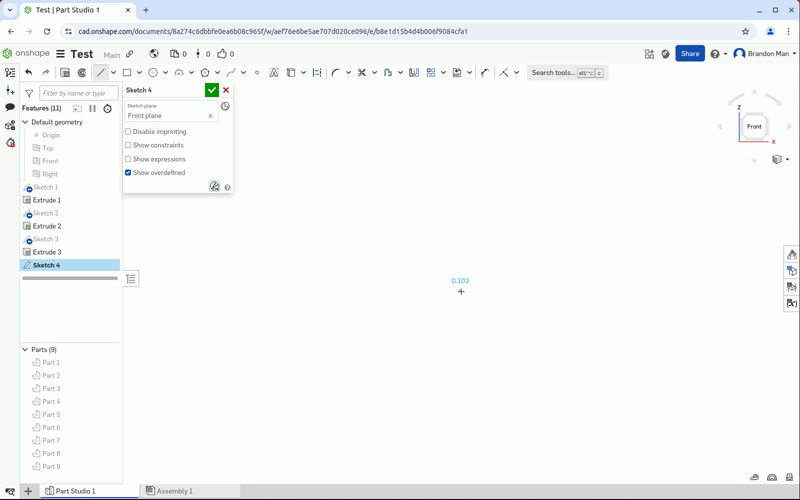
scroll(6)
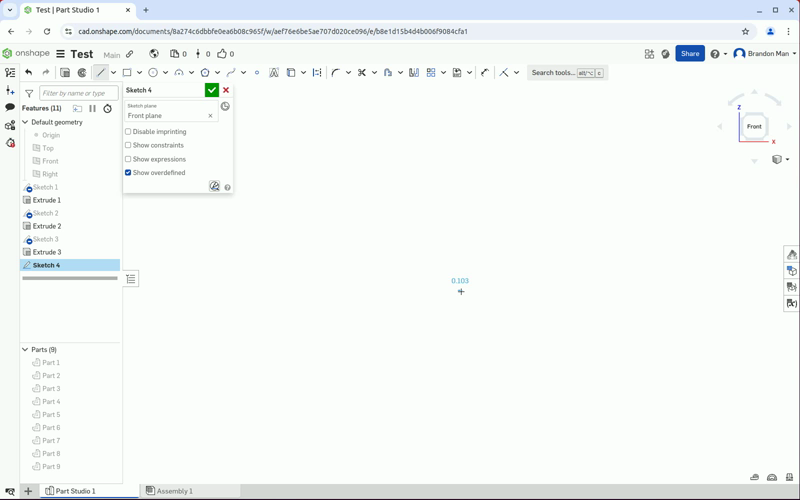
scroll(6)
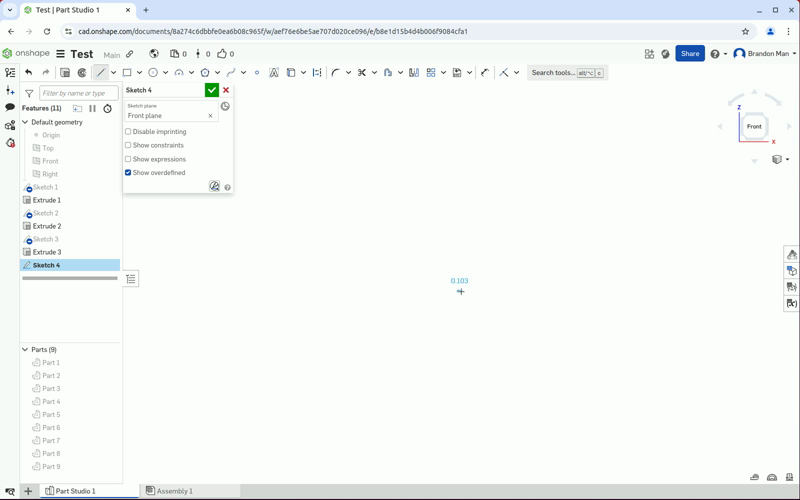
scroll(6)
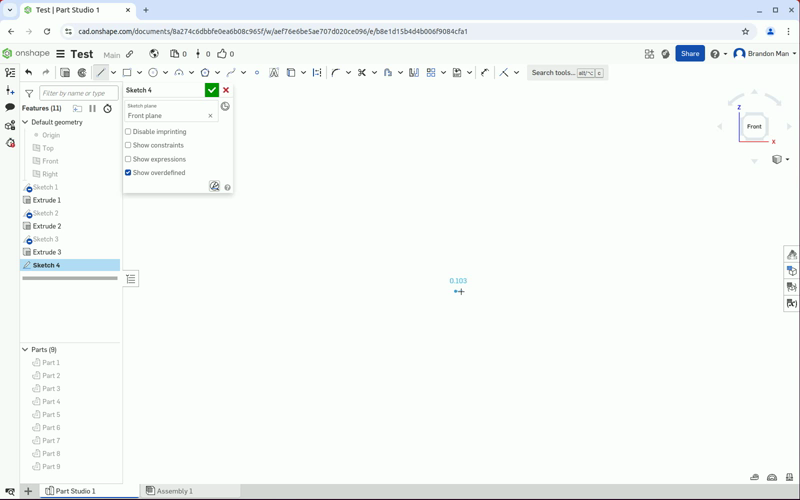
click(461, 291)
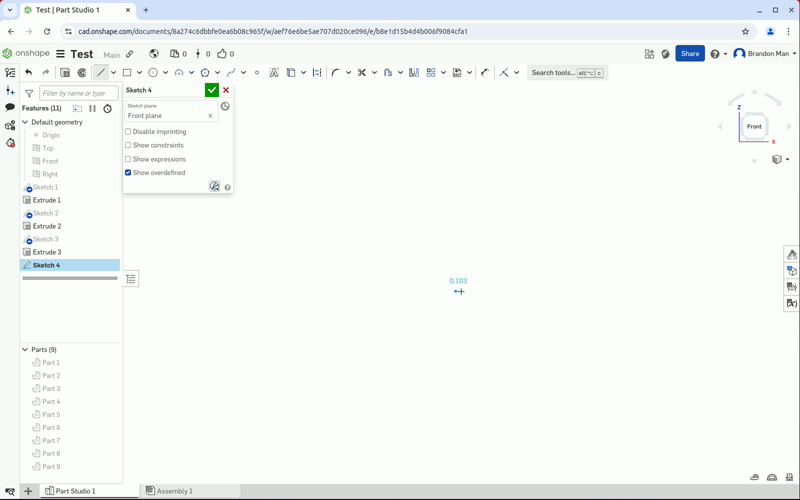
scroll(-6)
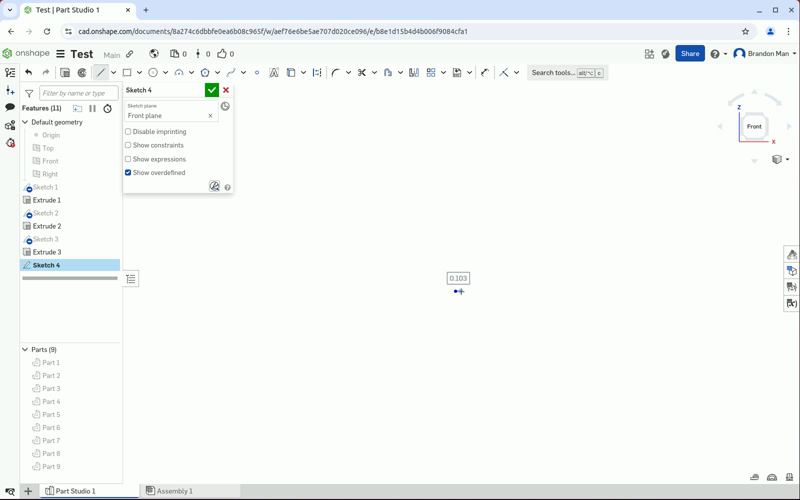
scroll(-6)
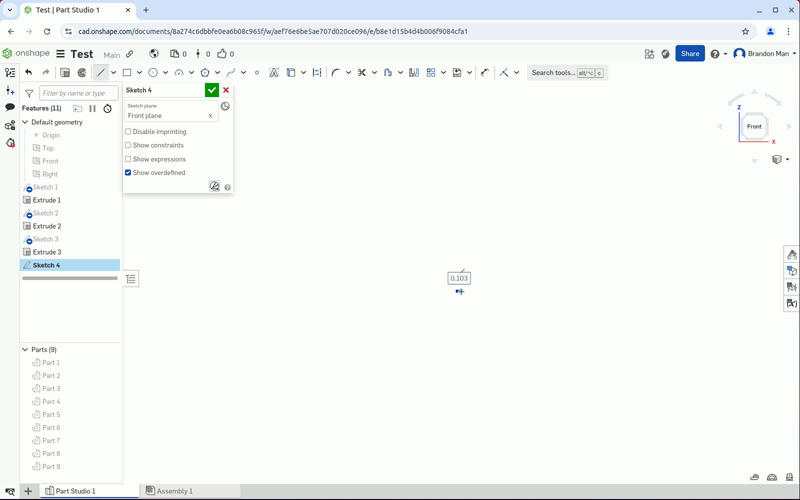
scroll(-6)
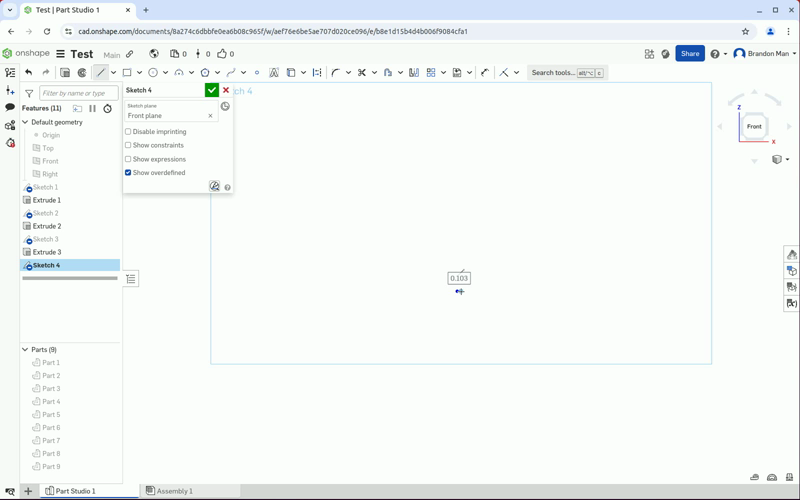
scroll(-6)
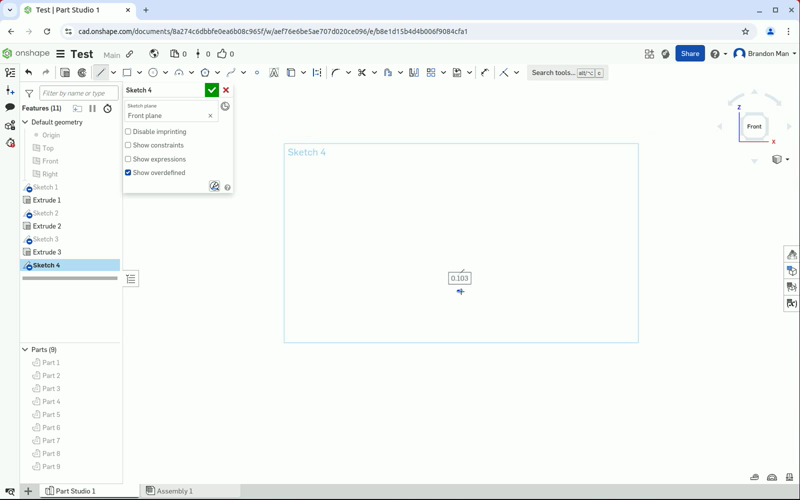
scroll(-6)
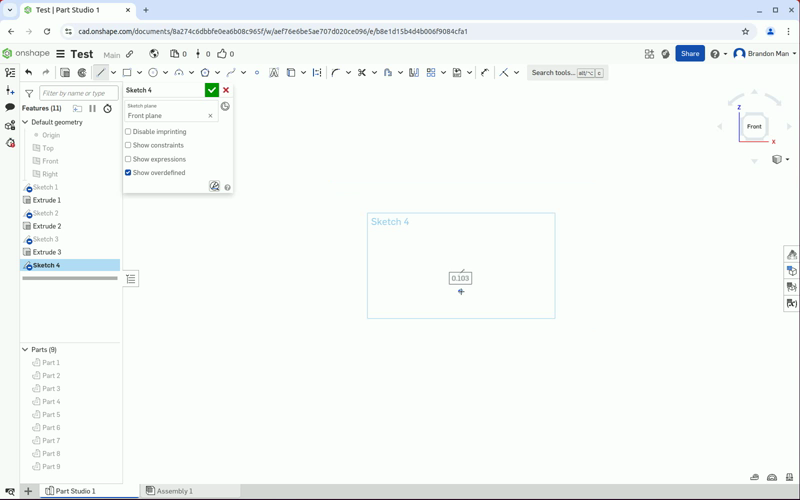
scroll(-6)
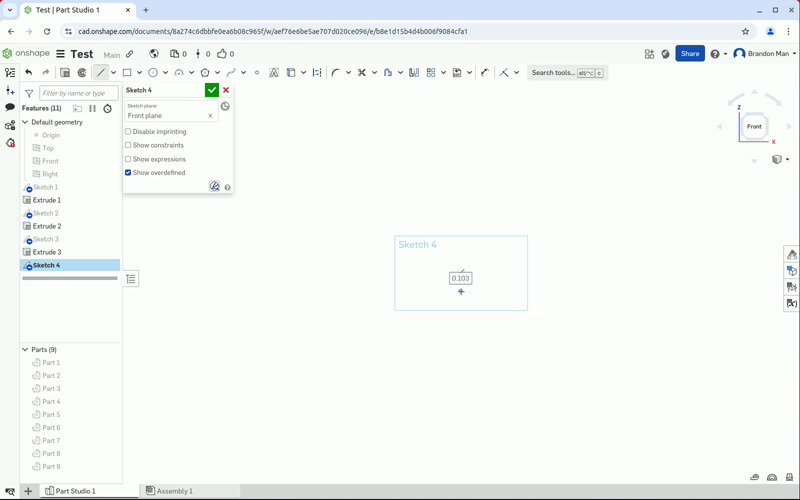
scroll(-6)
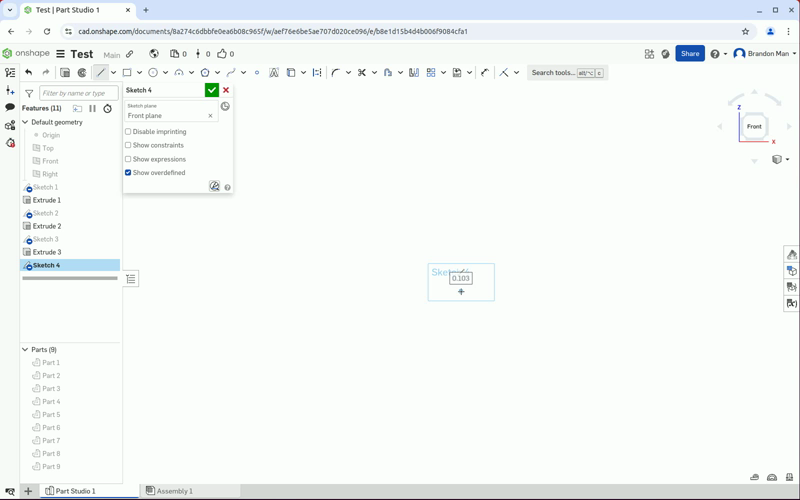
key_up(shift)
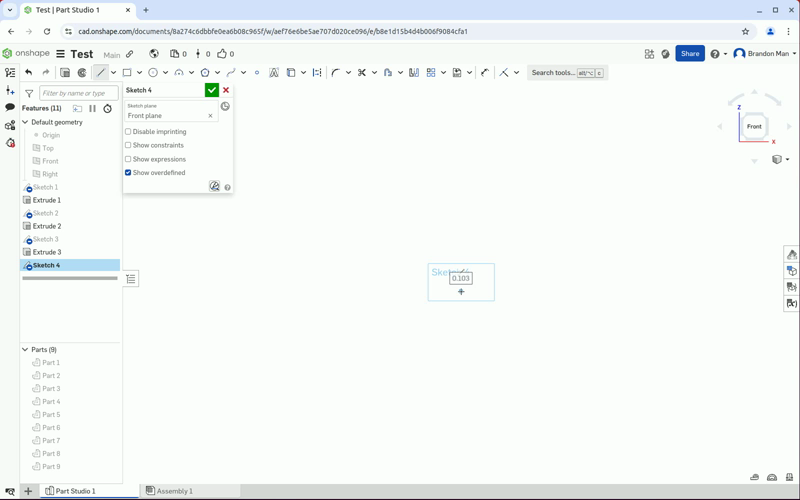
key(esc)
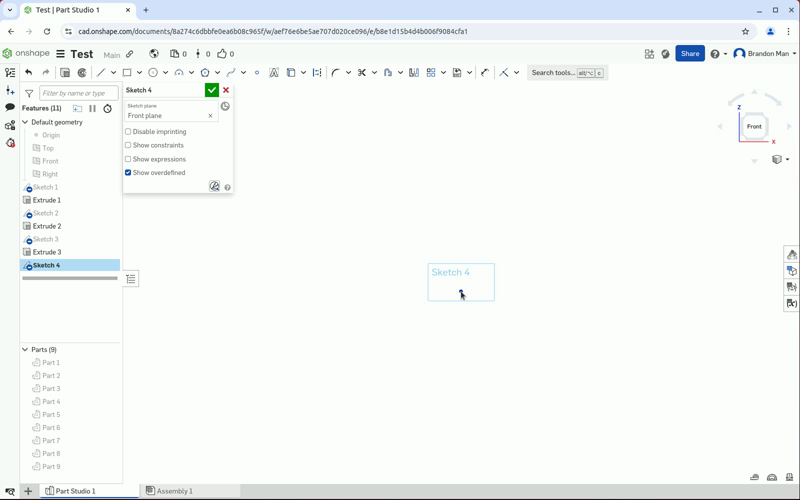
key(a)
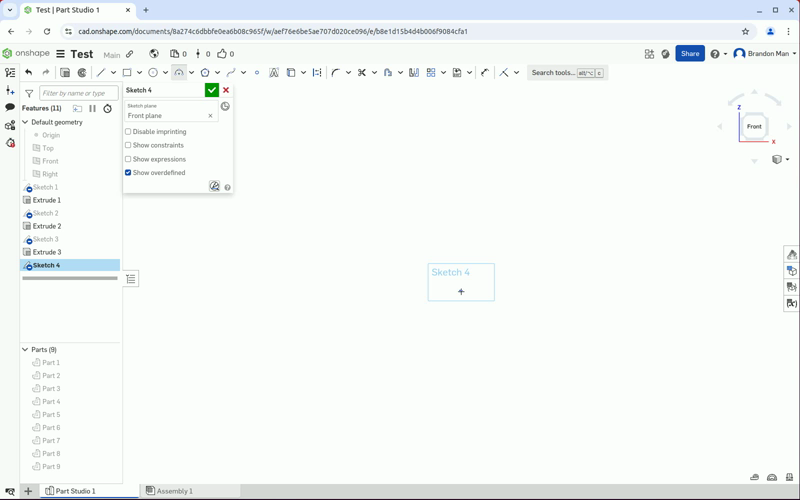
mouse_move(461, 291)
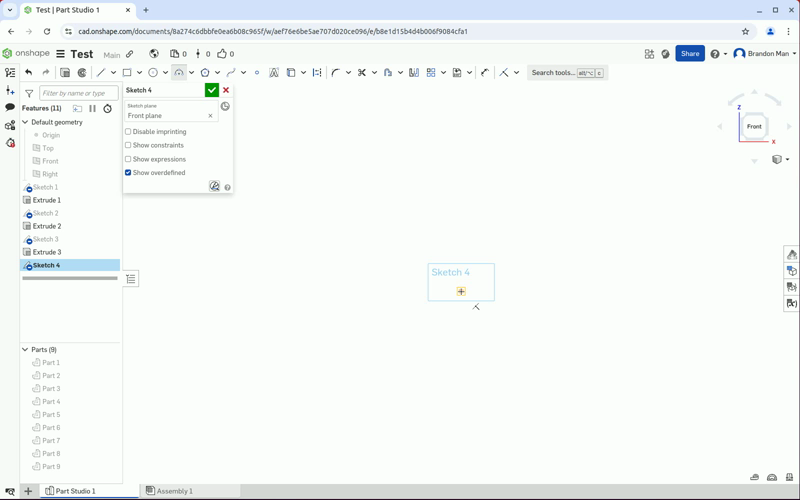
scroll(6)
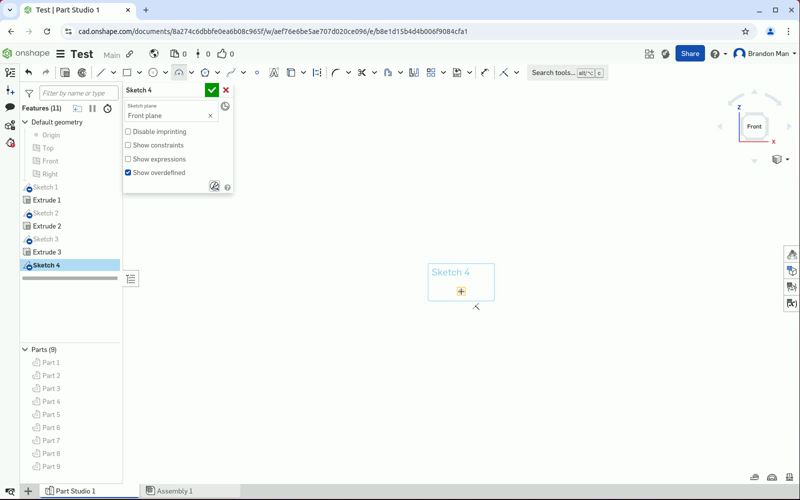
scroll(6)
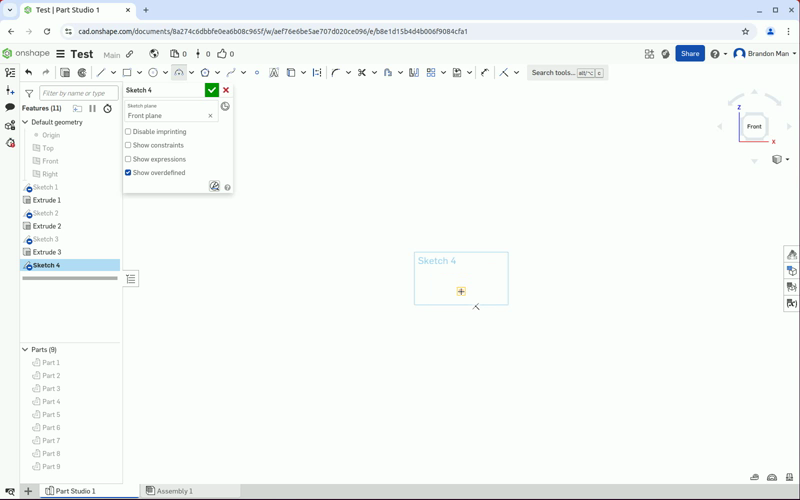
scroll(6)
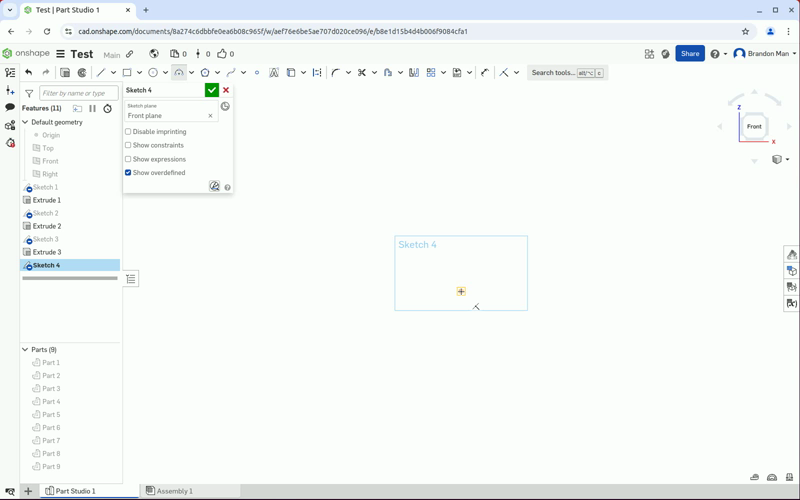
scroll(6)
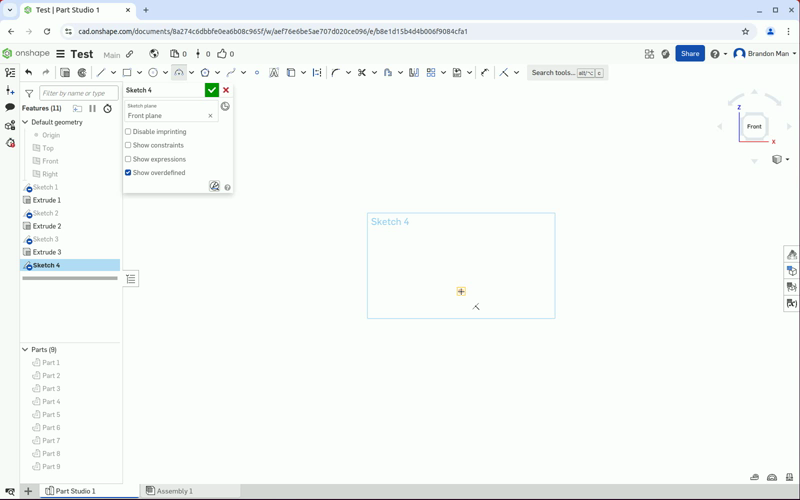
scroll(6)
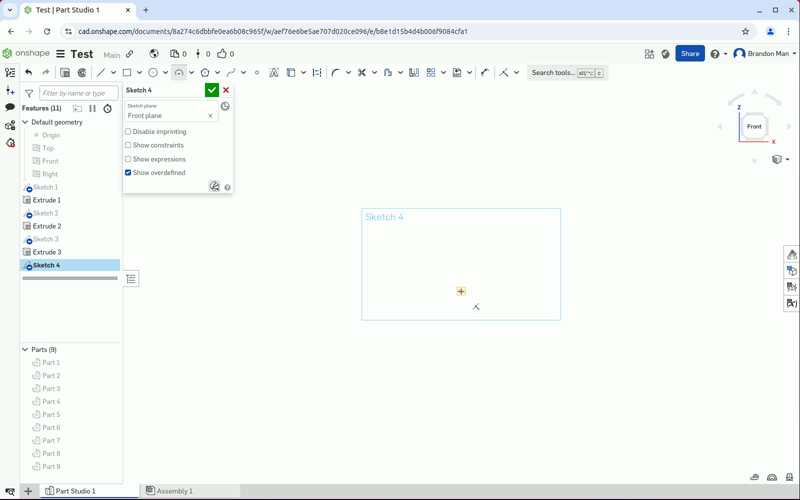
scroll(6)
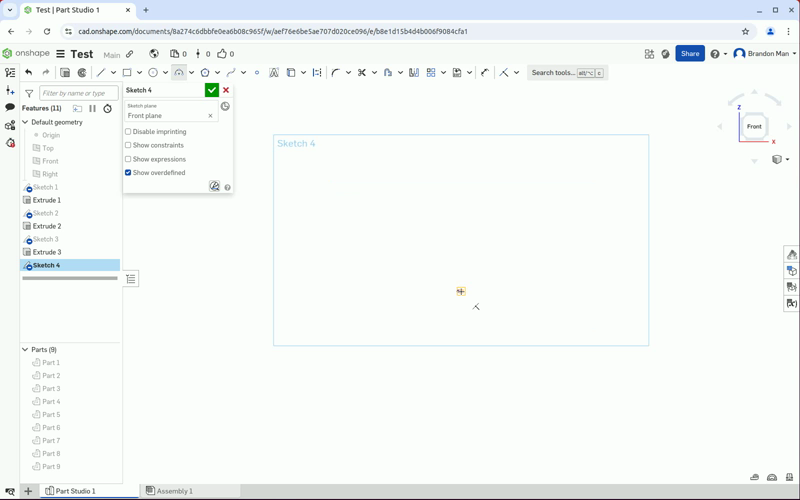
scroll(6)
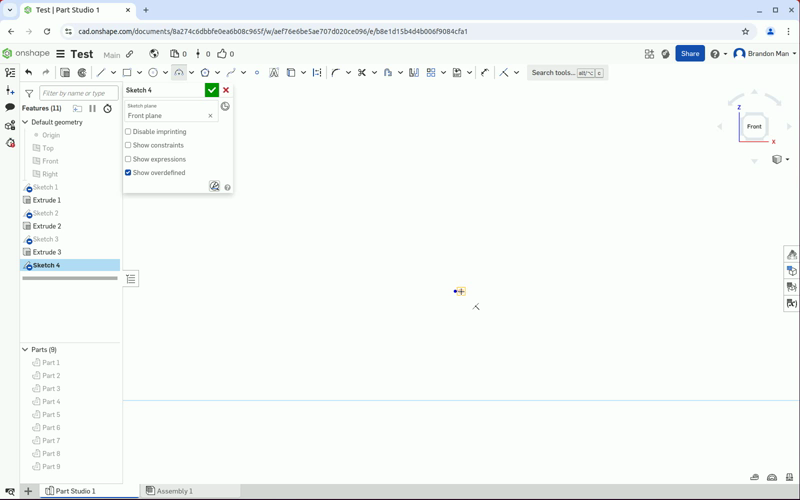
click(461, 291)
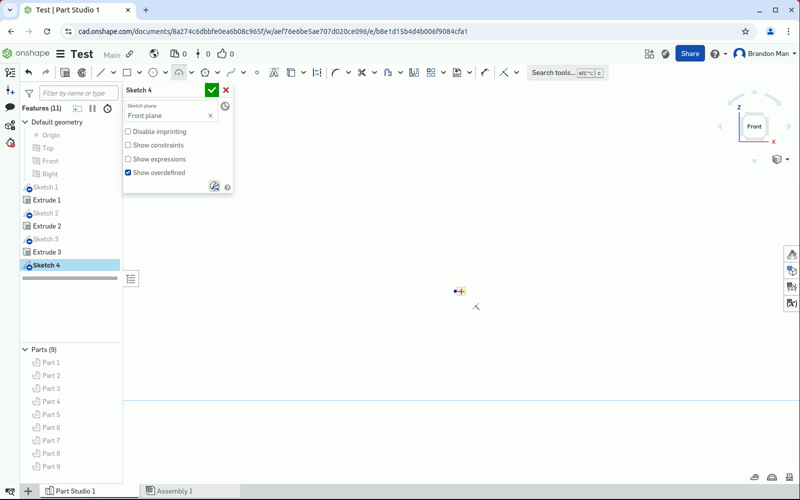
scroll(-6)
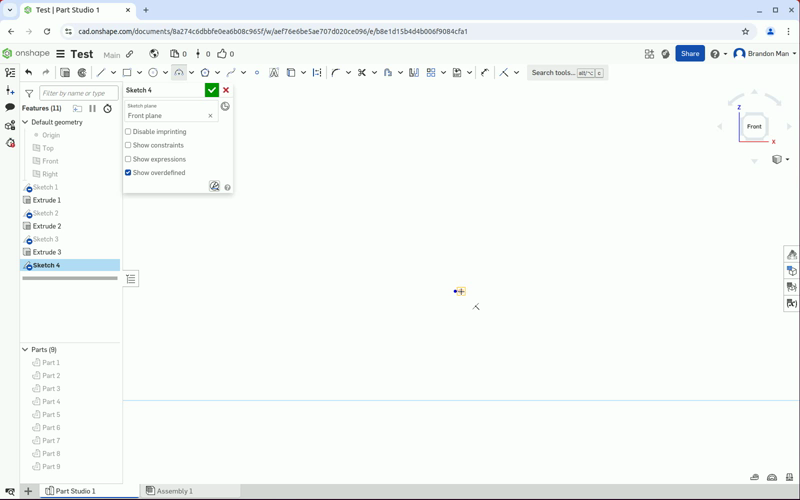
scroll(-6)
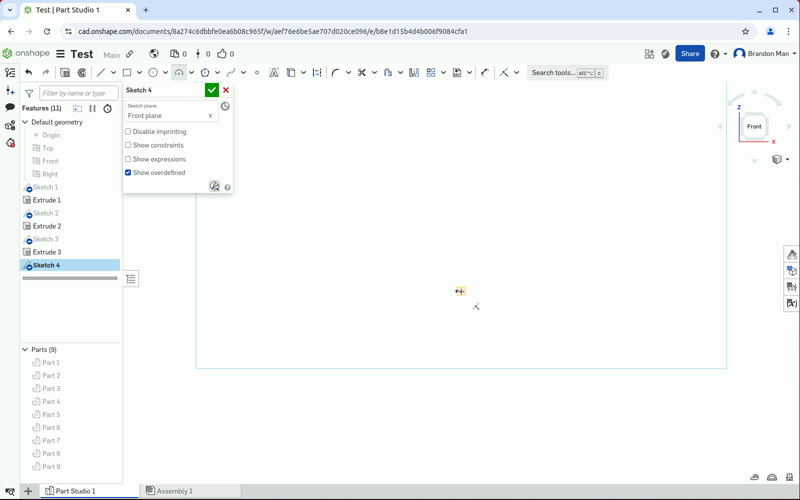
scroll(-6)
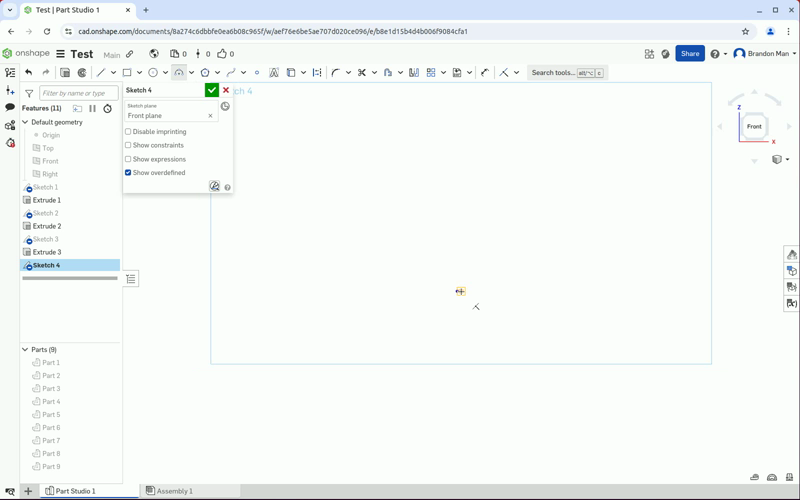
scroll(-6)
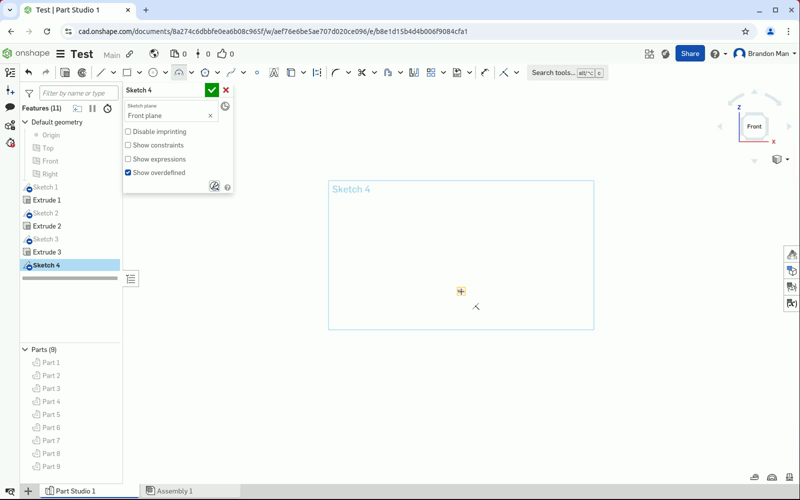
scroll(-6)
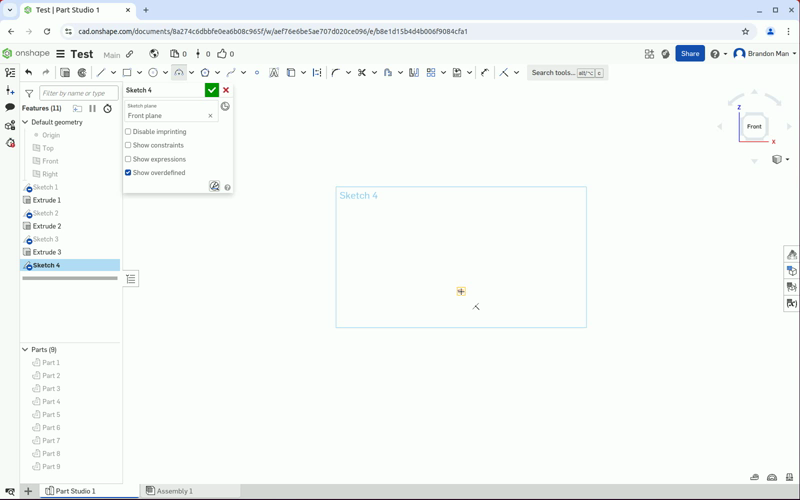
scroll(-6)
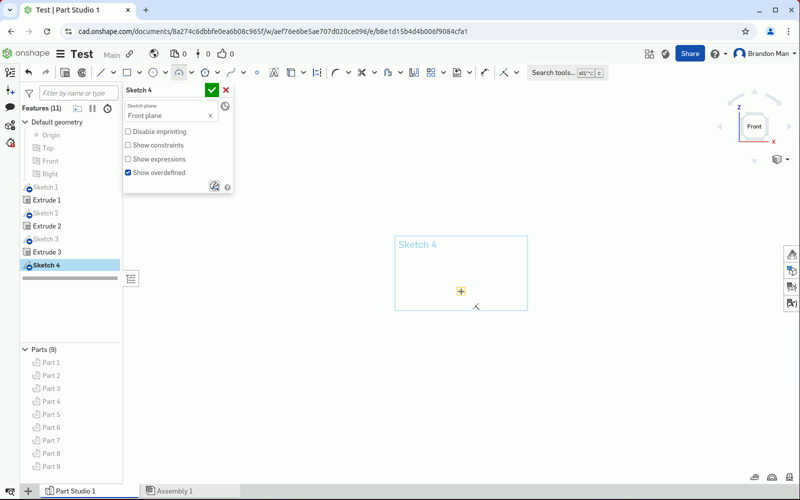
scroll(-6)
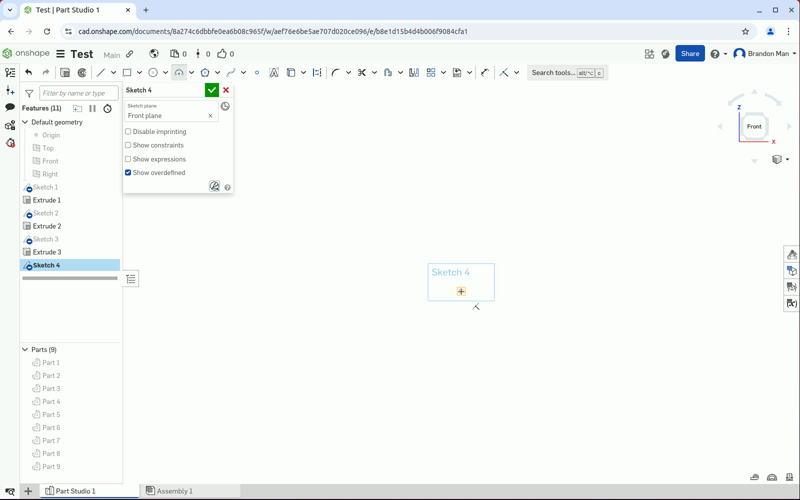
mouse_move(460, 291)
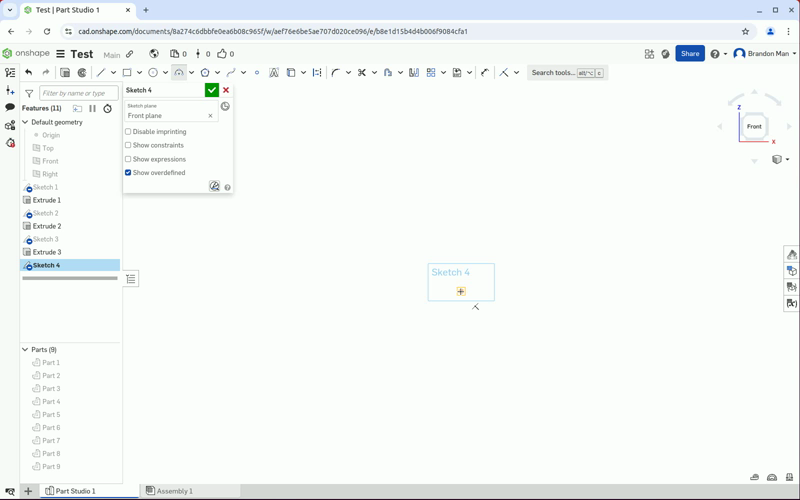
scroll(6)
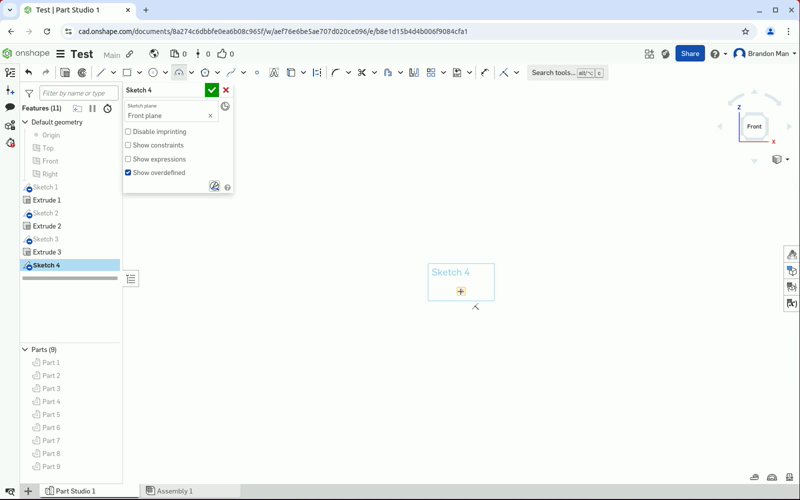
scroll(6)
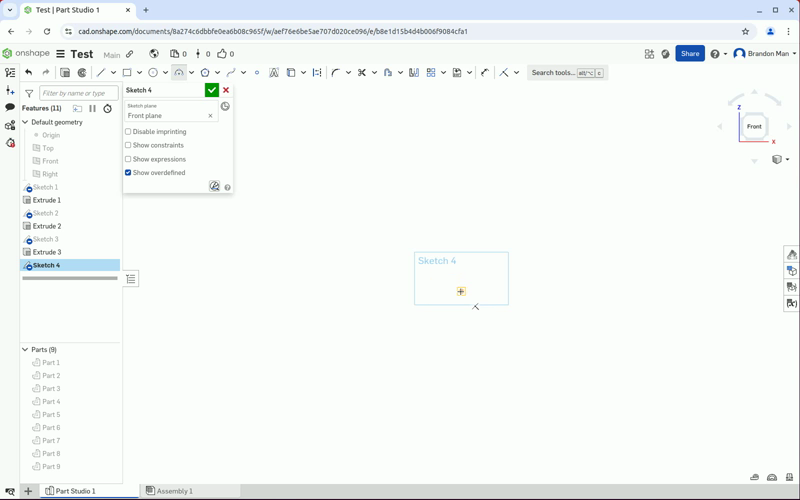
scroll(6)
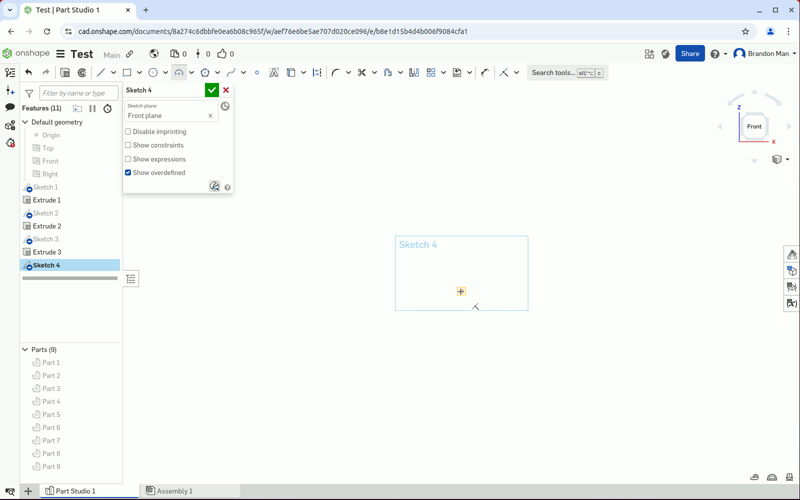
scroll(6)
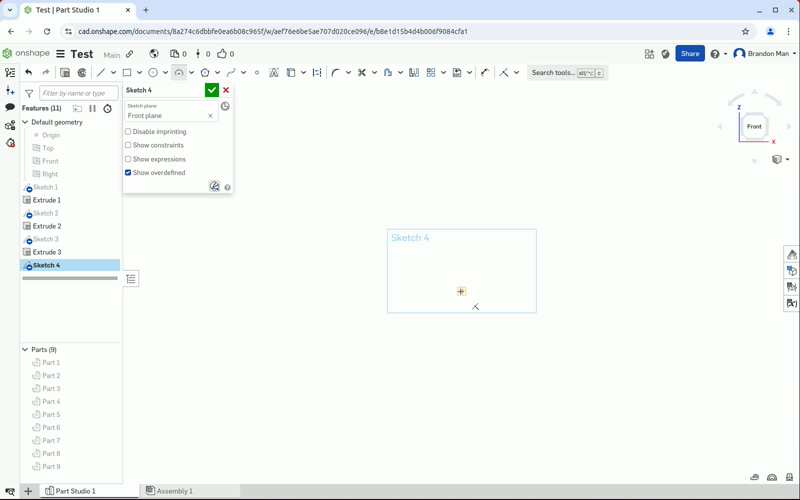
scroll(6)
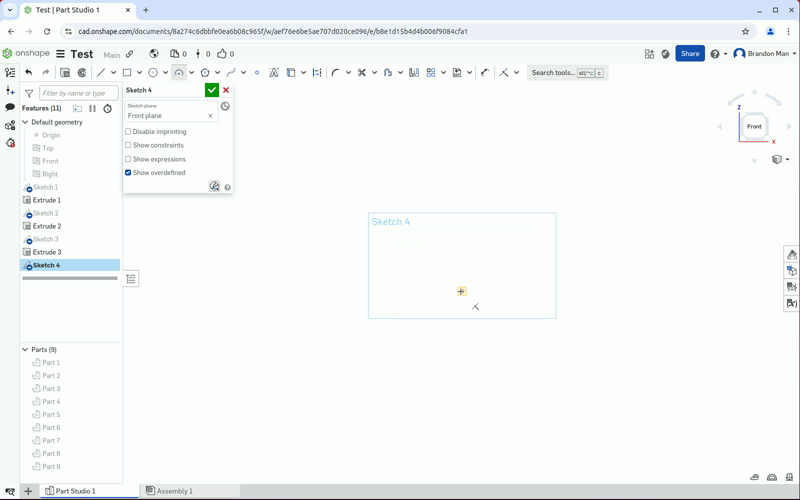
scroll(6)
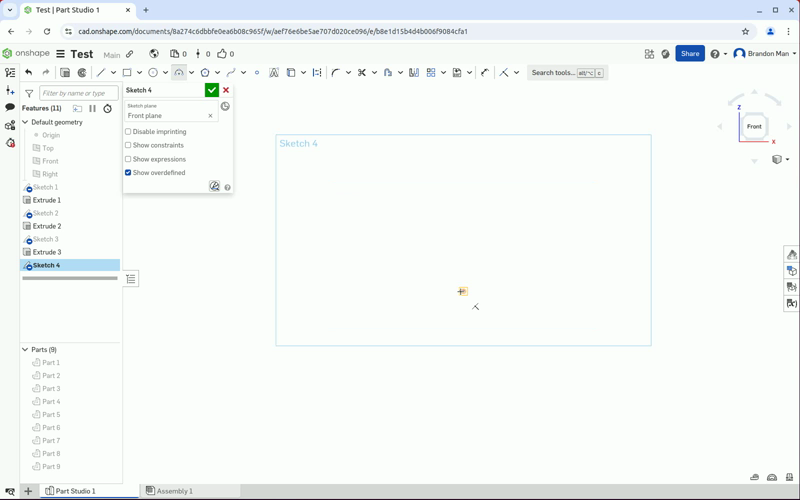
scroll(6)
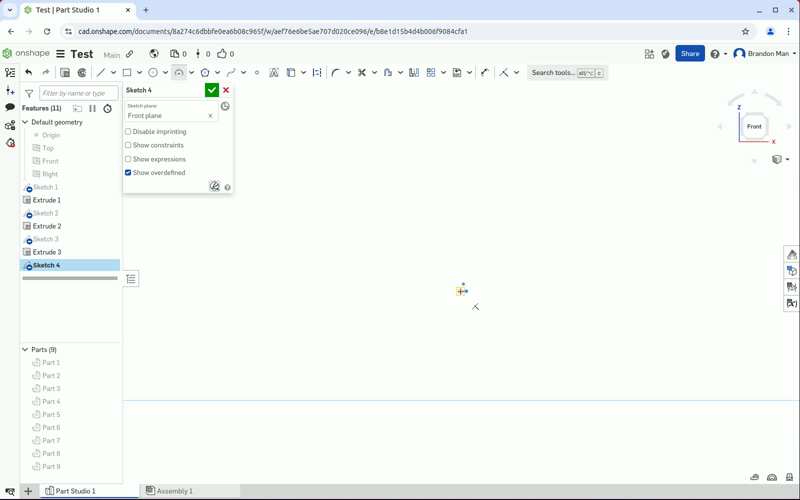
click(460, 291)
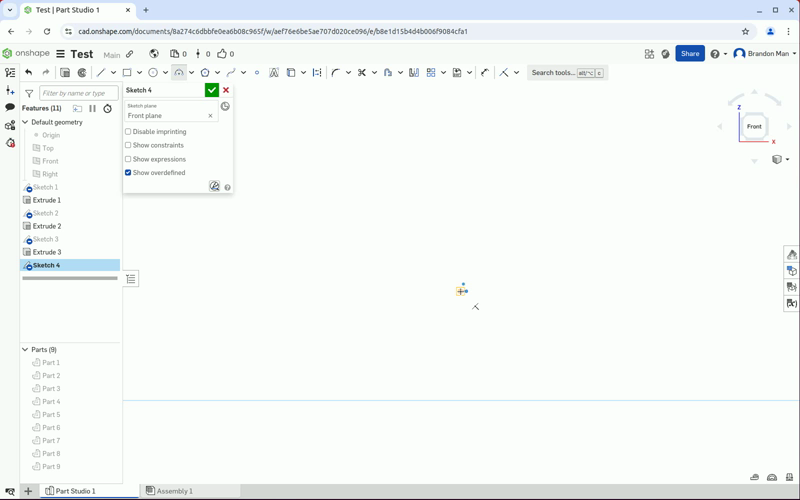
scroll(-6)
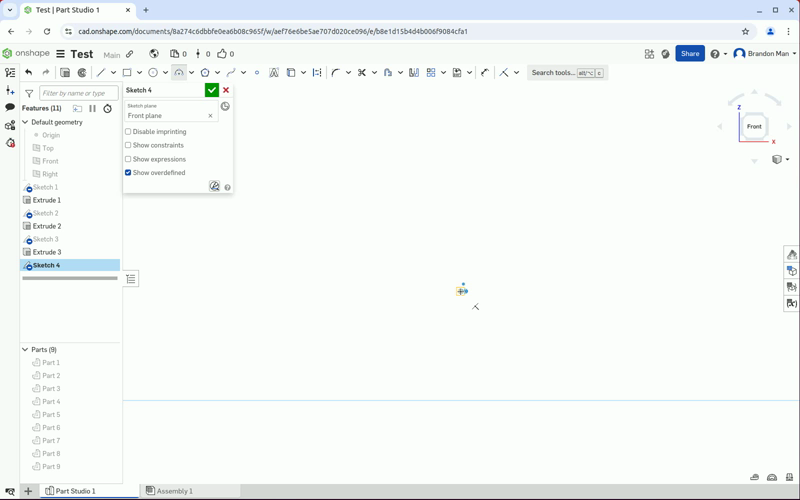
scroll(-6)
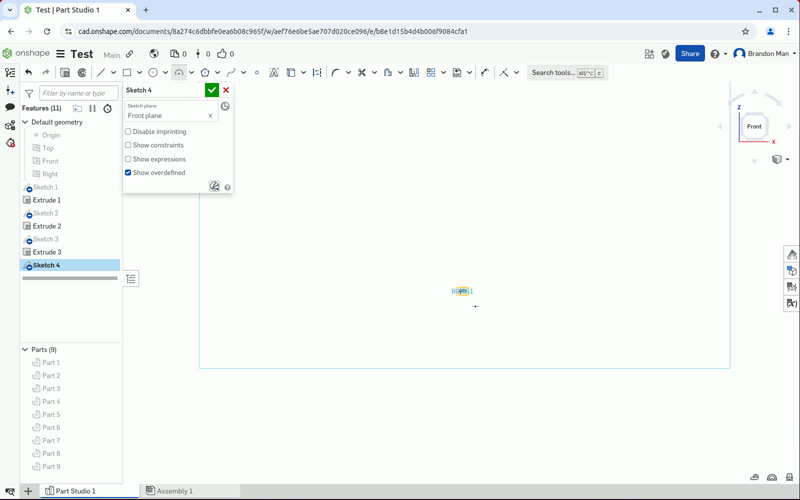
scroll(-6)
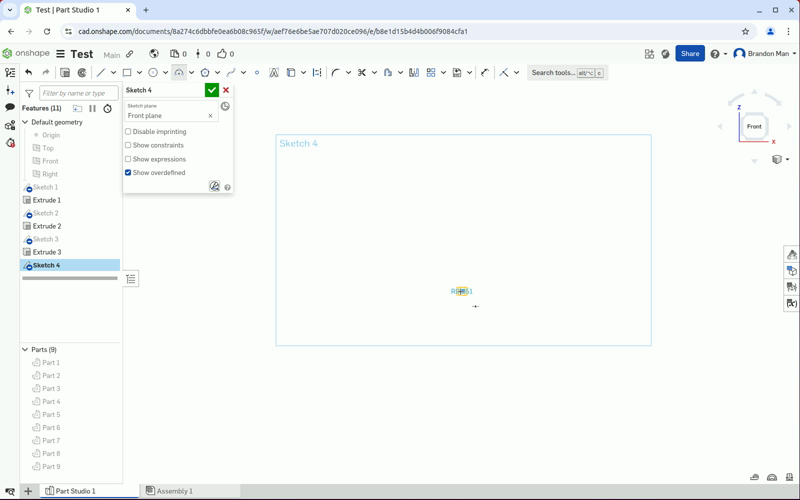
scroll(-6)
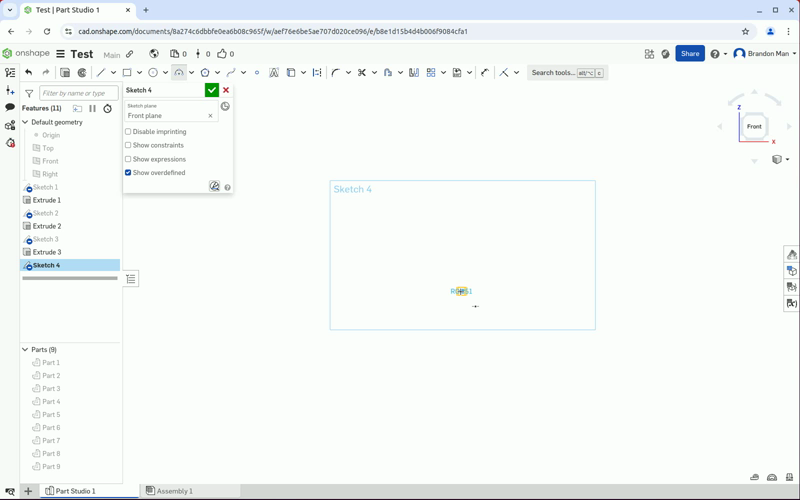
scroll(-6)
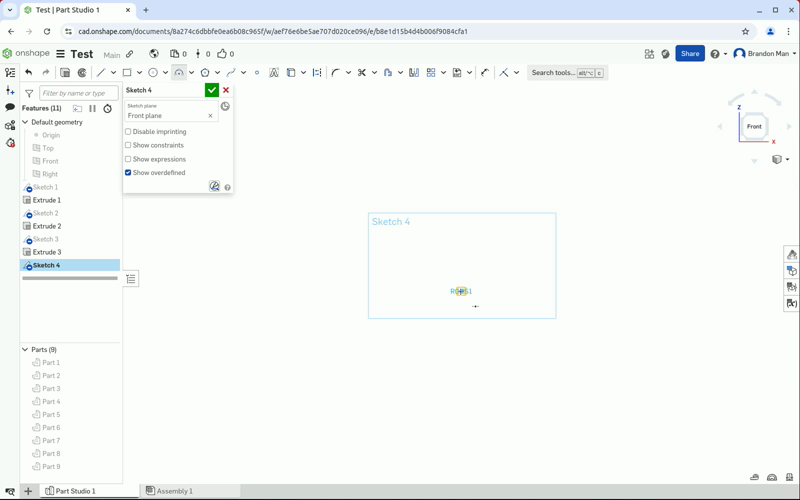
scroll(-6)
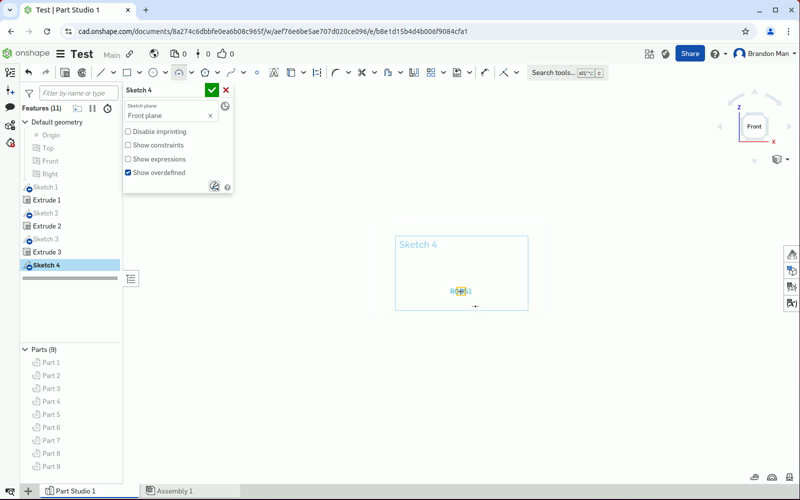
scroll(-6)
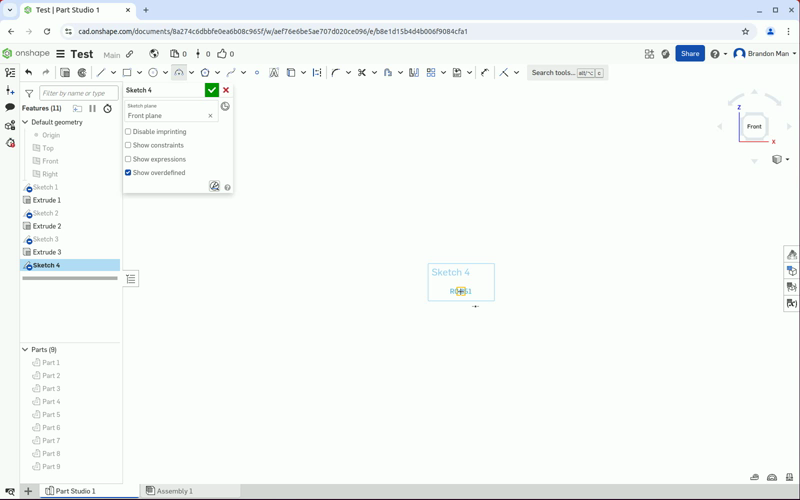
key_down(shift)
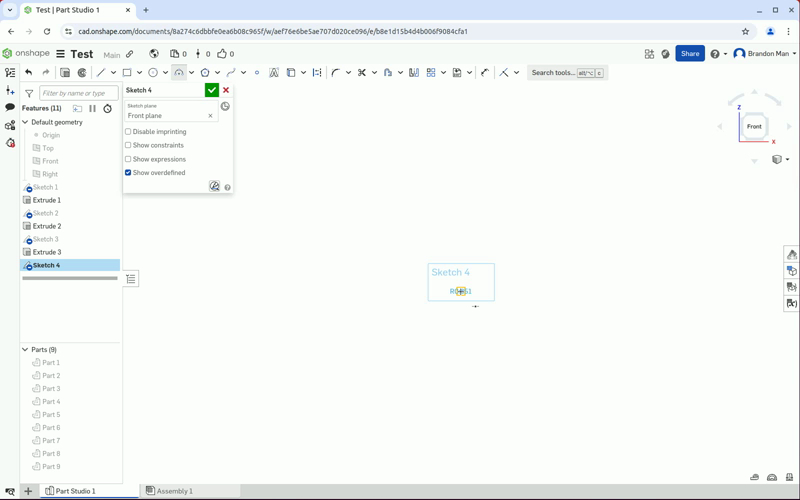
mouse_move(461, 275)
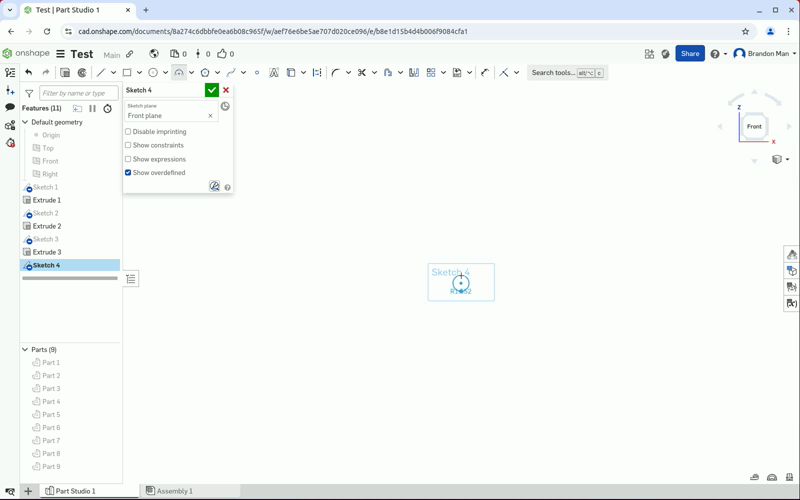
scroll(6)
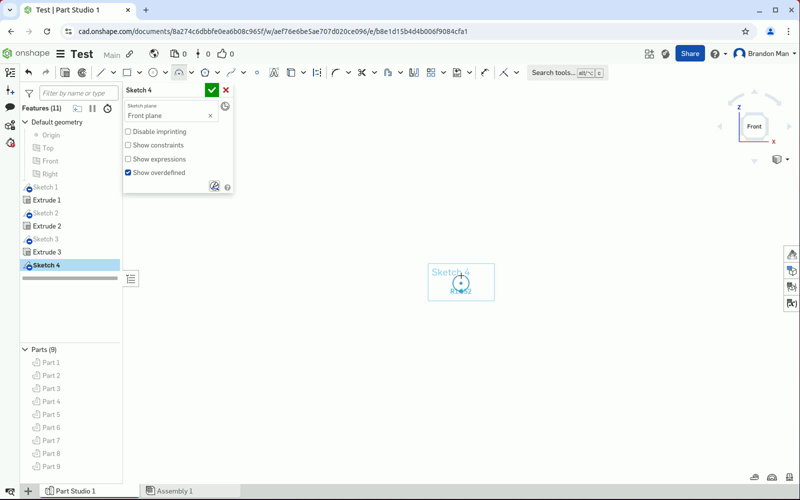
scroll(6)
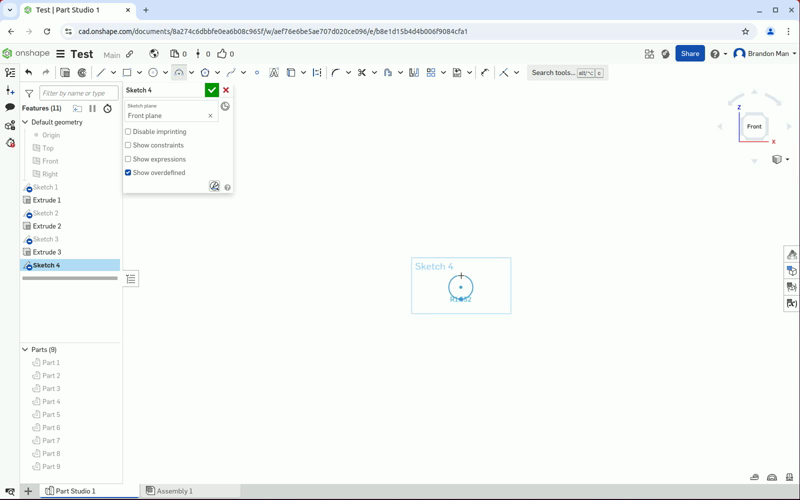
scroll(6)
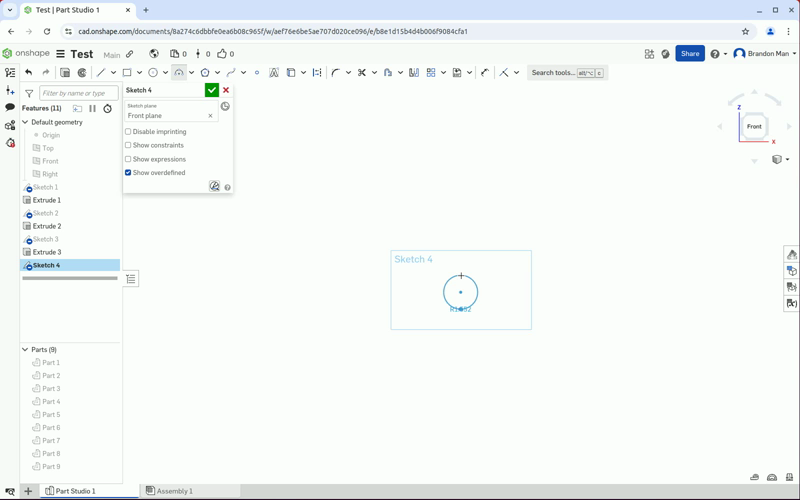
scroll(6)
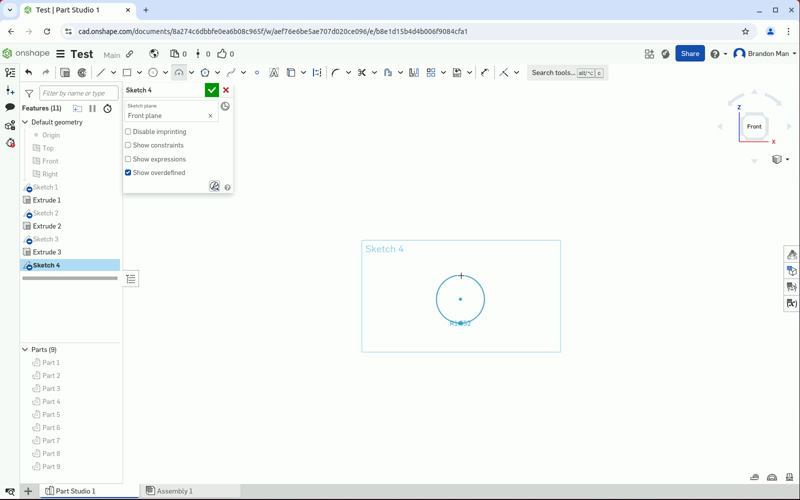
scroll(6)
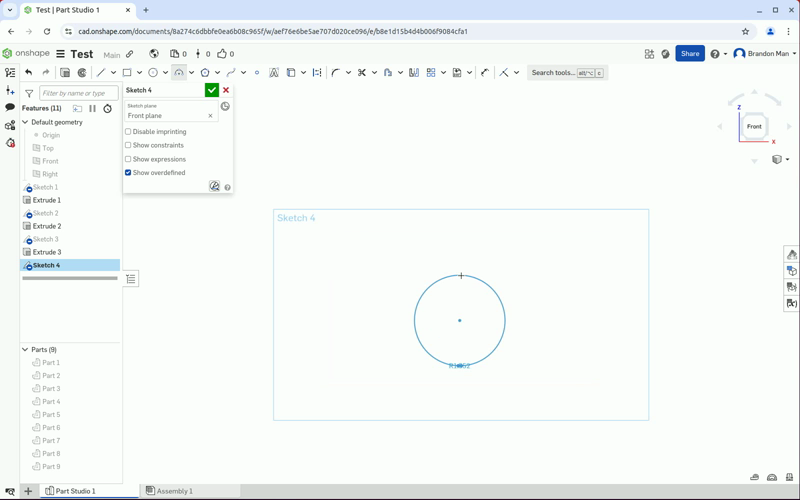
scroll(6)
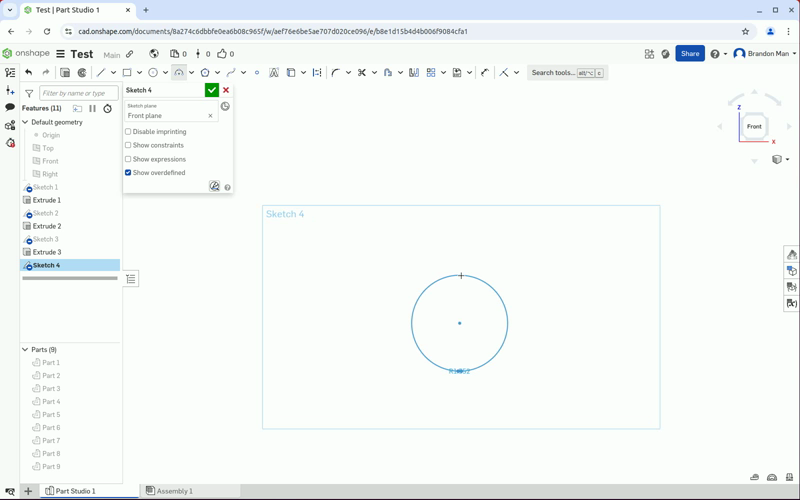
scroll(6)
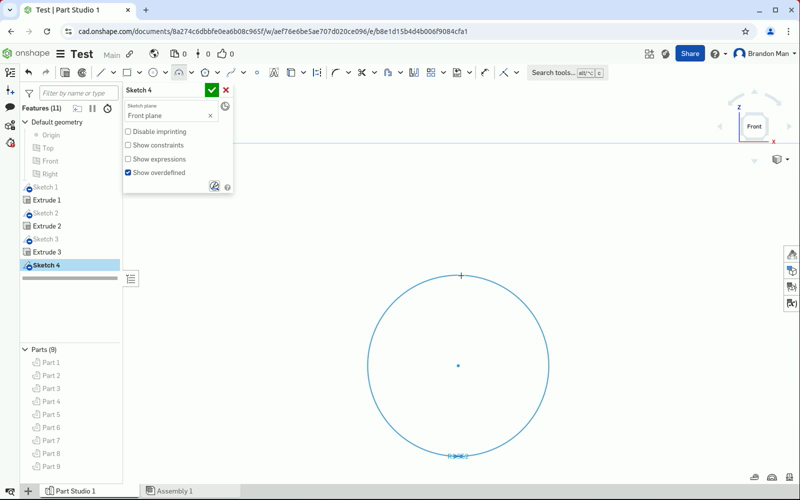
click(461, 275)
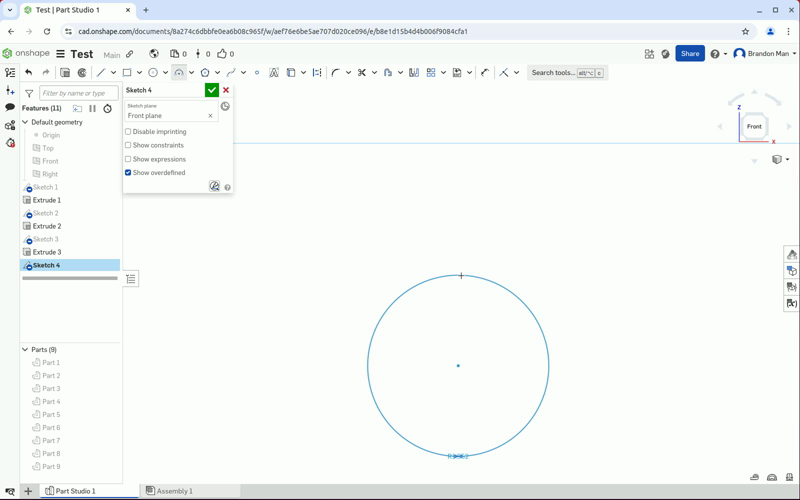
scroll(-6)
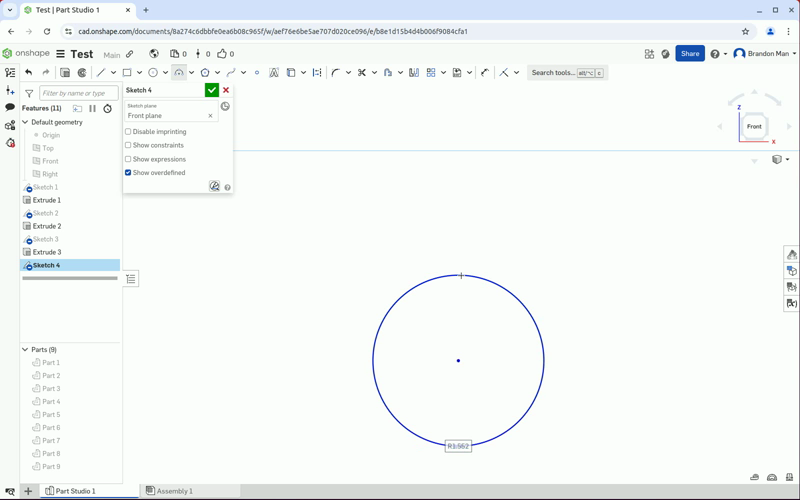
scroll(-6)
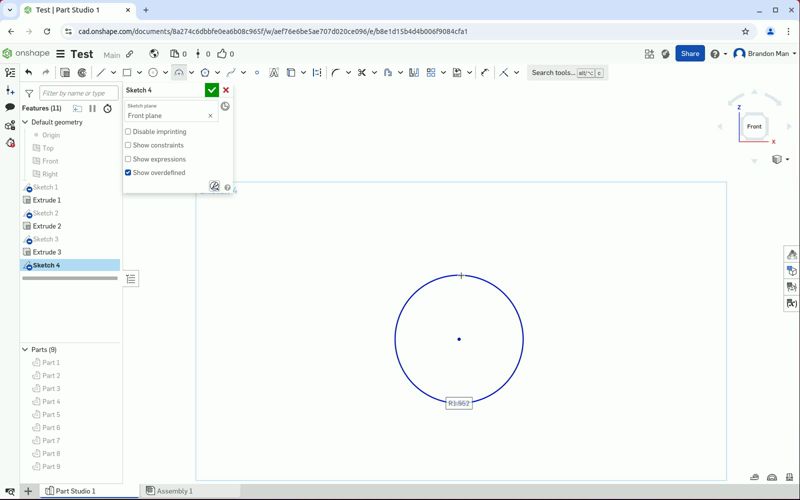
scroll(-6)
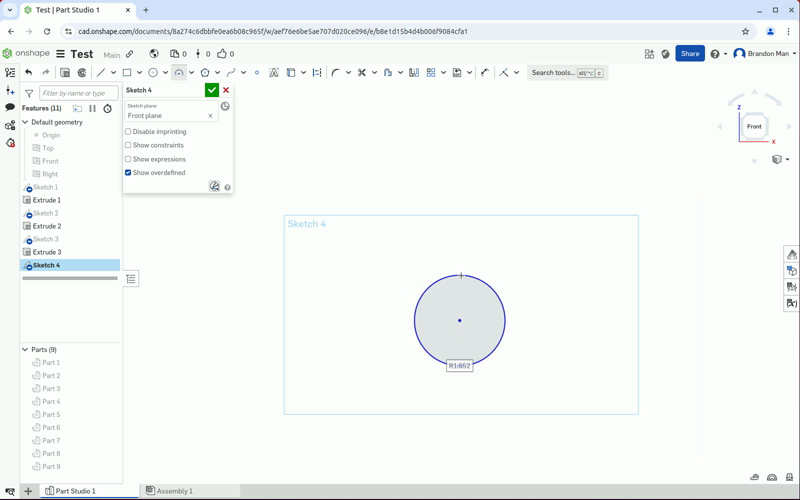
scroll(-6)
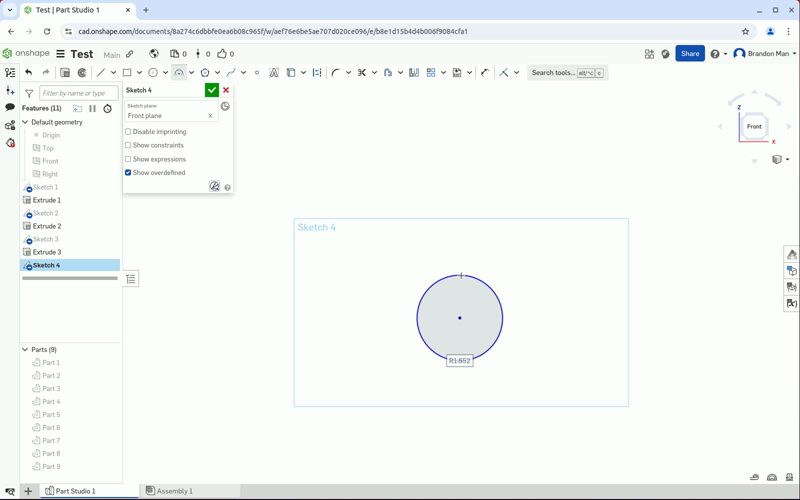
scroll(-6)
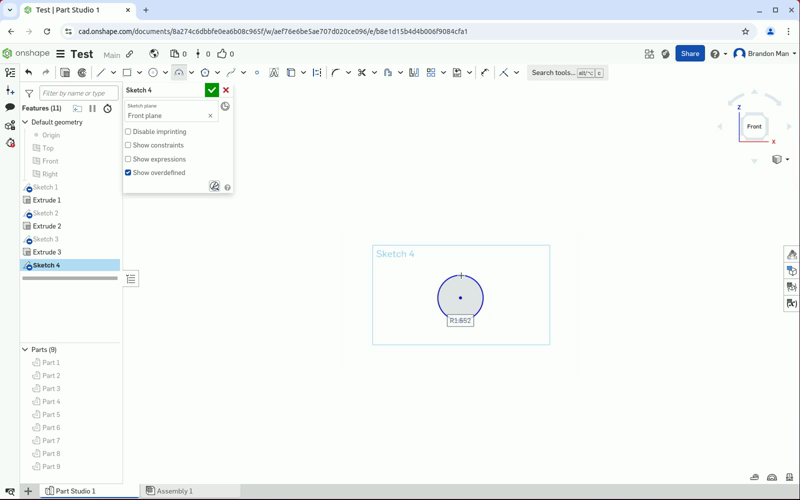
scroll(-6)
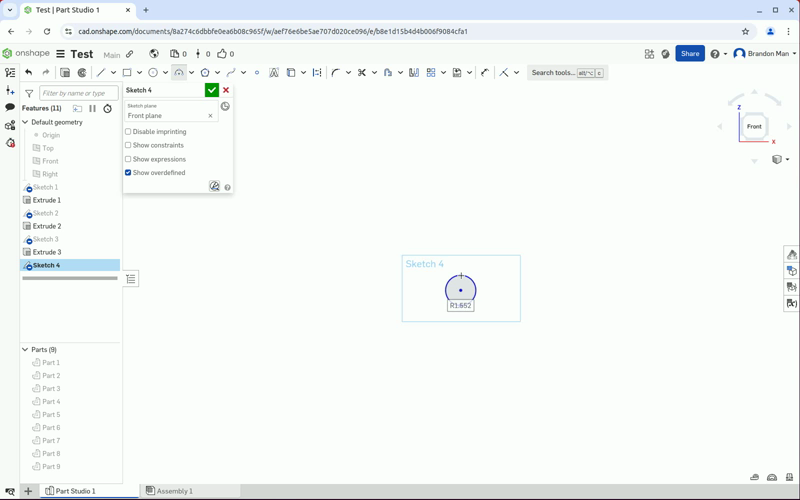
scroll(-6)
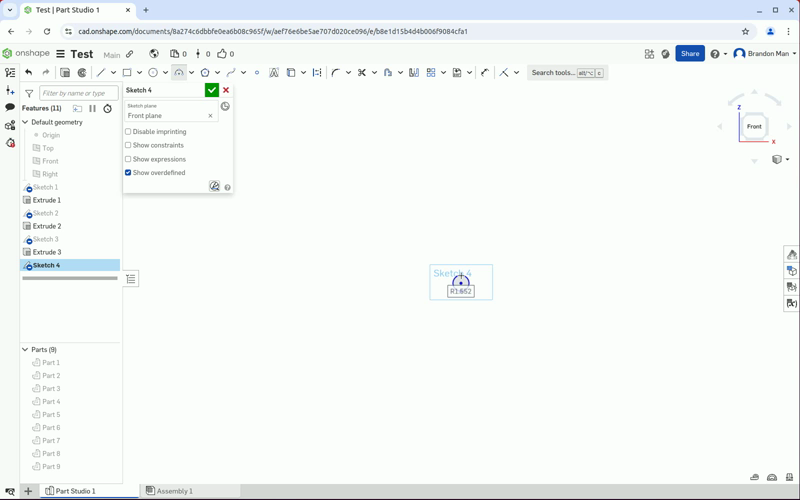
key_up(shift)
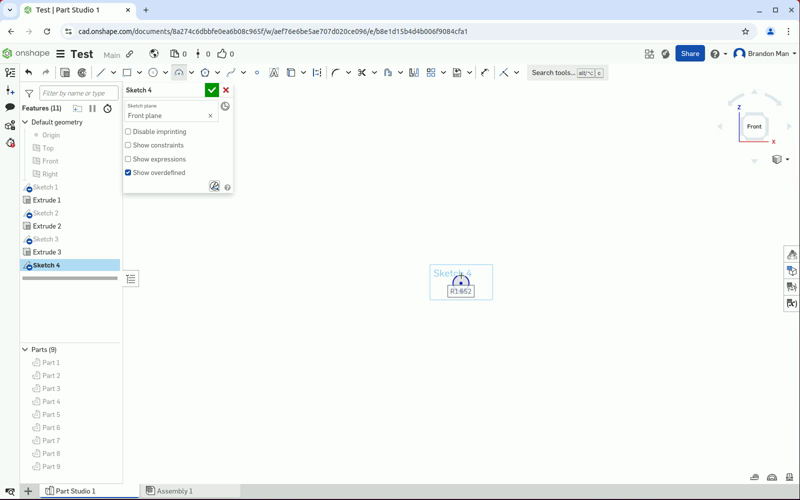
key(esc)
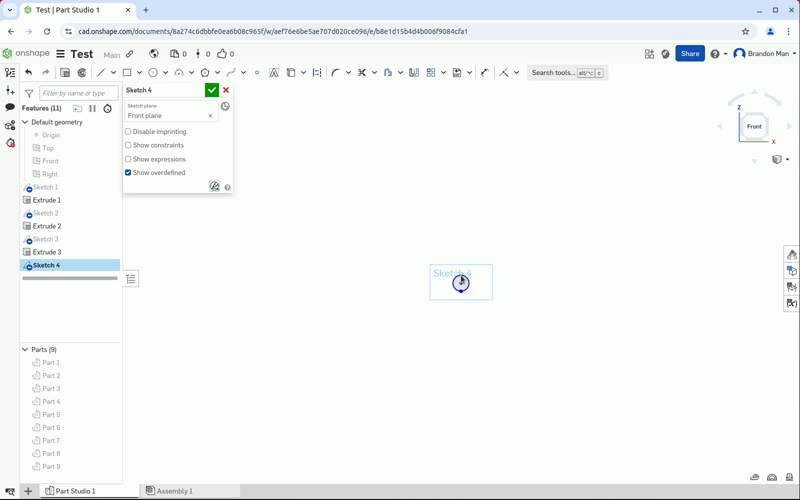
key(c)
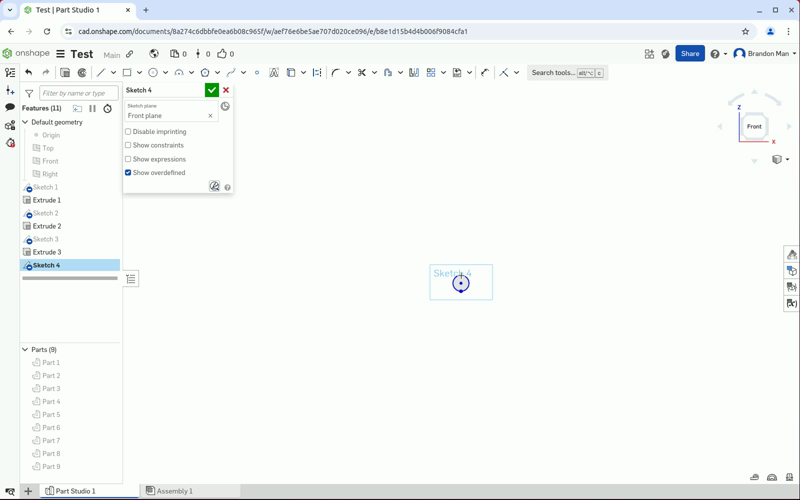
key_down(shift)
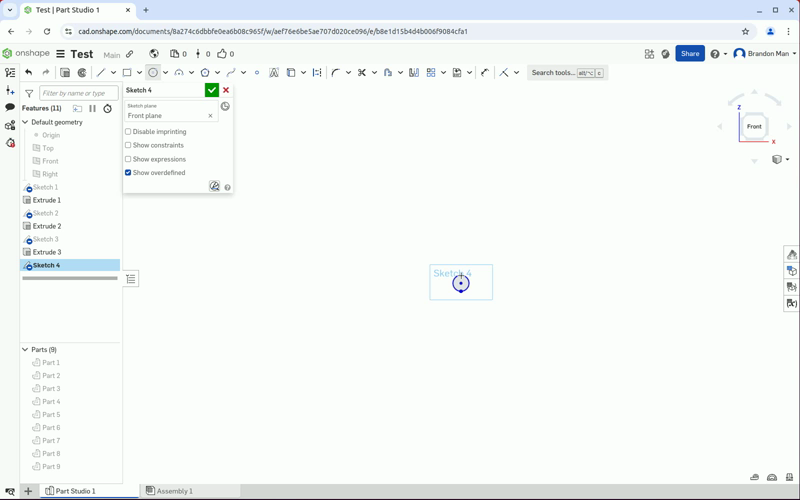
mouse_move(460, 281)
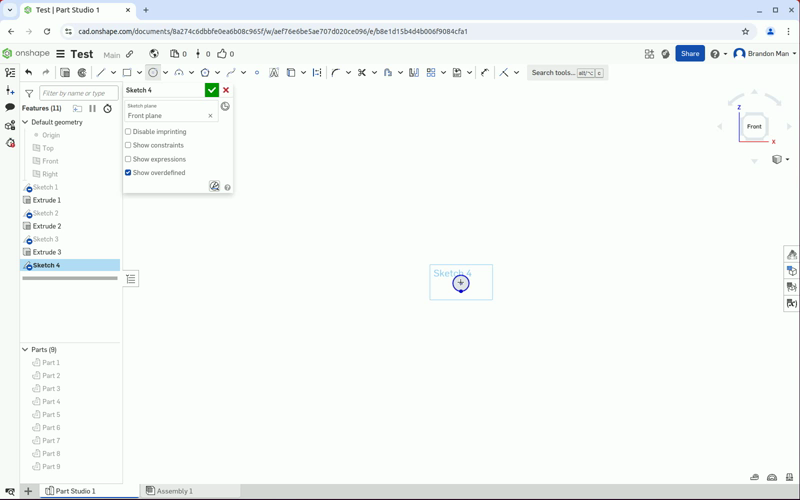
scroll(6)
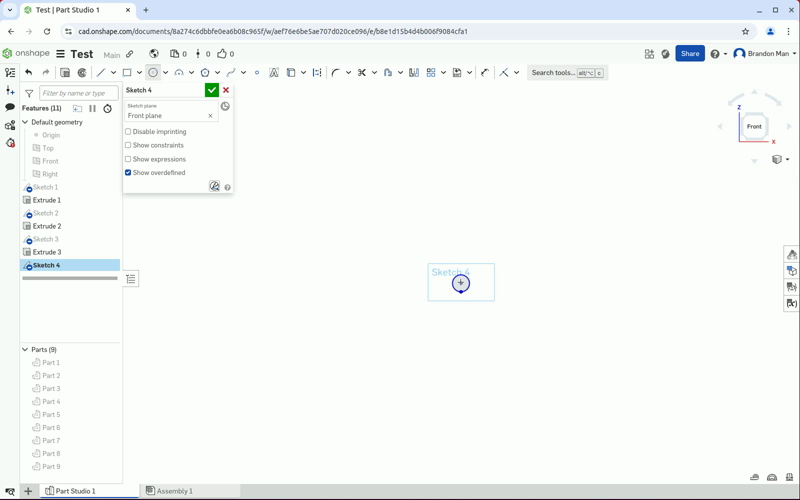
scroll(6)
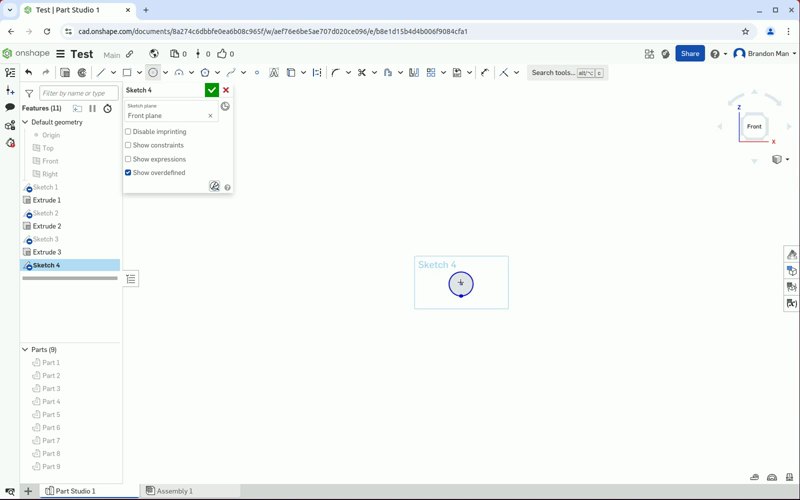
scroll(6)
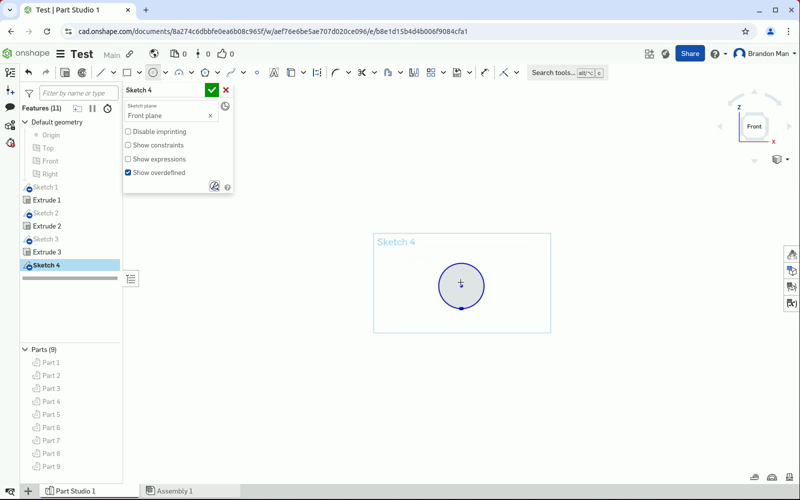
scroll(6)
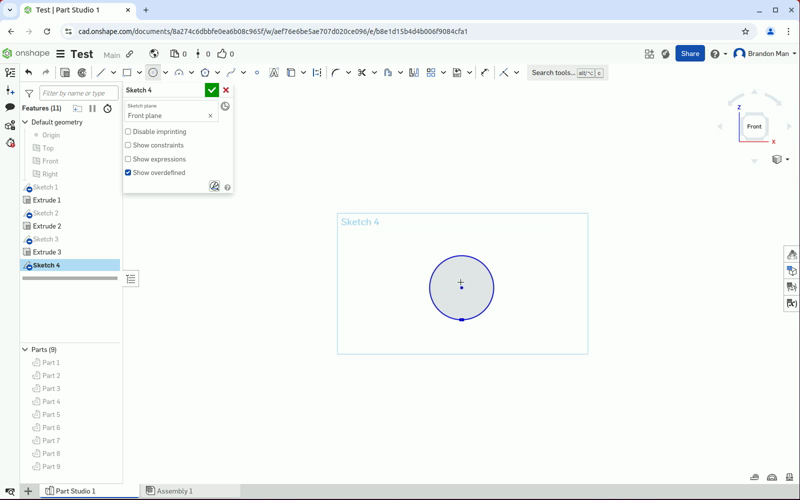
scroll(6)
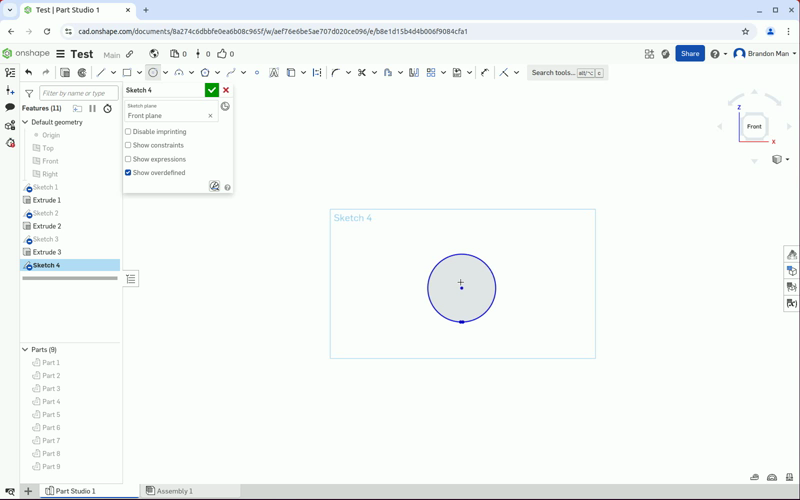
scroll(6)
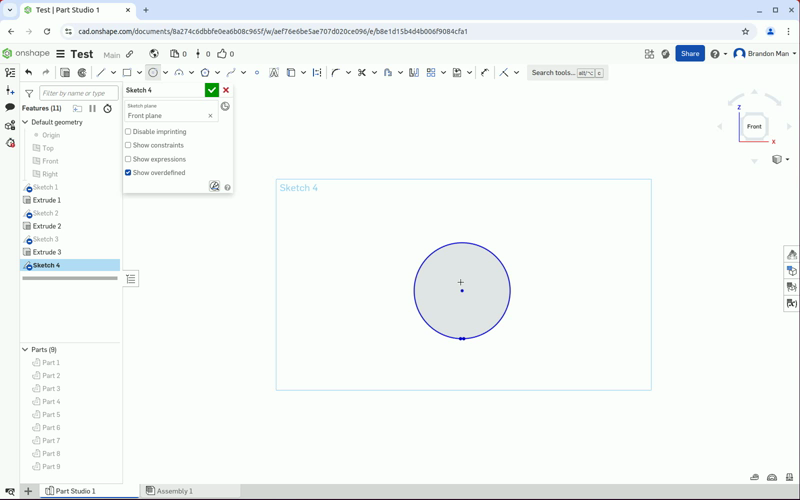
scroll(6)
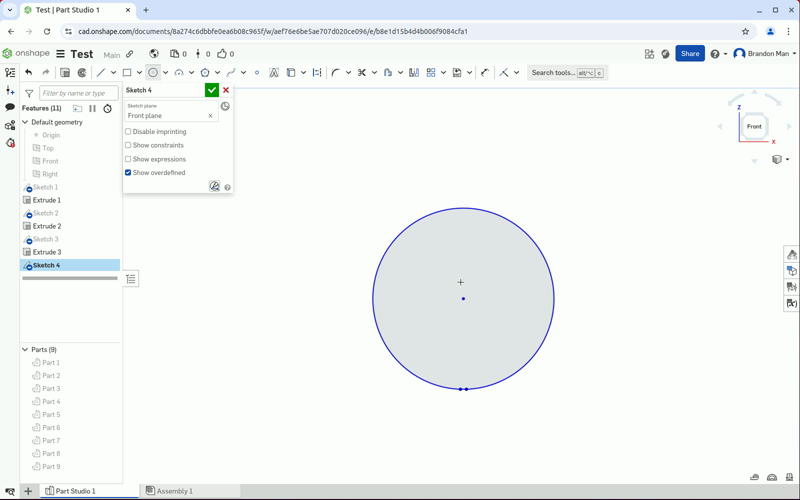
click(460, 281)
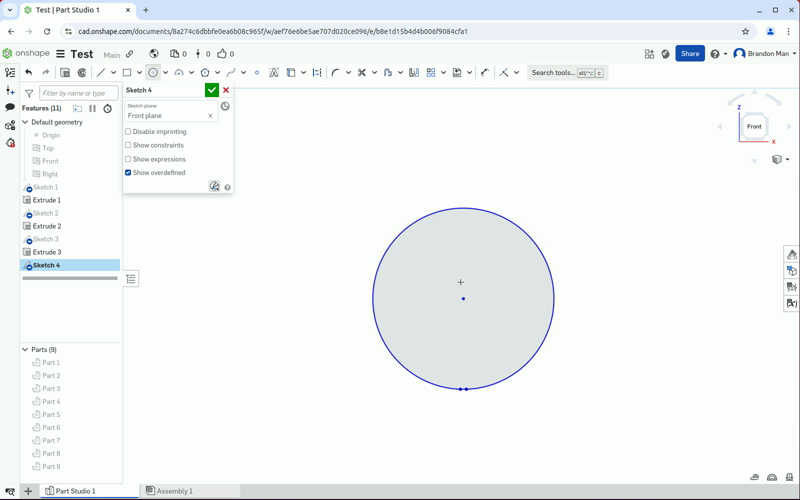
scroll(-6)
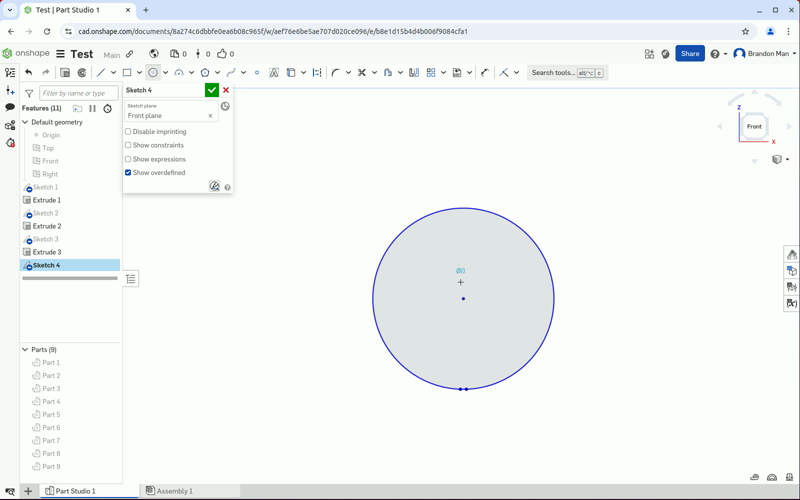
scroll(-6)
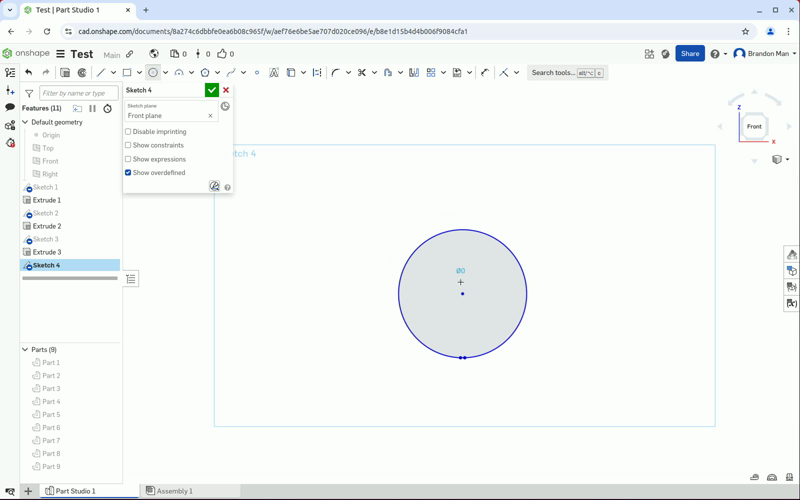
scroll(-6)
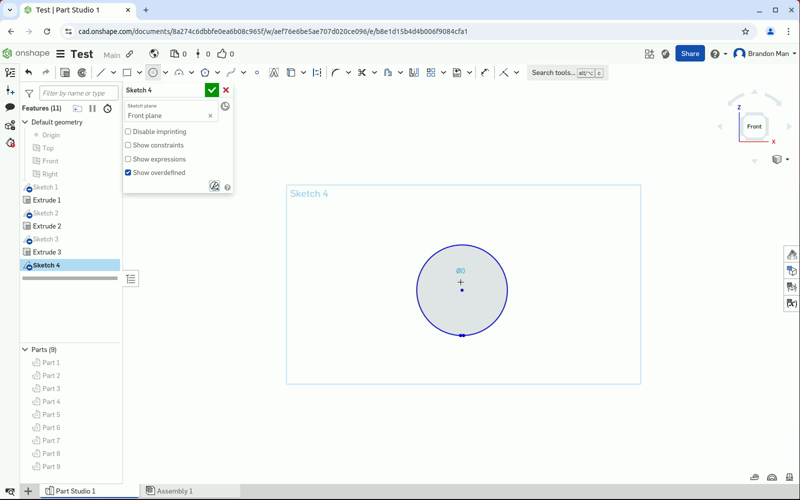
scroll(-6)
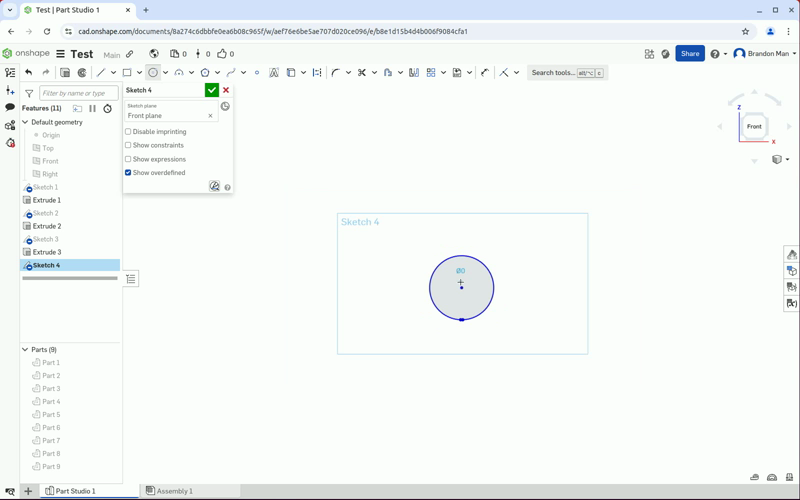
scroll(-6)
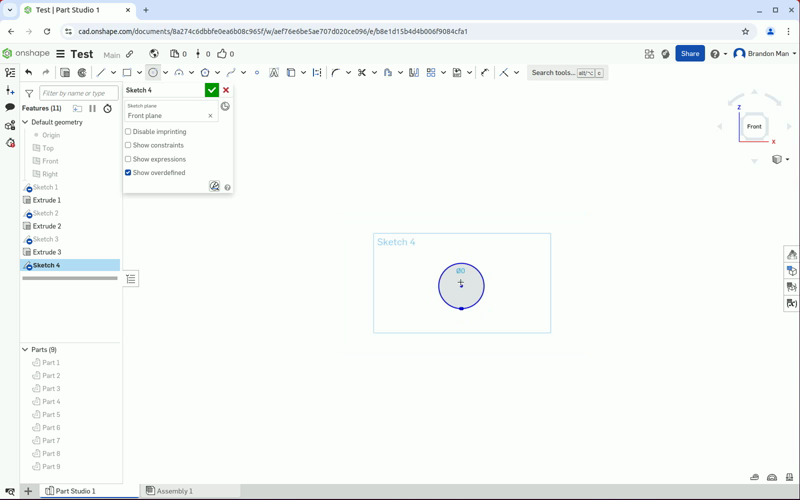
scroll(-6)
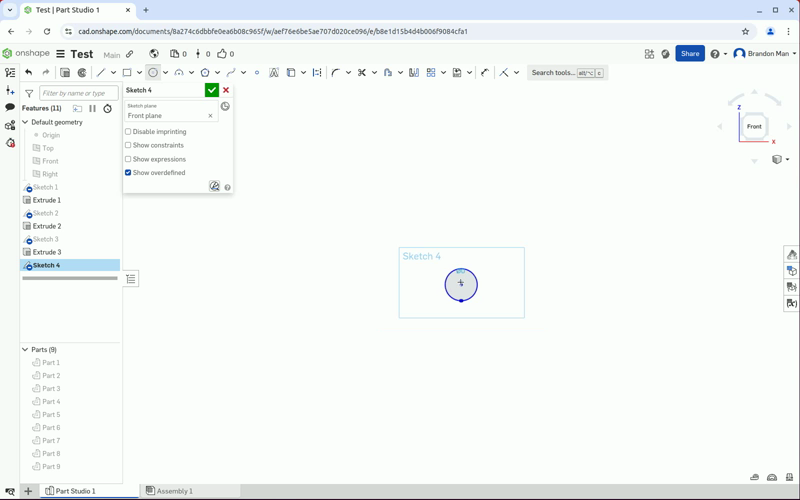
scroll(-6)
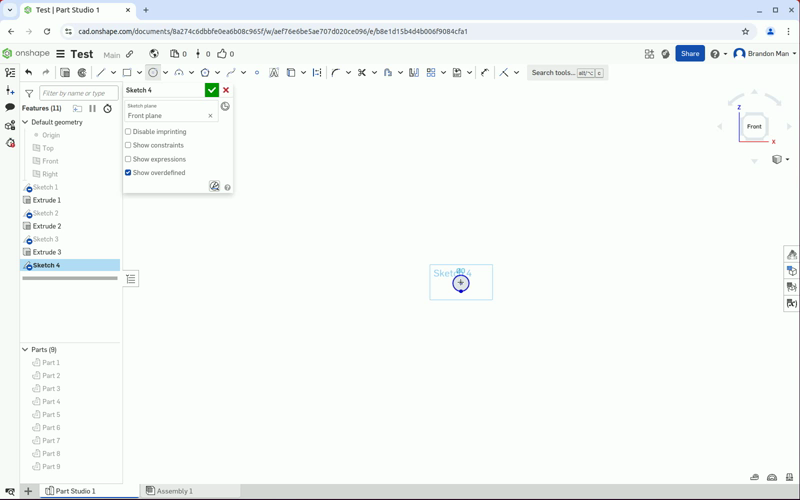
key_up(shift)
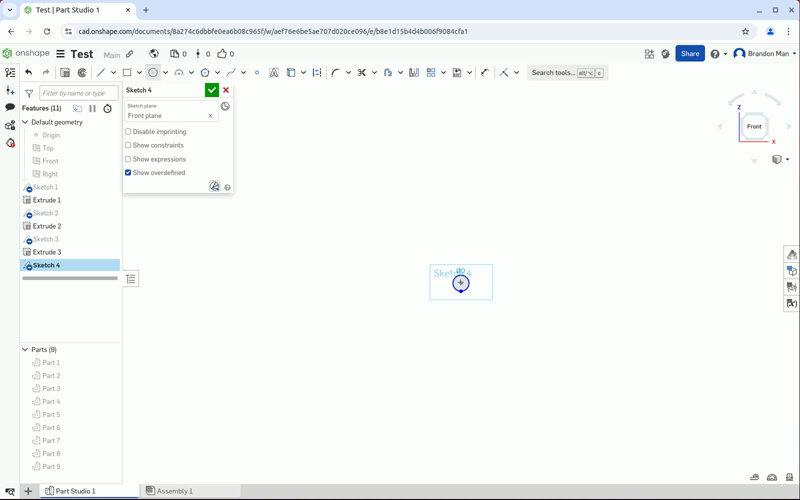
mouse_move(463, 281)
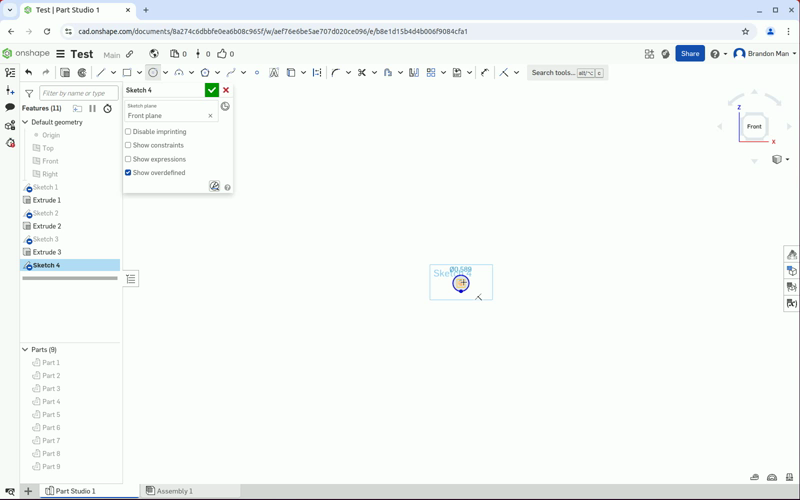
scroll(6)
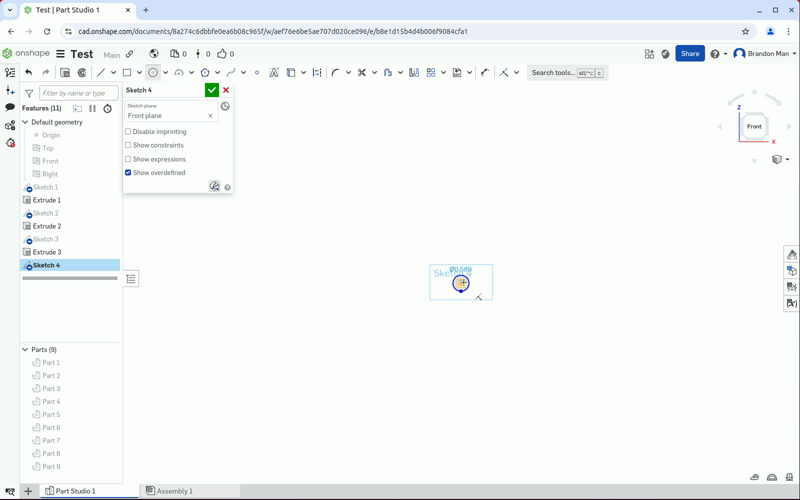
scroll(6)
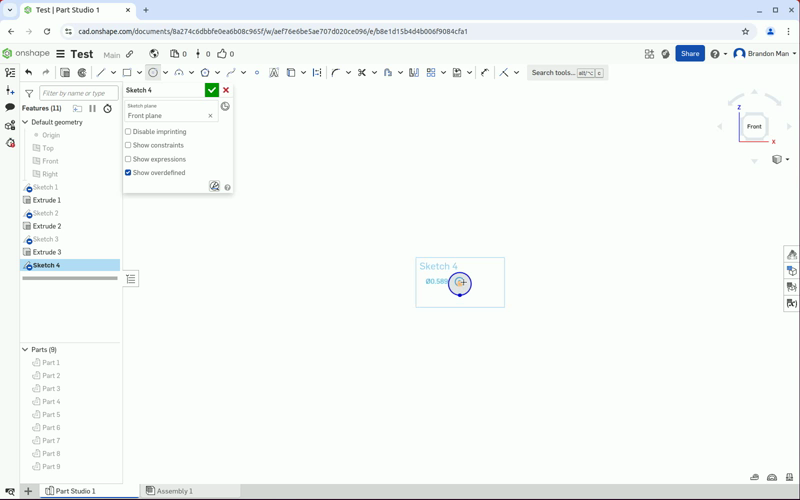
scroll(6)
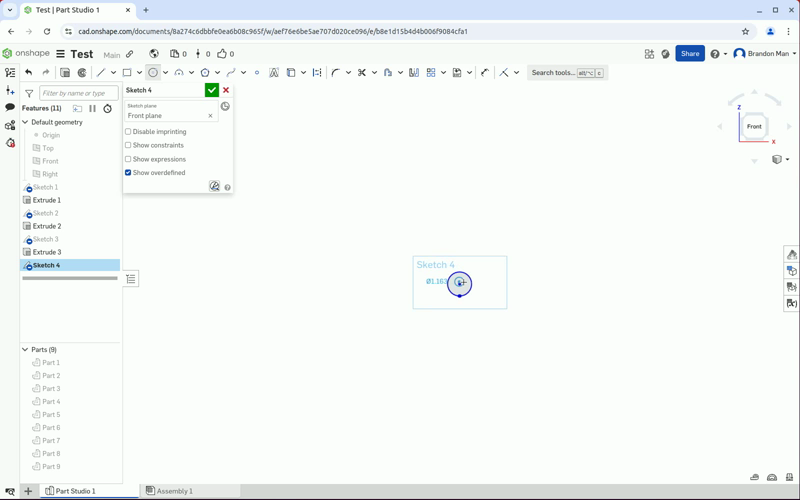
scroll(6)
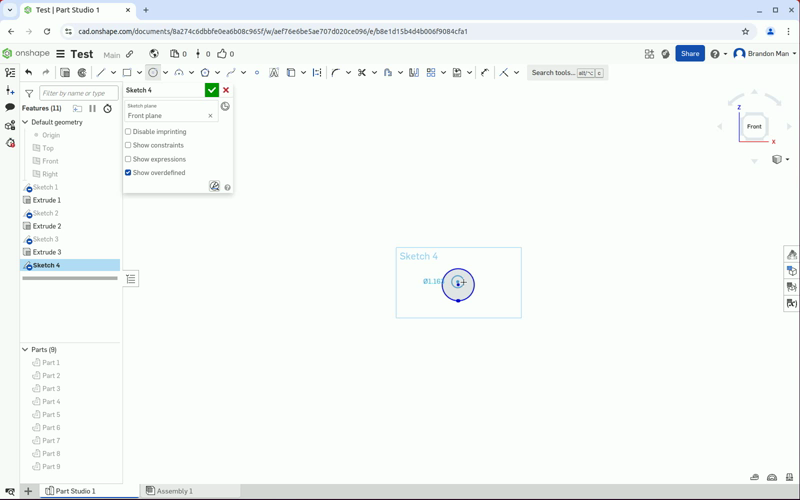
scroll(6)
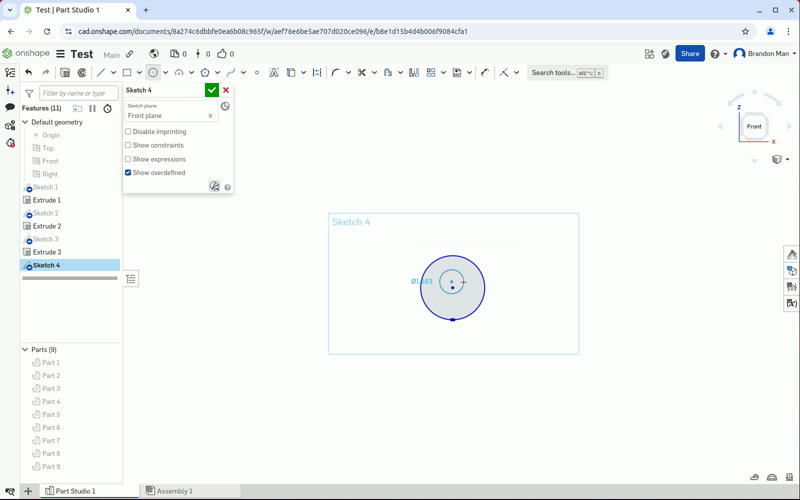
scroll(6)
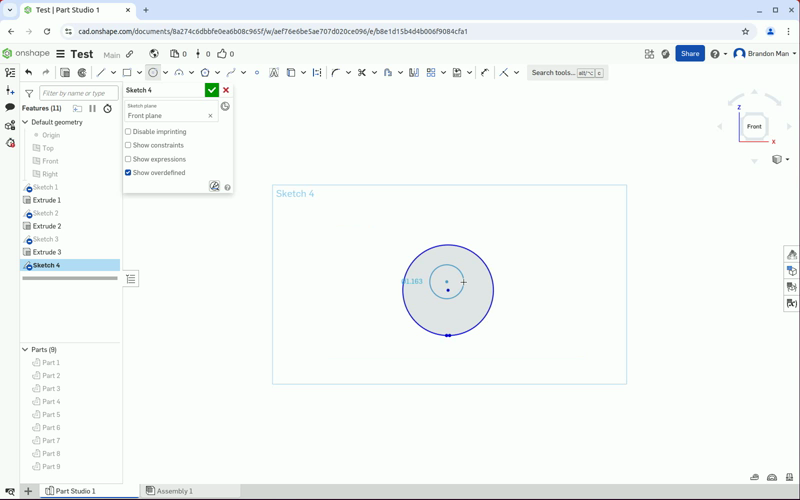
scroll(6)
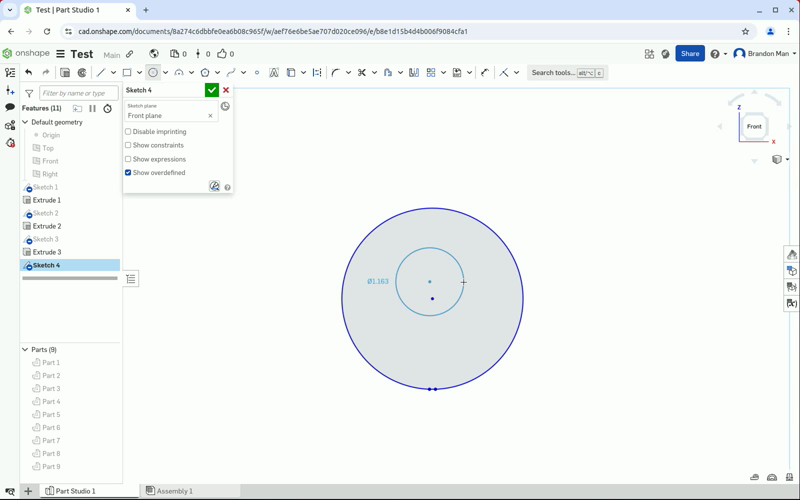
click(463, 281)
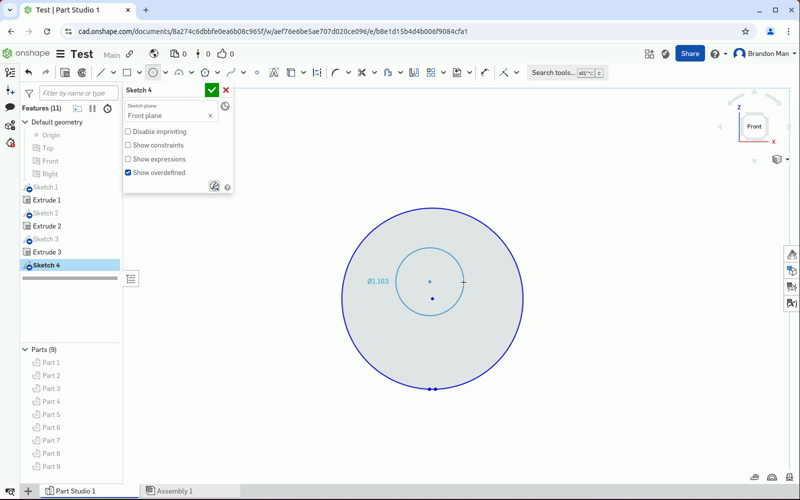
scroll(-6)
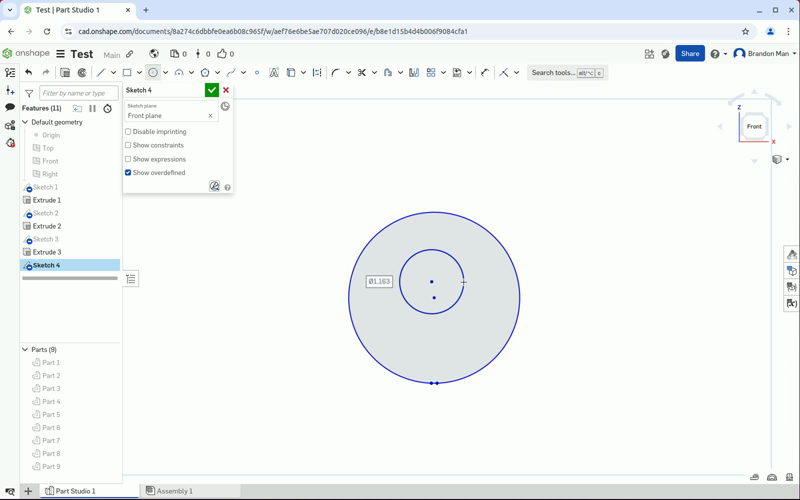
scroll(-6)
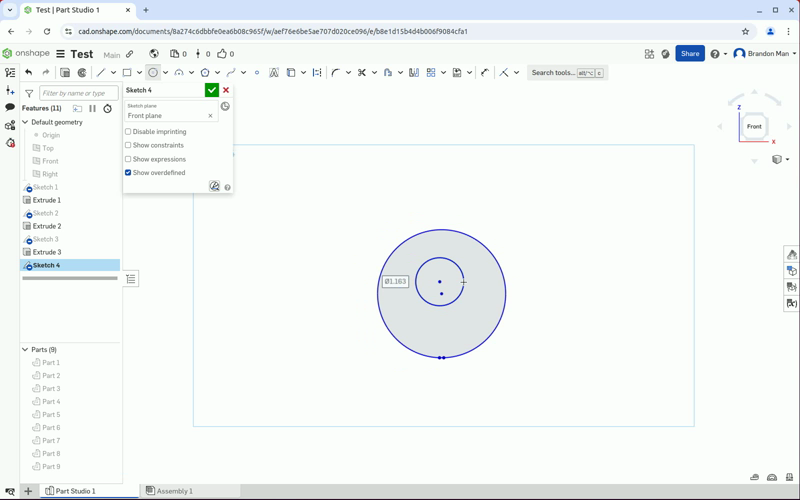
scroll(-6)
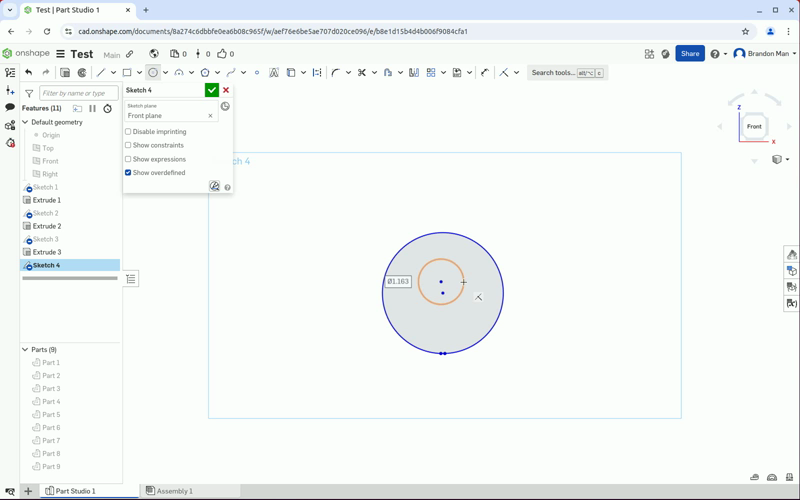
scroll(-6)
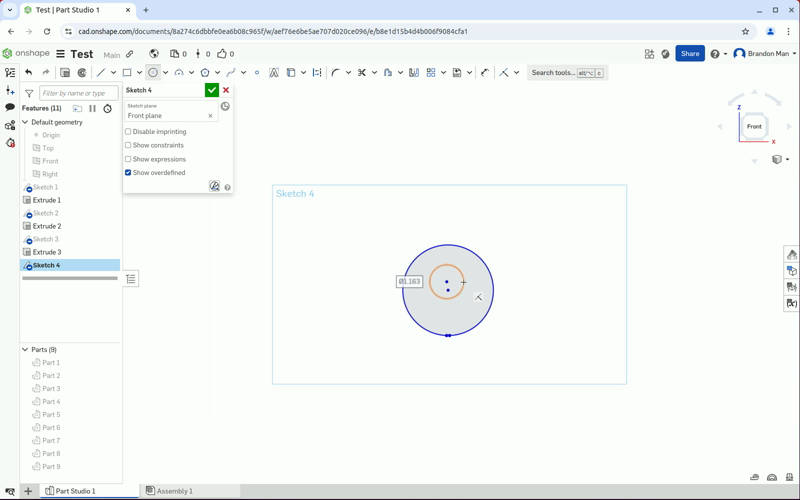
scroll(-6)
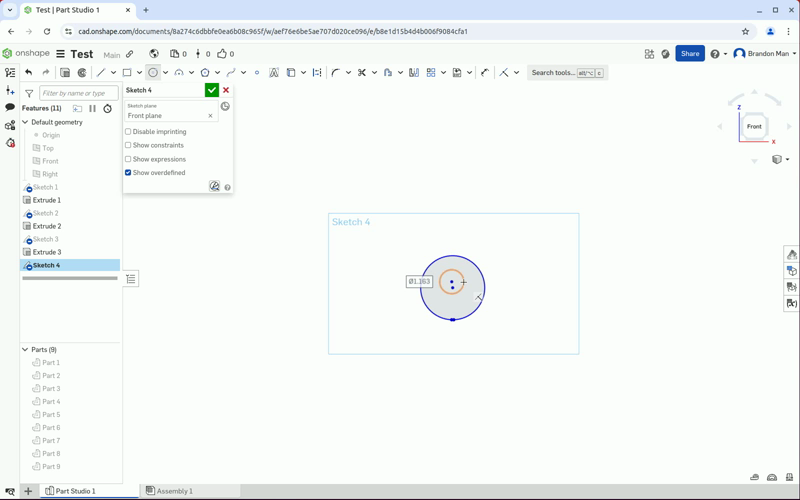
scroll(-6)
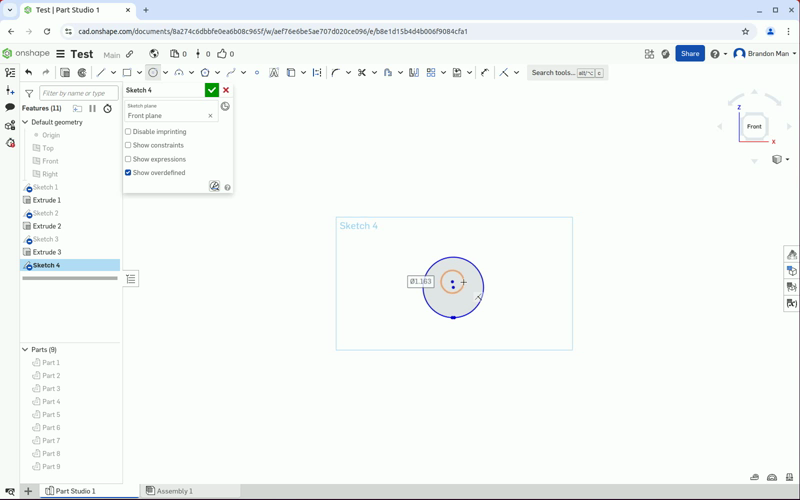
scroll(-6)
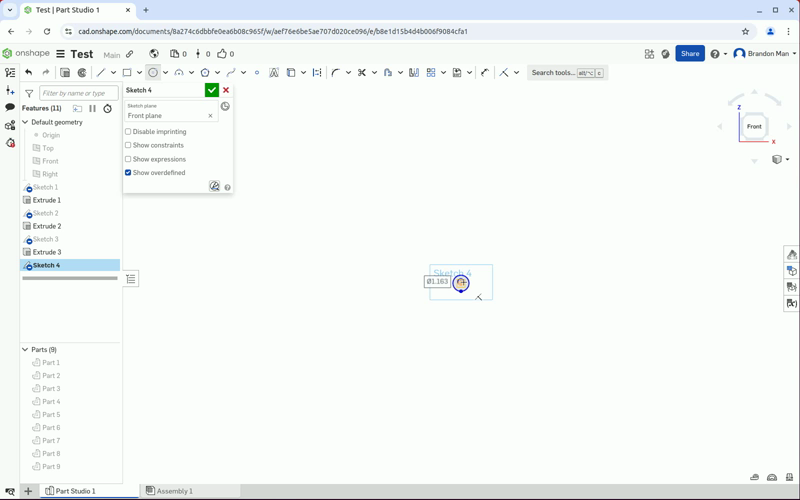
key(esc)
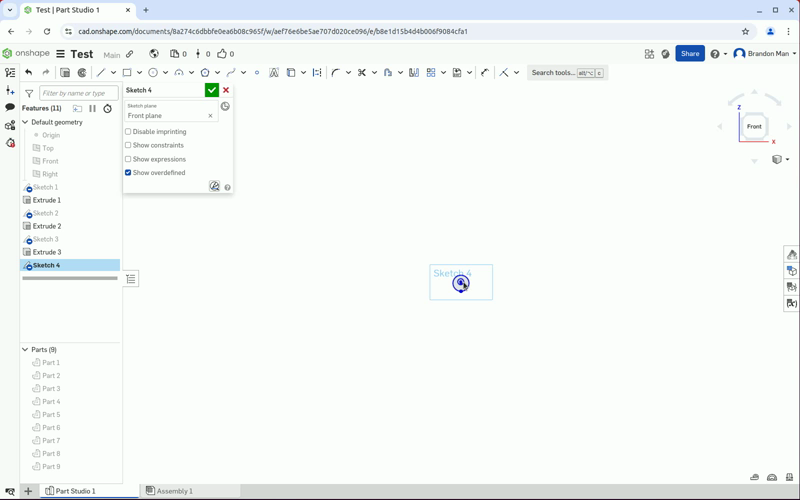
mouse_move(458, 285)
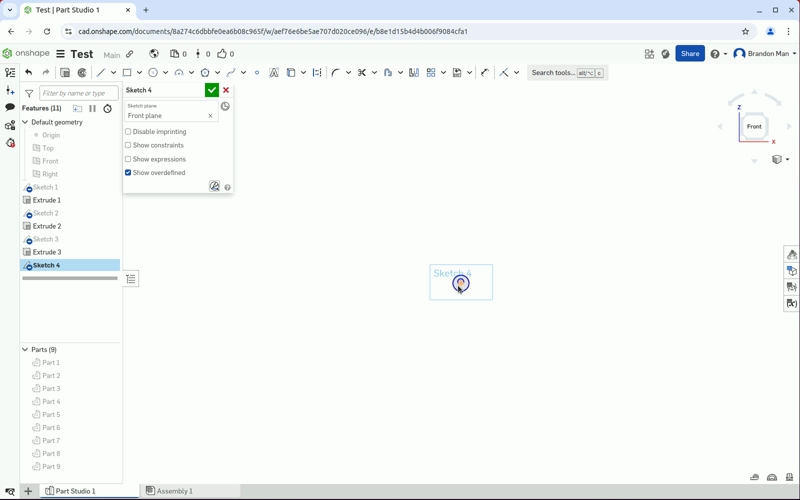
scroll(6)
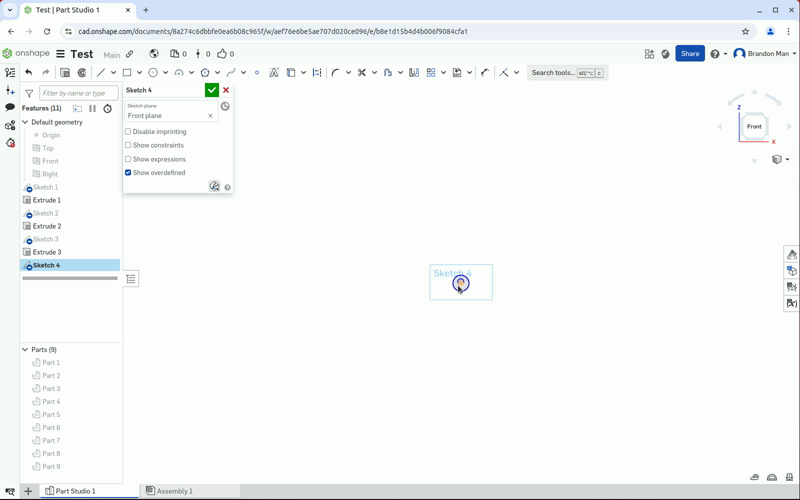
scroll(6)
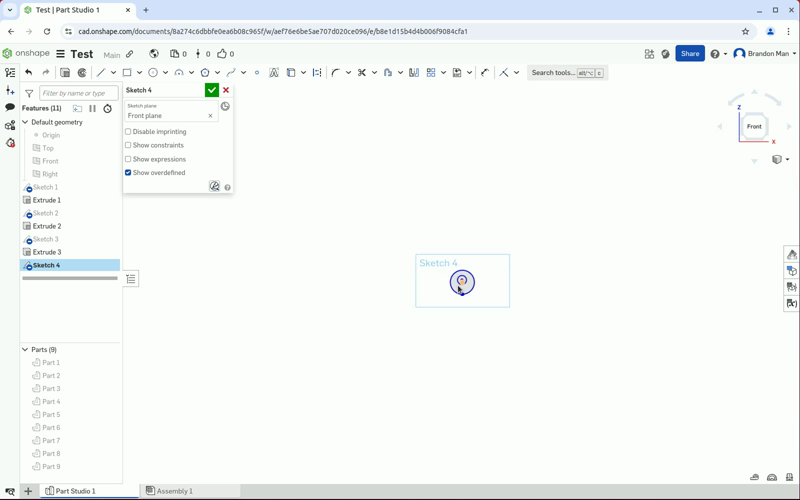
scroll(6)
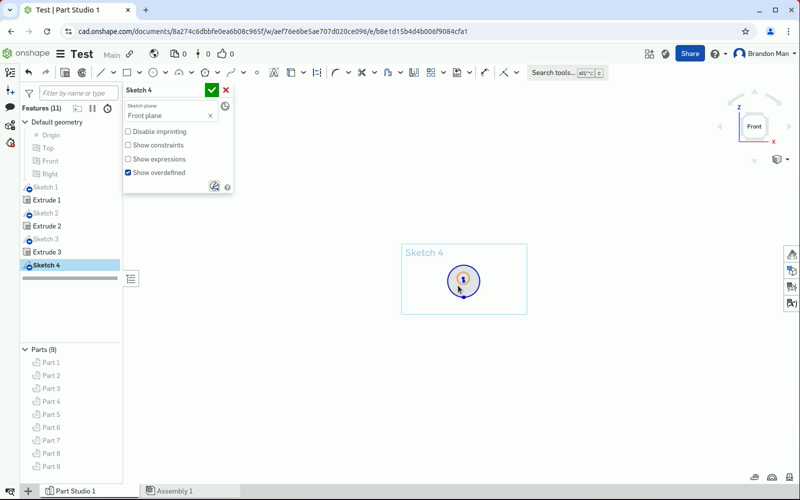
scroll(6)
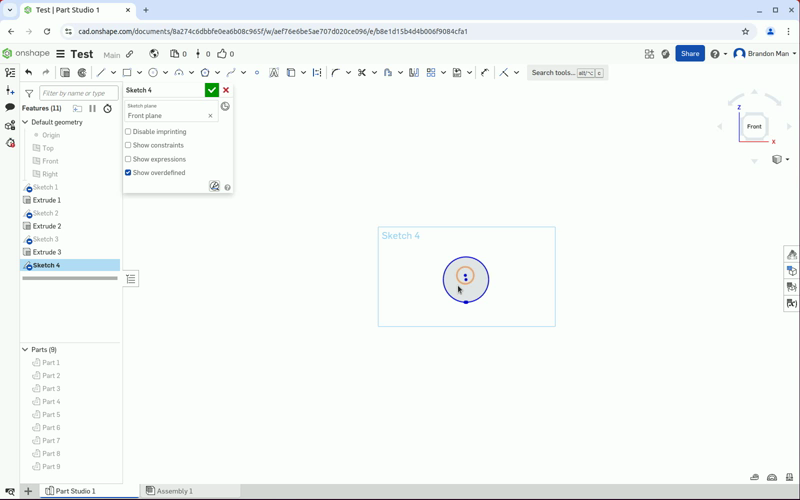
scroll(6)
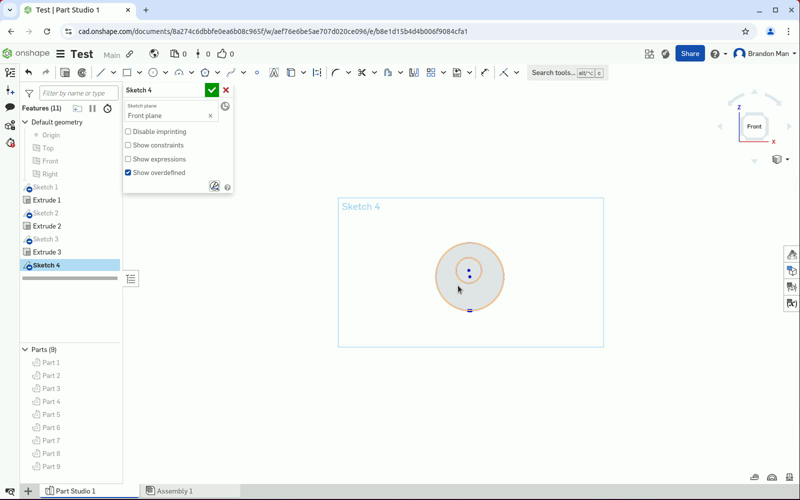
scroll(6)
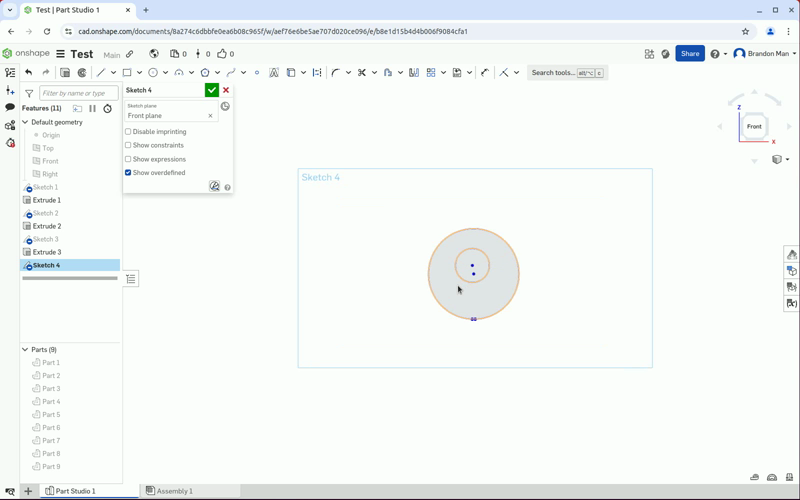
scroll(6)
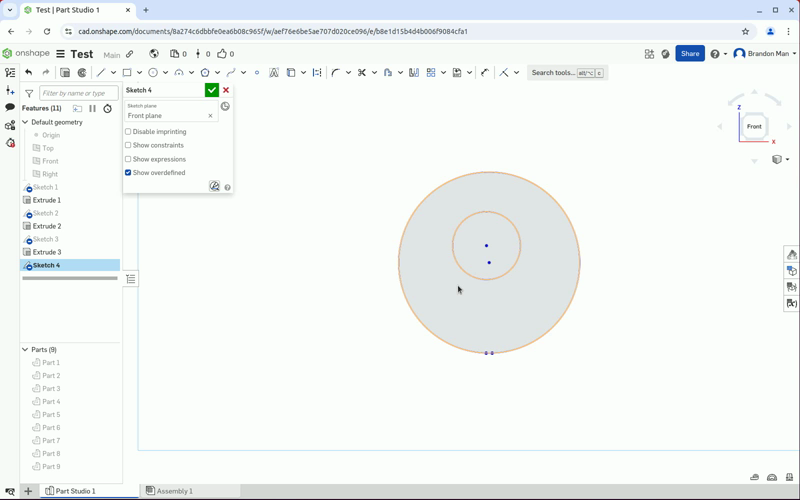
click(458, 285)
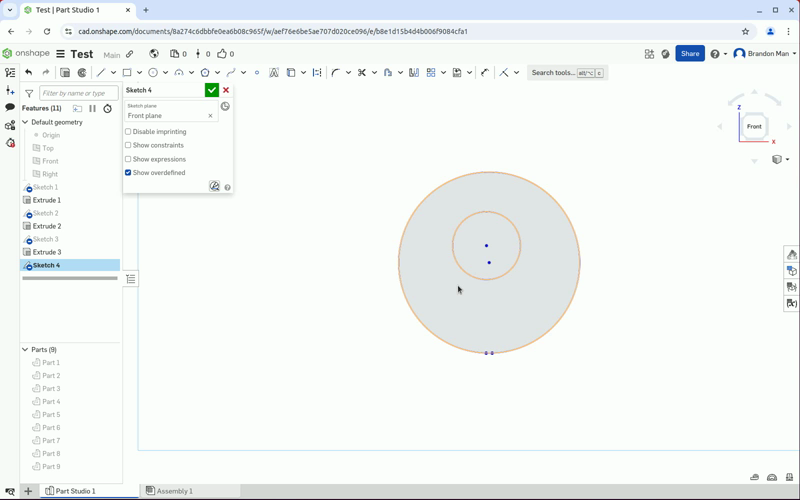
scroll(-6)
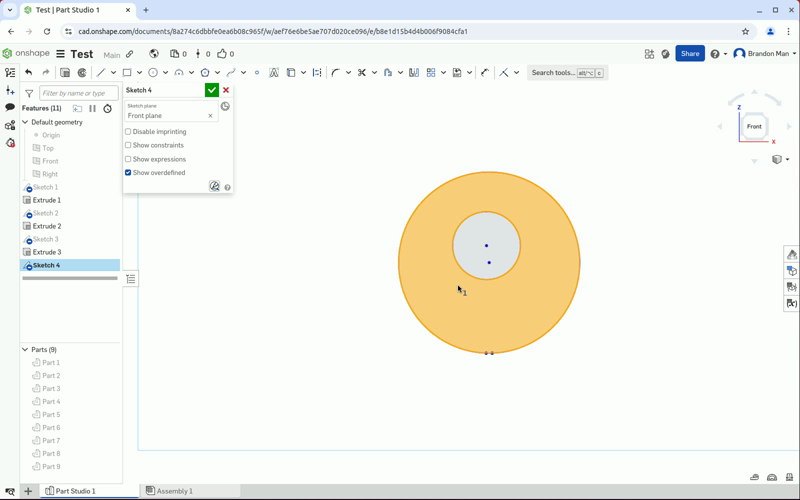
scroll(-6)
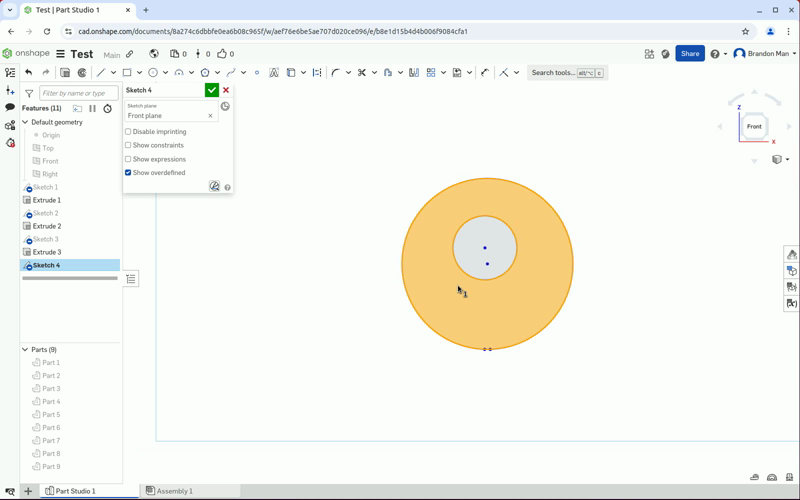
scroll(-6)
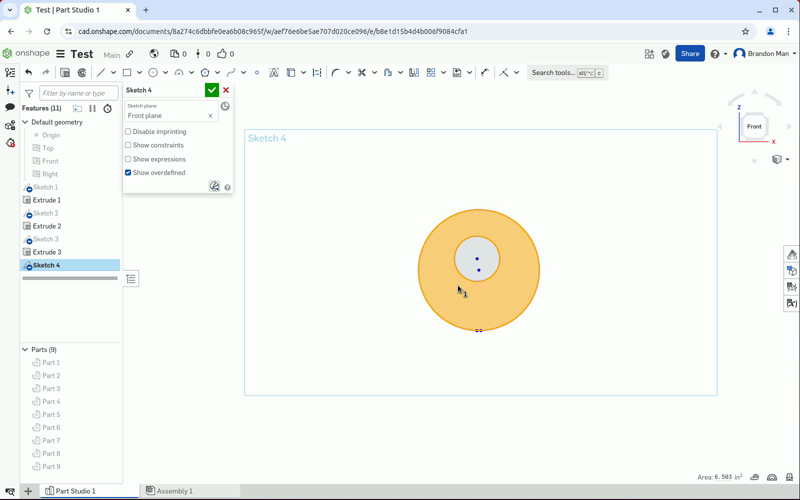
scroll(-6)
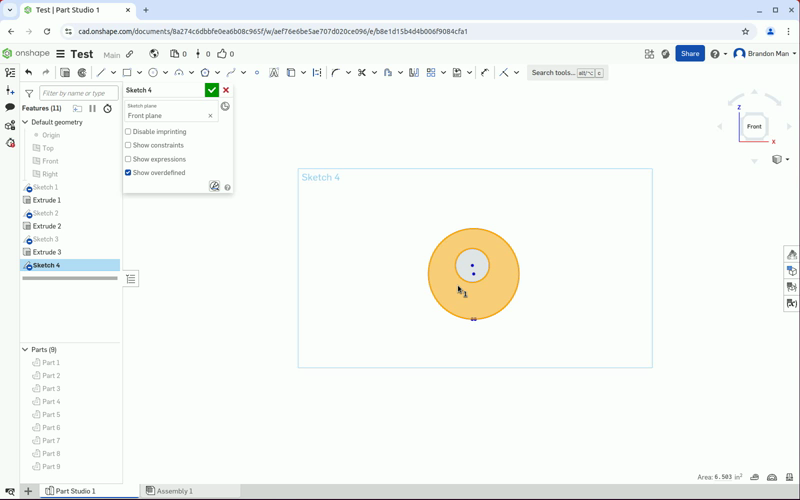
scroll(-6)
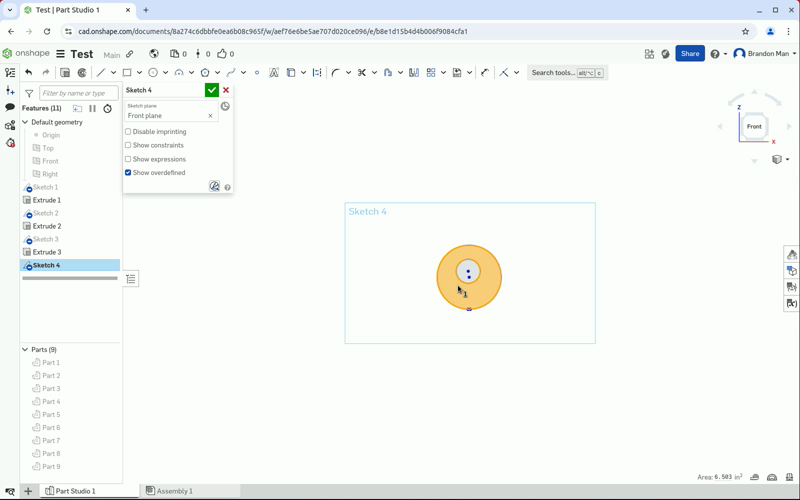
scroll(-6)
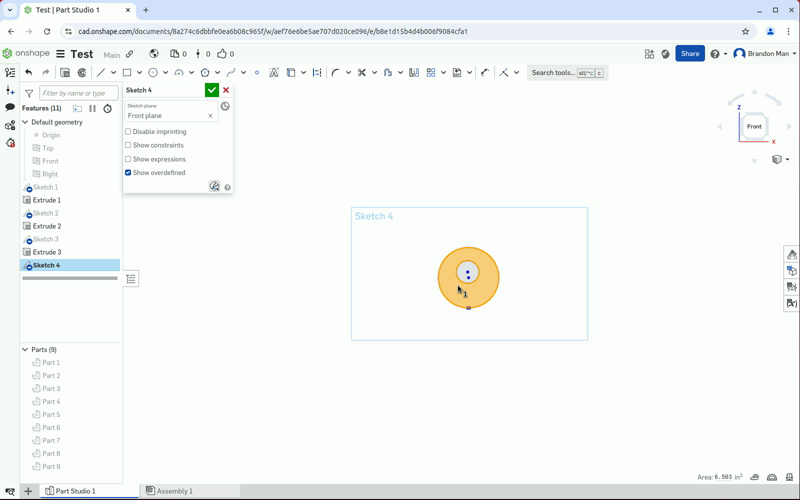
scroll(-6)
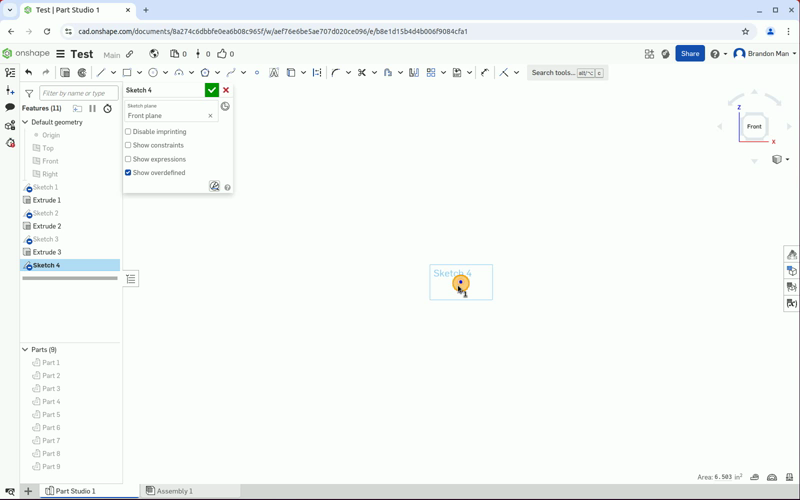
mouse_move(73, 352)
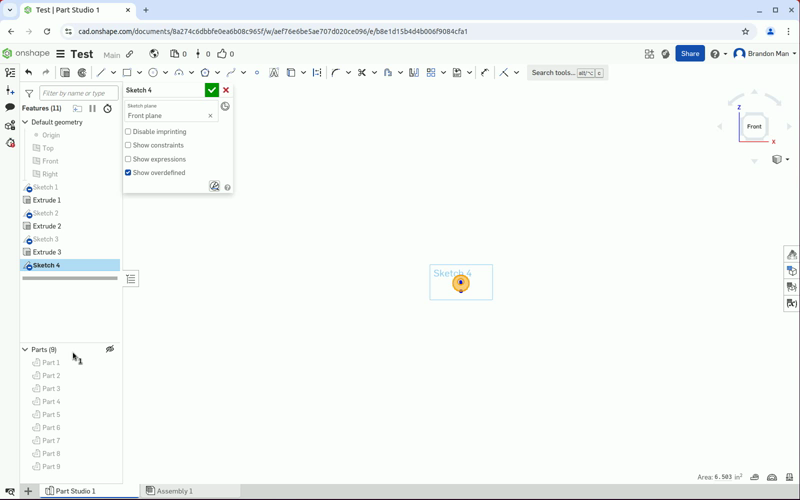
key(shift+y)
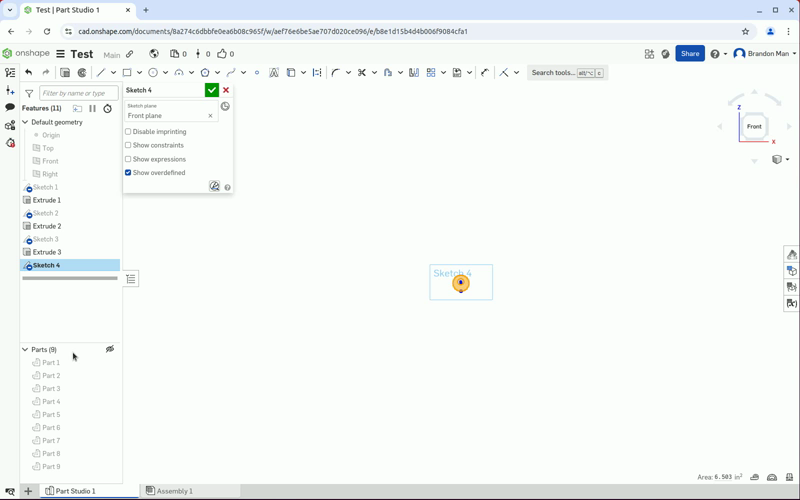
key(shift+e)
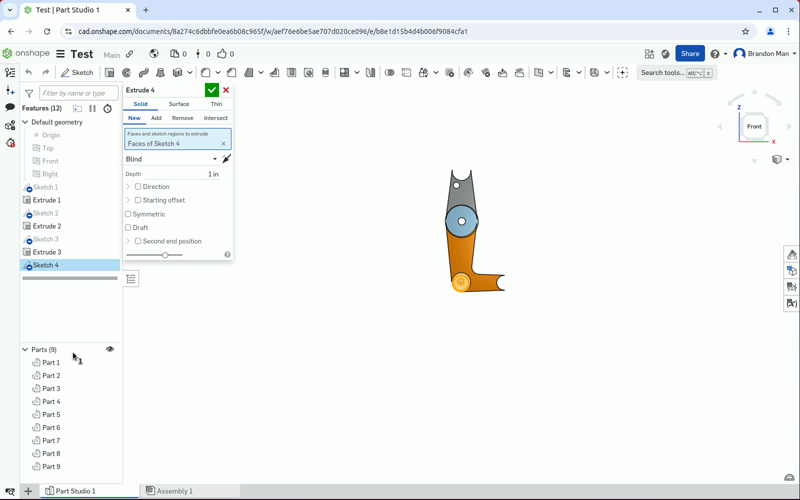
mouse_move(143, 106)
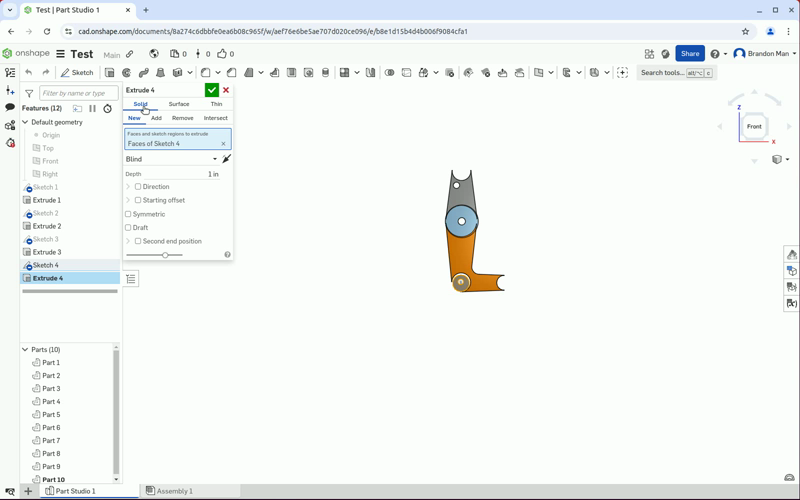
click(143, 106)
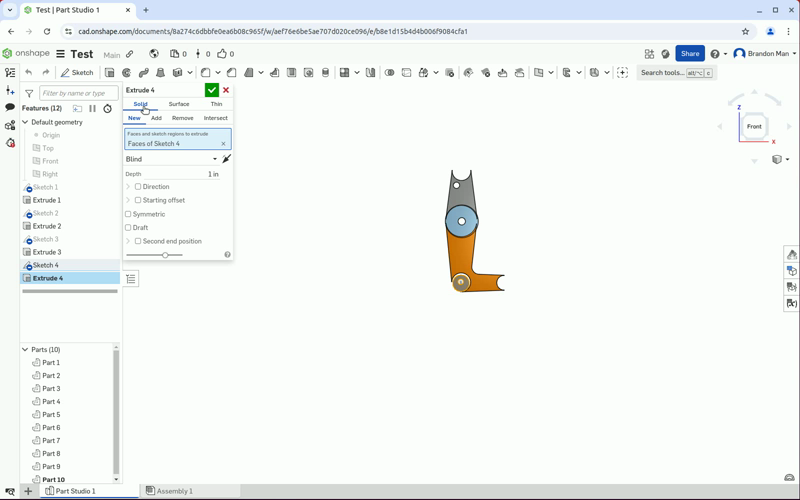
mouse_move(137, 120)
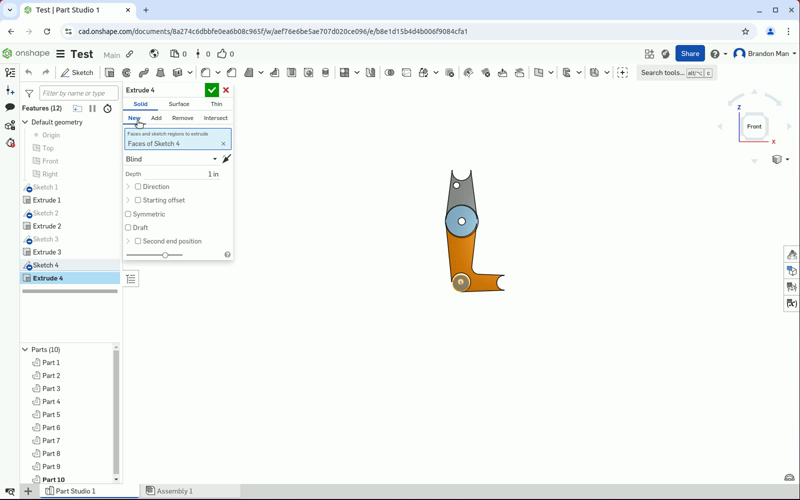
click(137, 120)
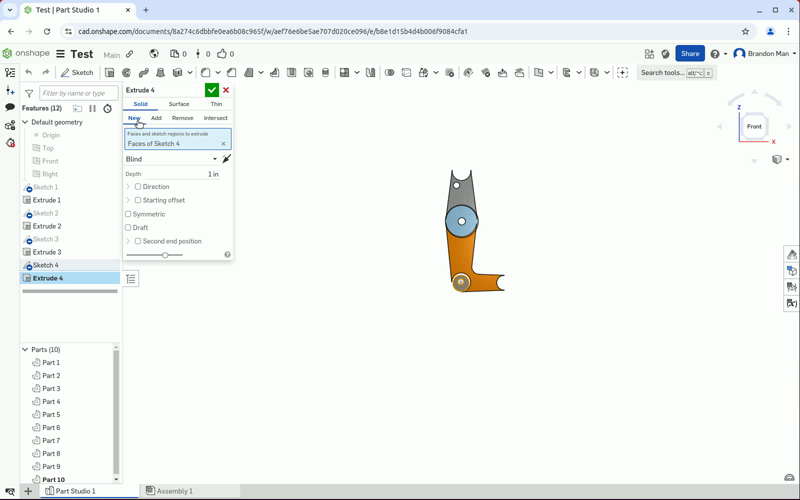
key(tab, 4)
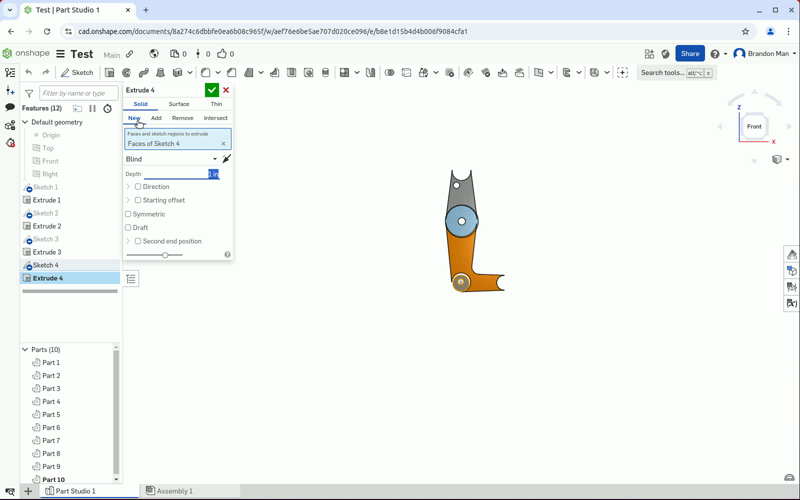
text(0.481)
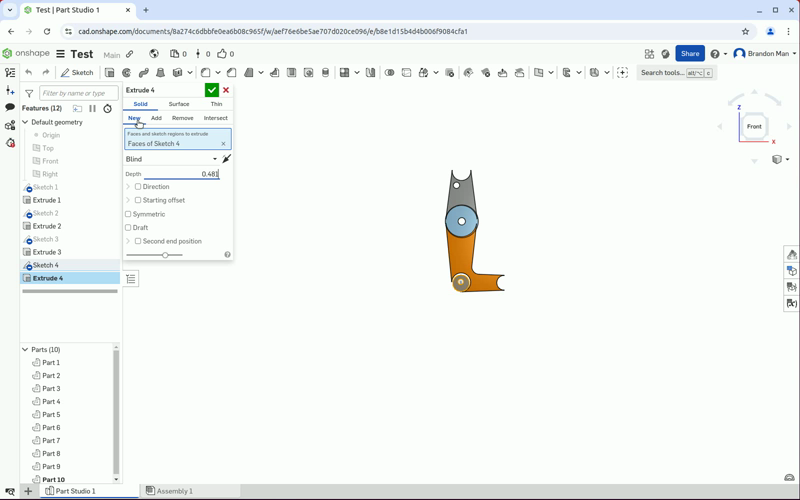
key(enter)
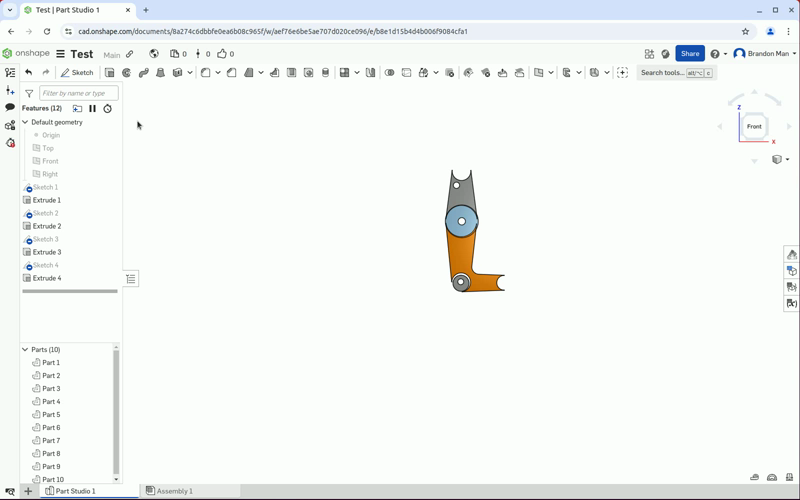
key(shift+h)
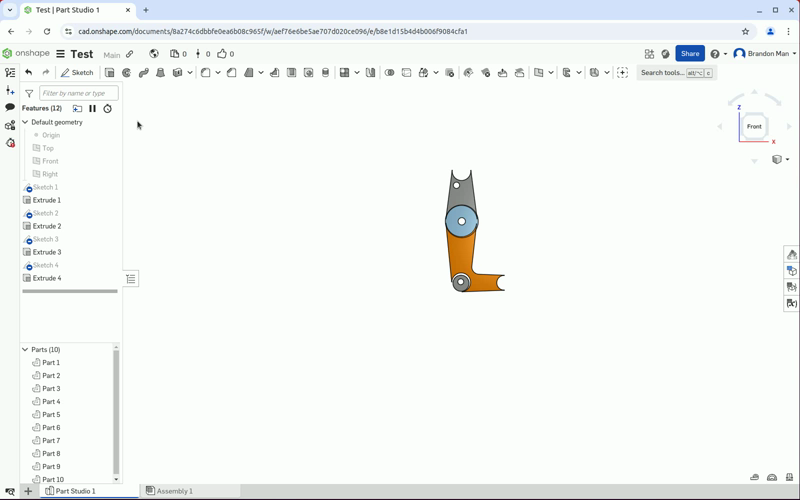
key(shift+h)
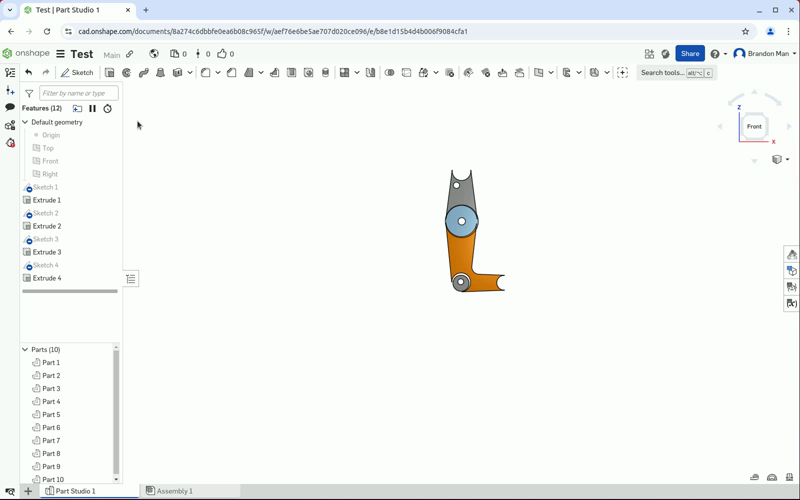
mouse_move(73, 189)
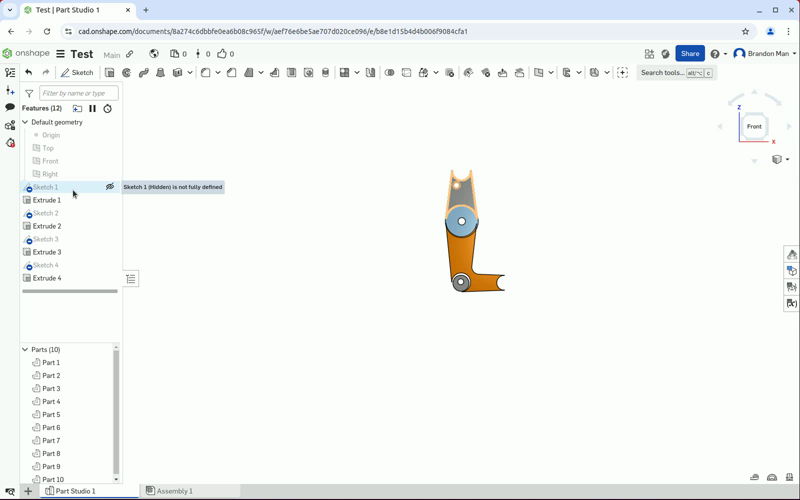
click(73, 189)
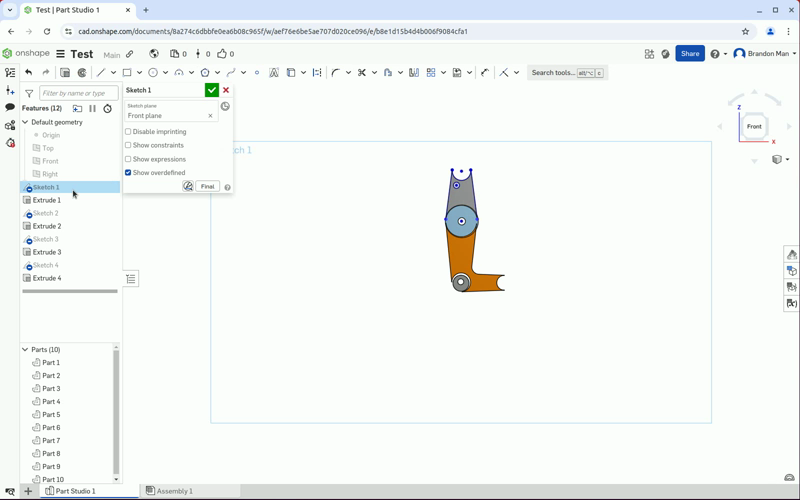
mouse_move(229, 92)
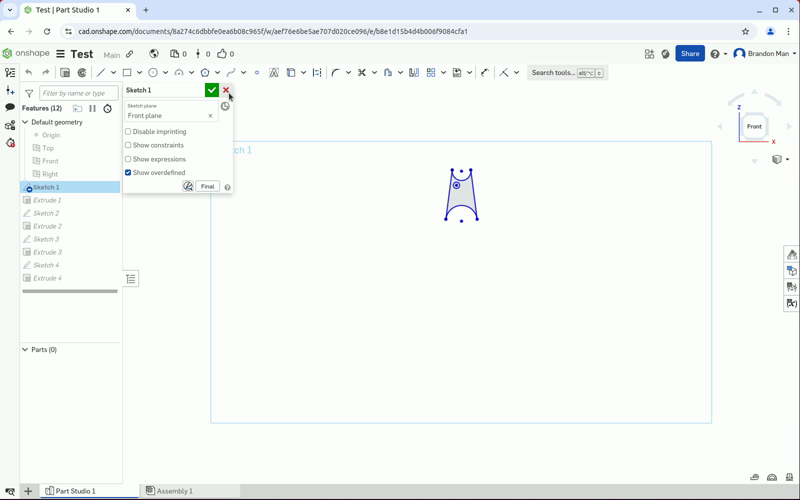
click(229, 92)
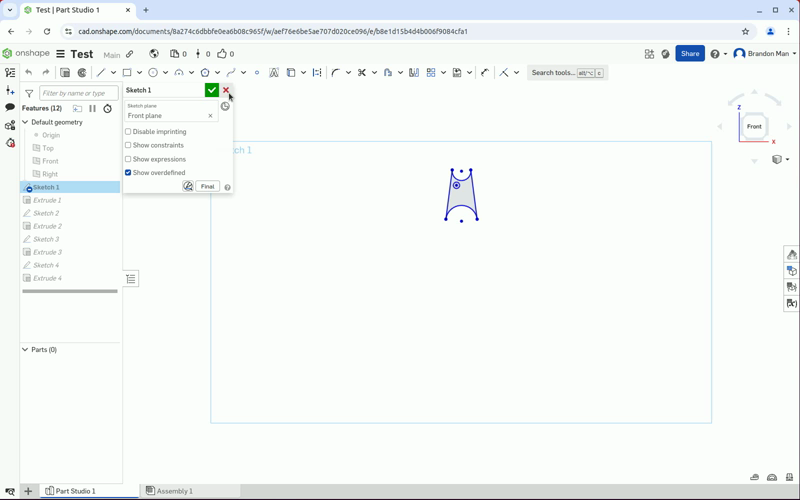
key(shift+s)
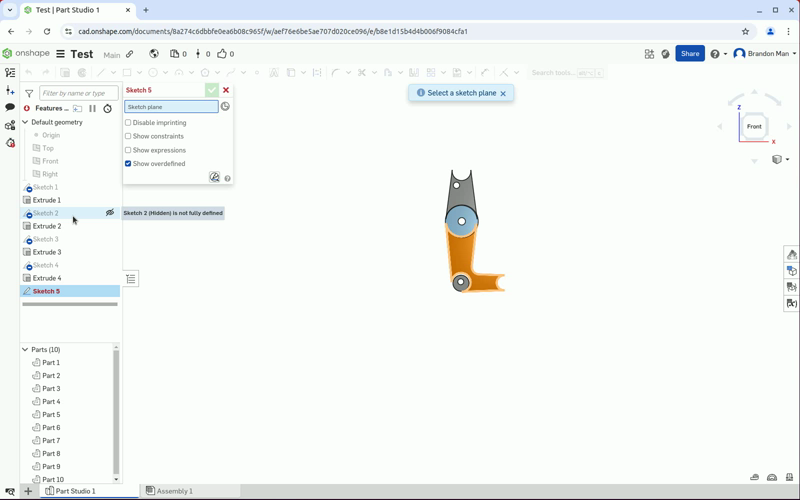
scroll(3)
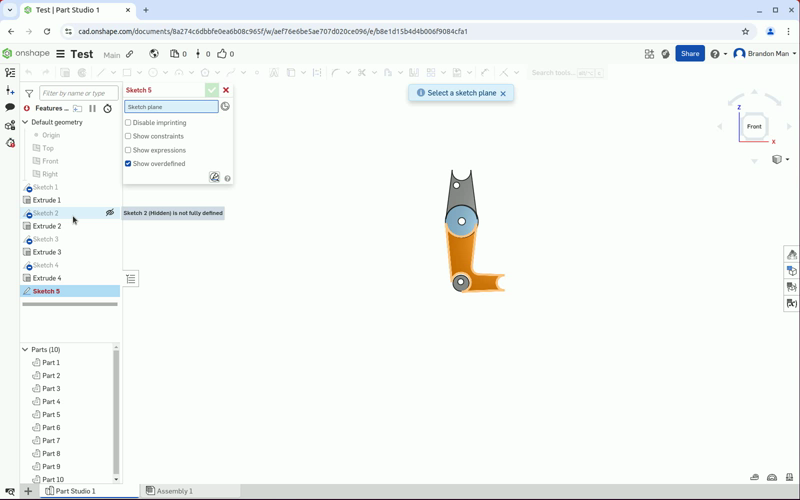
mouse_move(73, 163)
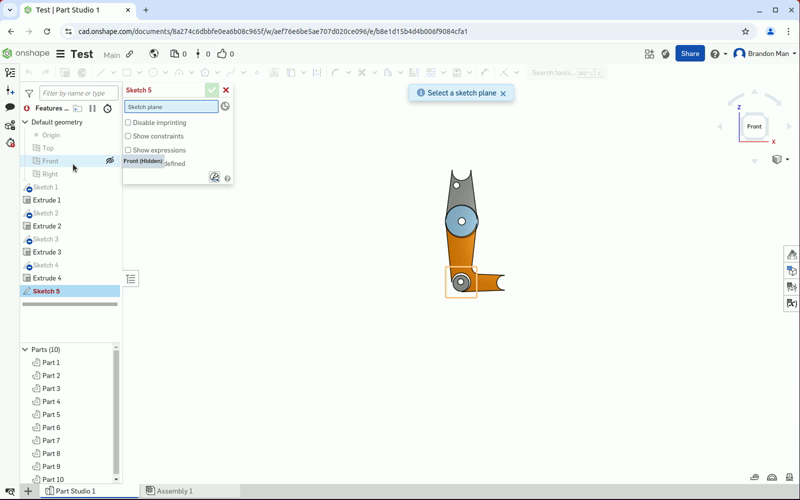
click(73, 163)
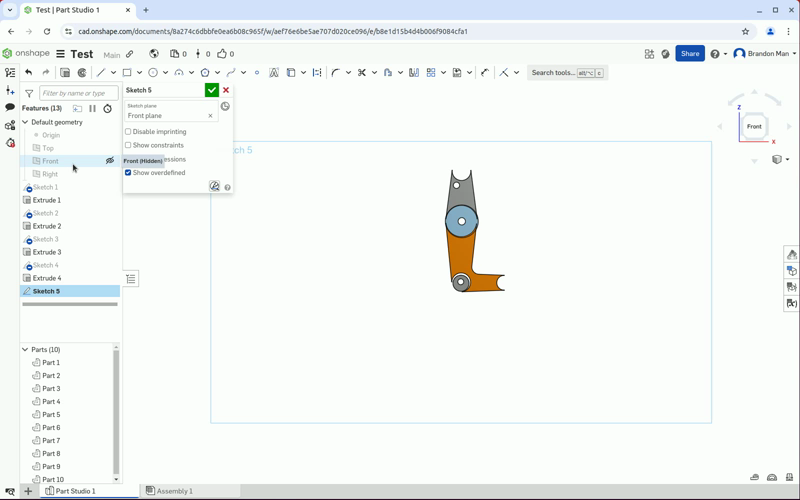
mouse_move(69, 352)
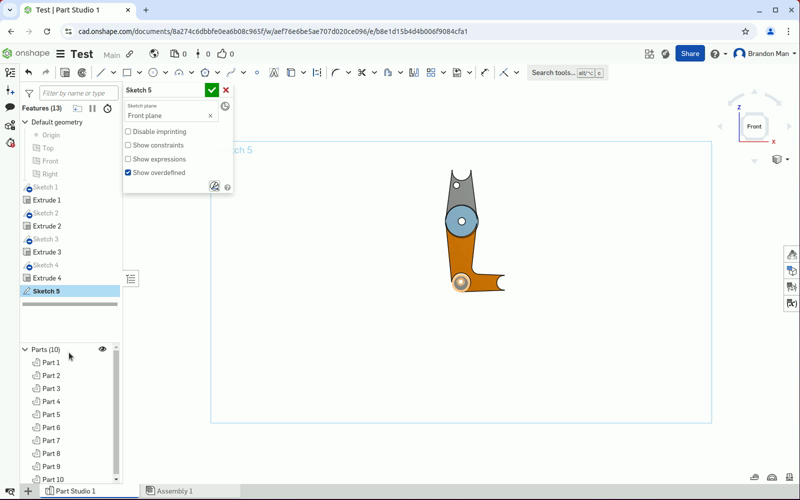
key(y)
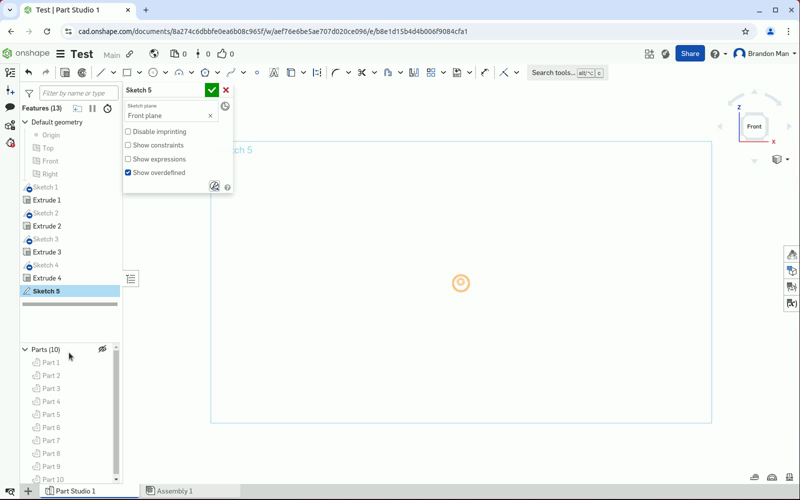
key(c)
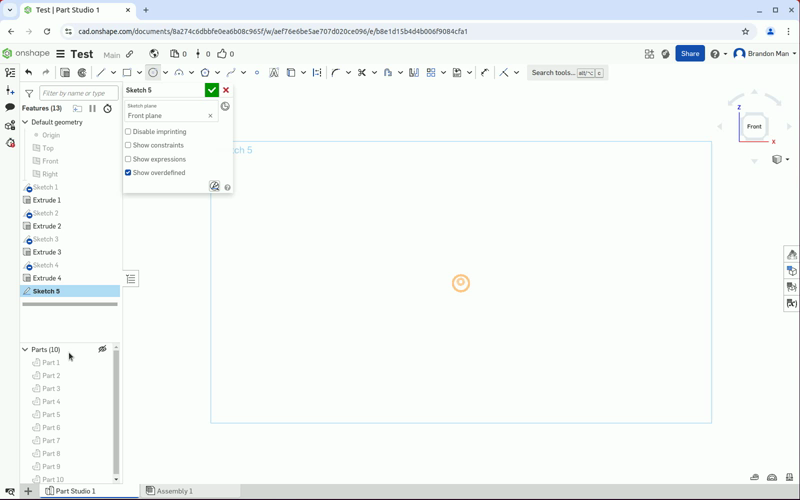
key_down(shift)
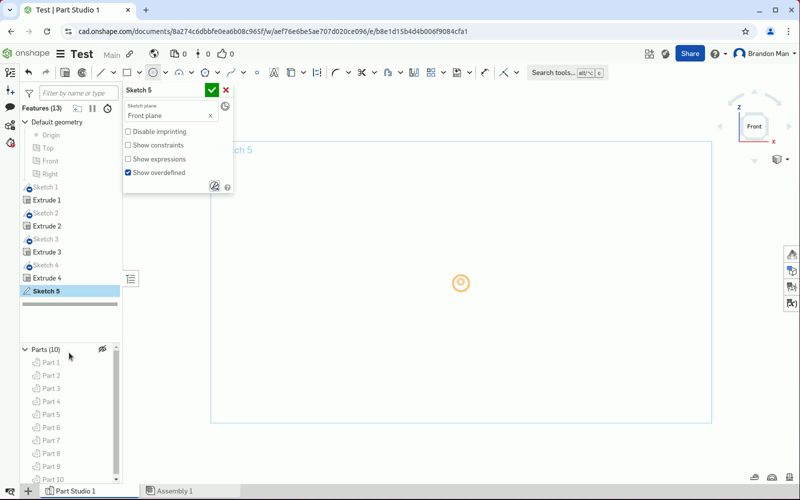
mouse_move(501, 282)
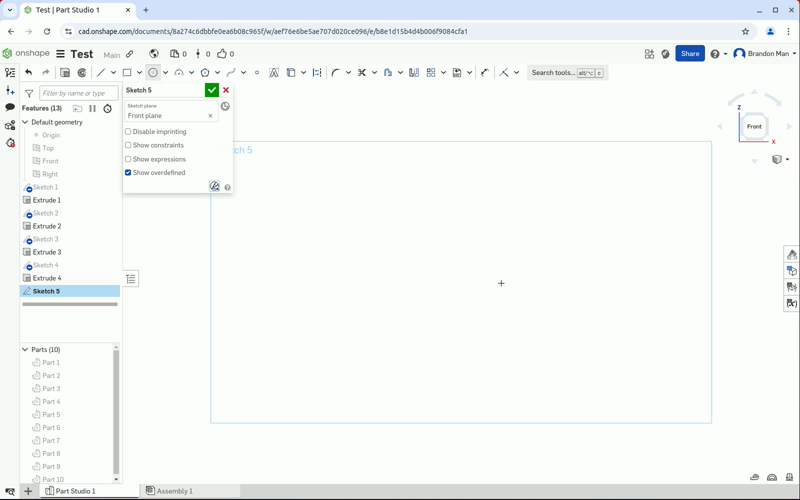
click(501, 282)
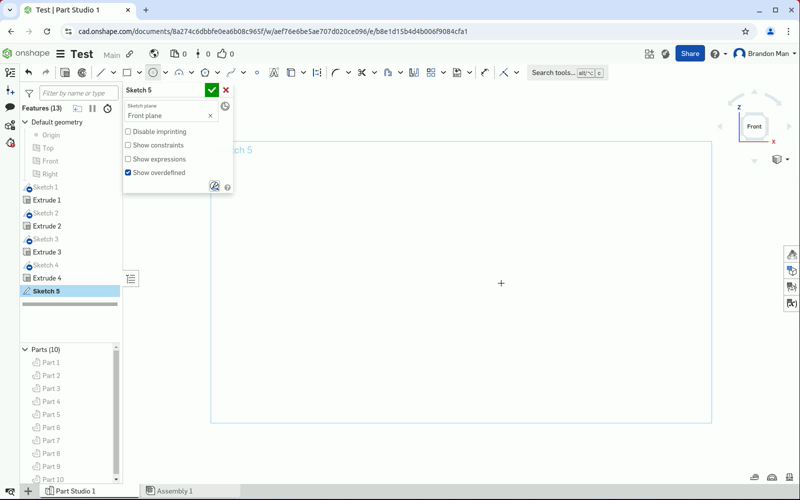
key_up(shift)
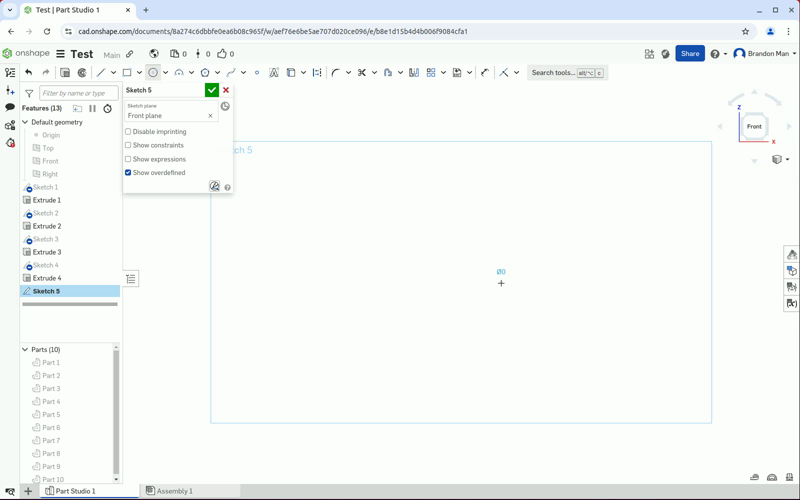
mouse_move(508, 282)
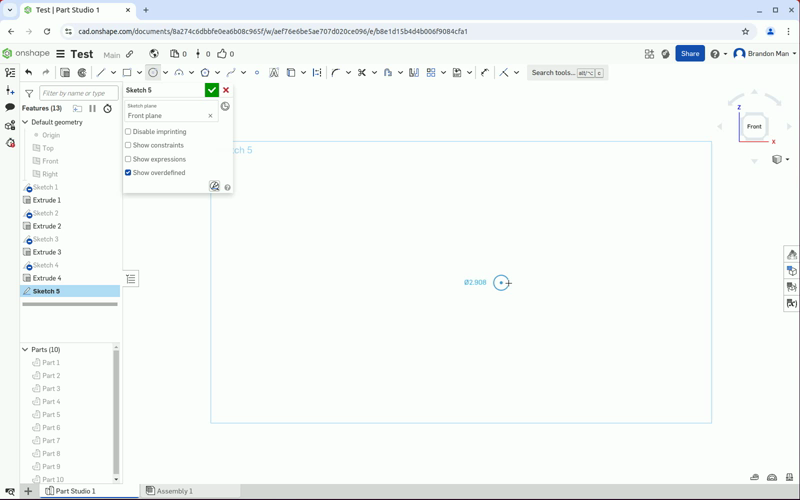
click(508, 282)
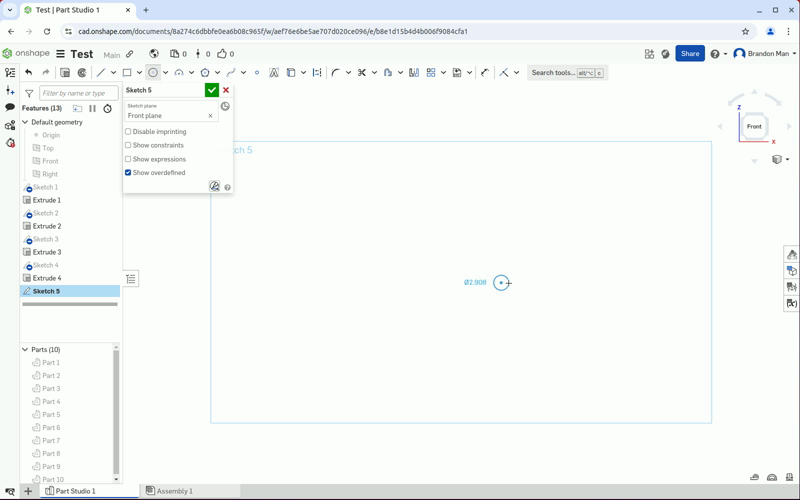
key(esc)
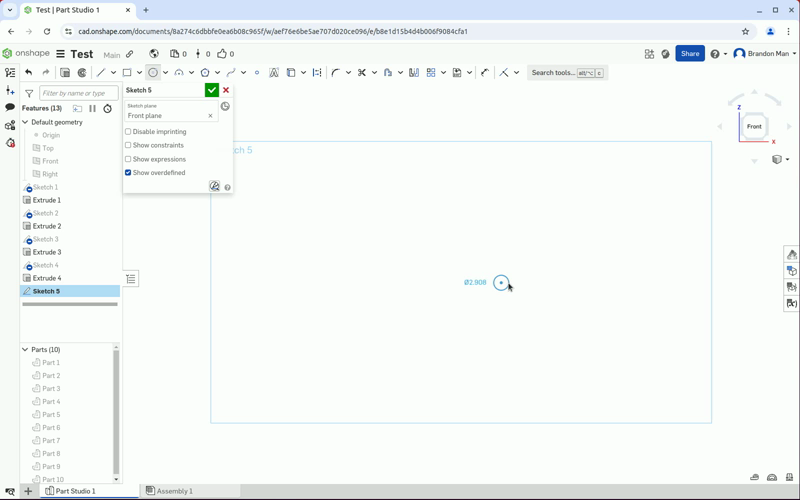
key(c)
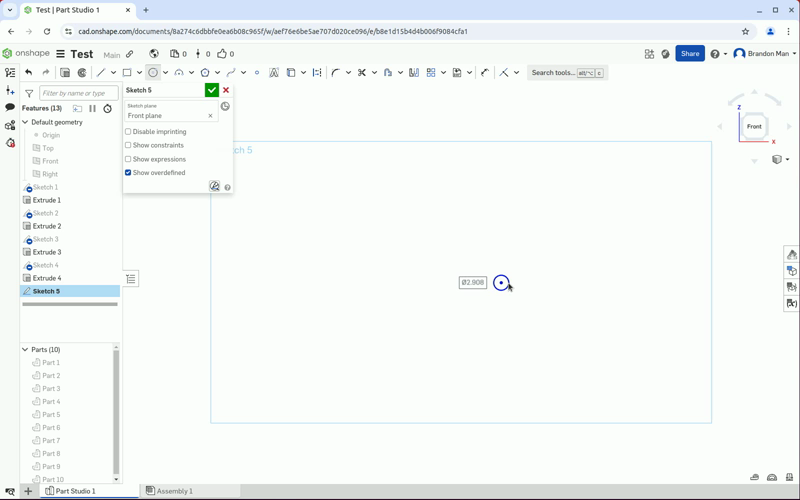
key_down(shift)
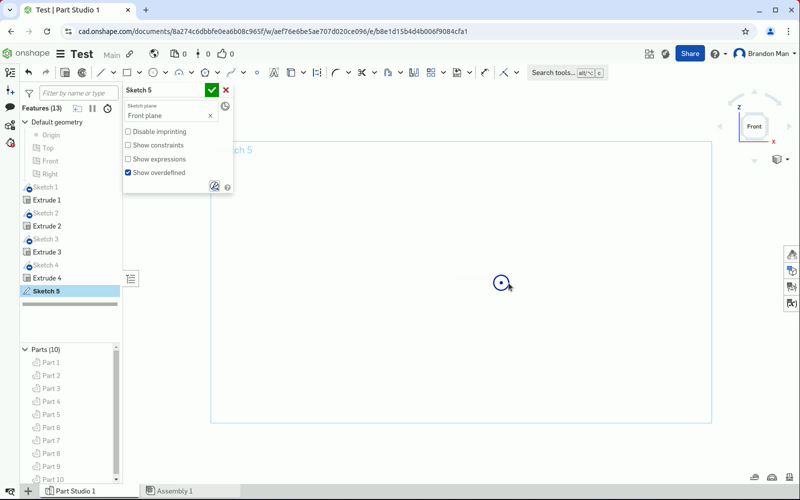
mouse_move(501, 282)
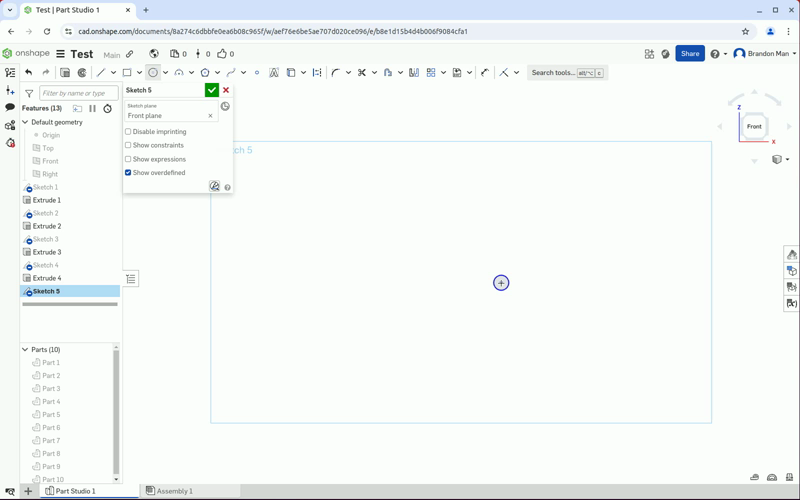
click(501, 282)
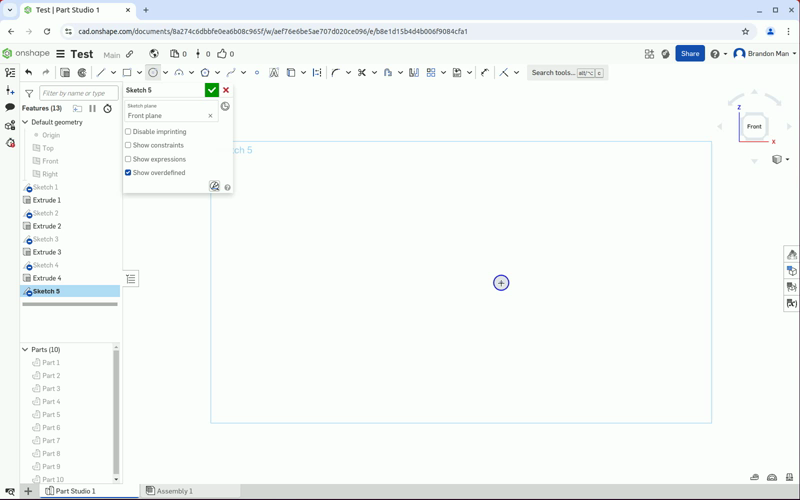
key_up(shift)
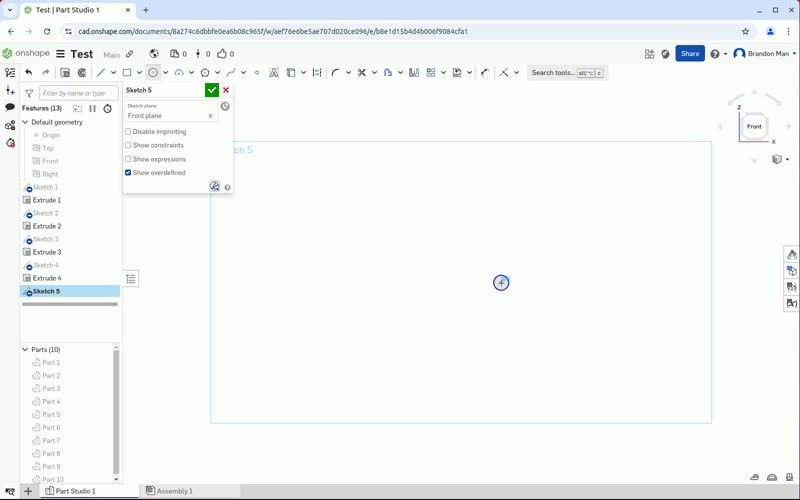
mouse_move(504, 282)
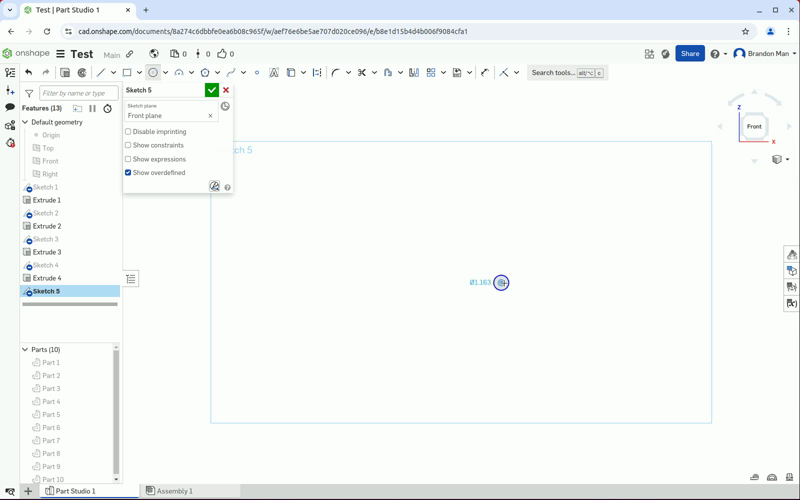
scroll(6)
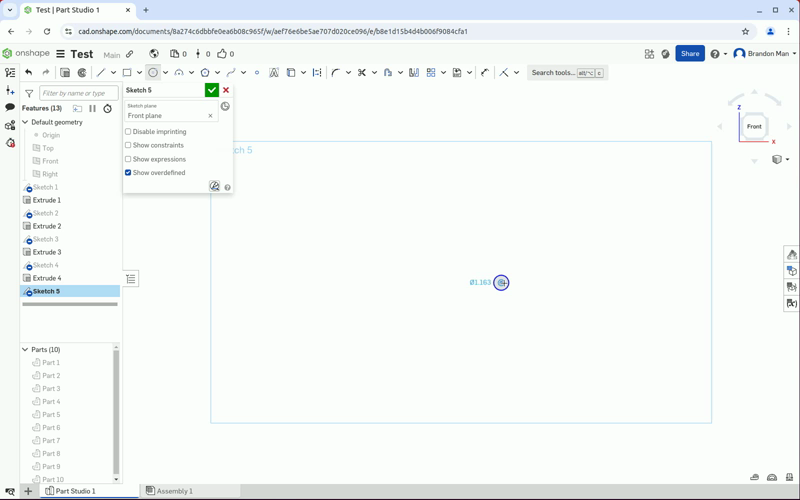
scroll(6)
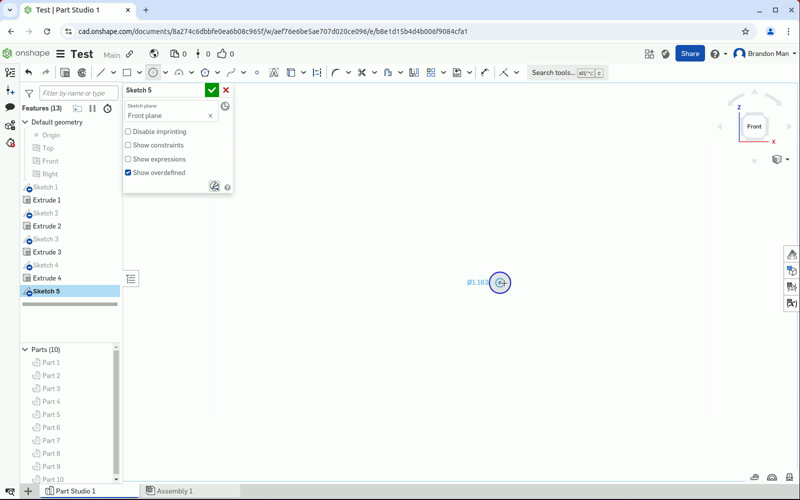
scroll(6)
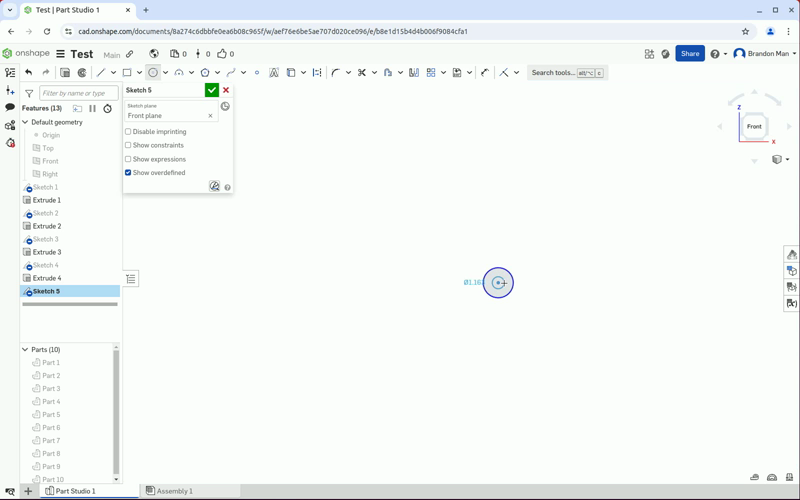
scroll(6)
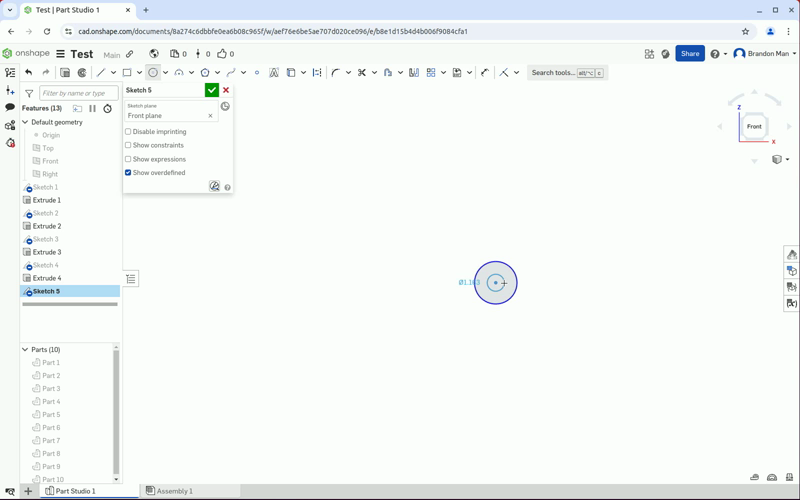
scroll(6)
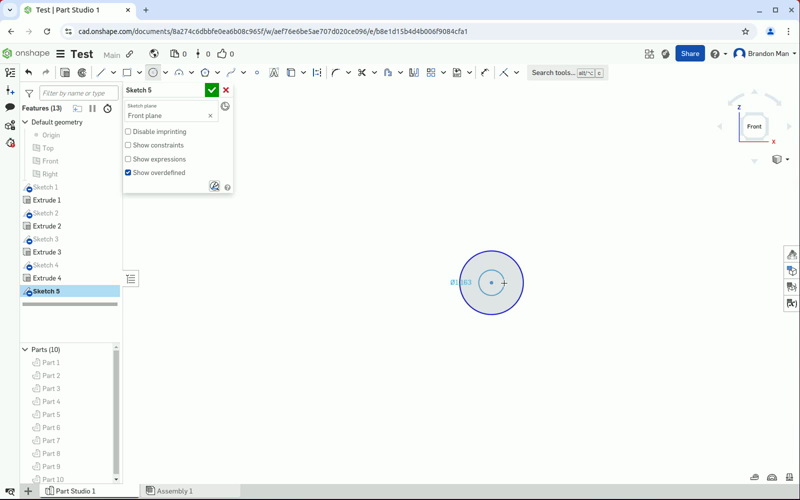
scroll(6)
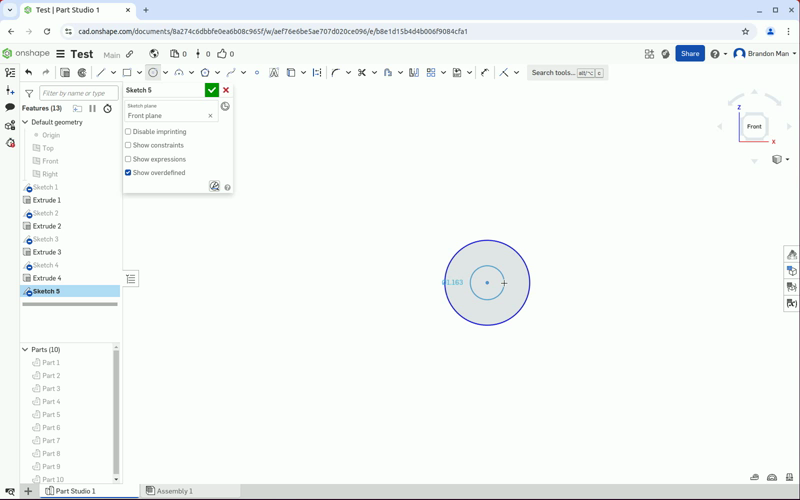
scroll(6)
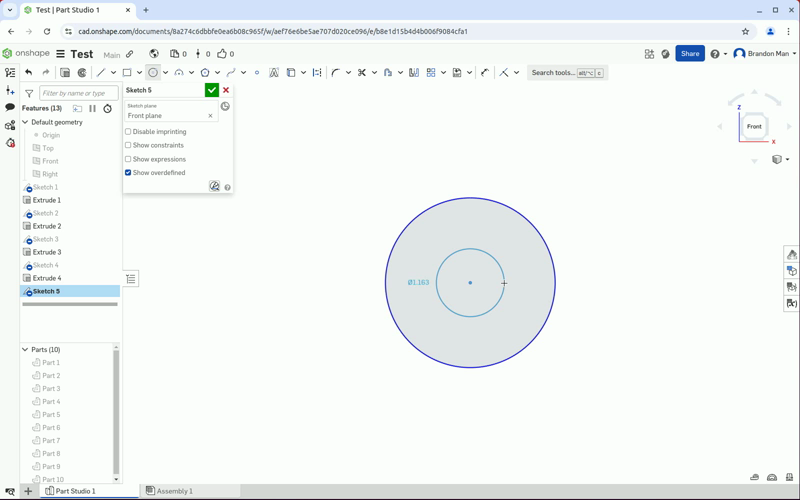
click(504, 282)
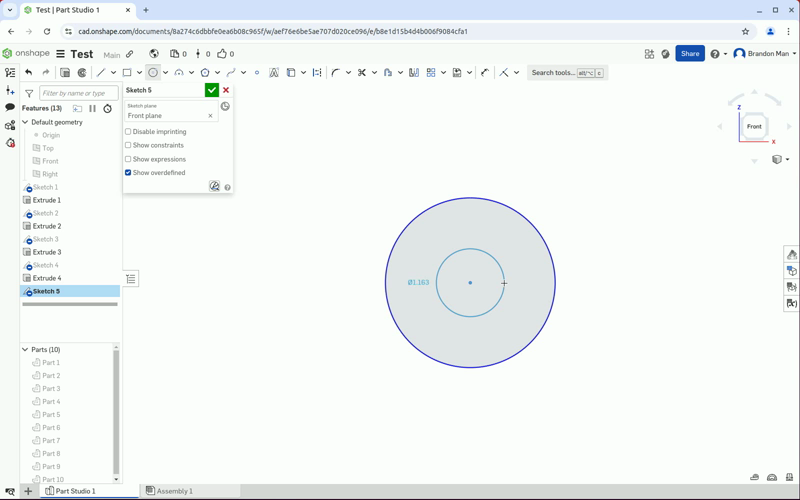
scroll(-6)
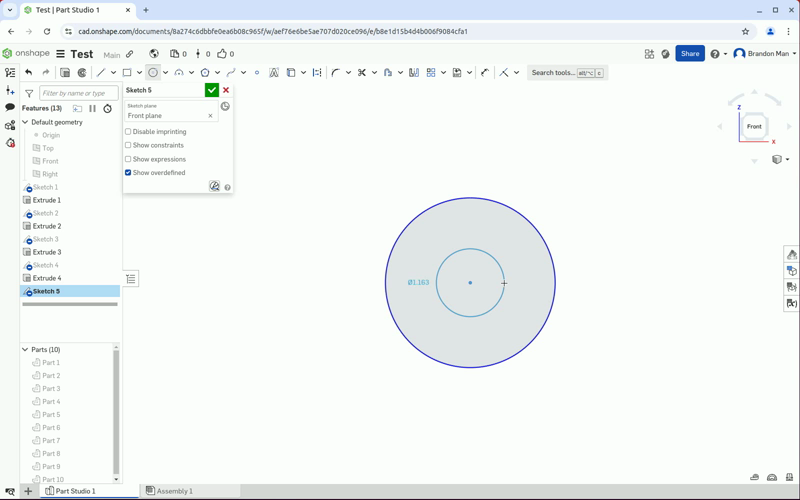
scroll(-6)
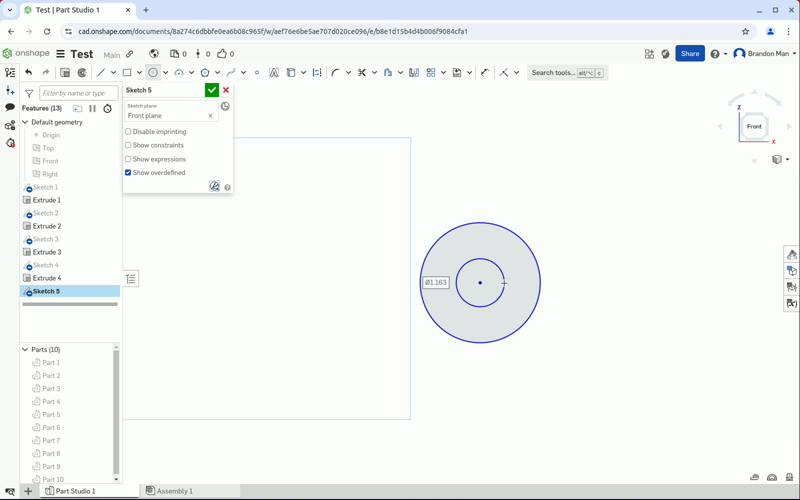
scroll(-6)
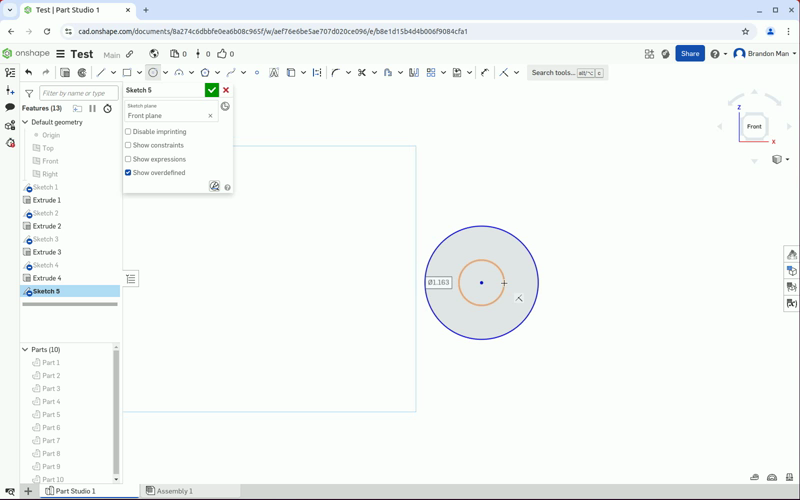
scroll(-6)
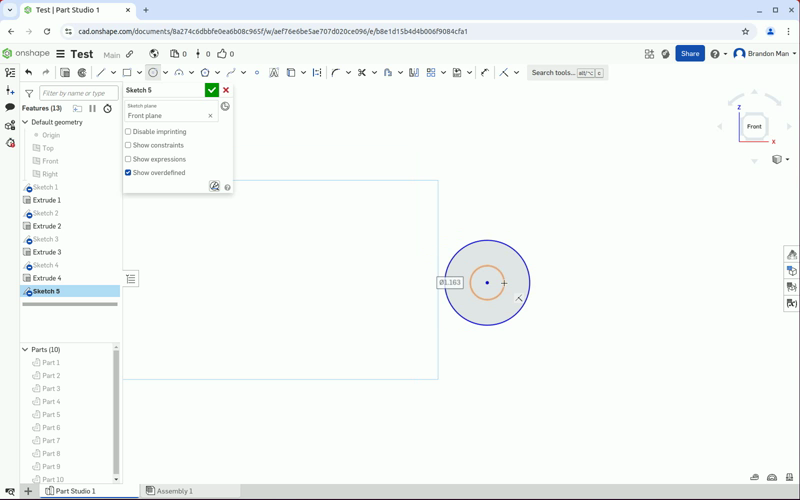
scroll(-6)
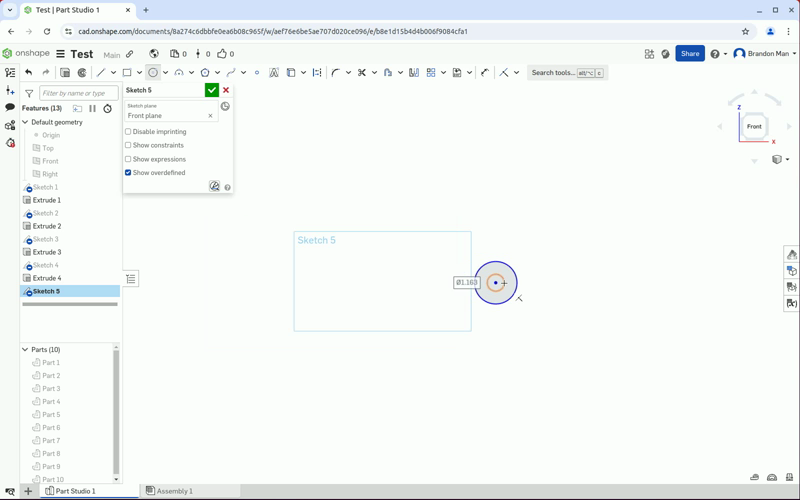
scroll(-6)
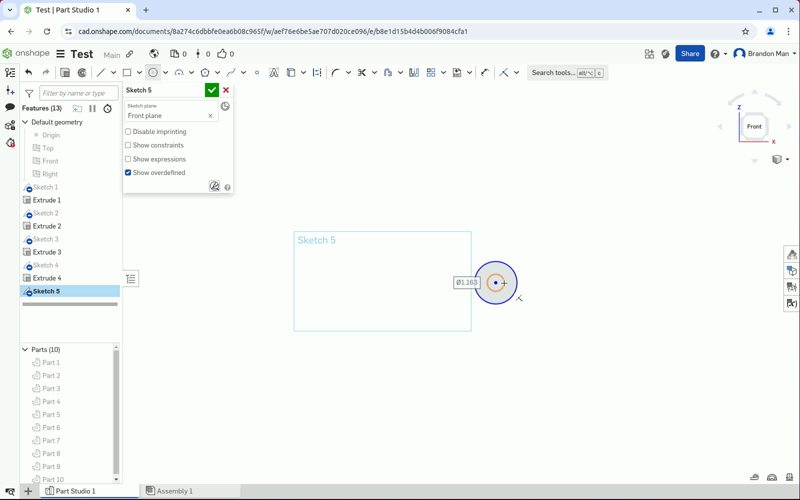
scroll(-6)
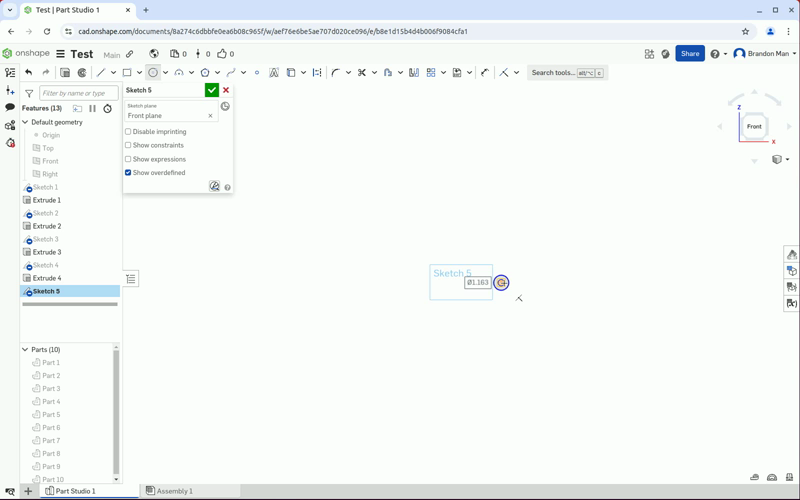
key(esc)
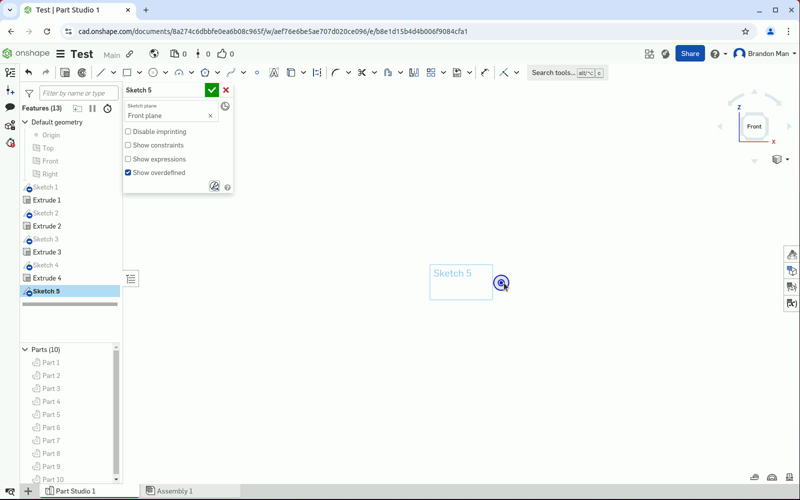
mouse_move(496, 277)
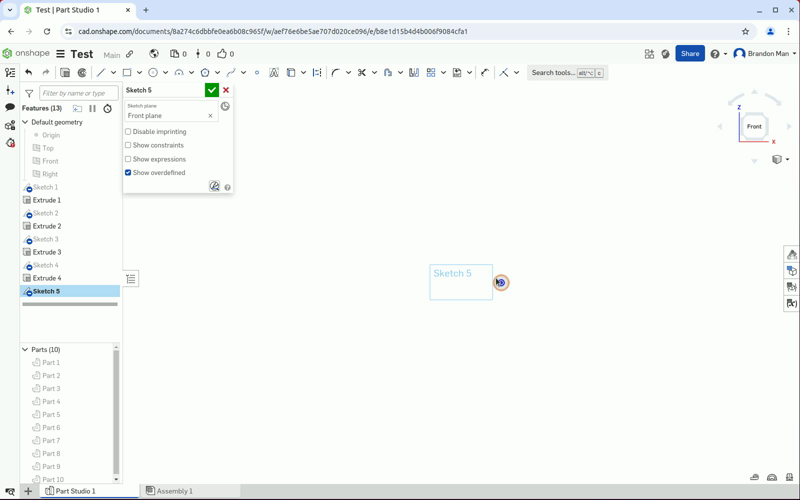
scroll(6)
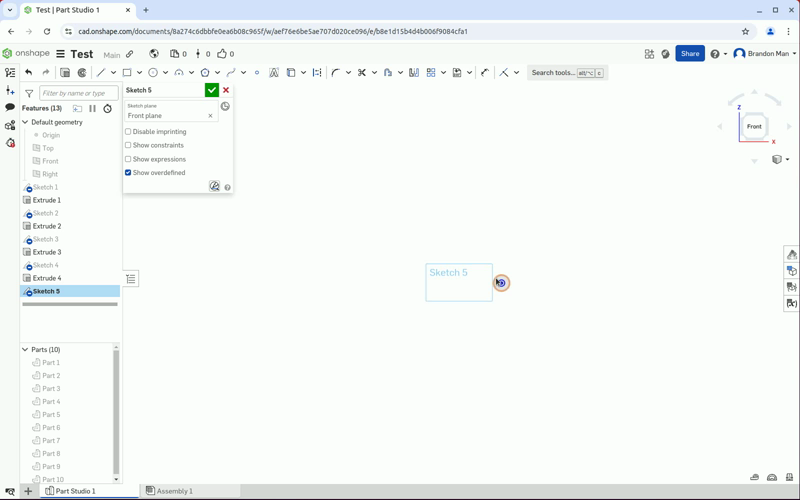
scroll(6)
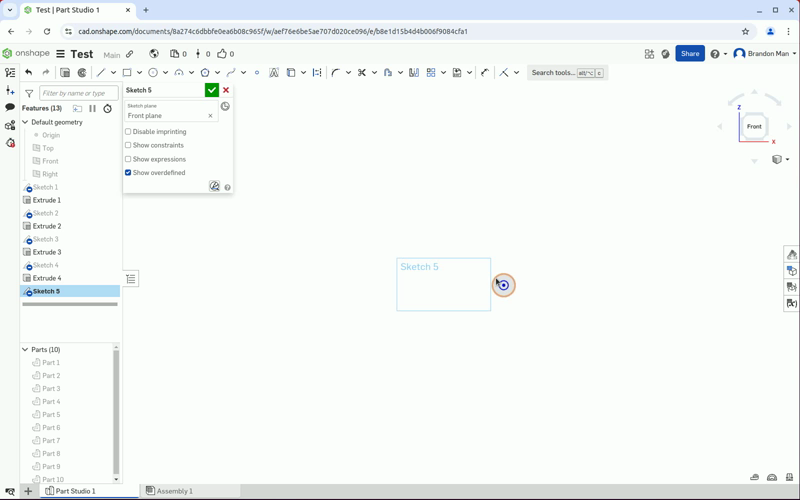
scroll(6)
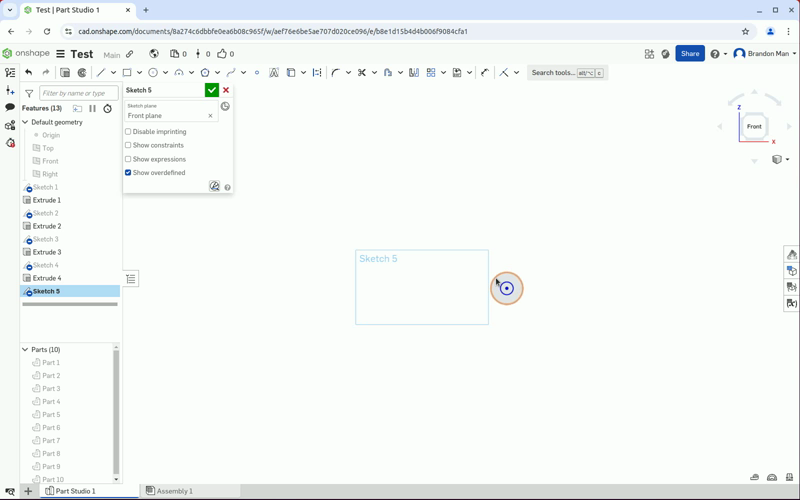
scroll(6)
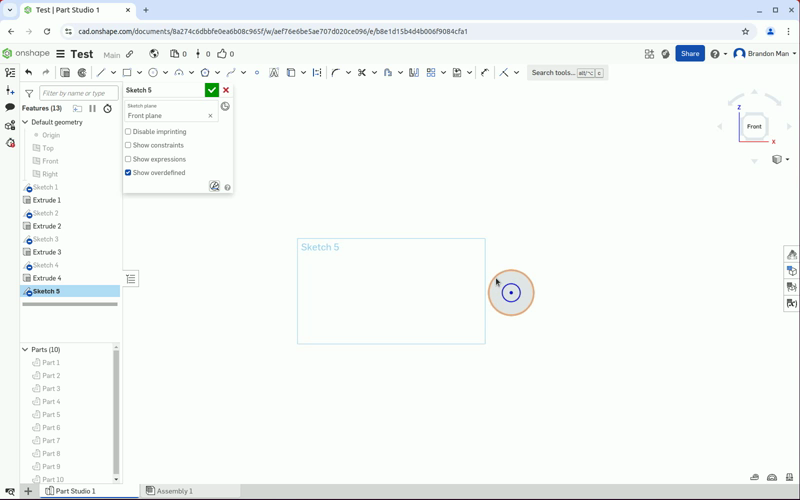
scroll(6)
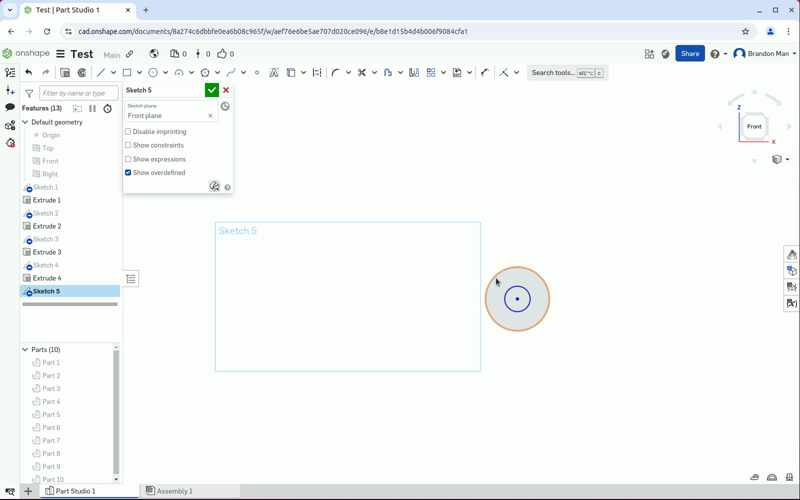
scroll(6)
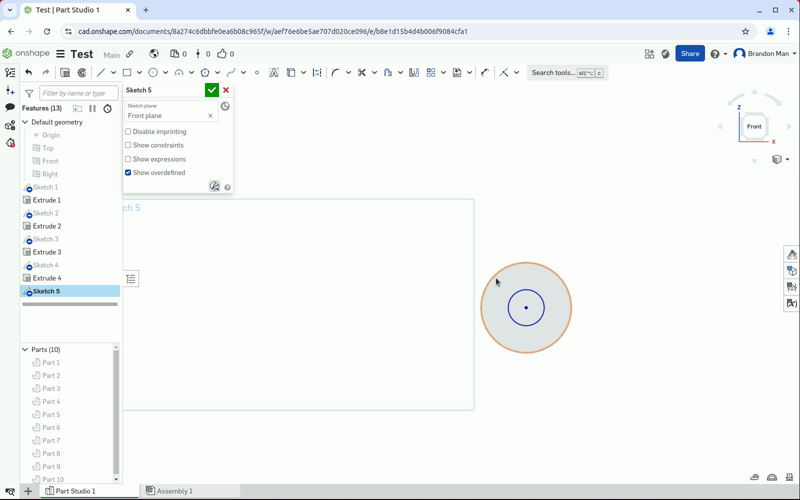
scroll(6)
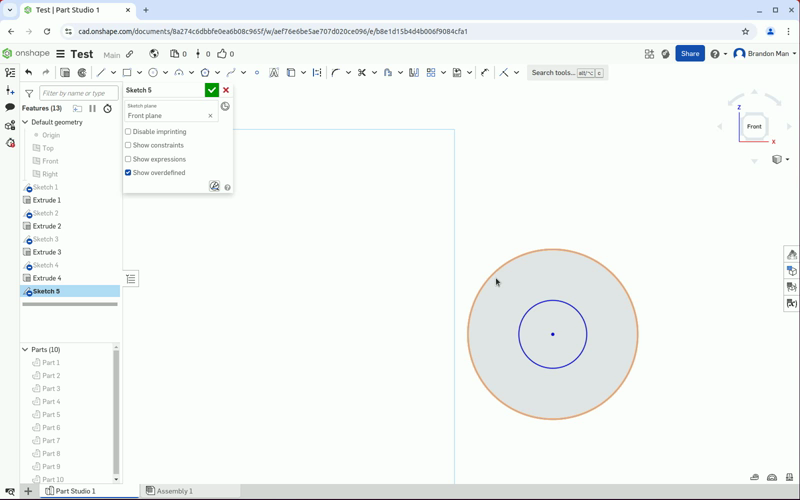
click(496, 277)
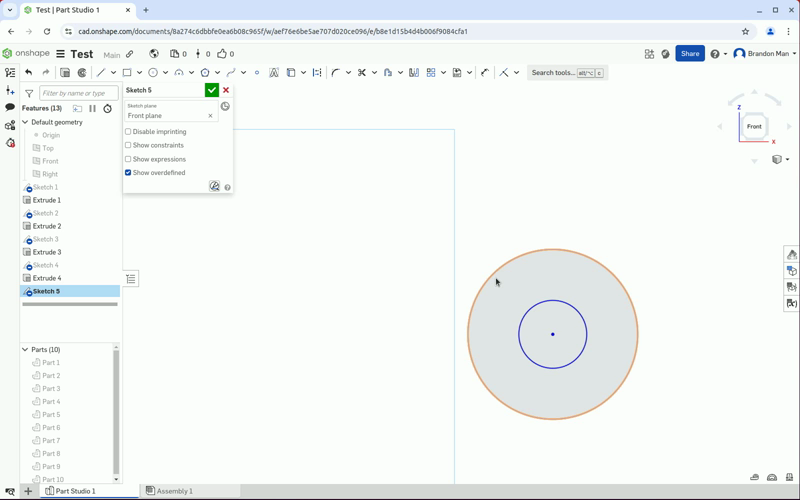
scroll(-6)
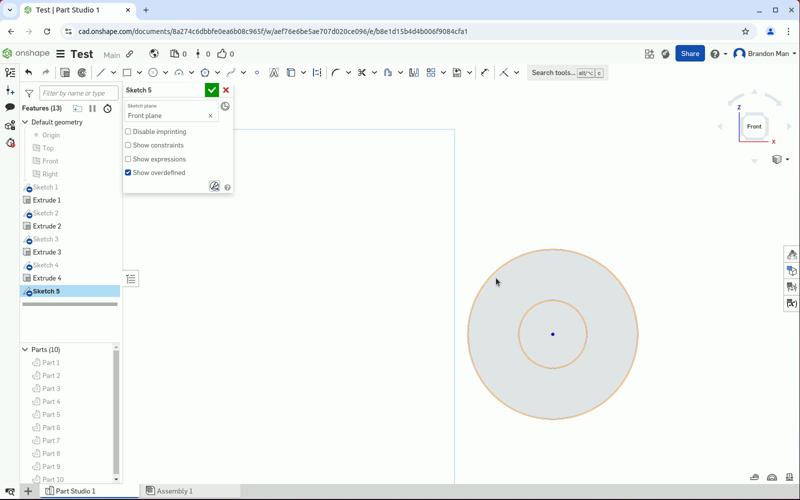
scroll(-6)
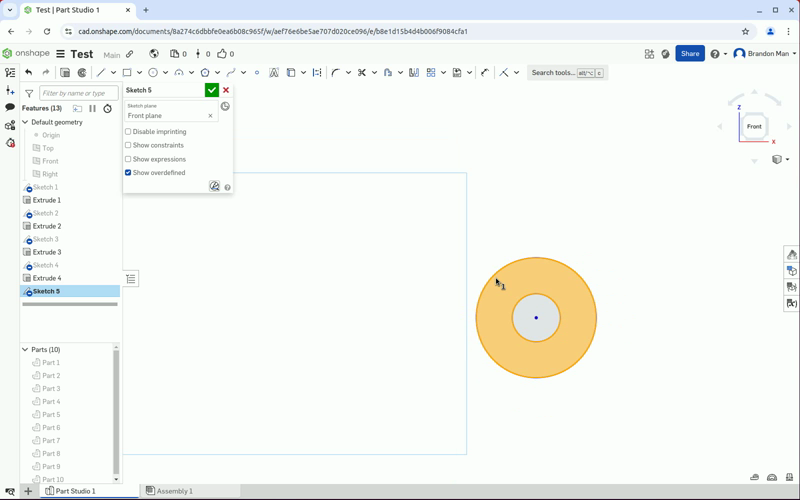
scroll(-6)
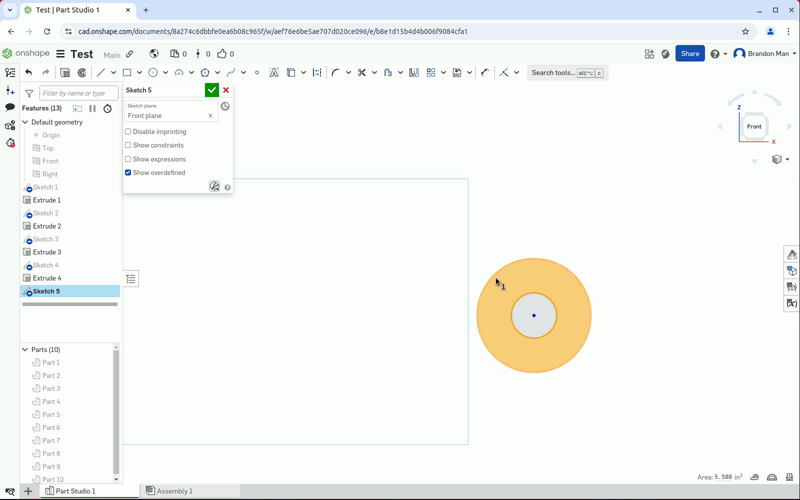
scroll(-6)
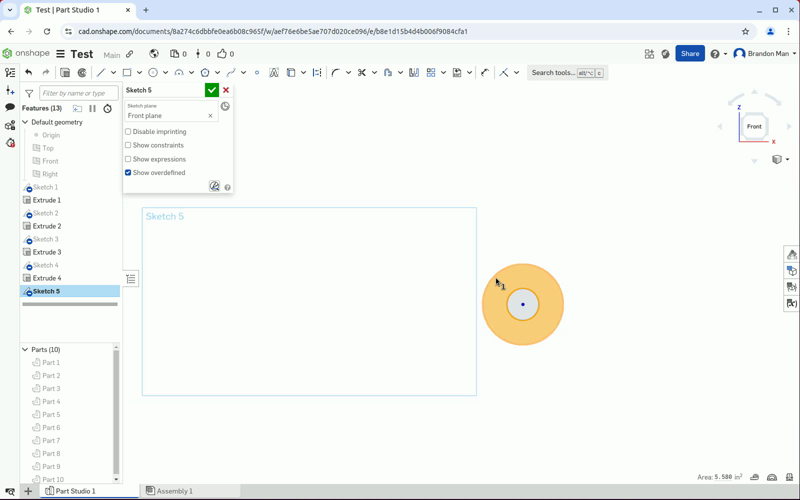
scroll(-6)
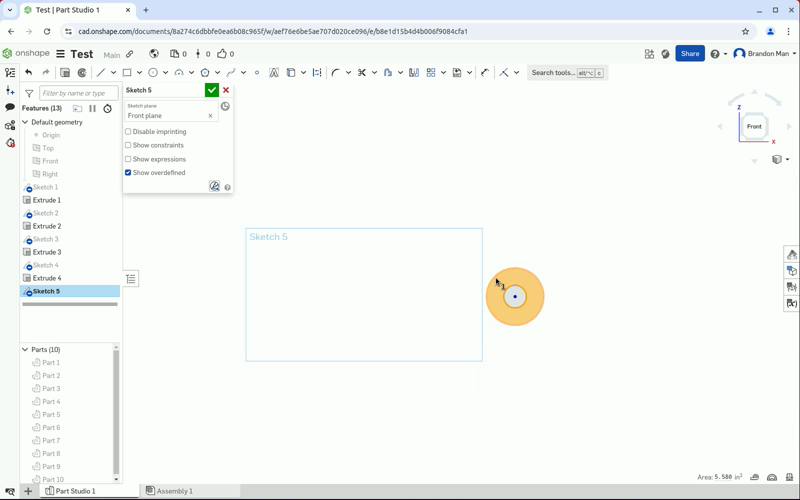
scroll(-6)
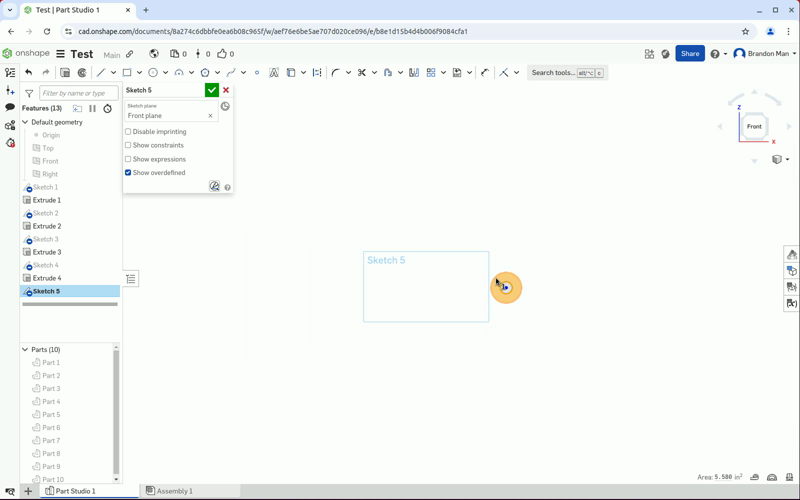
scroll(-6)
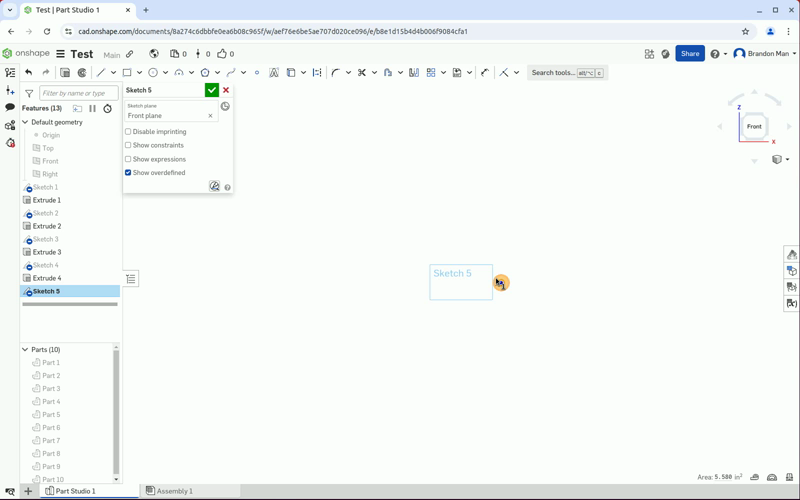
mouse_move(69, 352)
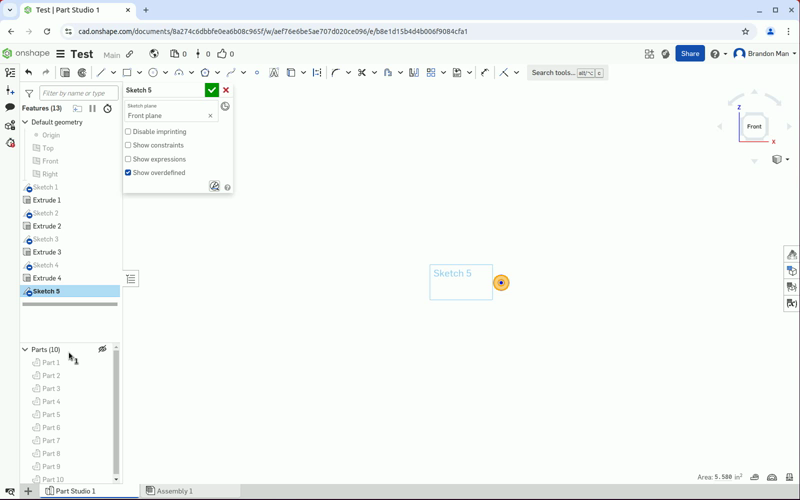
key(shift+y)
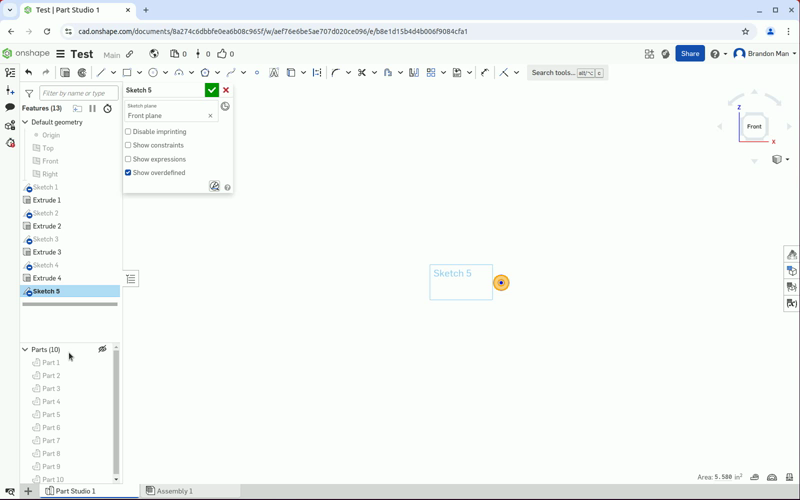
key(shift+e)
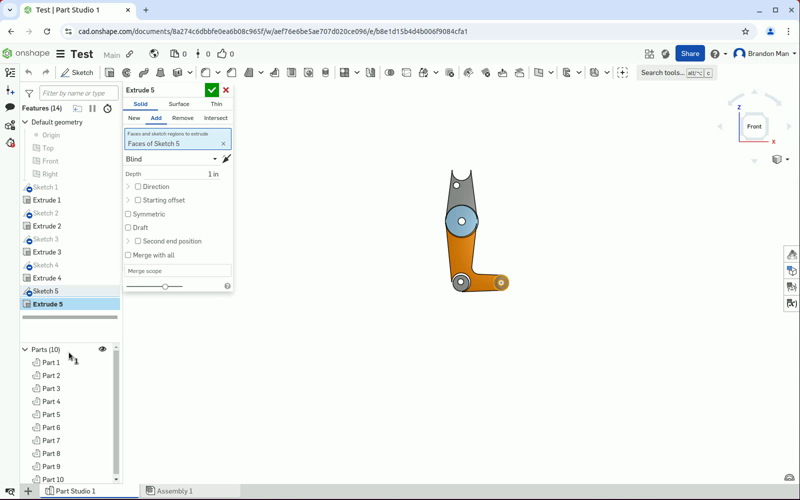
mouse_move(143, 106)
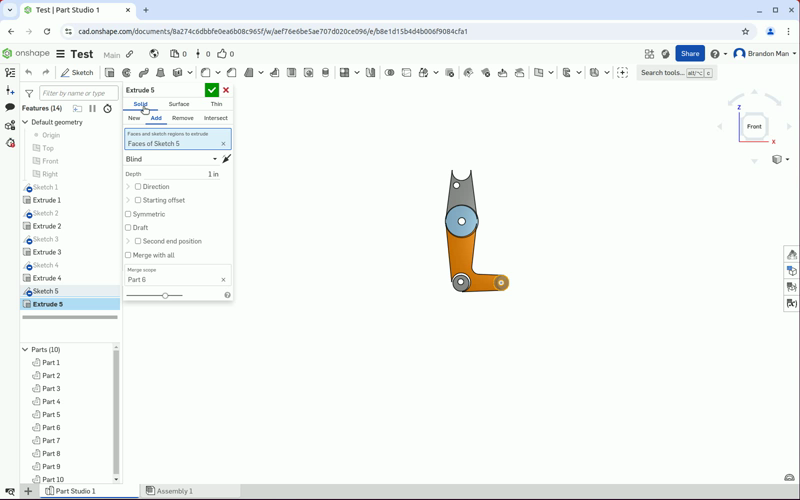
click(143, 106)
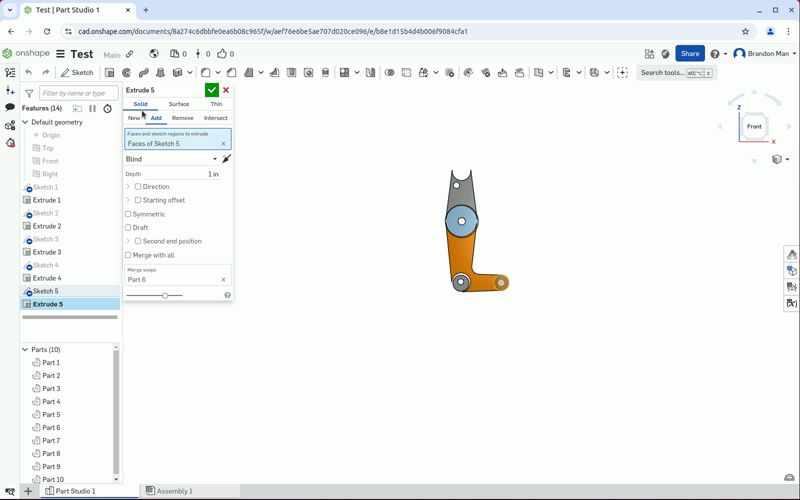
mouse_move(137, 120)
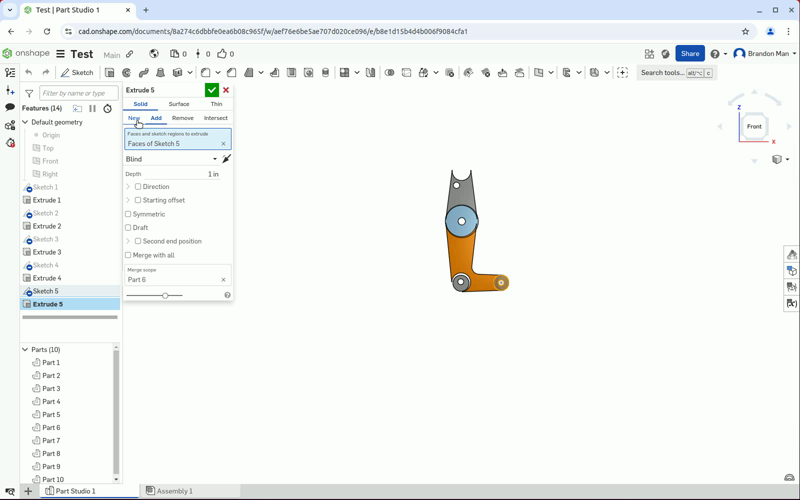
click(137, 120)
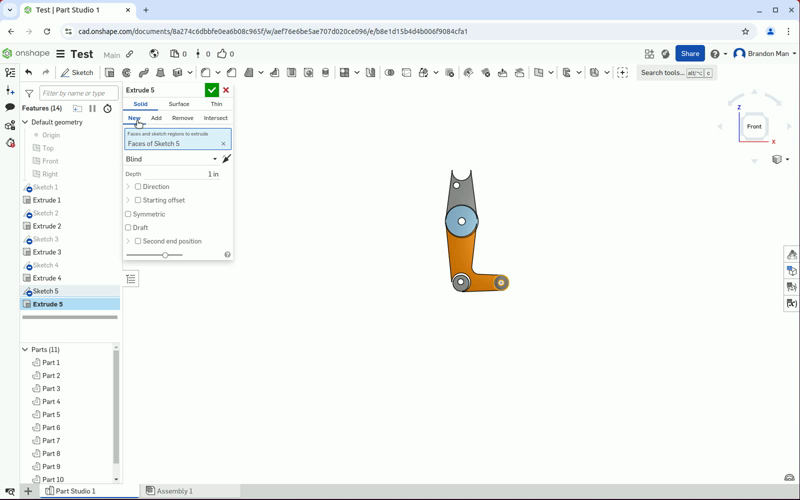
key(tab, 4)
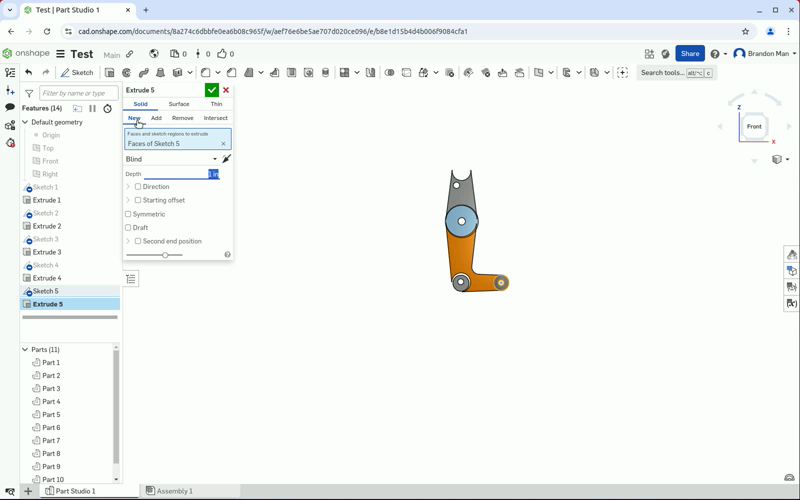
text(0.481)
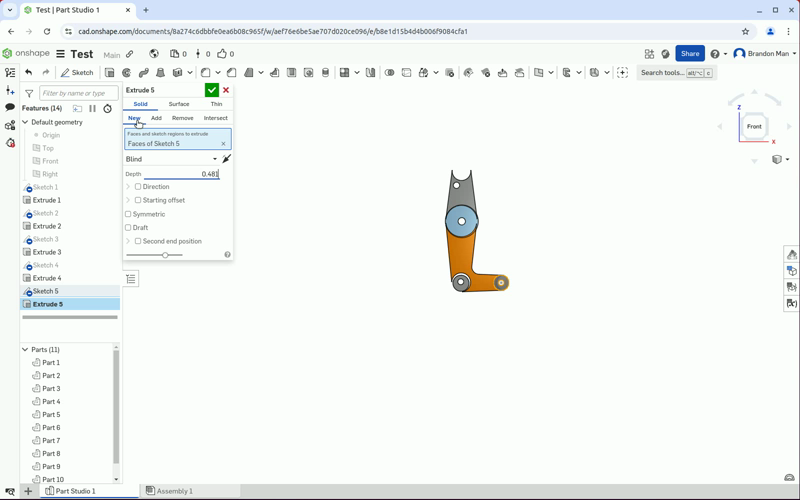
key(enter)
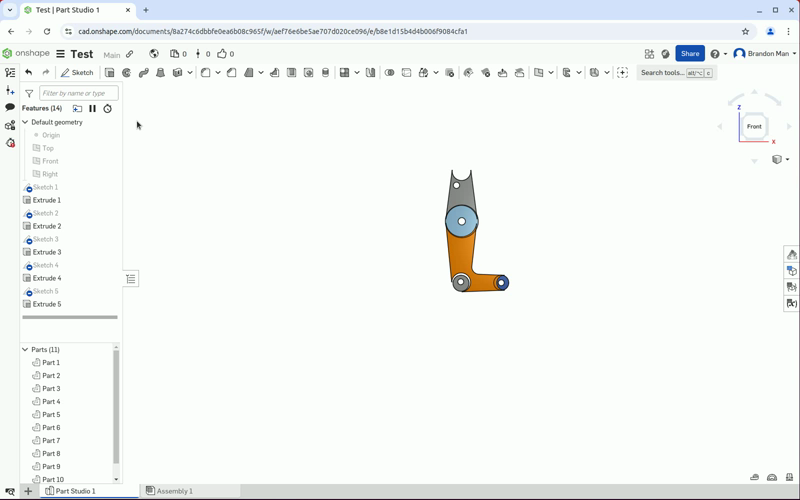
key(shift+h)
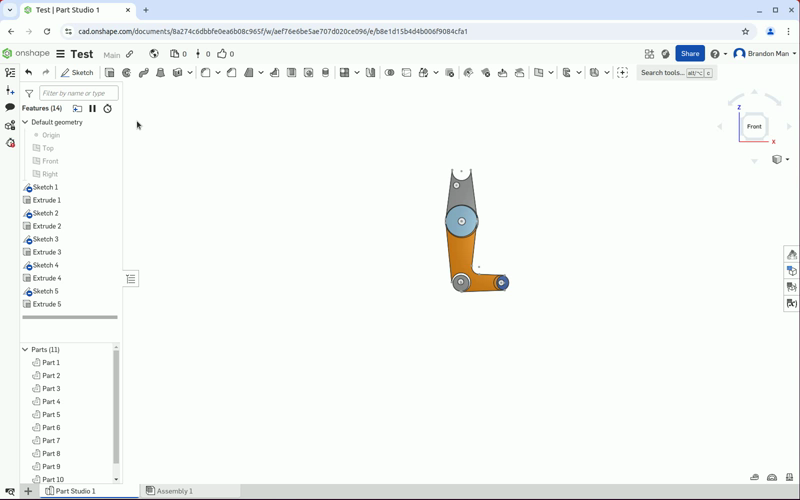
key(shift+h)
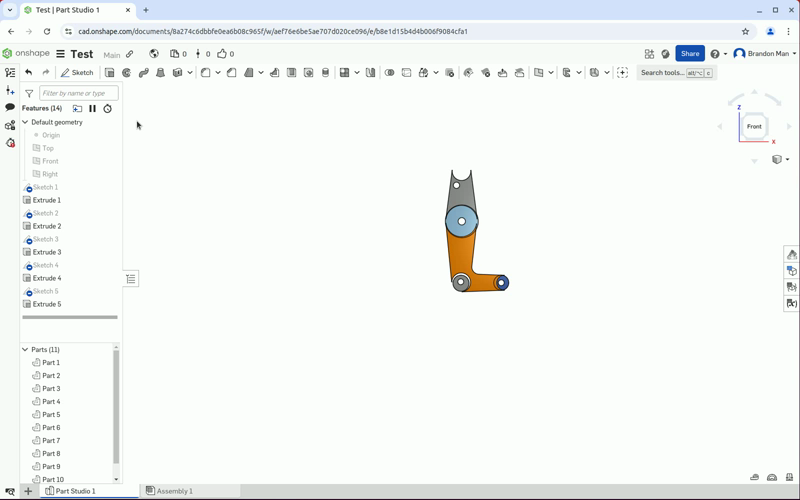
mouse_move(73, 189)
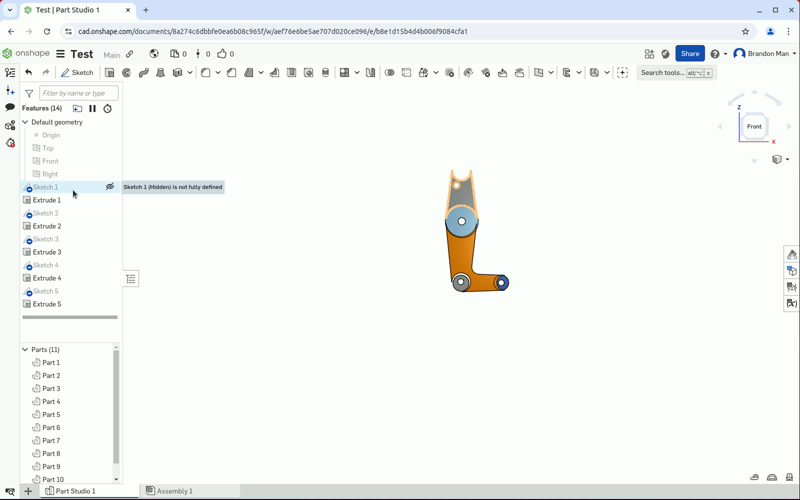
click(73, 189)
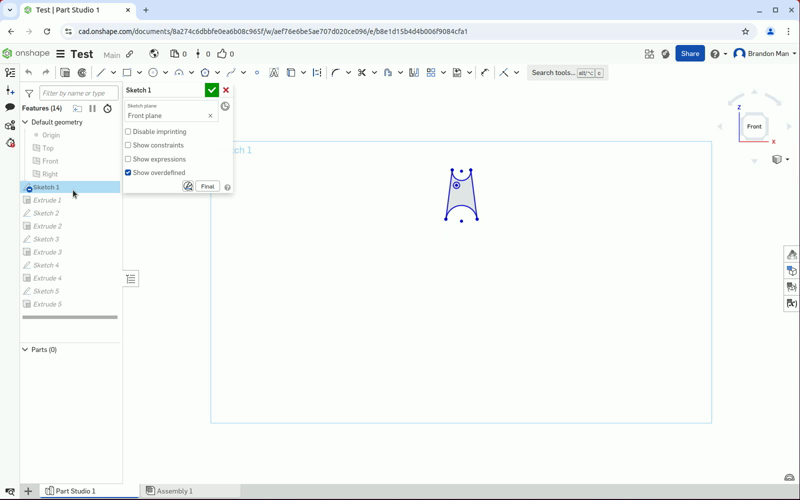
mouse_move(229, 92)
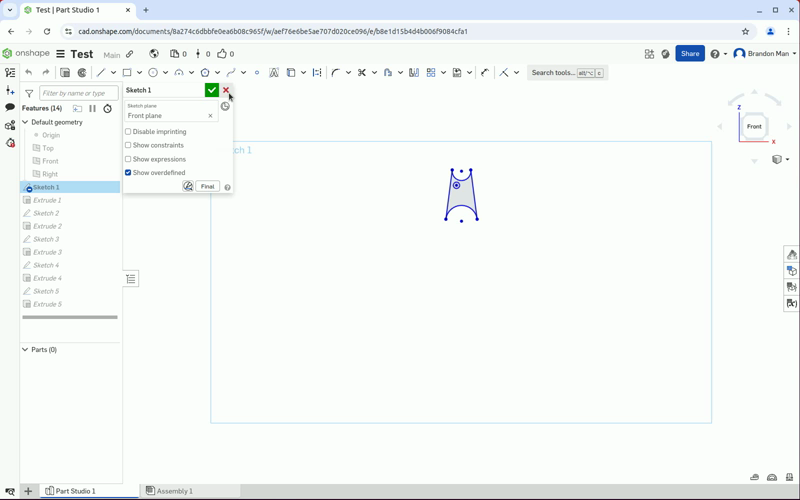
click(229, 92)
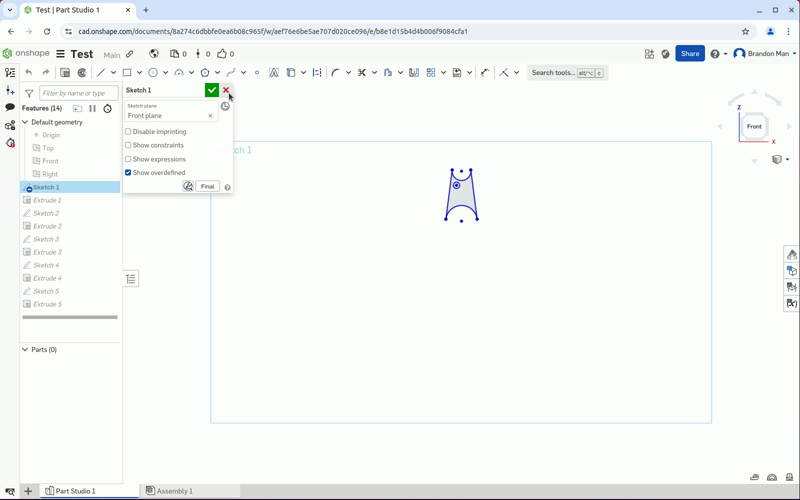
key(shift+s)
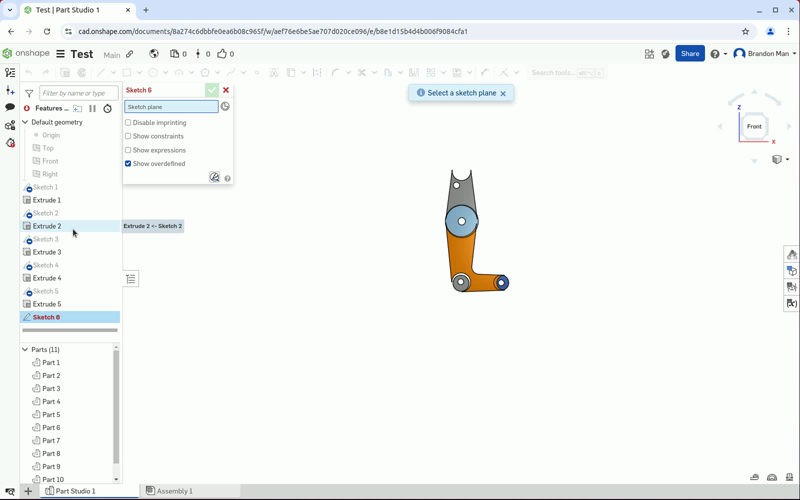
scroll(3)
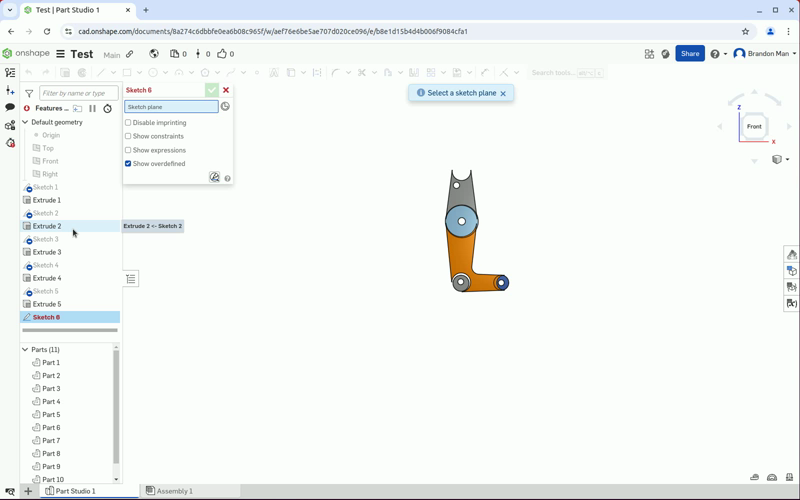
mouse_move(73, 163)
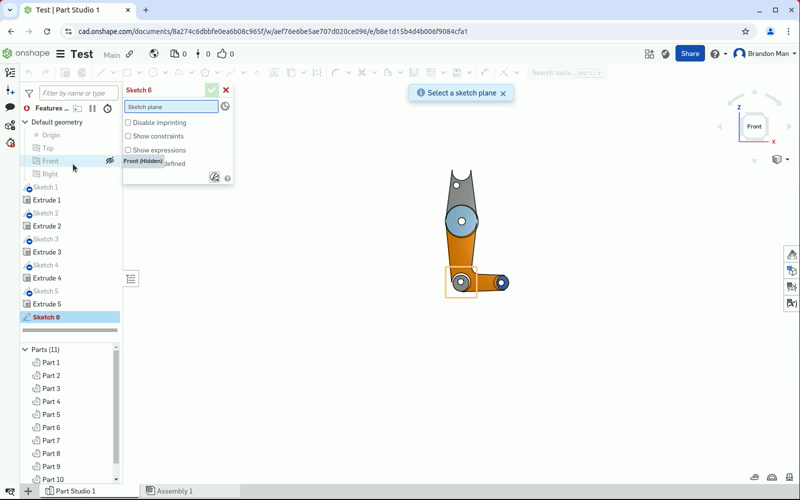
click(73, 163)
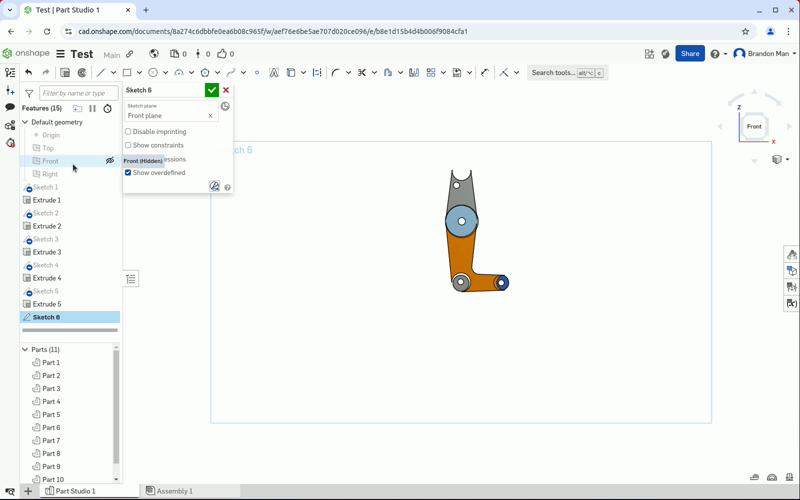
mouse_move(69, 352)
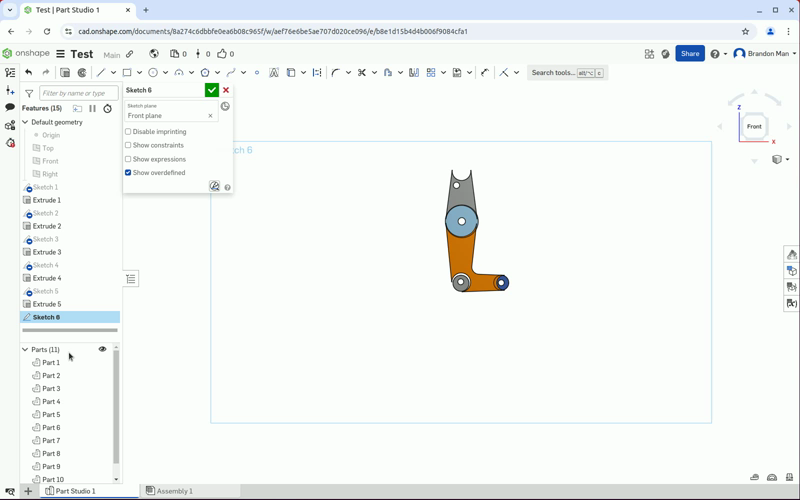
key(y)
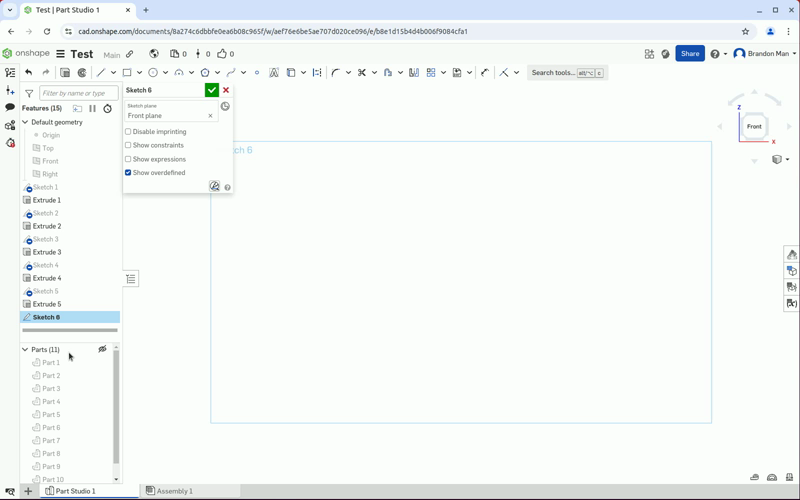
key(c)
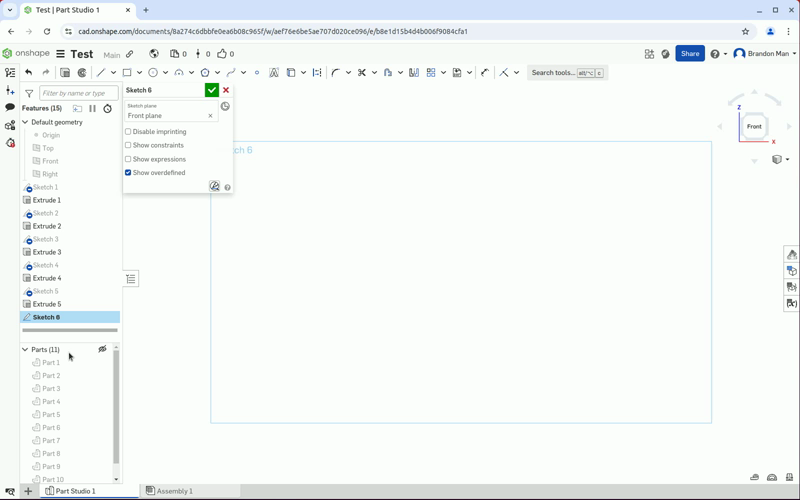
key_down(shift)
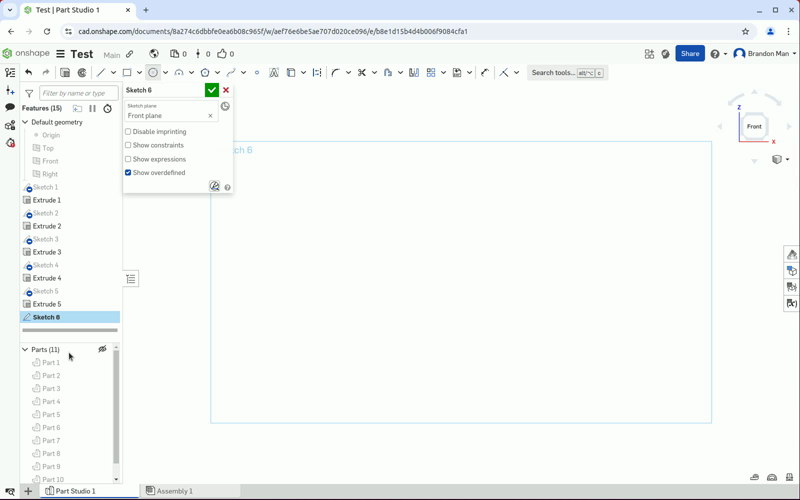
mouse_move(461, 178)
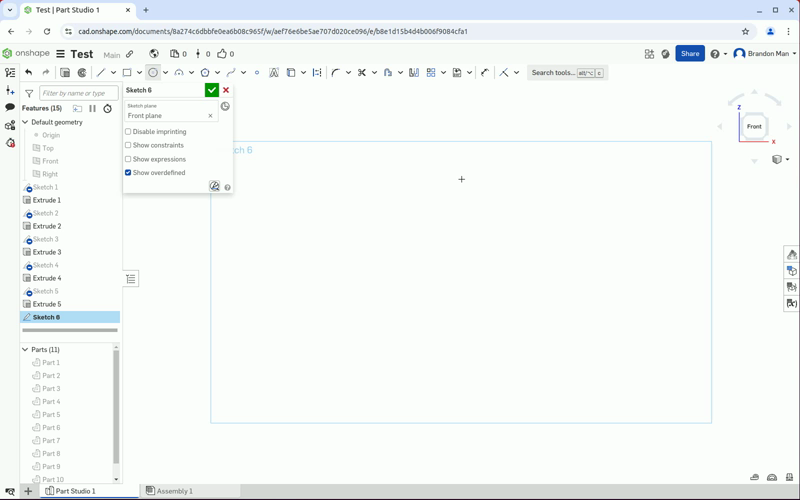
click(461, 178)
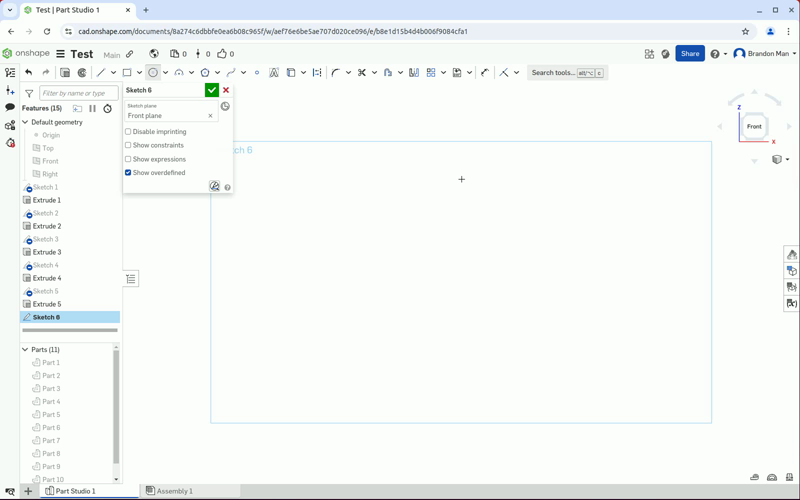
key_up(shift)
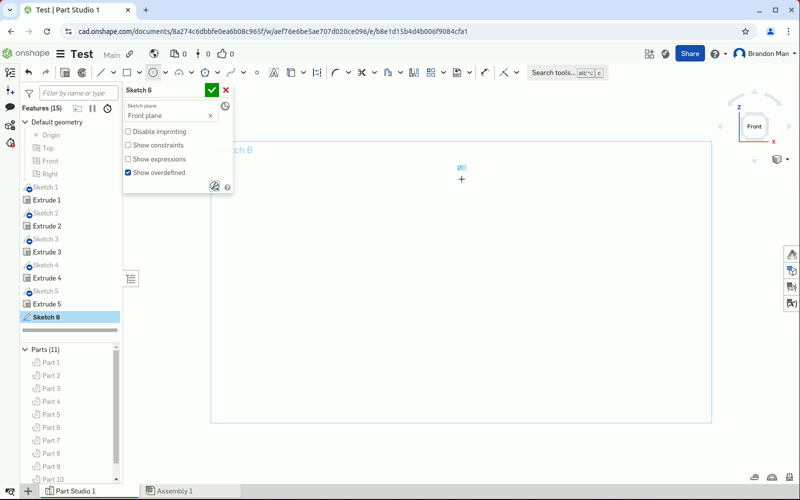
mouse_move(471, 178)
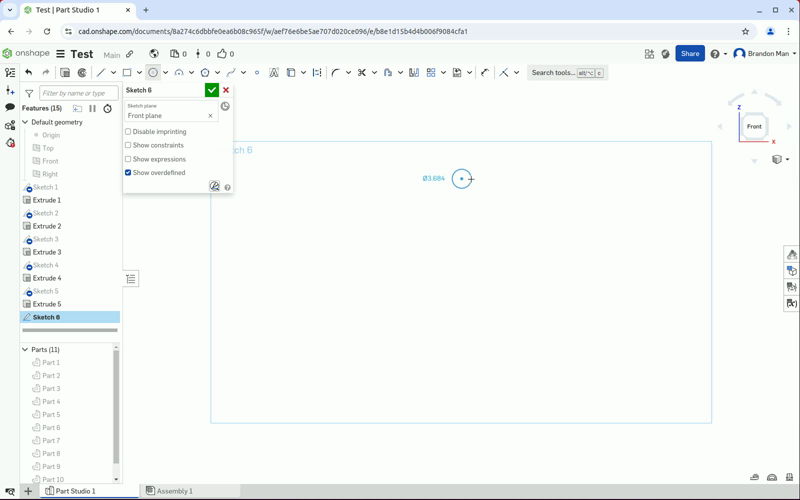
click(471, 178)
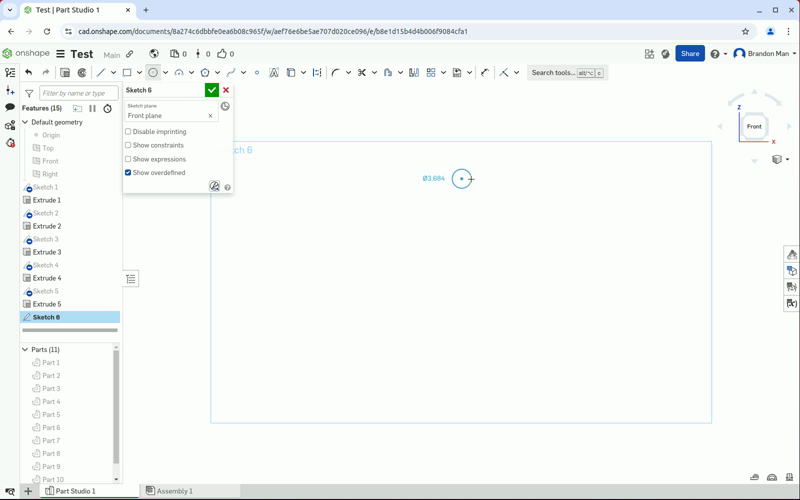
key(esc)
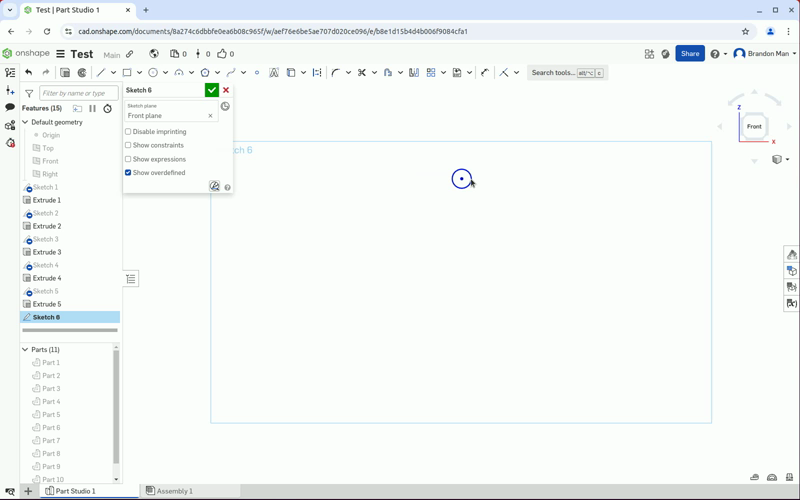
key(c)
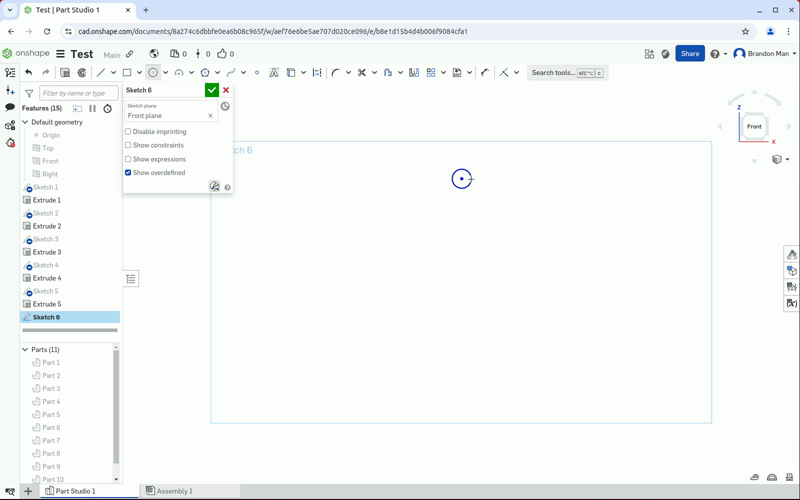
key_down(shift)
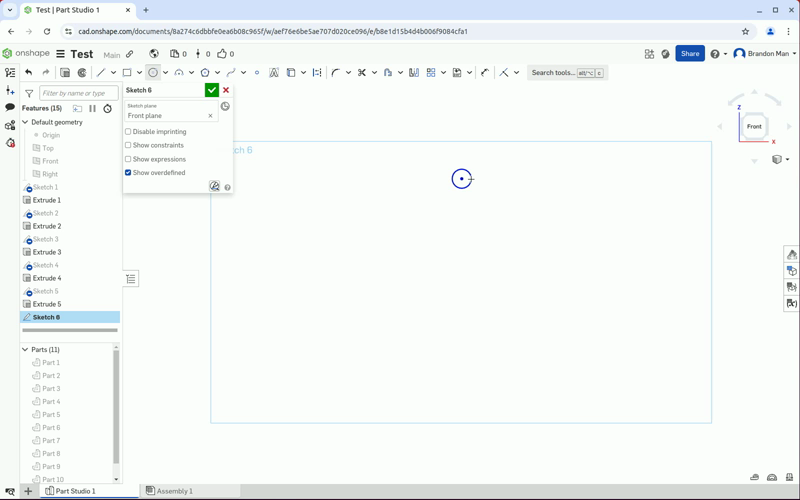
mouse_move(461, 178)
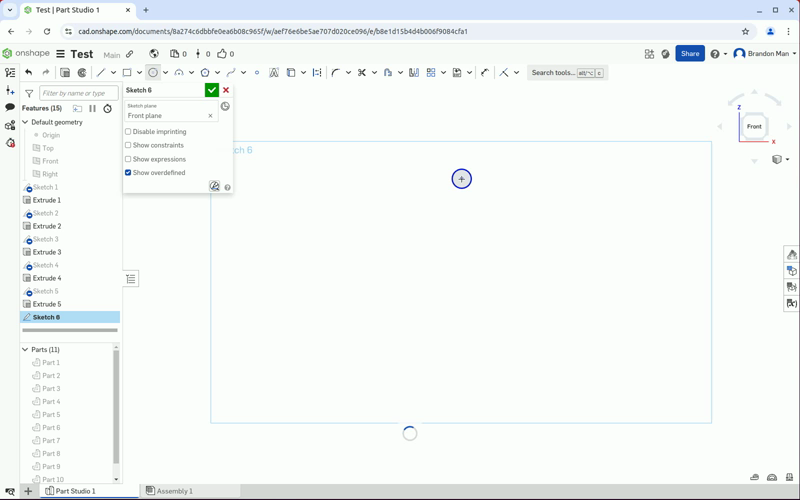
click(461, 178)
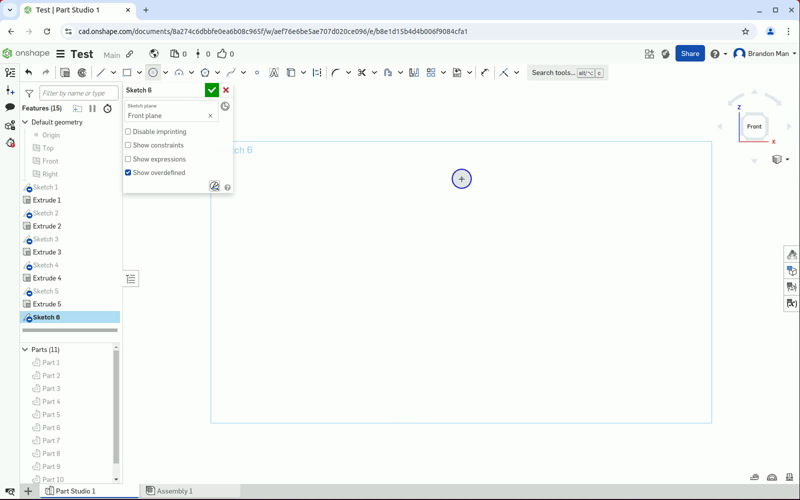
key_up(shift)
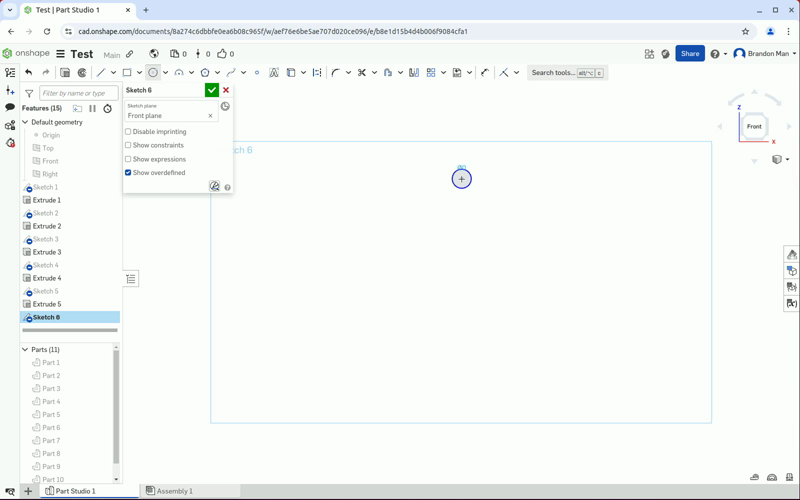
mouse_move(464, 178)
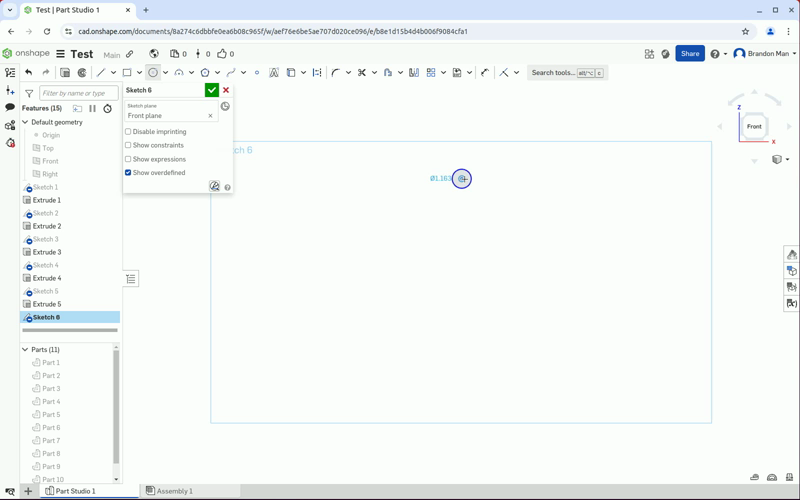
scroll(6)
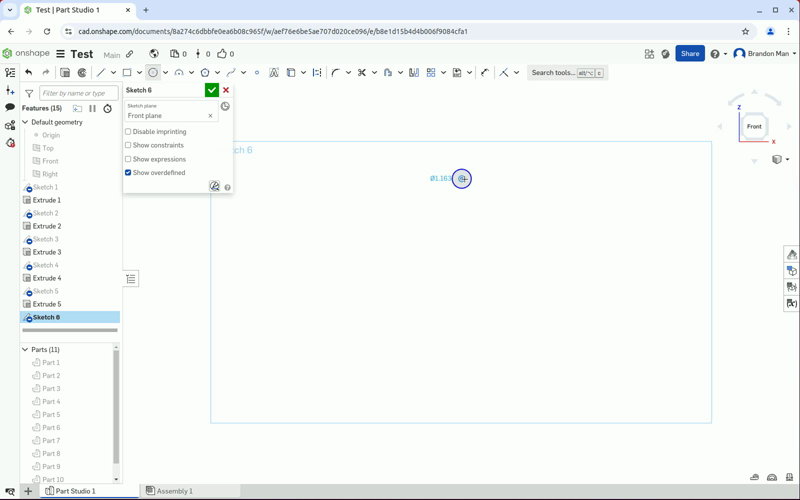
scroll(6)
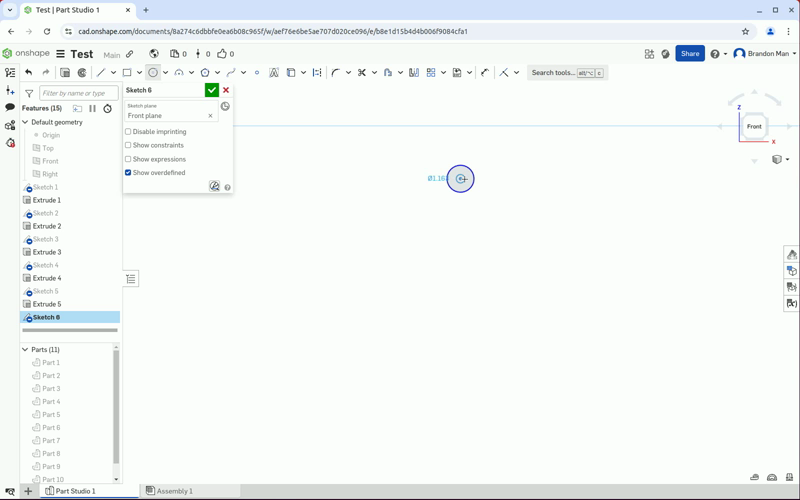
scroll(6)
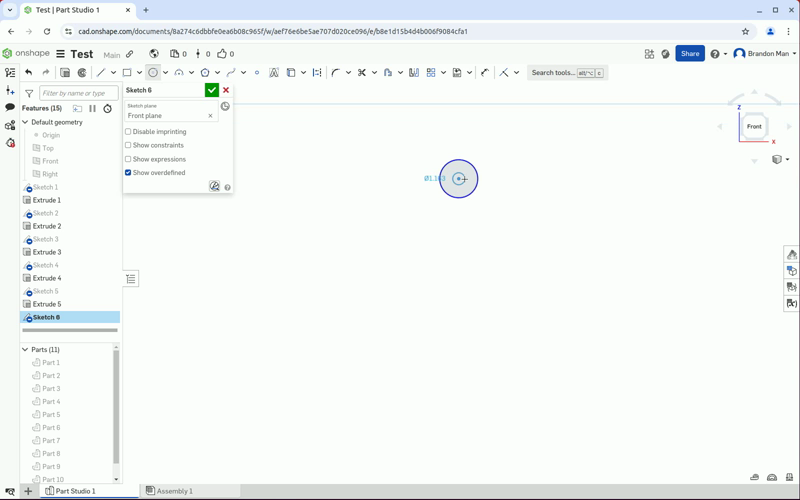
scroll(6)
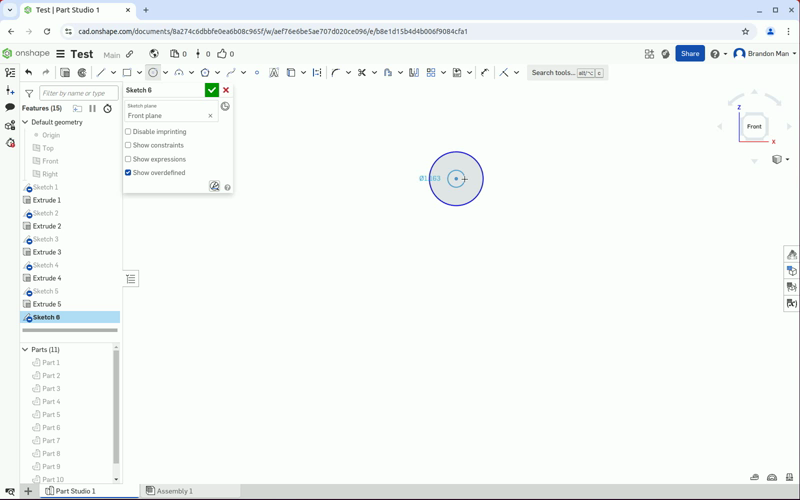
scroll(6)
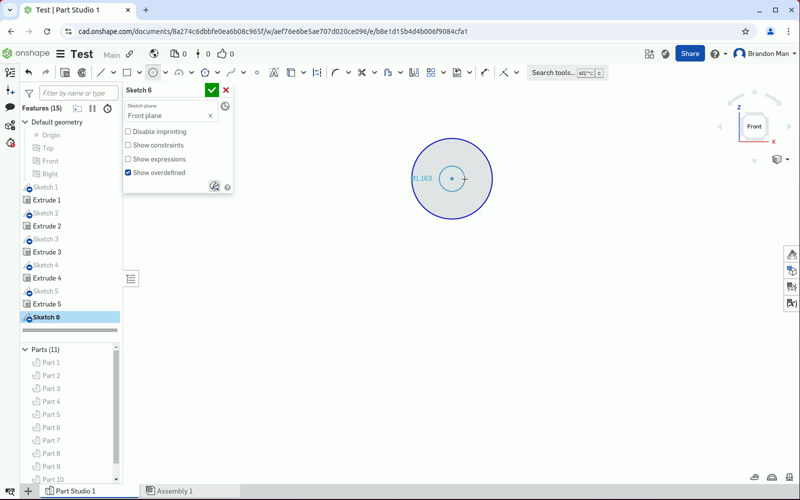
scroll(6)
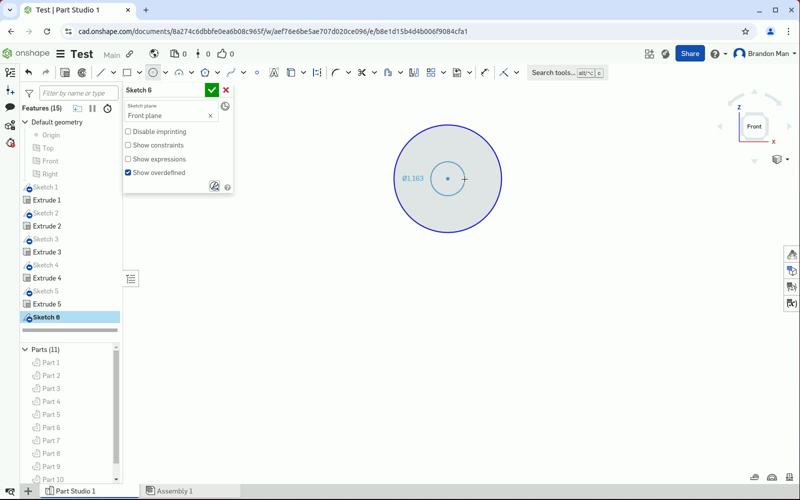
scroll(6)
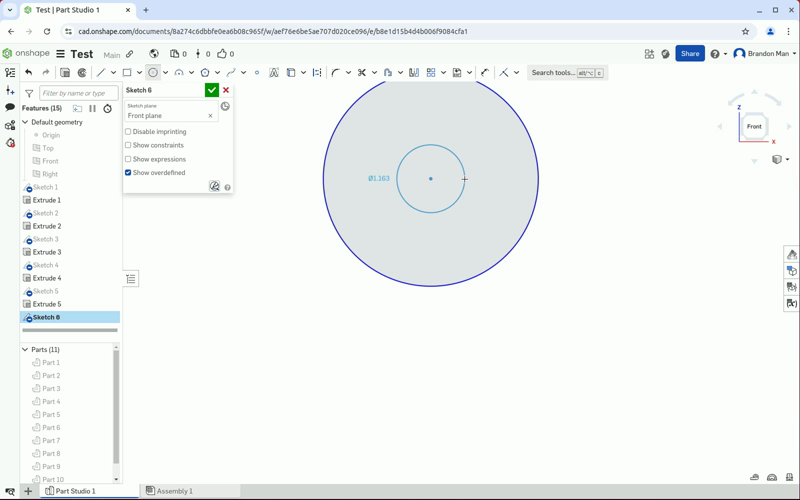
click(464, 178)
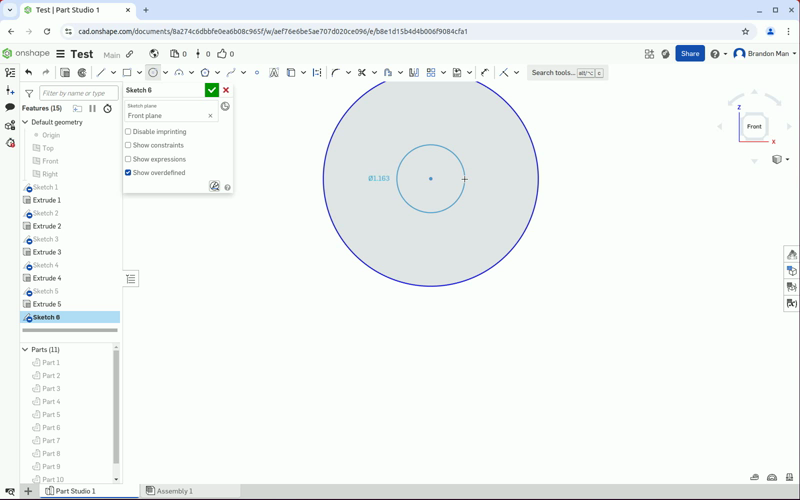
scroll(-6)
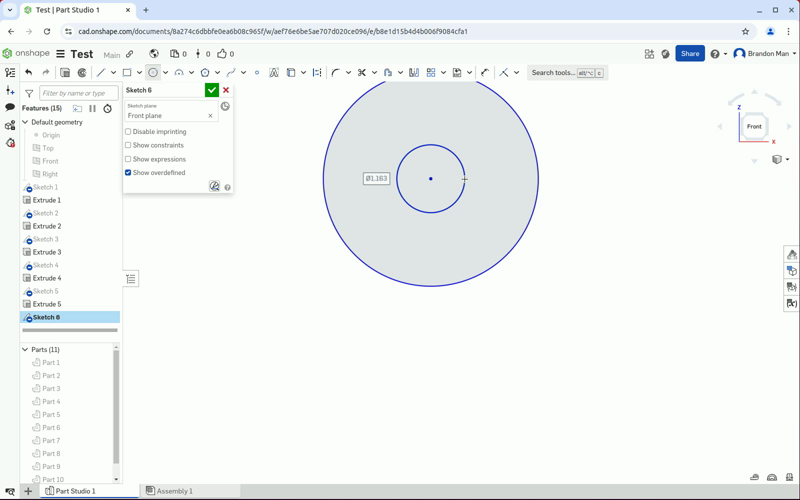
scroll(-6)
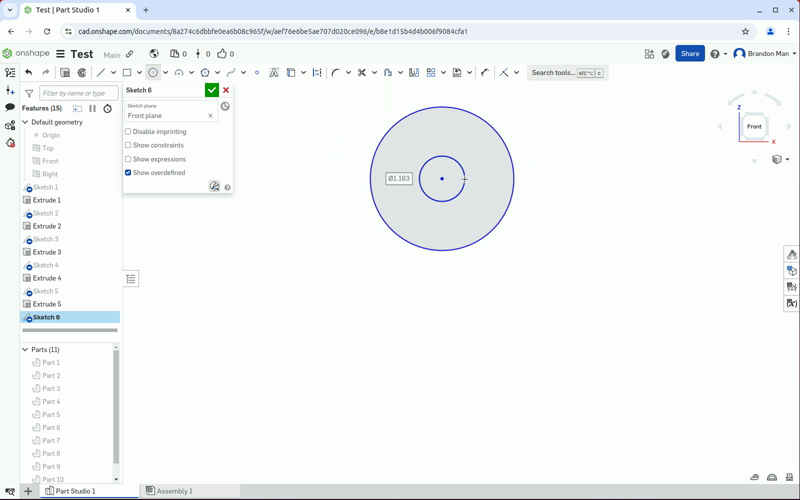
scroll(-6)
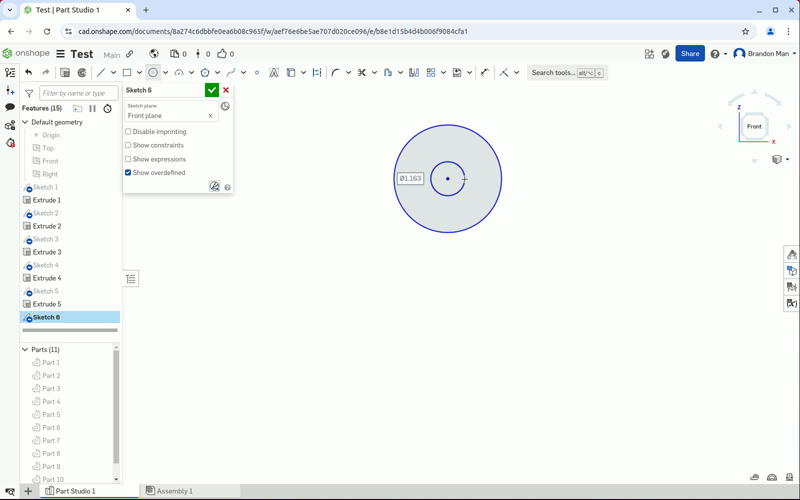
scroll(-6)
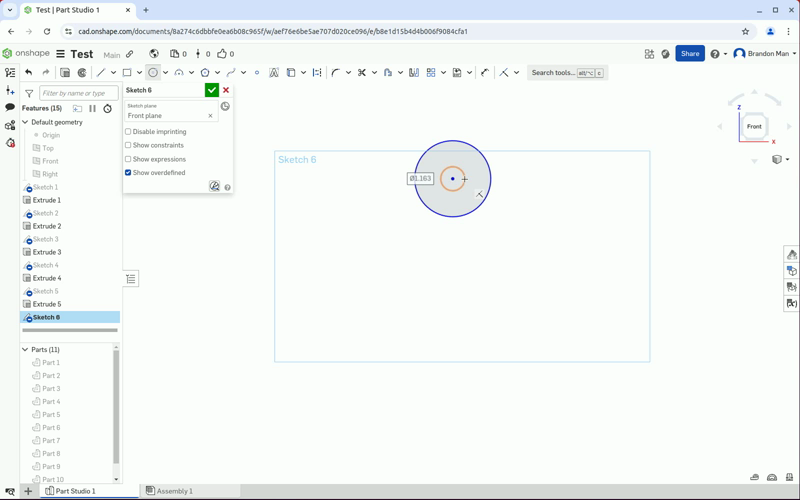
scroll(-6)
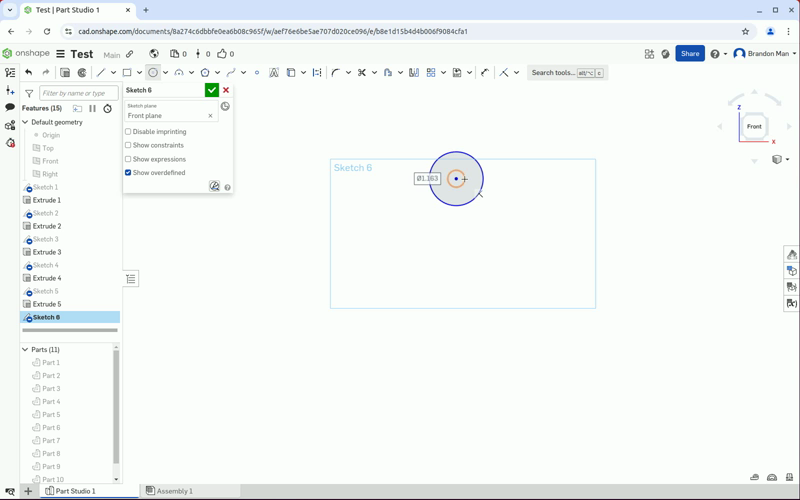
scroll(-6)
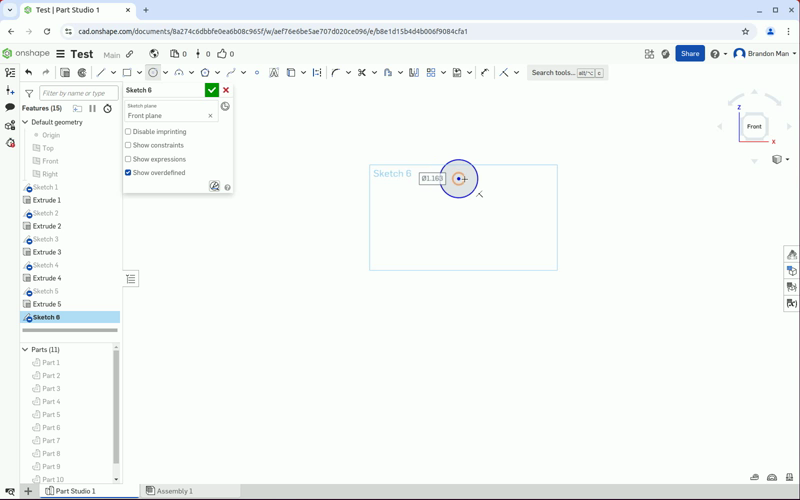
scroll(-6)
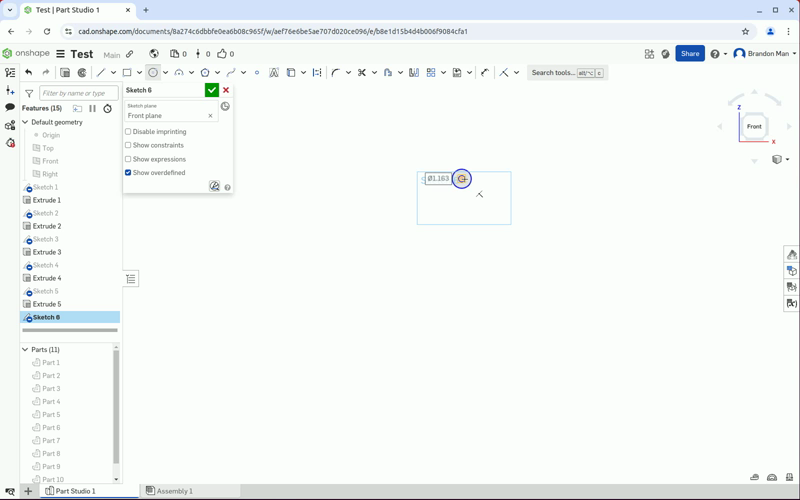
key(esc)
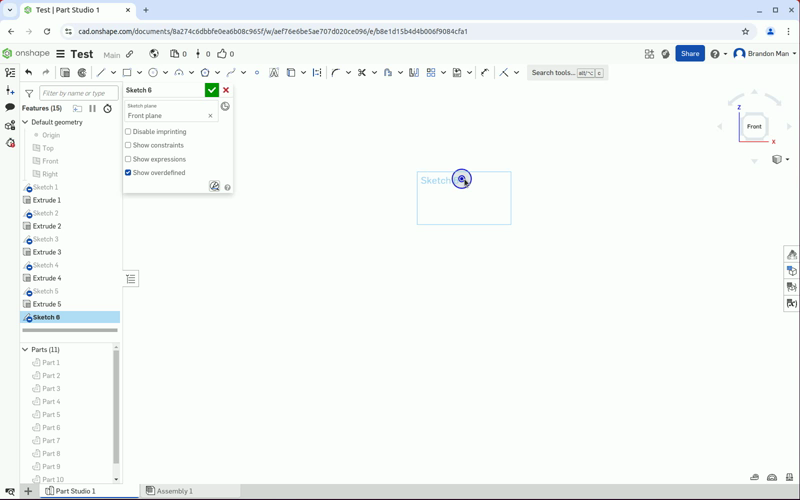
mouse_move(470, 180)
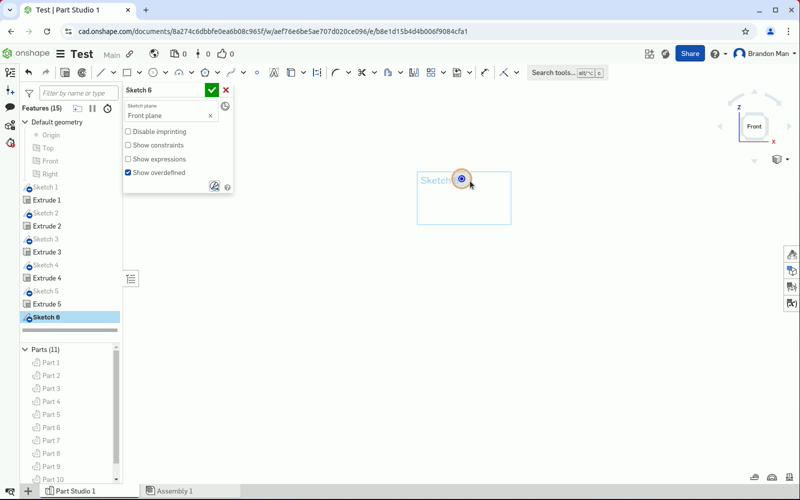
scroll(6)
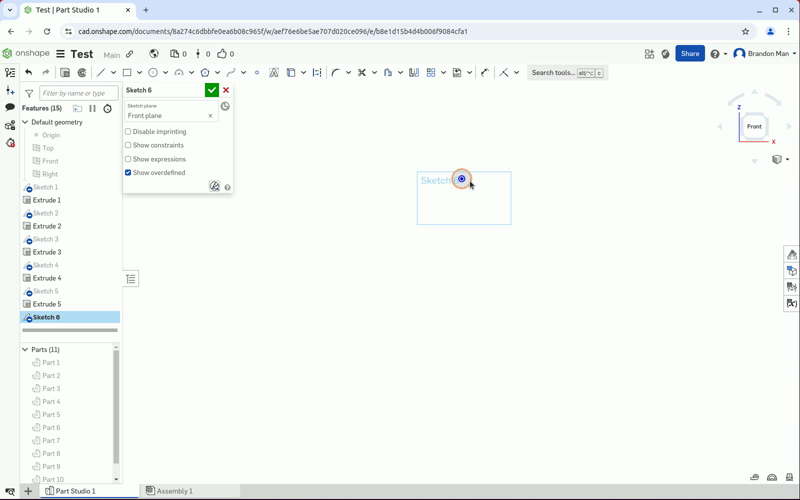
scroll(6)
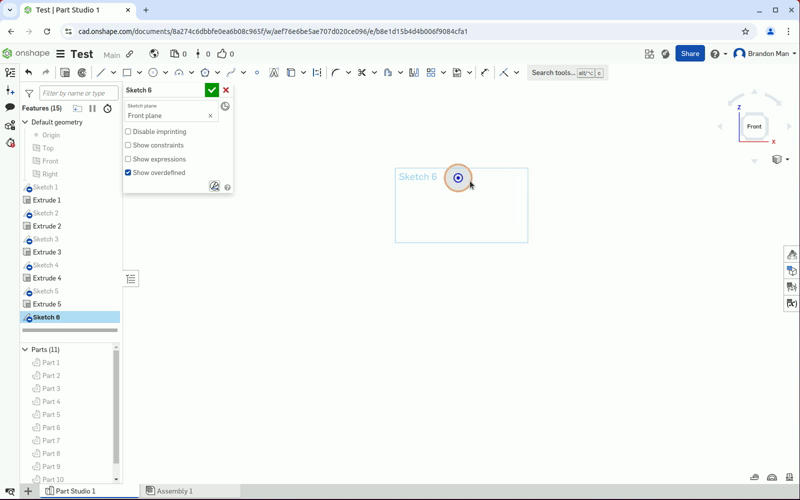
scroll(6)
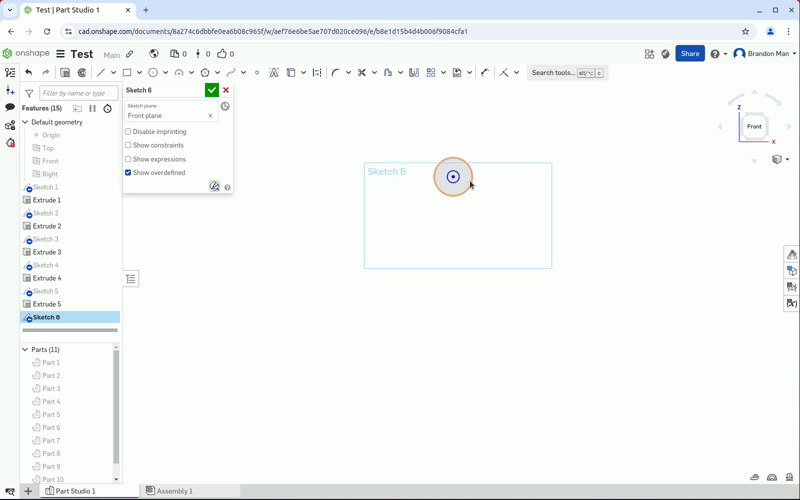
scroll(6)
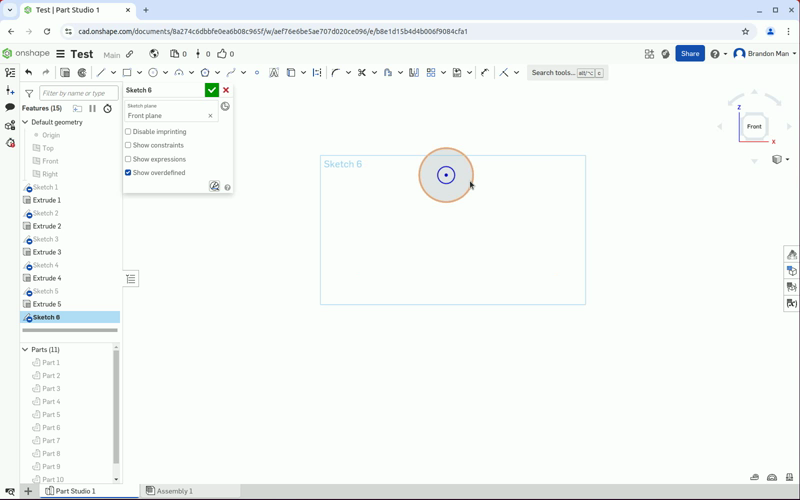
scroll(6)
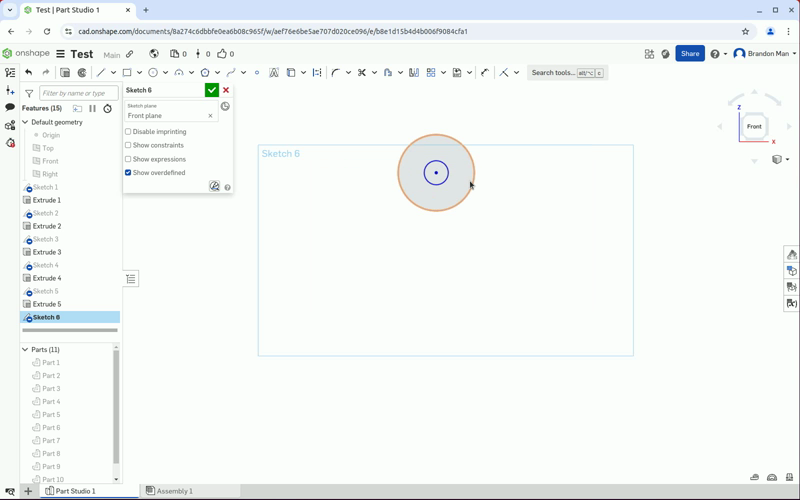
scroll(6)
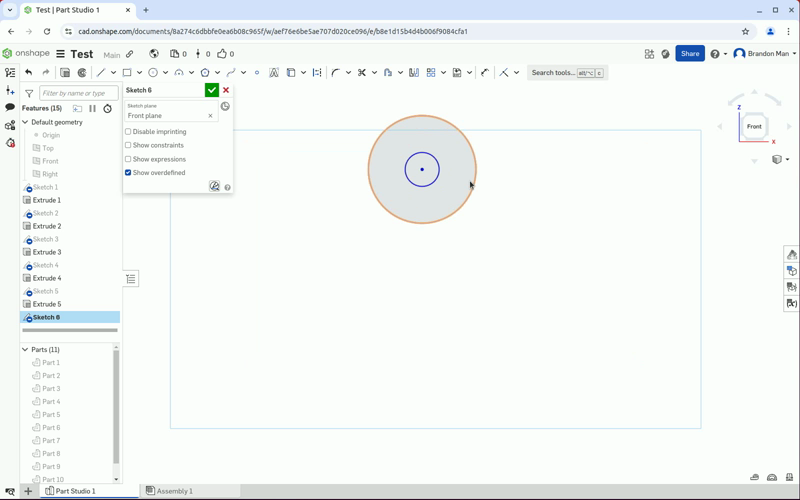
scroll(6)
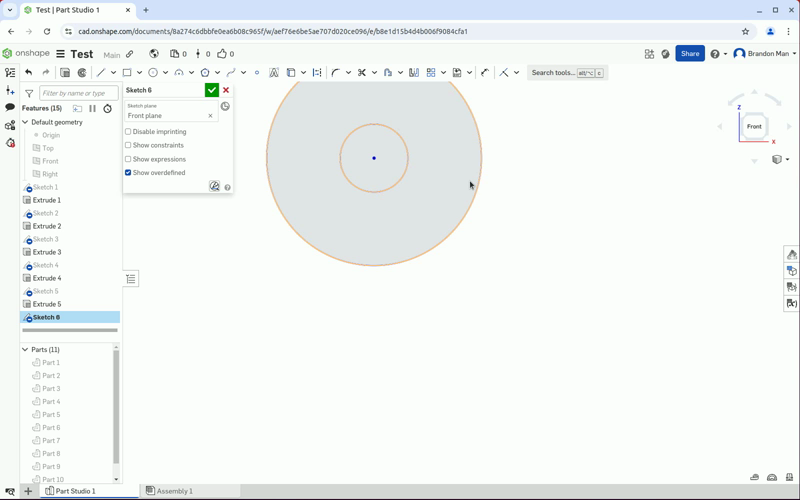
click(470, 180)
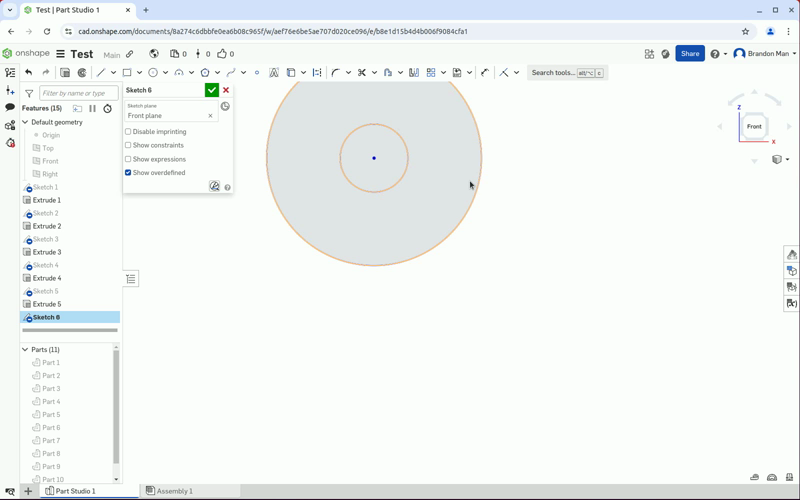
scroll(-6)
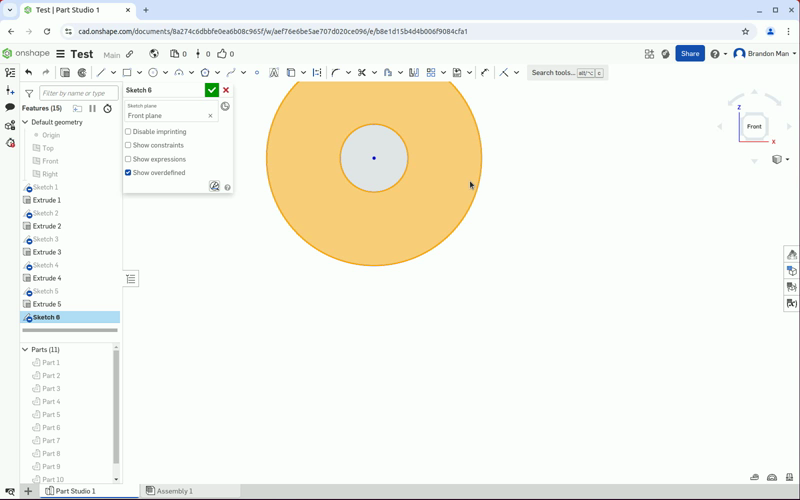
scroll(-6)
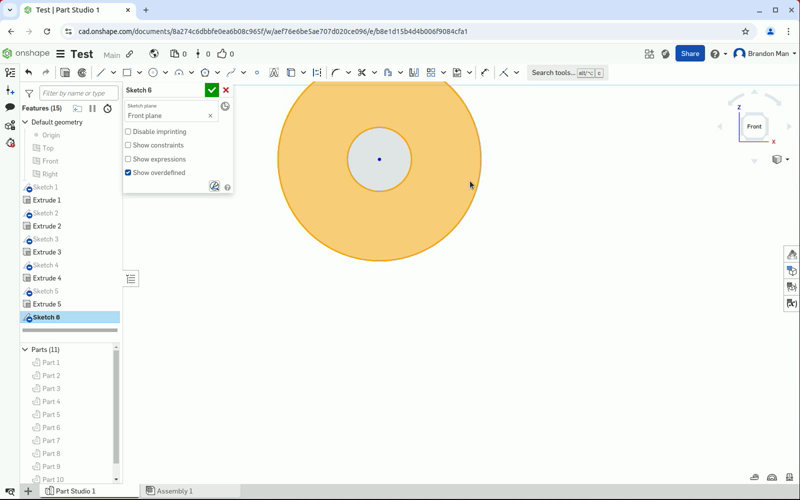
scroll(-6)
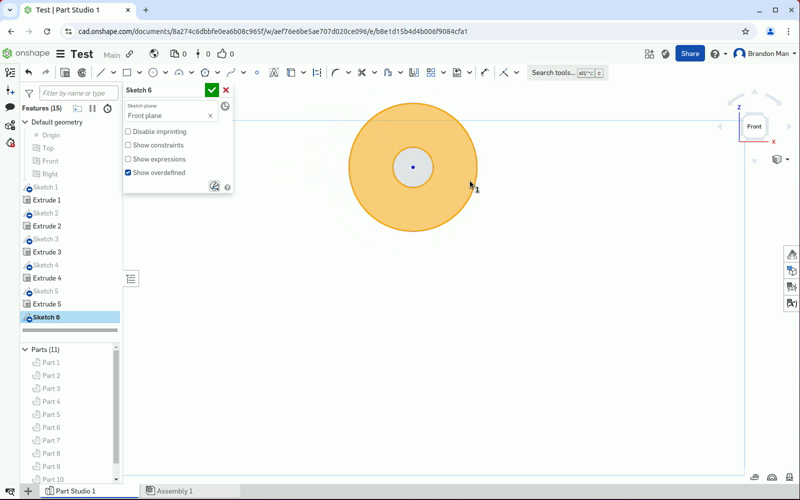
scroll(-6)
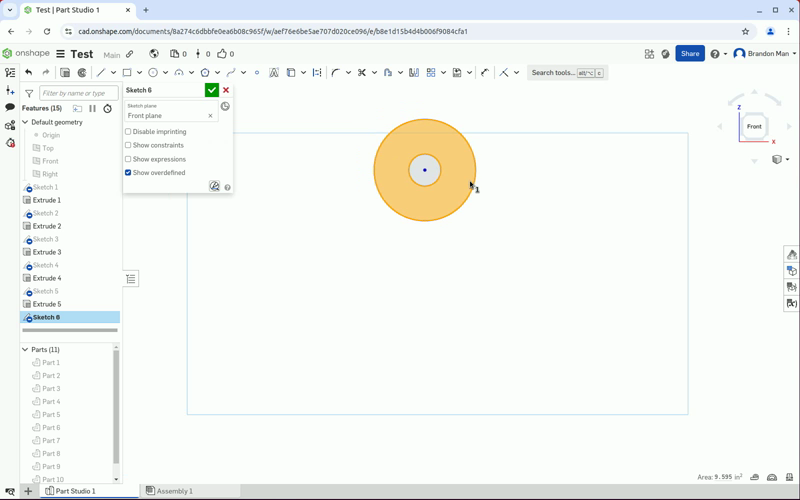
scroll(-6)
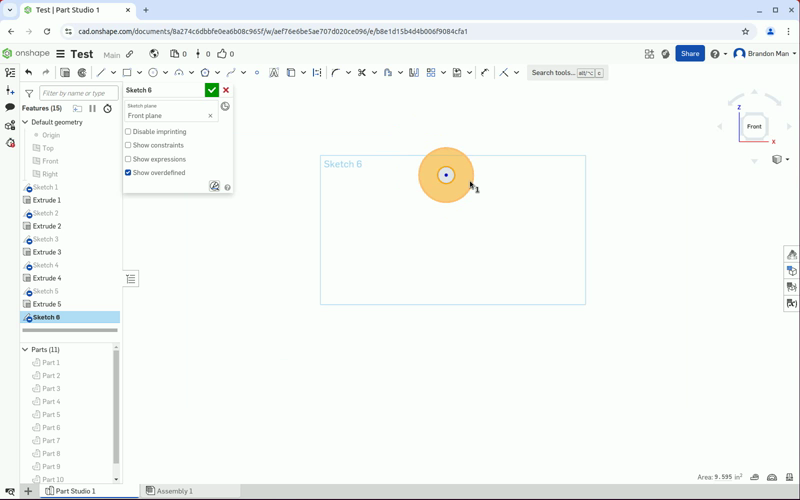
scroll(-6)
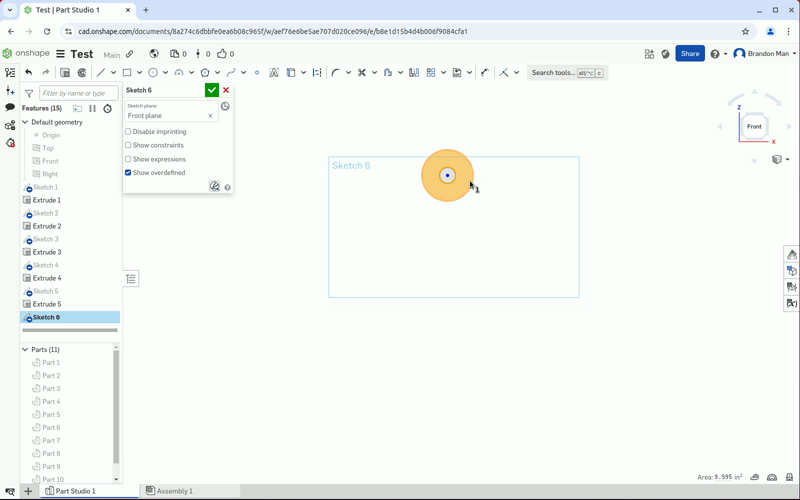
scroll(-6)
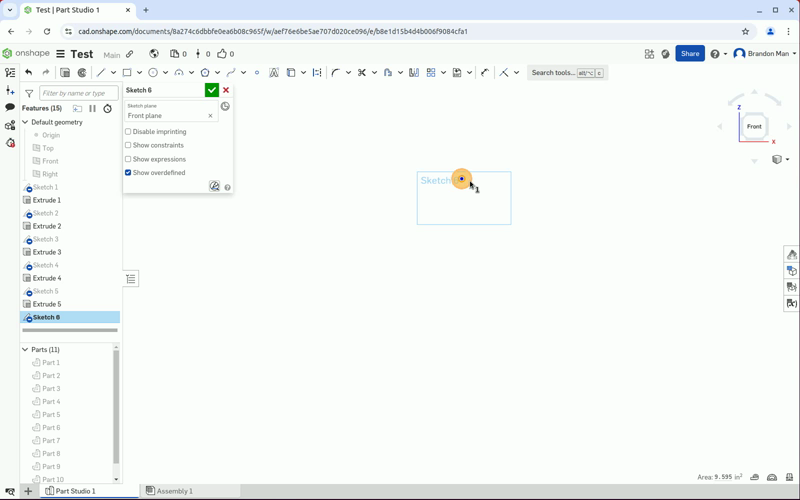
mouse_move(69, 352)
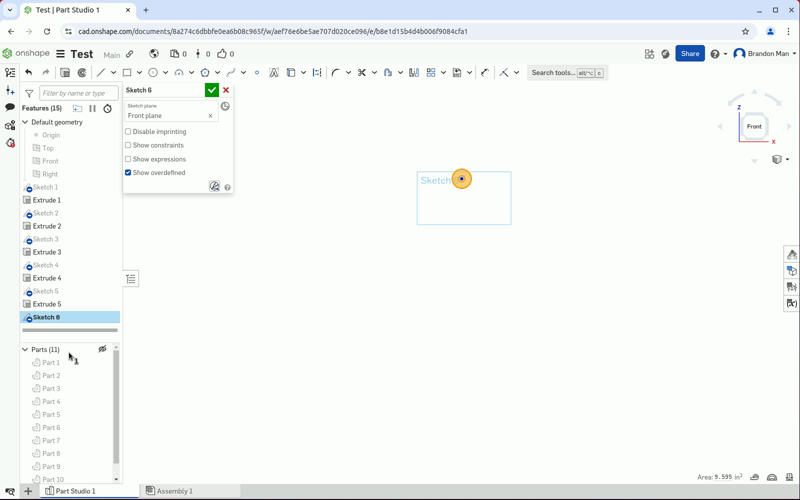
key(shift+y)
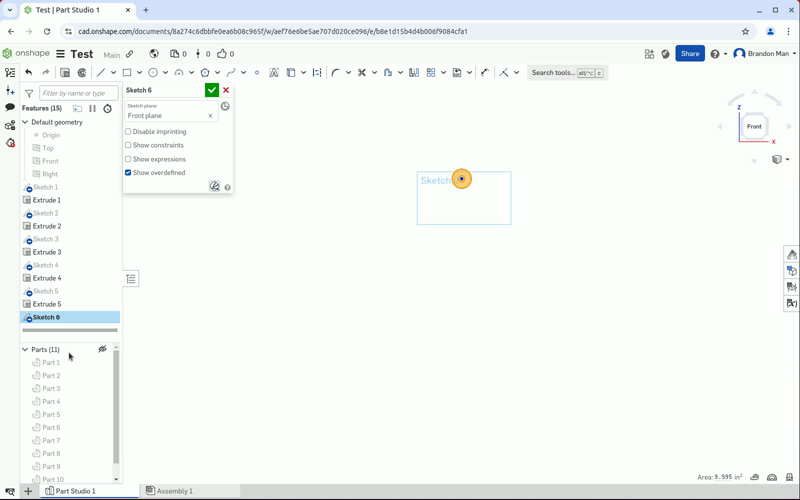
key(shift+e)
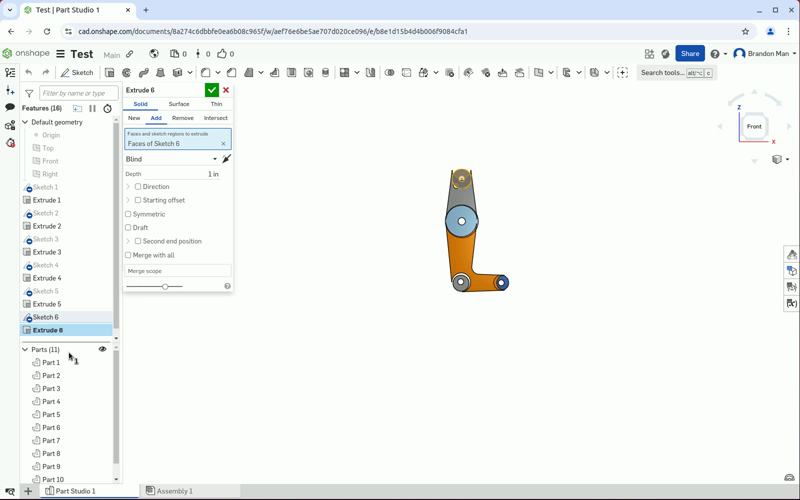
mouse_move(143, 106)
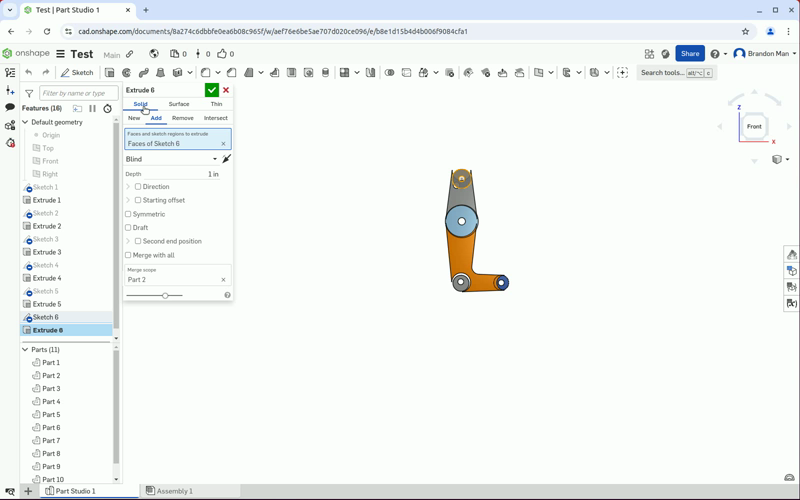
click(143, 106)
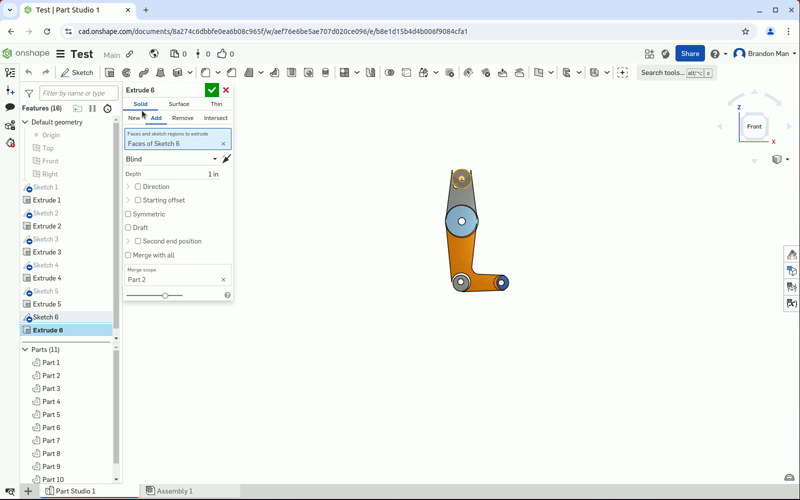
mouse_move(137, 120)
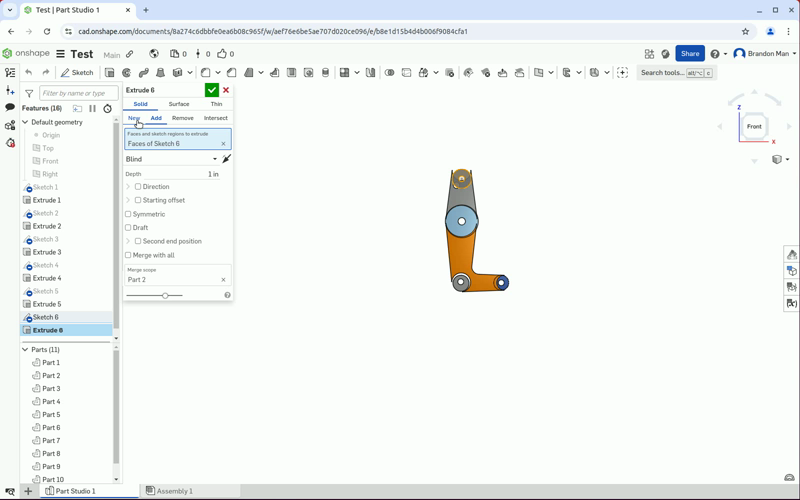
click(137, 120)
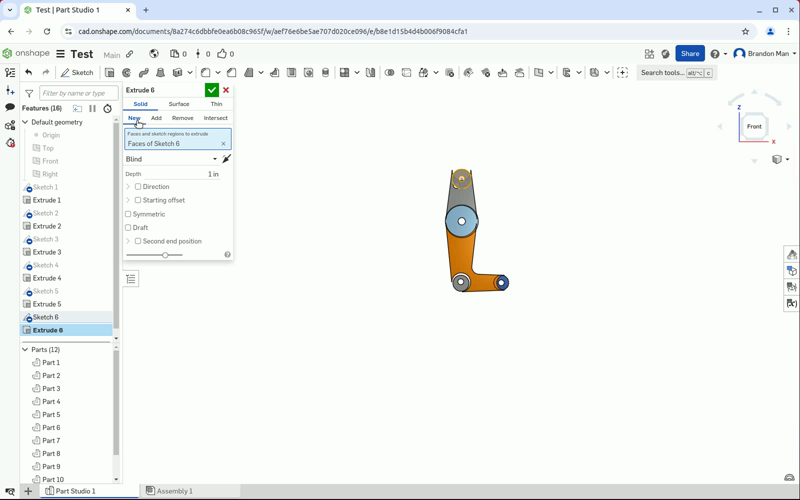
key(tab, 4)
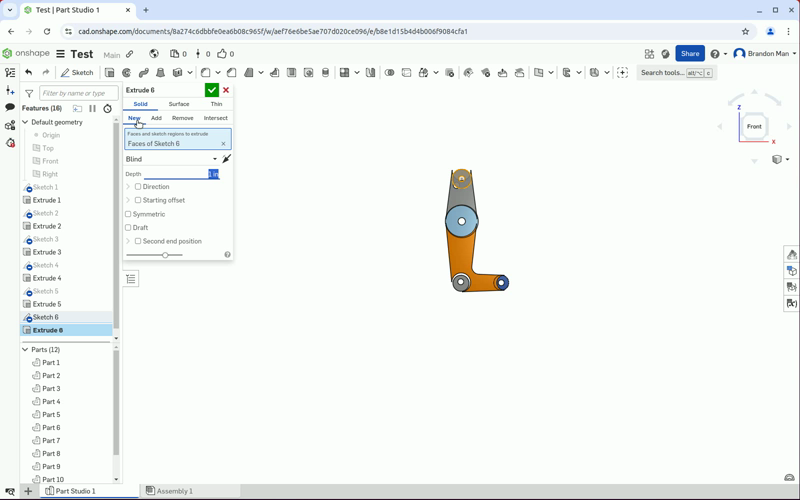
text(0.481)
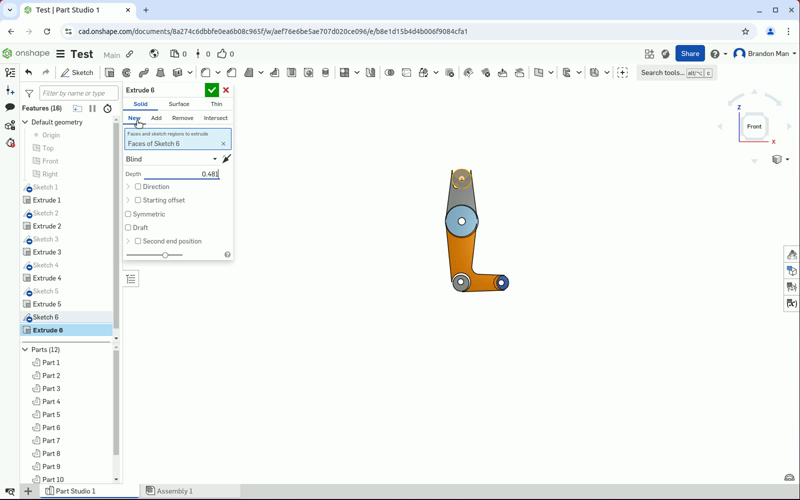
key(enter)
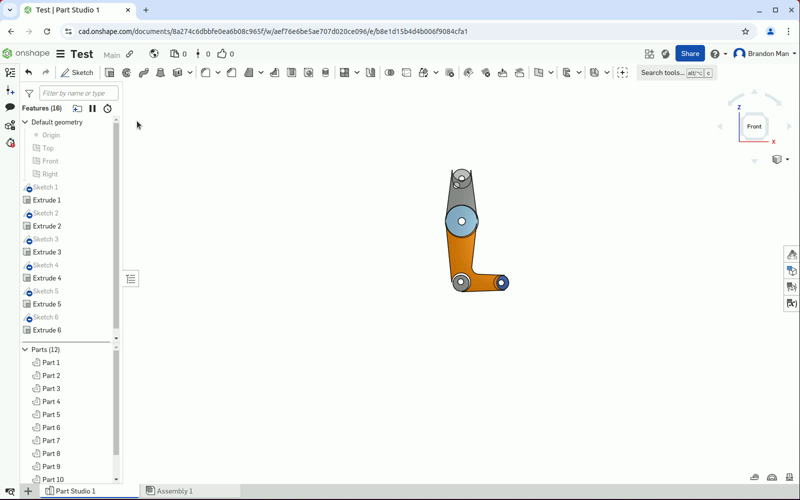
key(shift+h)
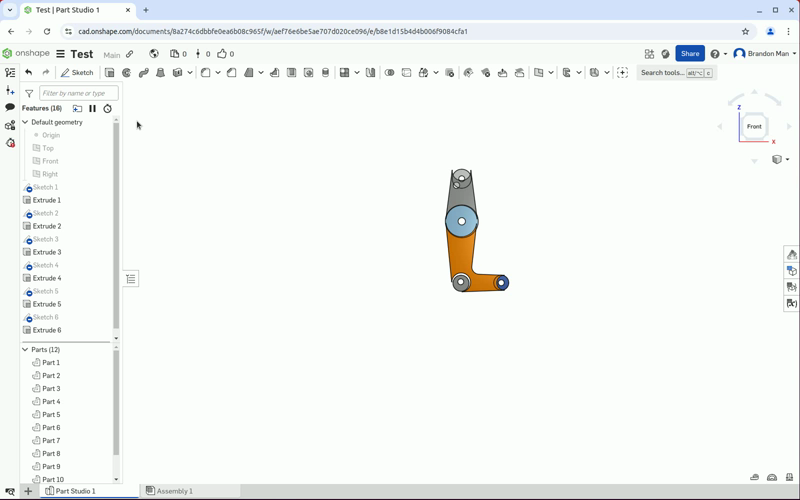
key(shift+h)
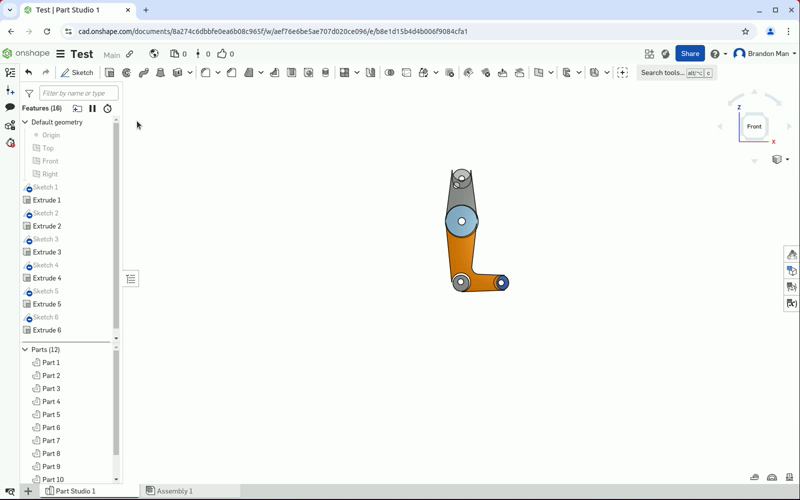
key(shift+7)
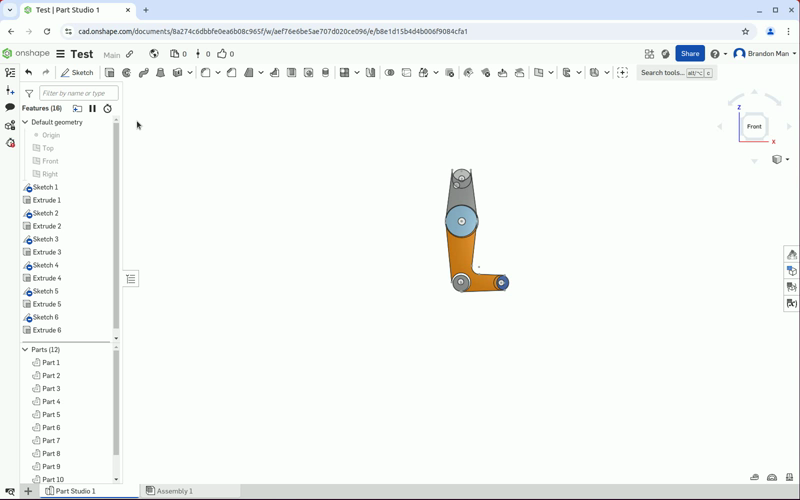
key(left, 2)
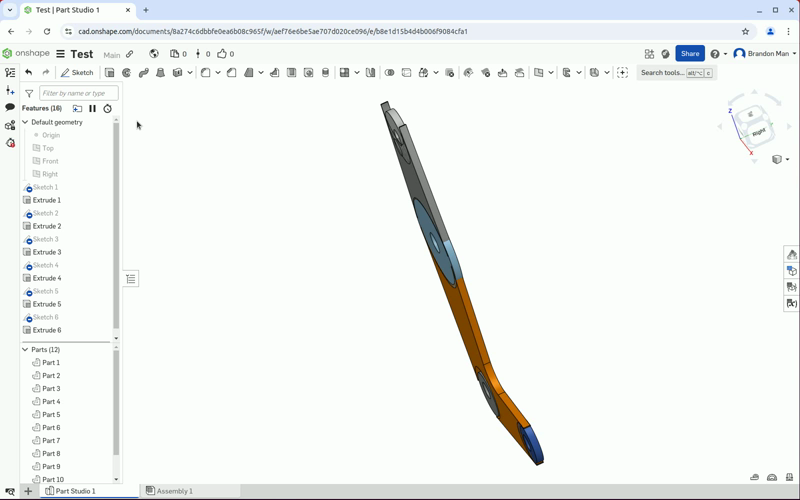
key(down, 2)
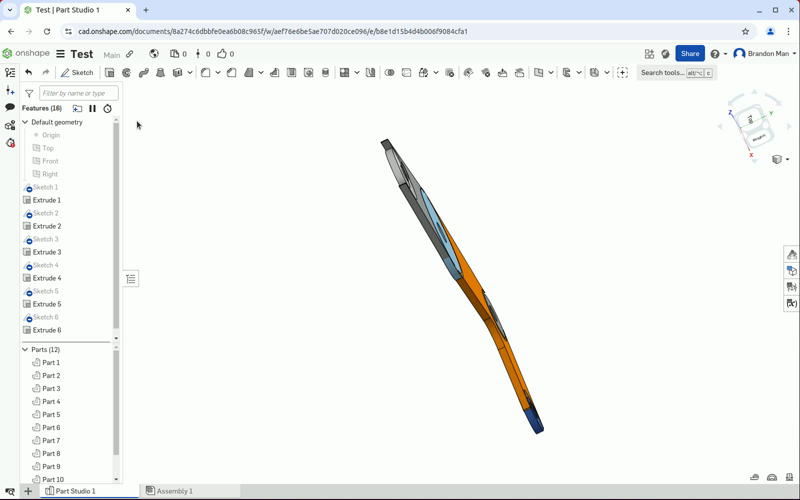
key(up, 2)
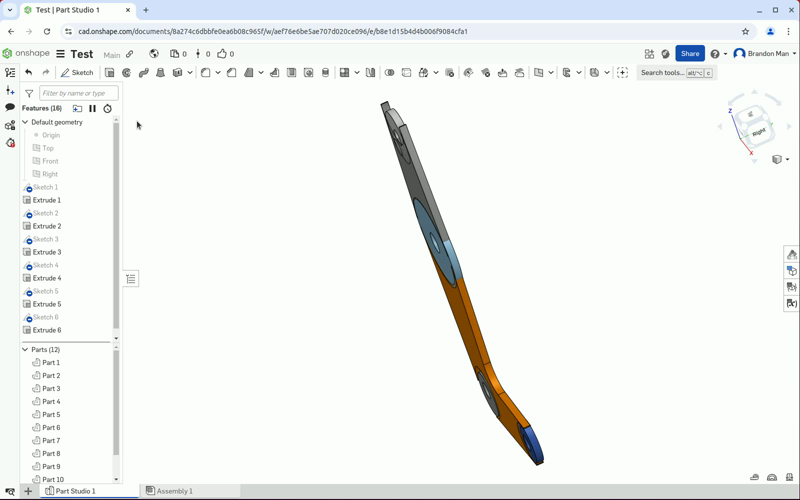
key(right, 2)
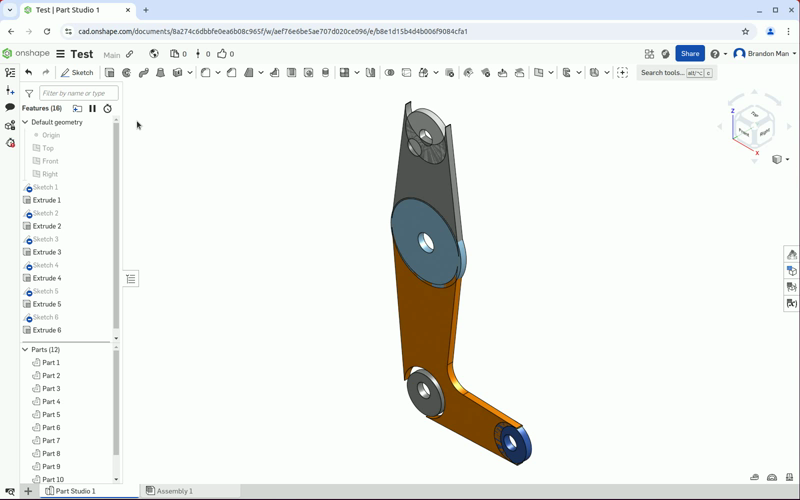
mouse_move(69, 189)
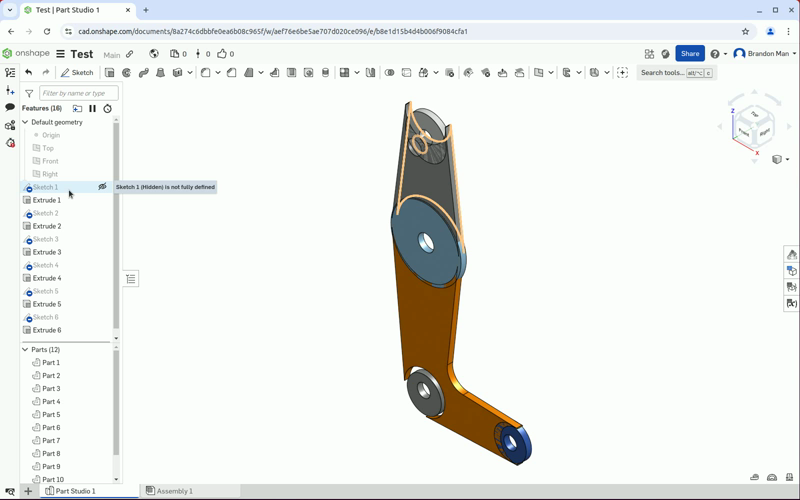
click(69, 189)